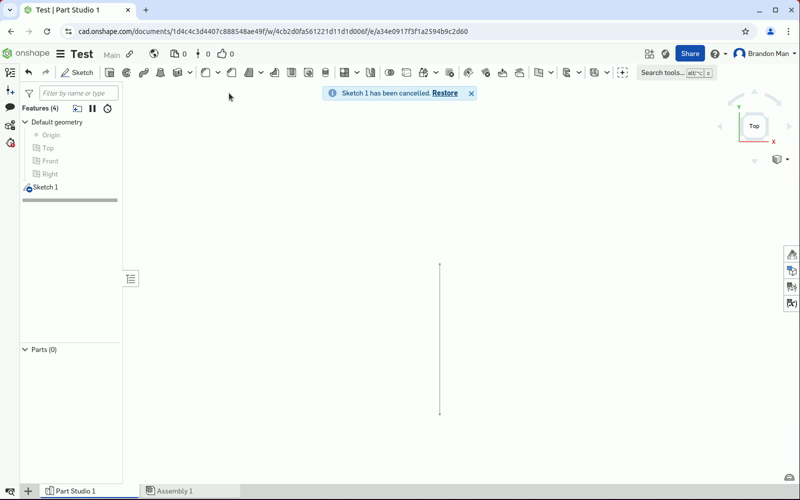
key(shift+h)
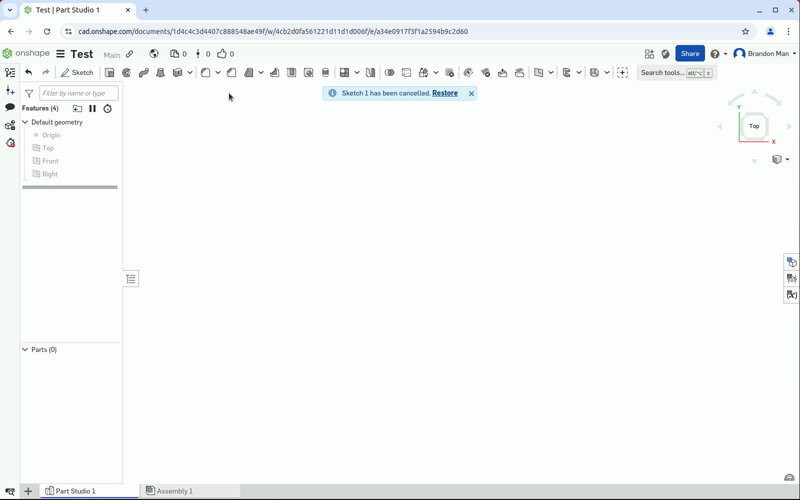
mouse_move(73, 352)
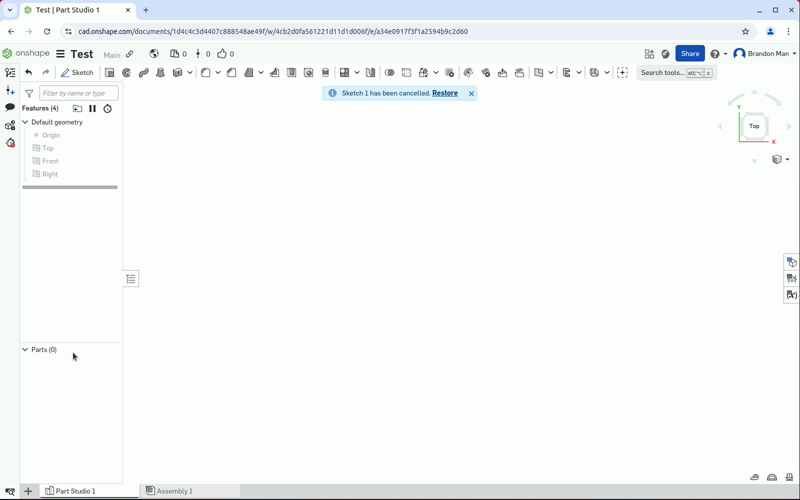
key(y)
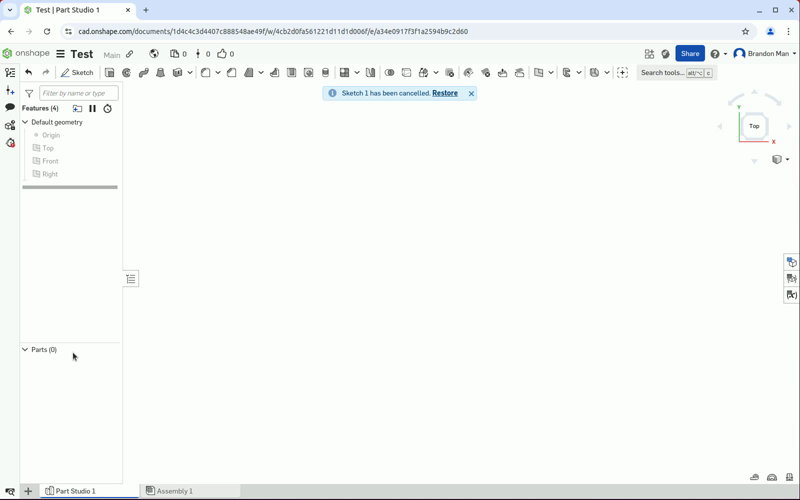
key(shift+p)
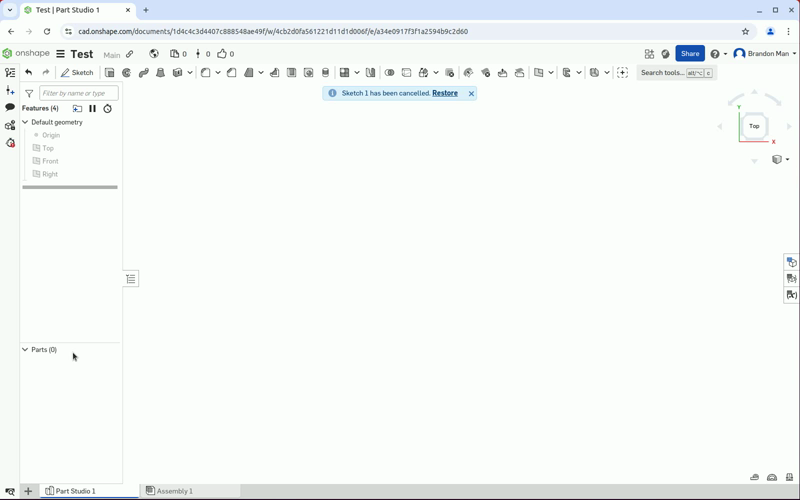
key(space)
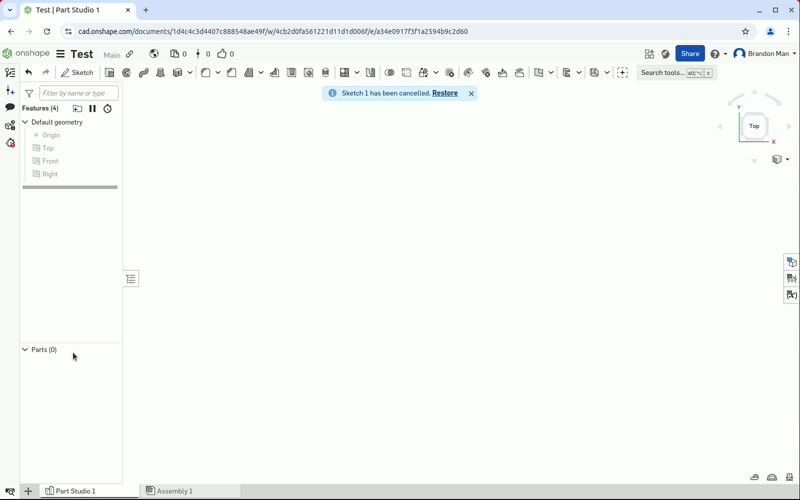
key_down(shift)
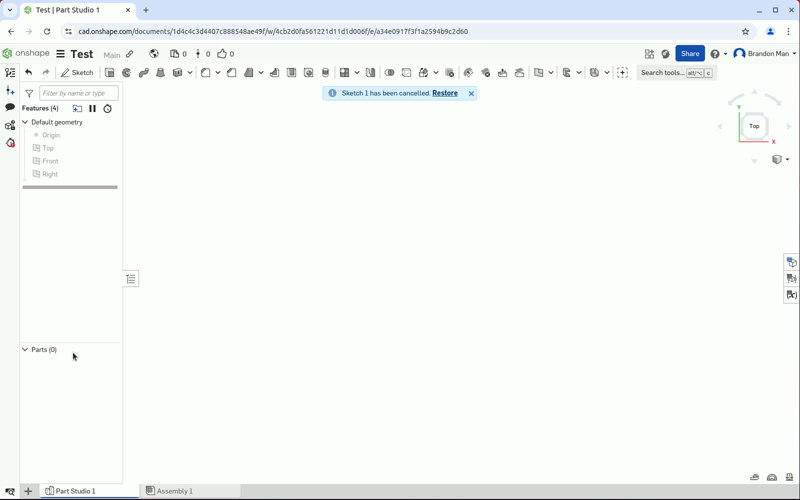
key(up)
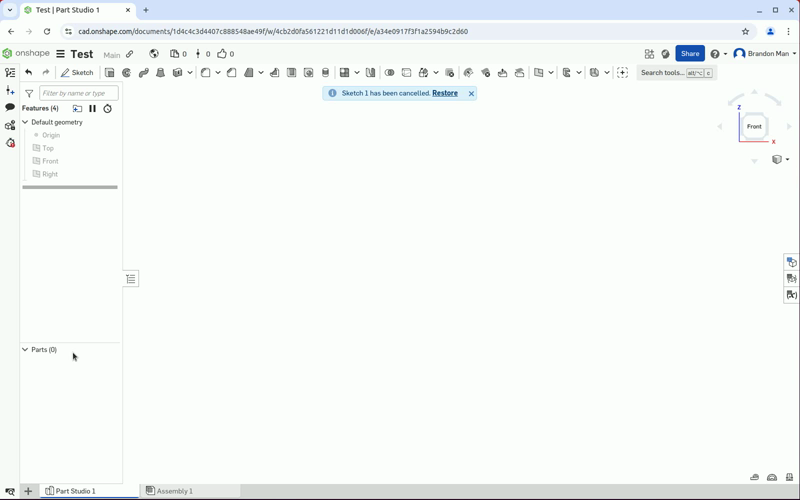
key_up(shift)
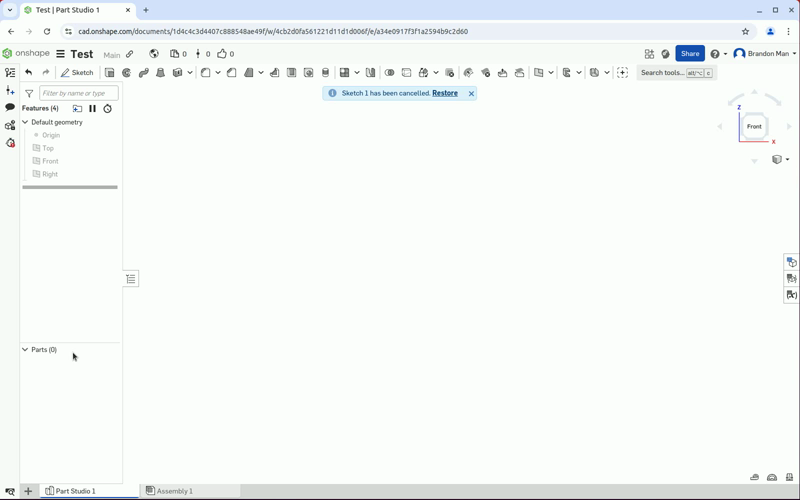
mouse_move(73, 352)
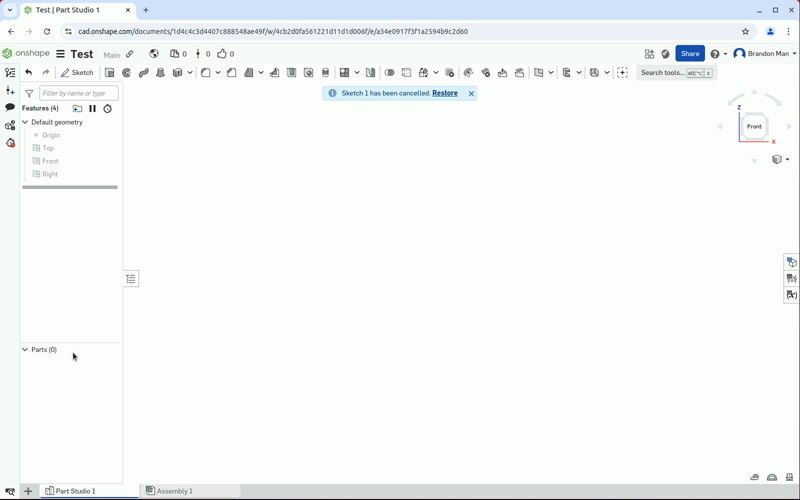
key(shift+y)
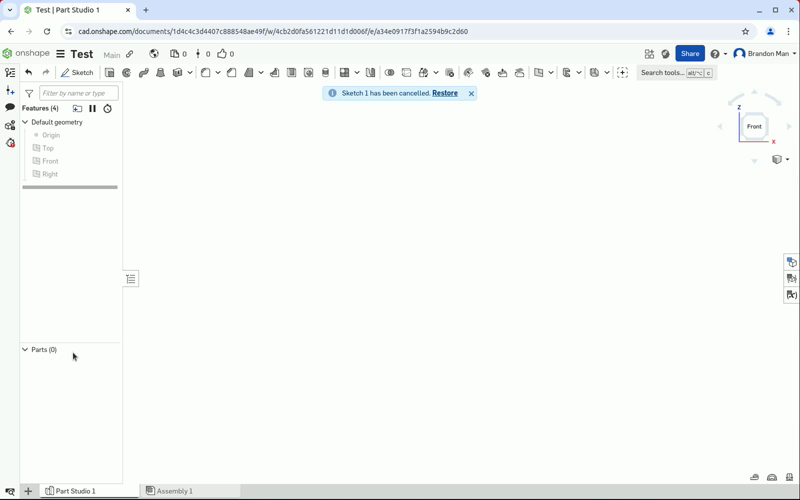
key(shift+s)
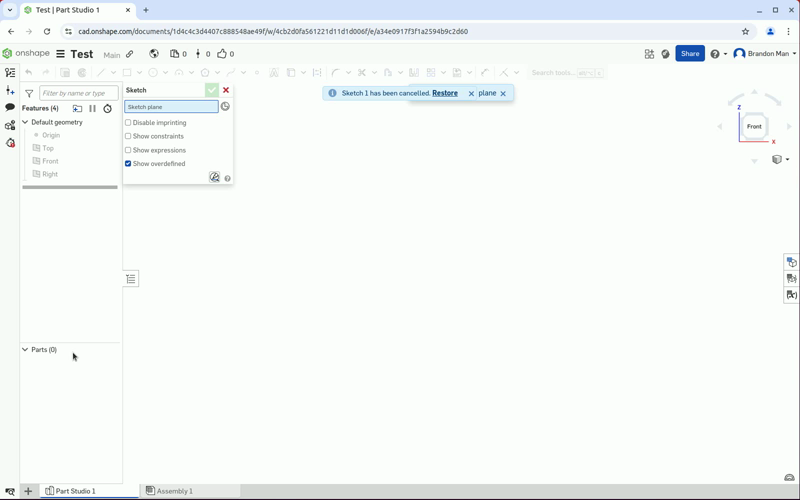
mouse_move(73, 163)
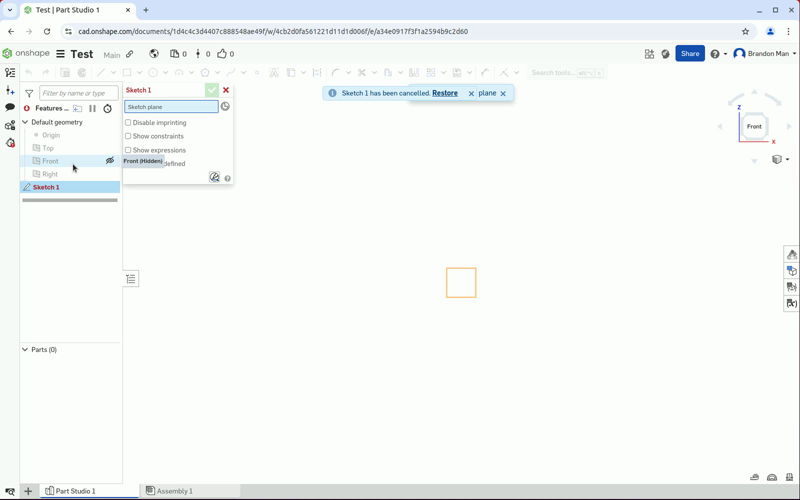
click(73, 163)
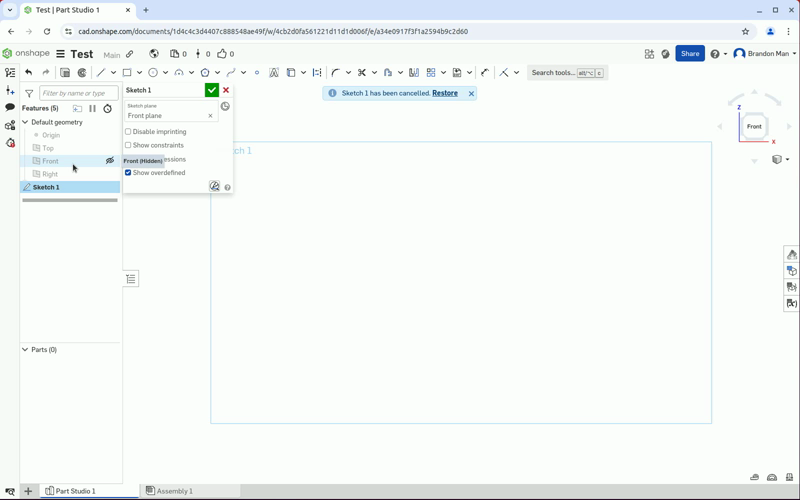
mouse_move(73, 352)
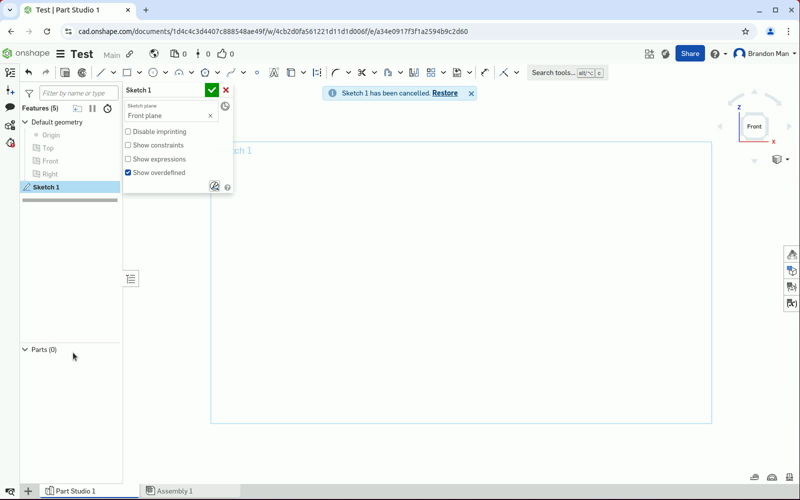
key(y)
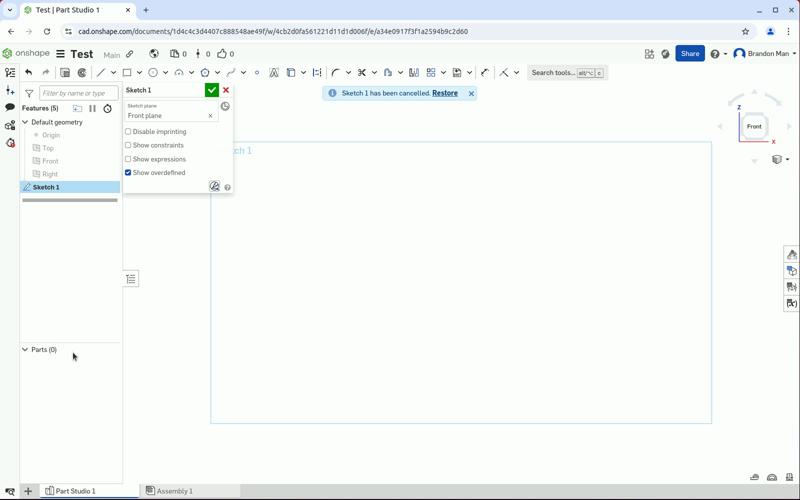
key(l)
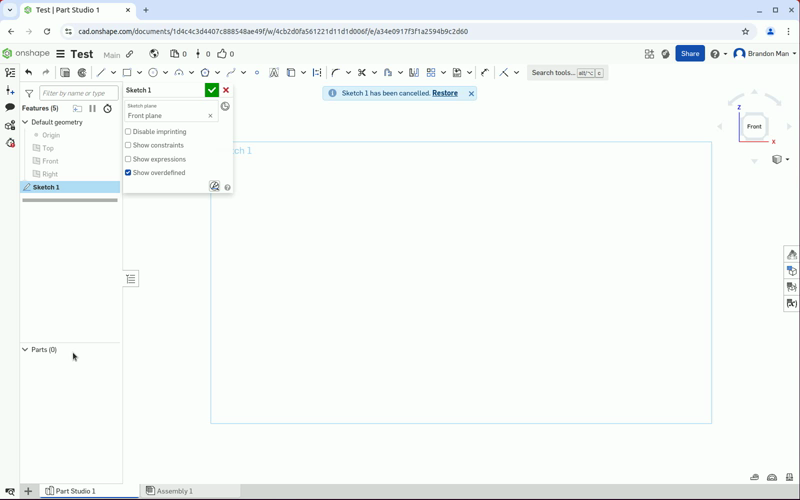
key_down(shift)
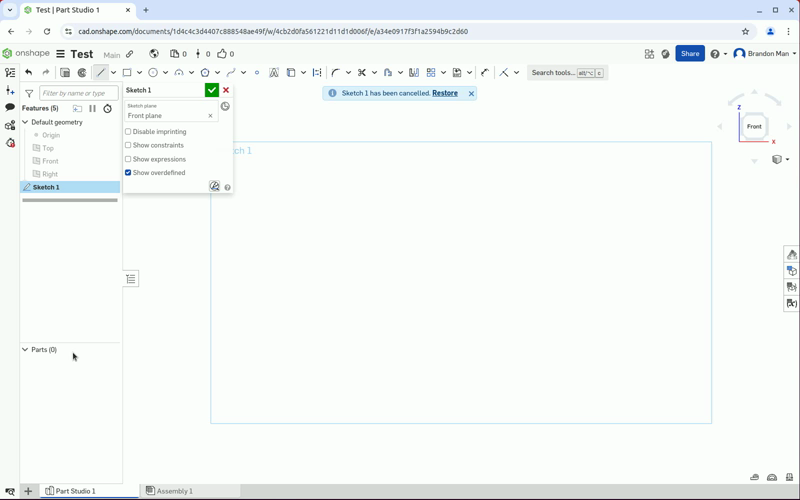
mouse_move(460, 282)
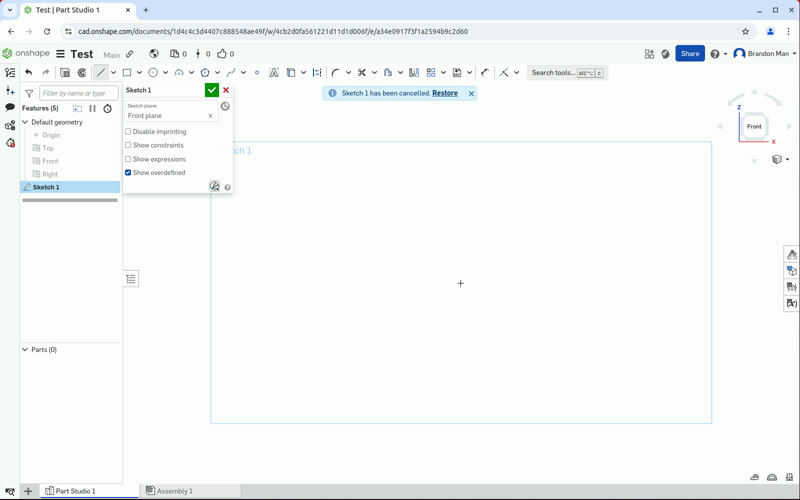
click(460, 282)
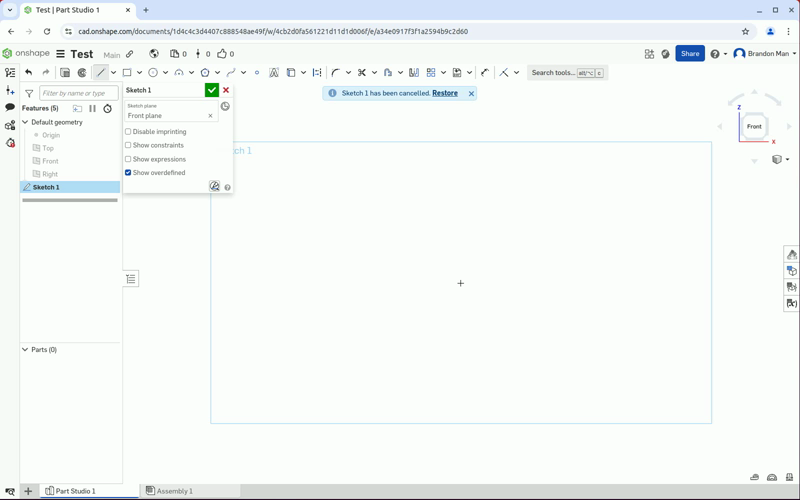
key_up(shift)
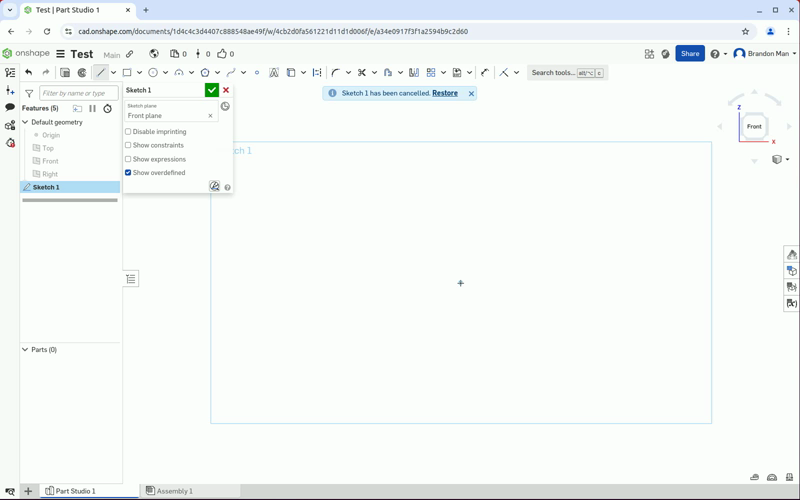
key_down(shift)
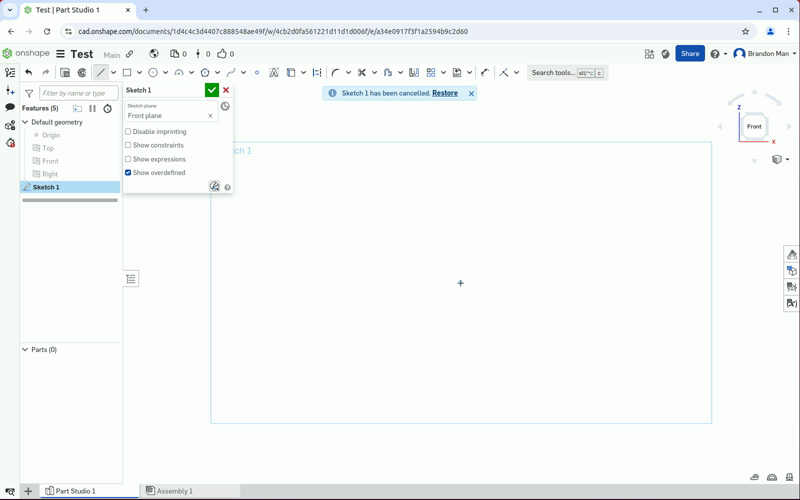
mouse_move(490, 282)
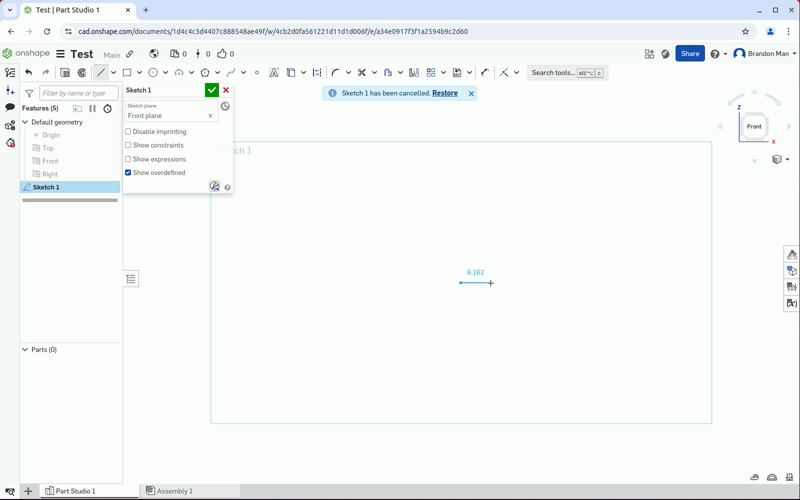
mouse_move(511, 282)
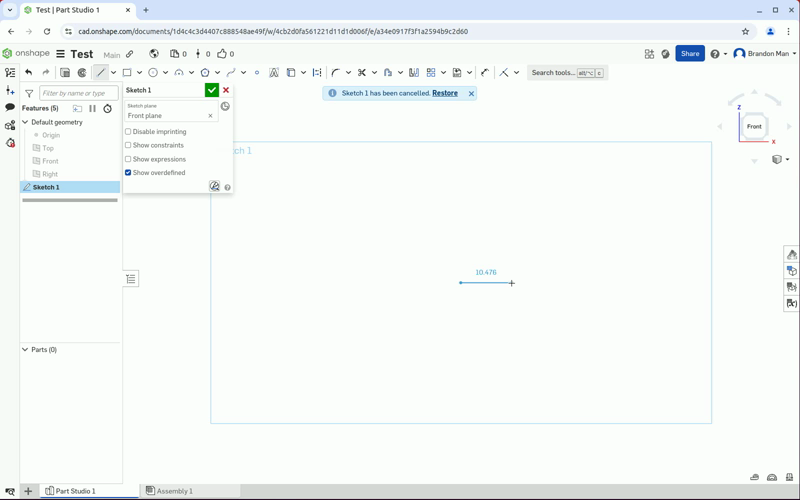
click(511, 282)
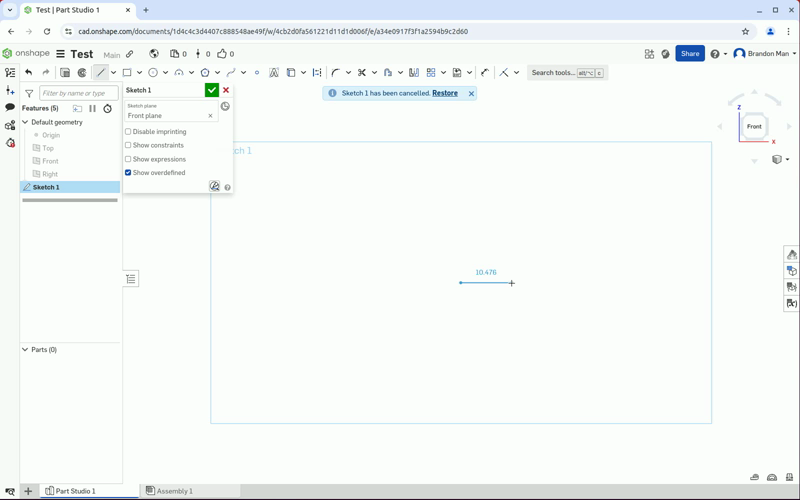
key_up(shift)
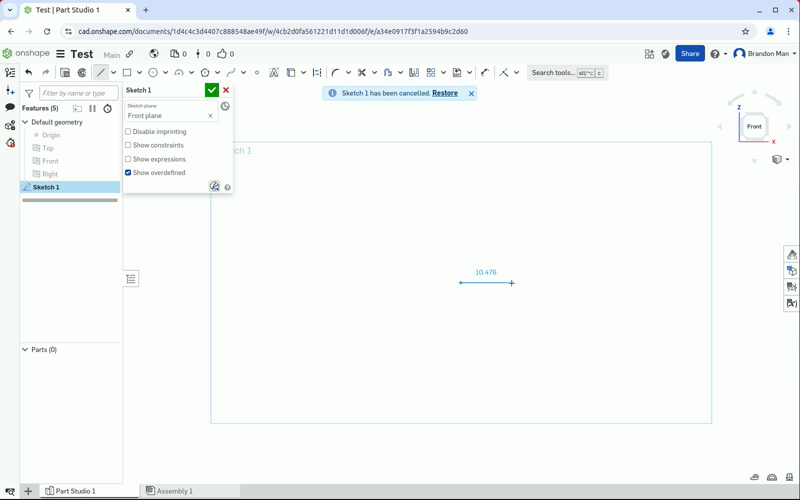
key_down(shift)
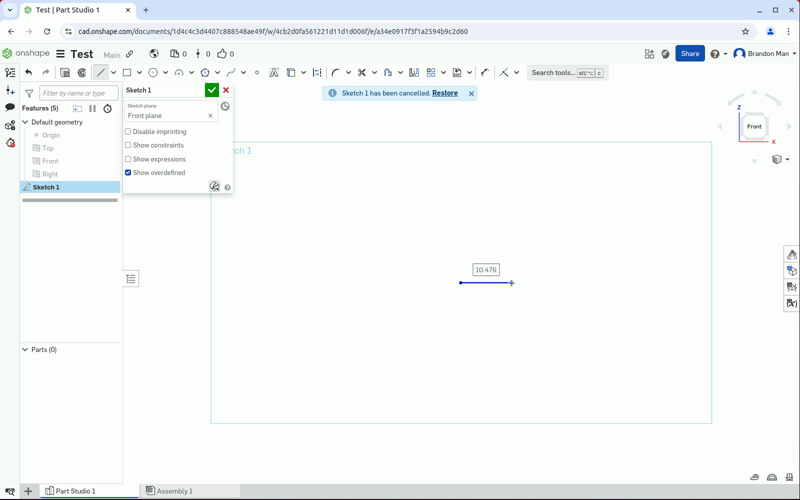
mouse_move(541, 282)
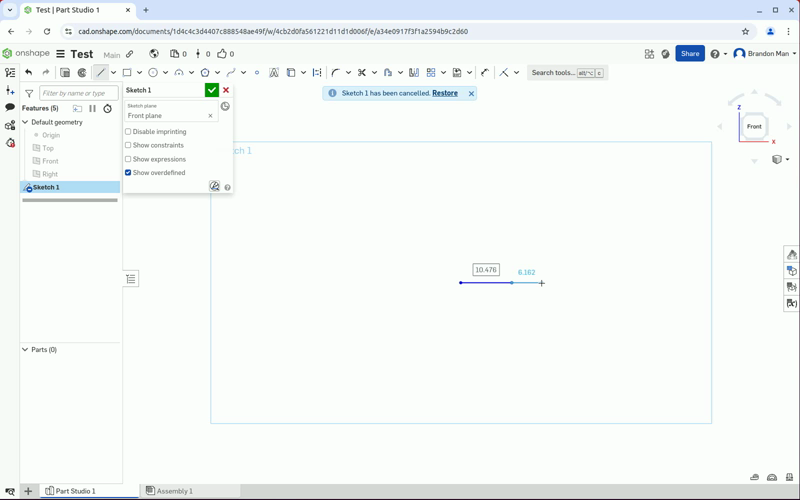
mouse_move(511, 249)
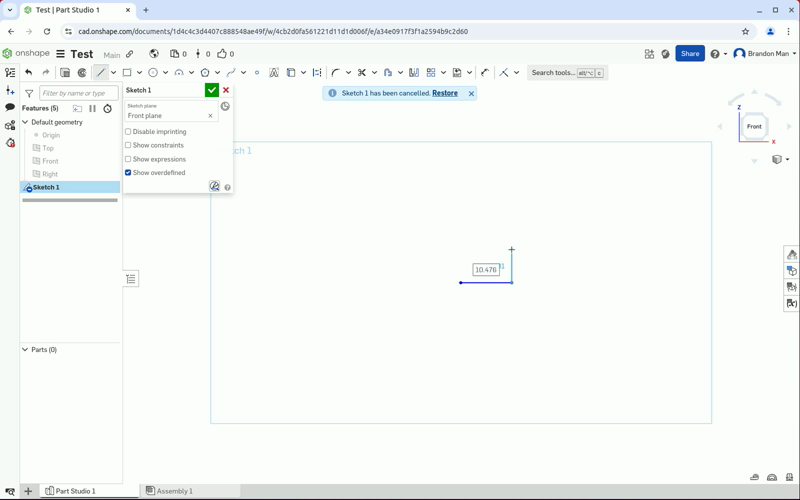
click(511, 249)
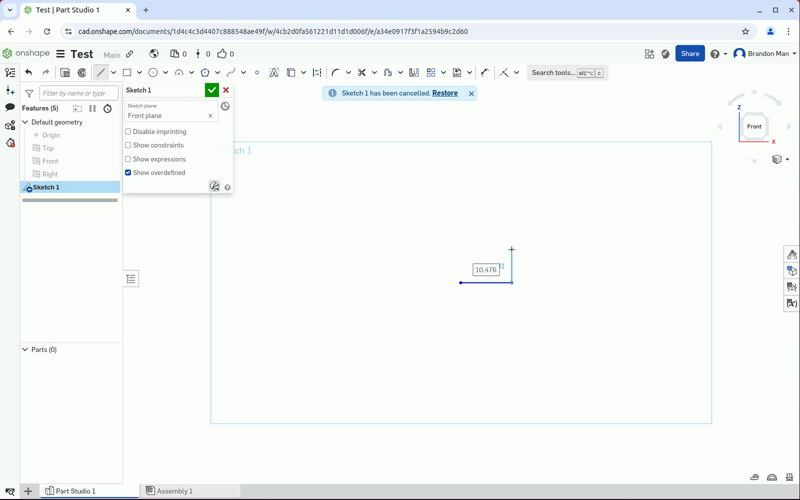
key_up(shift)
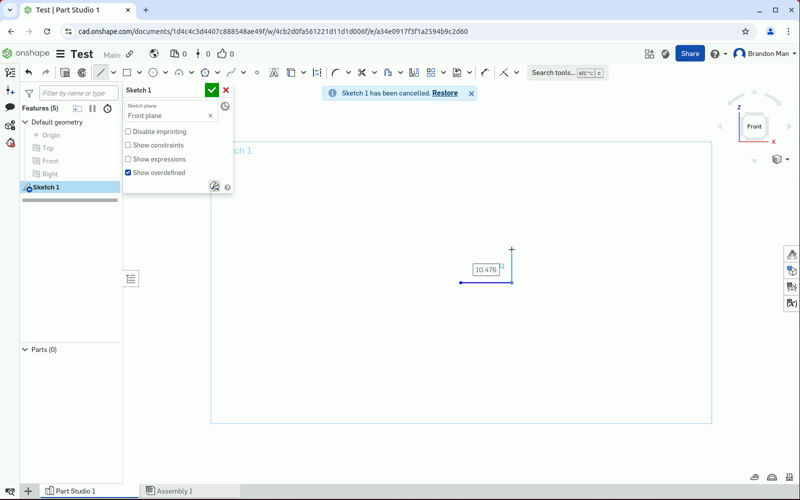
key_down(shift)
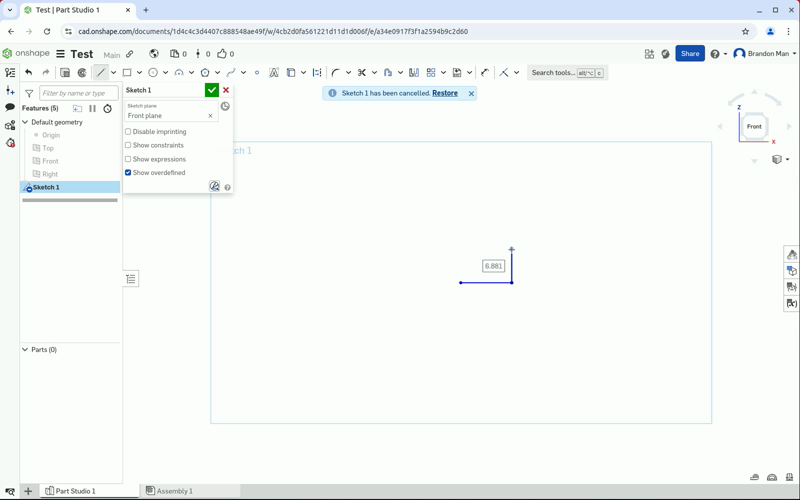
mouse_move(541, 249)
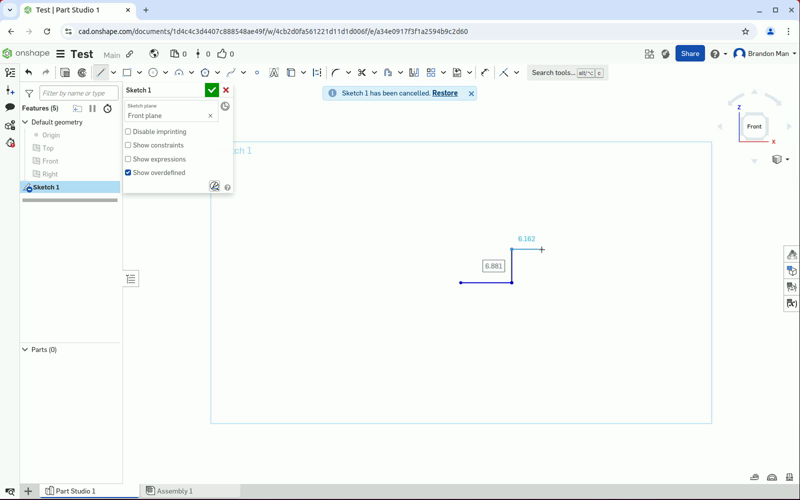
mouse_move(460, 249)
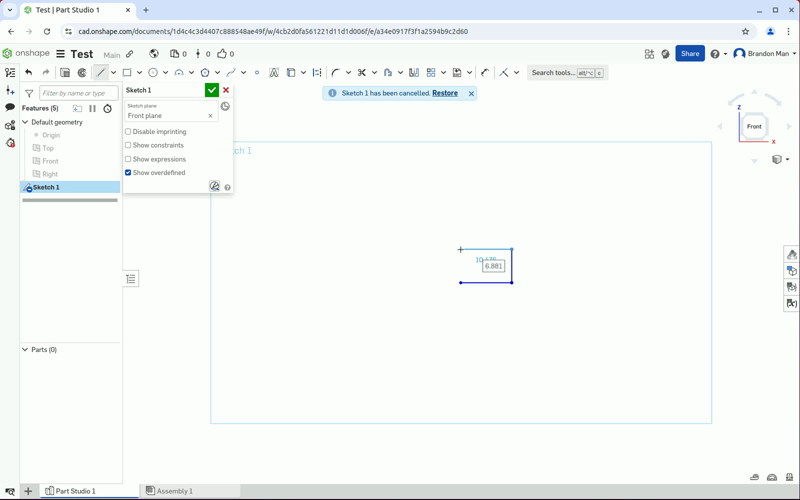
click(460, 249)
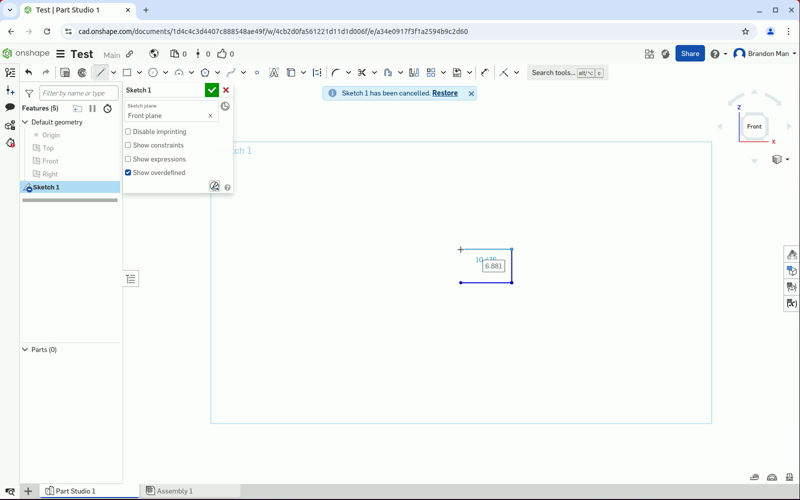
key_up(shift)
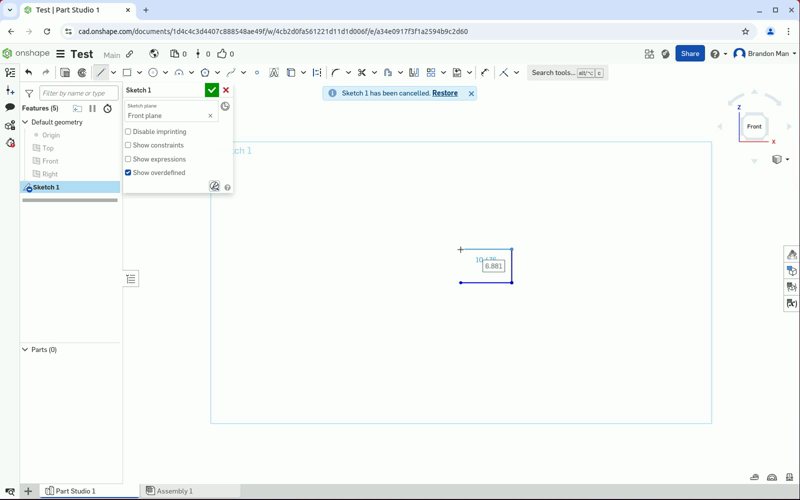
mouse_move(490, 249)
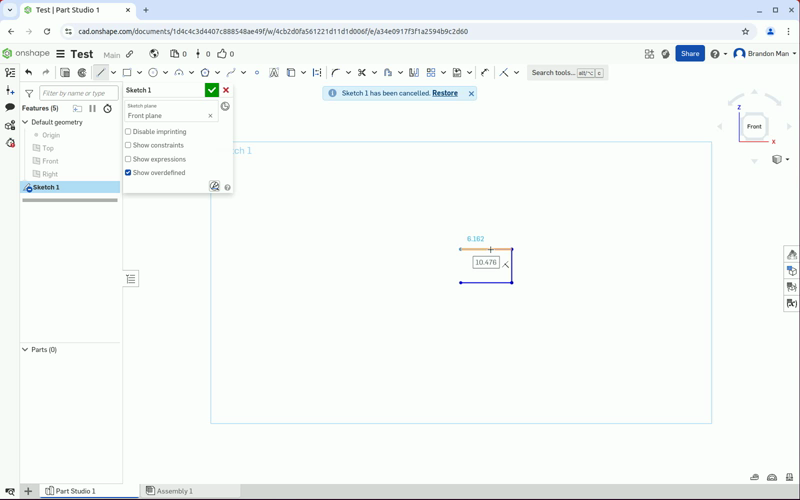
key_down(shift)
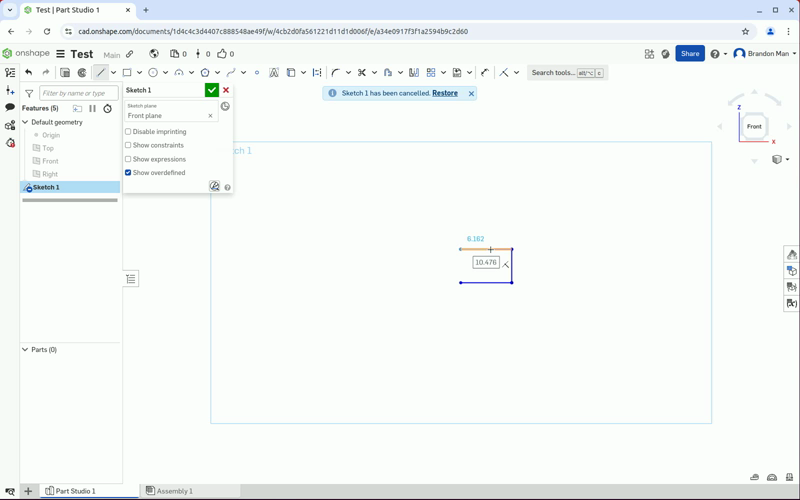
mouse_move(460, 282)
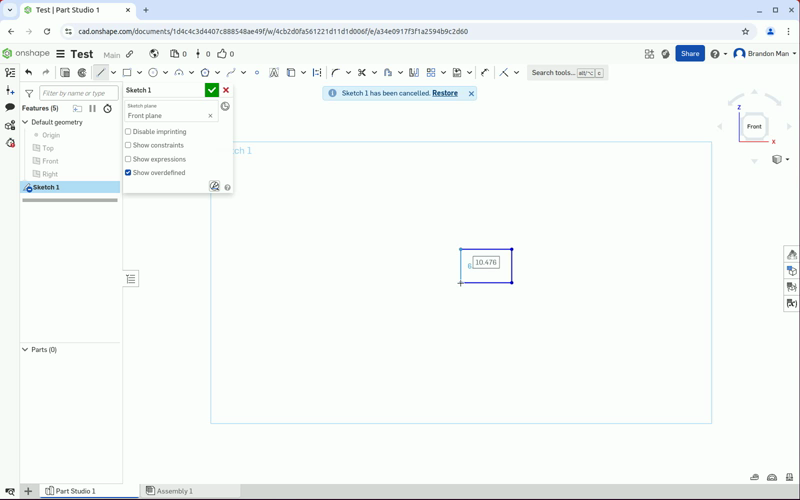
key_up(shift)
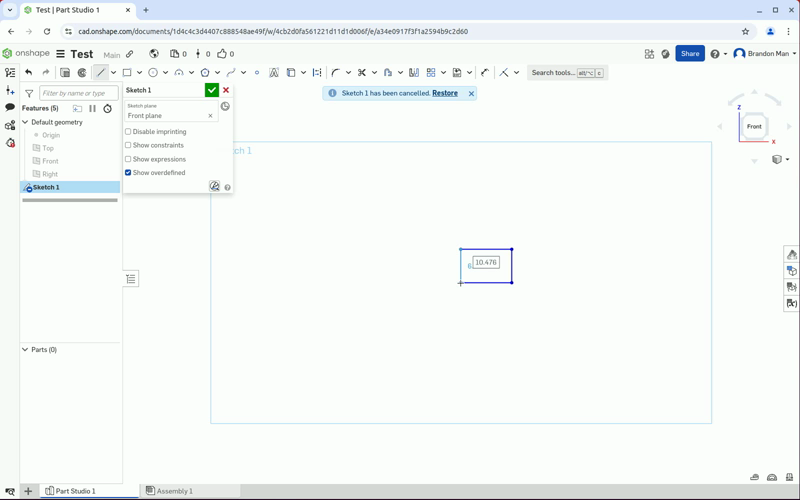
click(460, 282)
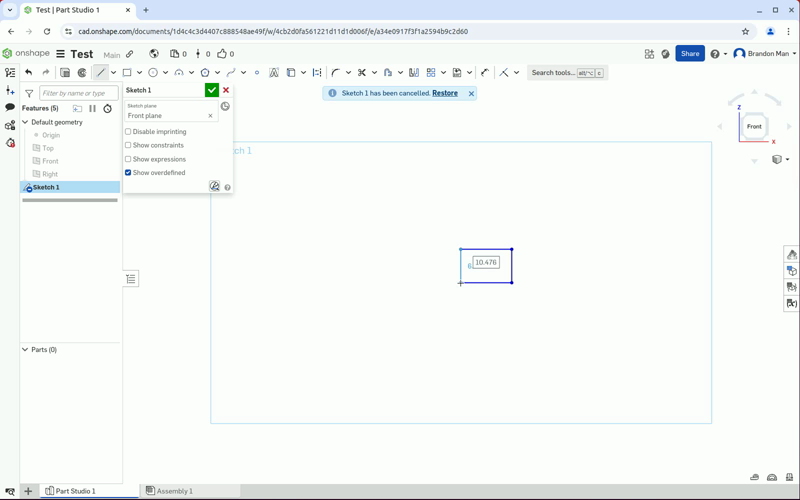
key(esc)
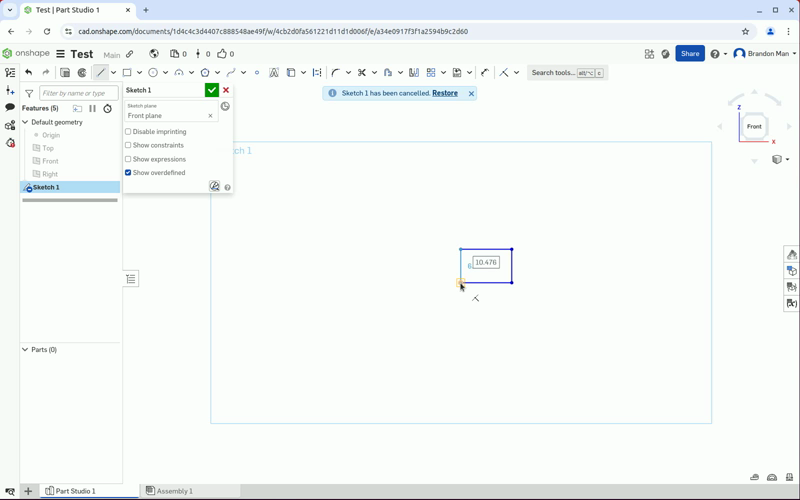
mouse_move(464, 254)
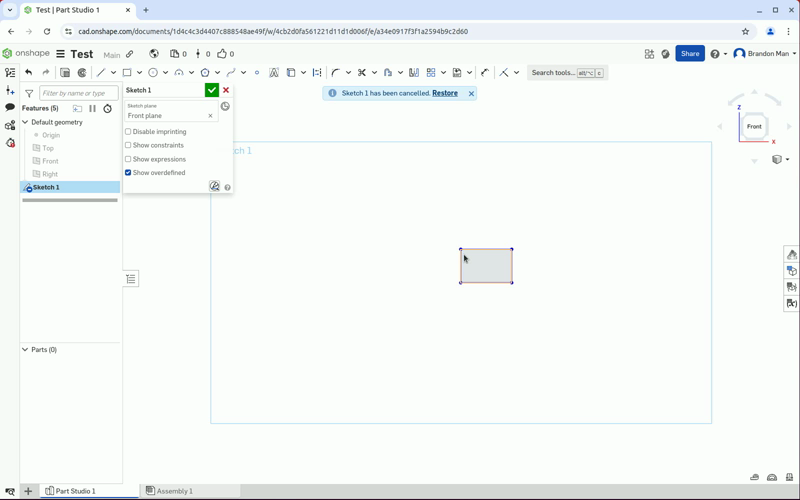
scroll(6)
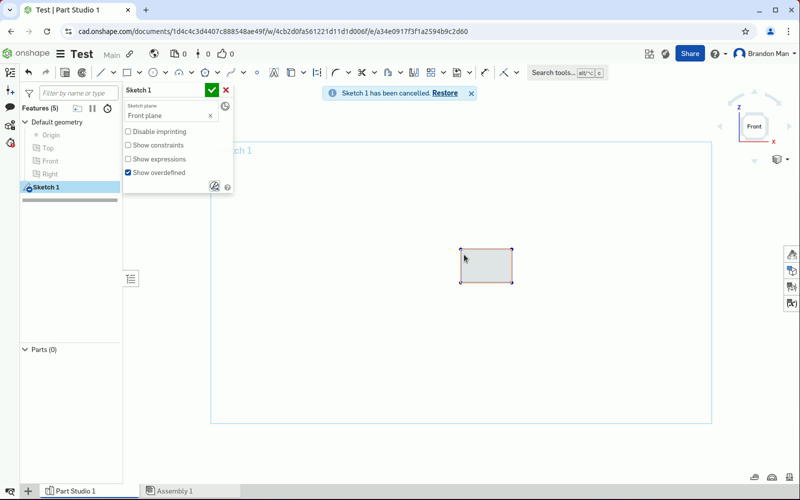
scroll(6)
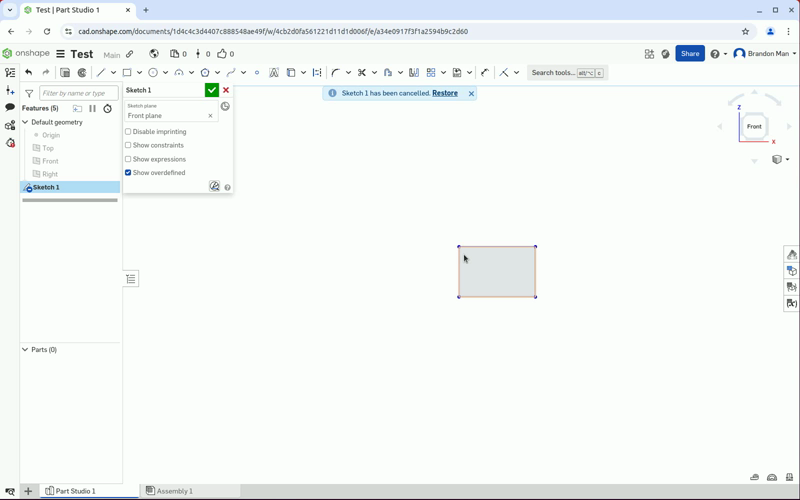
scroll(6)
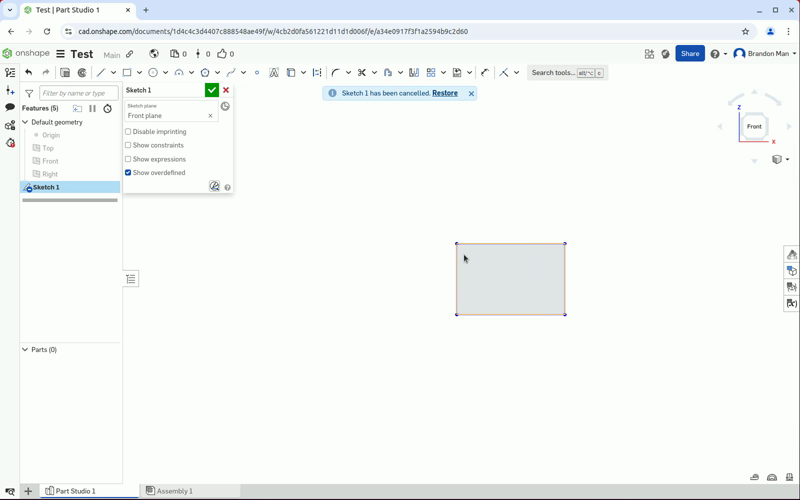
scroll(6)
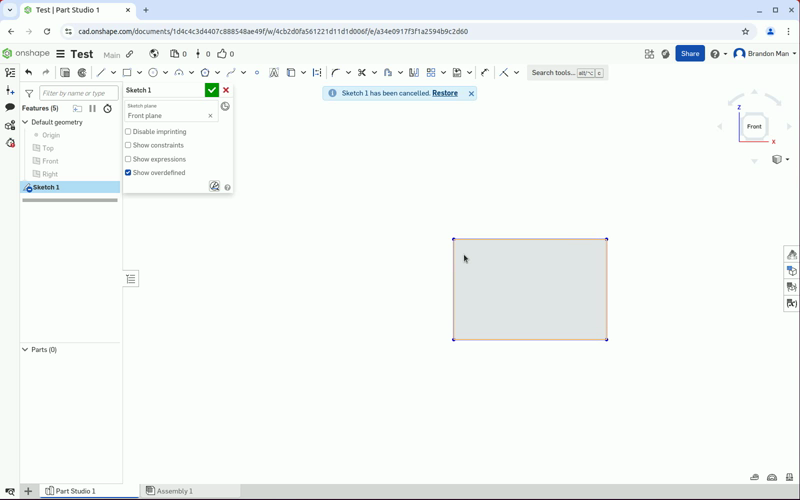
scroll(6)
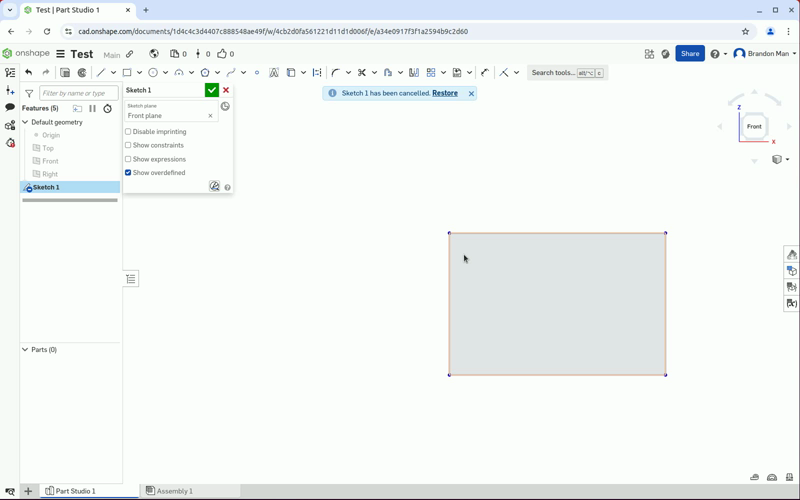
scroll(6)
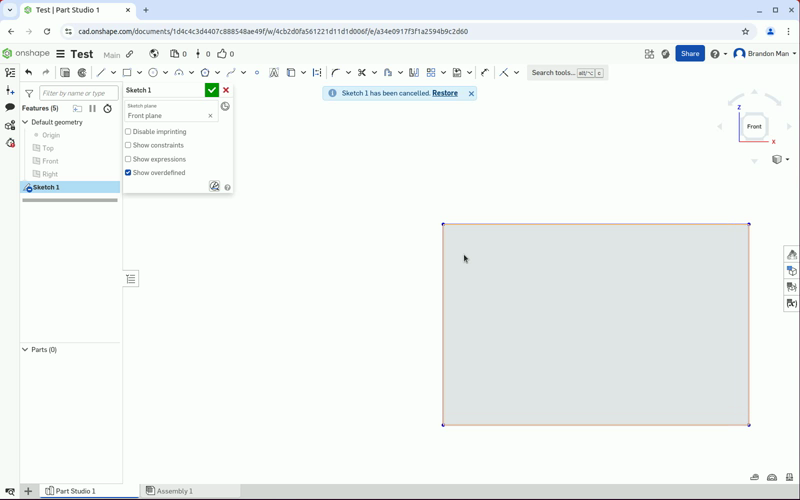
scroll(6)
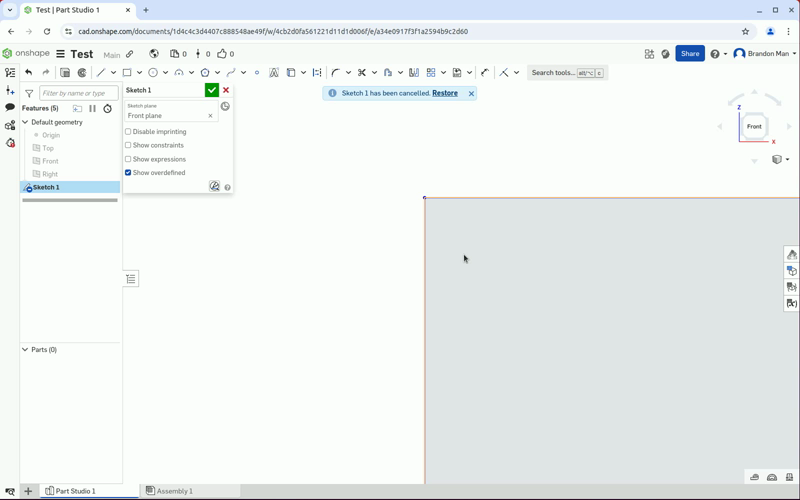
click(464, 254)
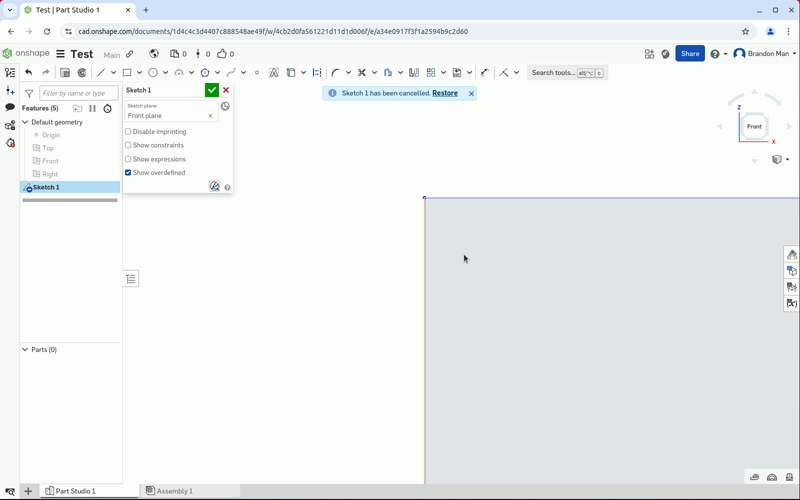
scroll(-6)
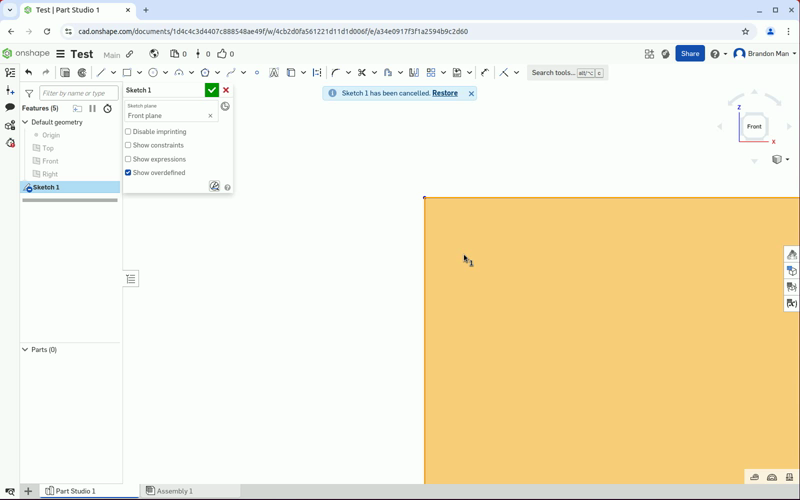
scroll(-6)
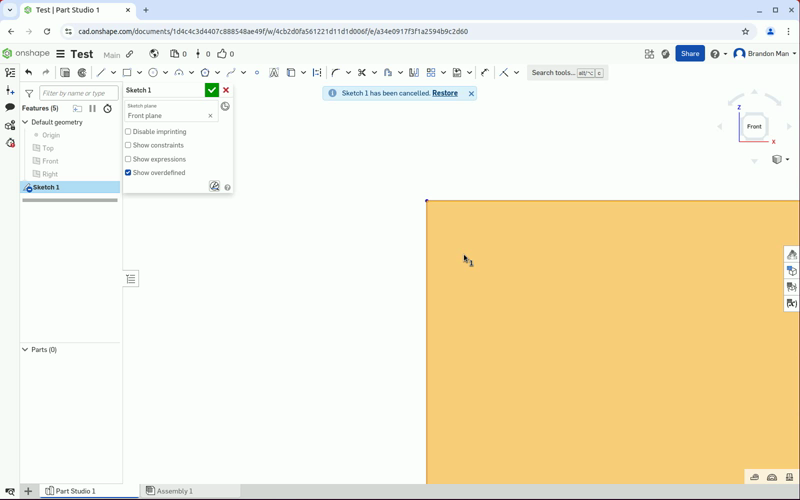
scroll(-6)
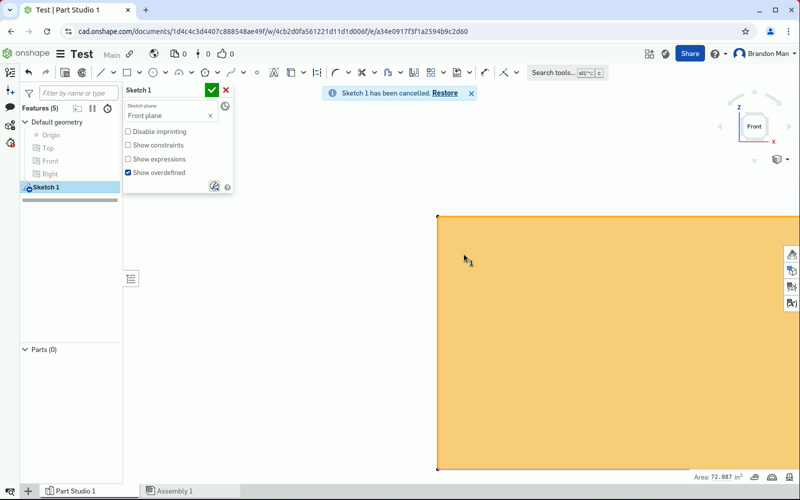
scroll(-6)
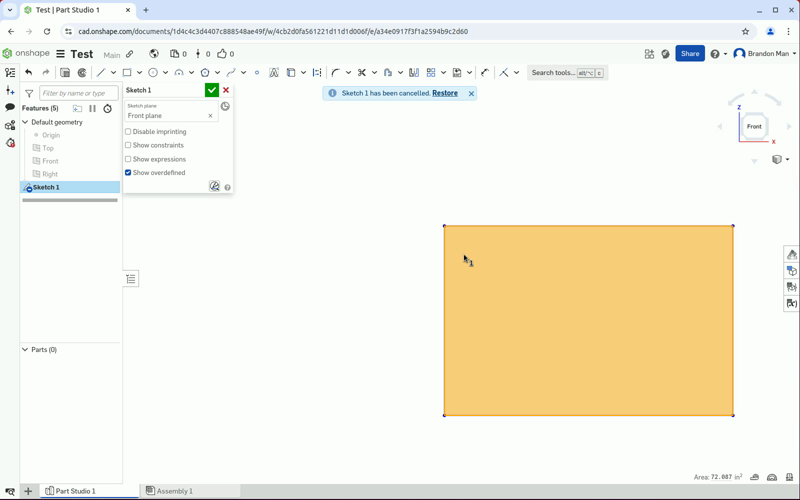
scroll(-6)
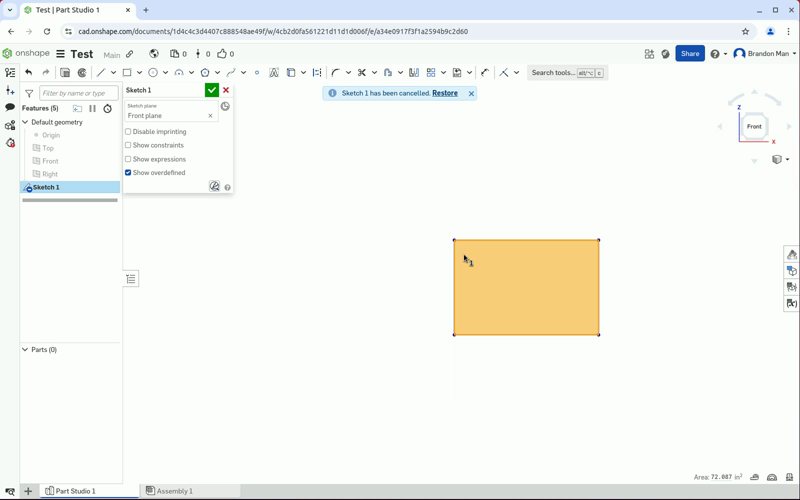
scroll(-6)
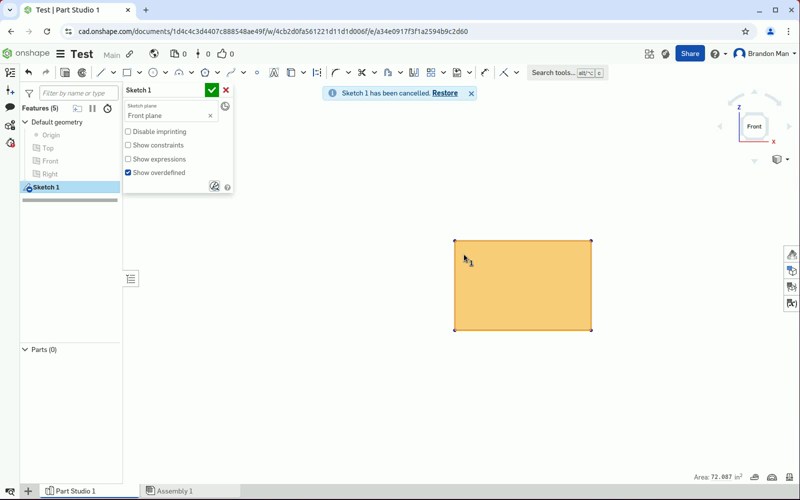
scroll(-6)
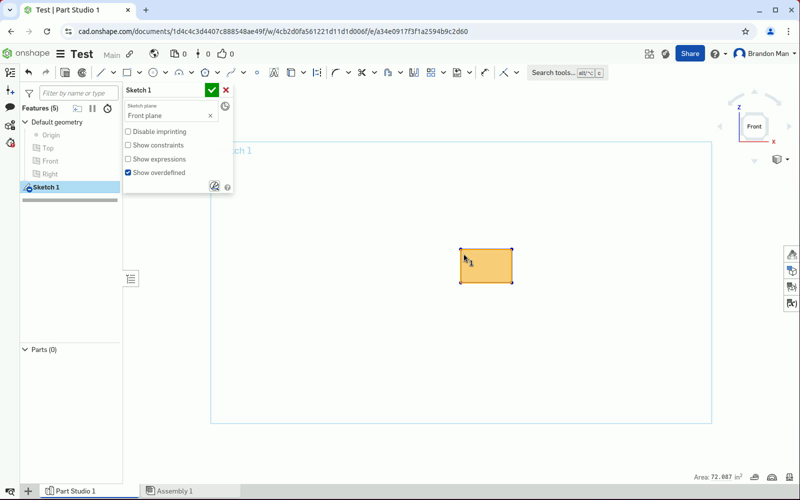
mouse_move(73, 352)
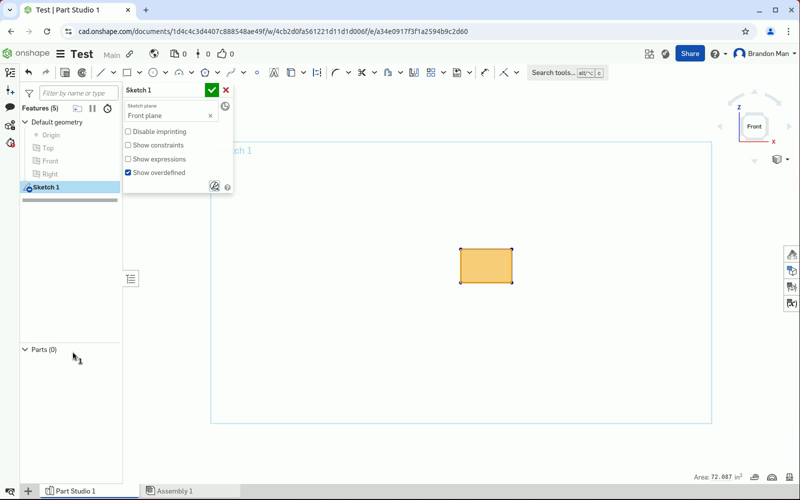
key(shift+y)
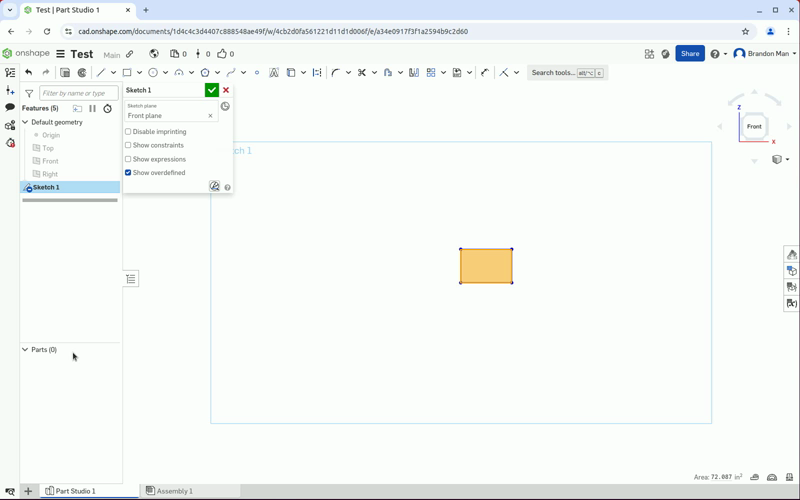
key(shift+e)
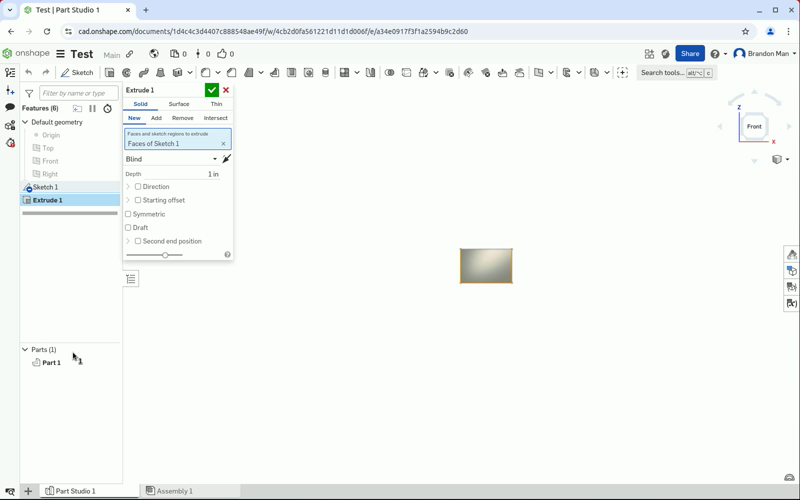
mouse_move(143, 106)
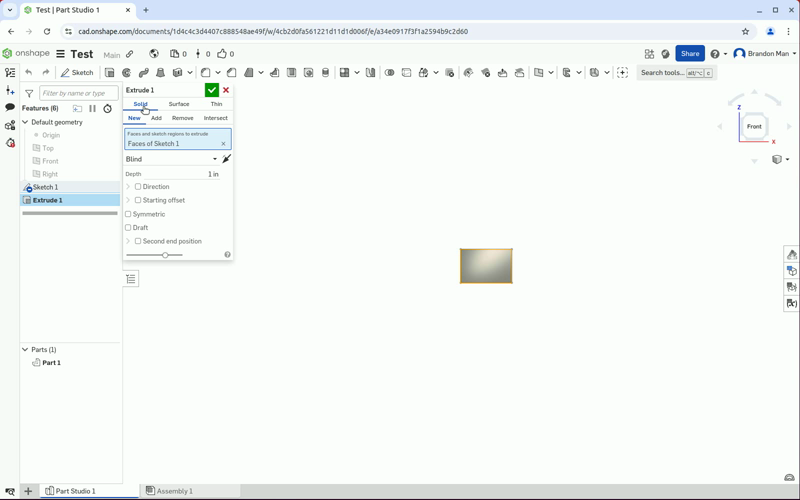
click(143, 106)
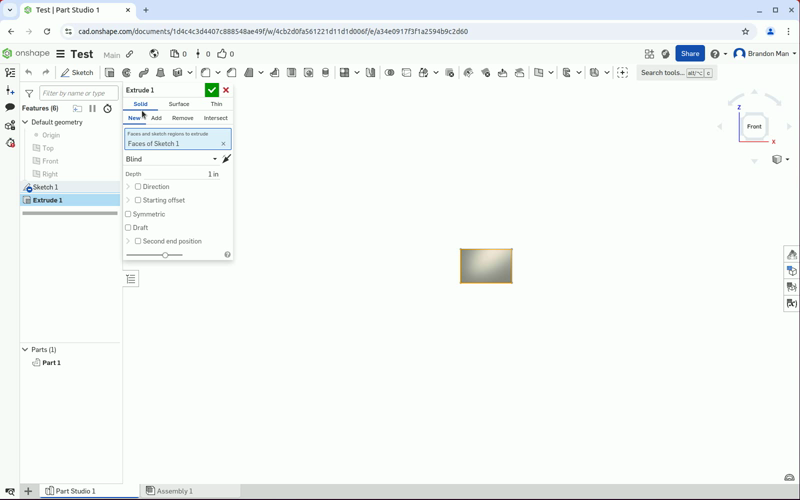
mouse_move(137, 120)
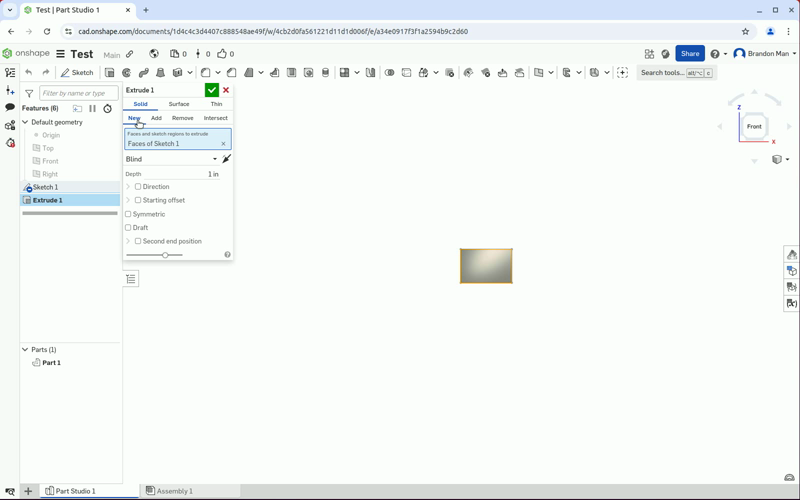
click(137, 120)
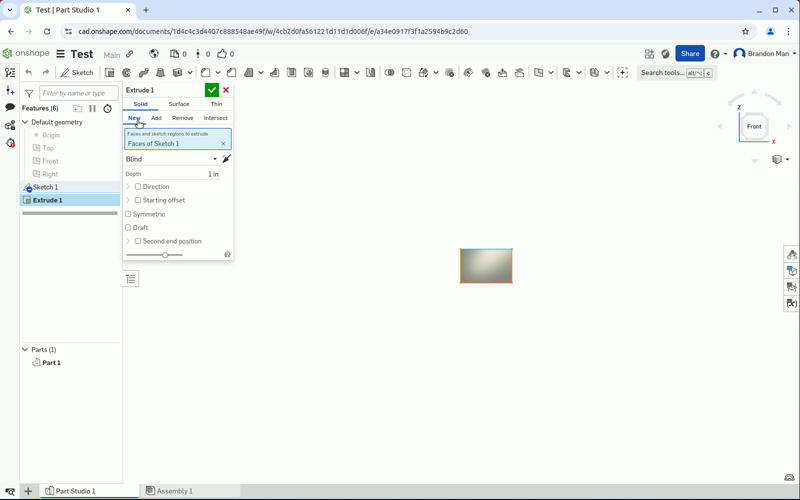
key(tab, 4)
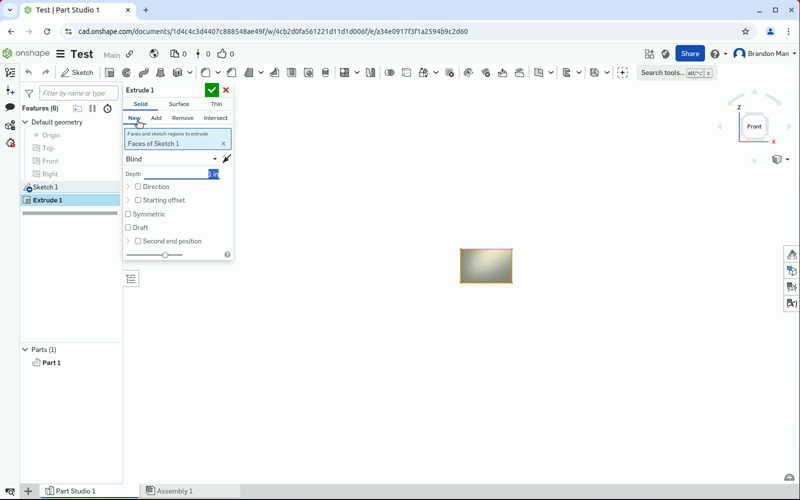
text(23.108)
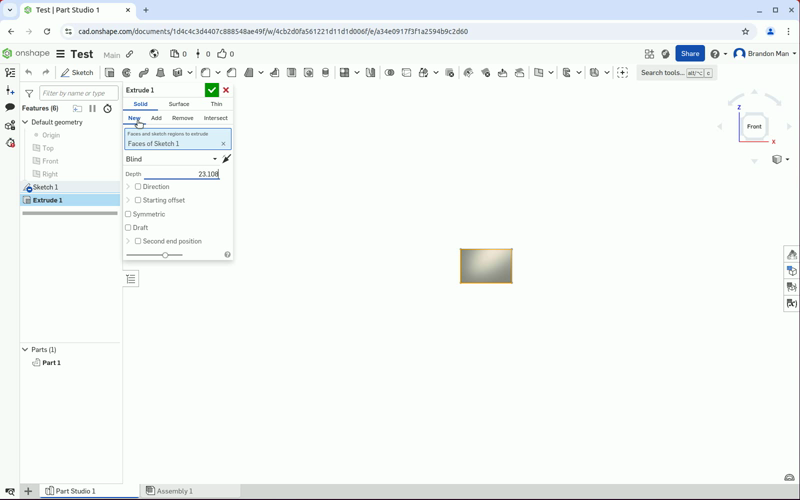
key(enter)
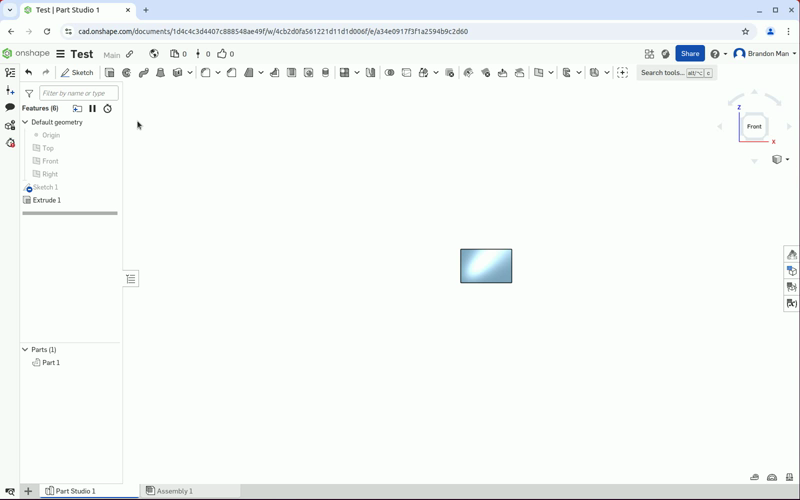
key(shift+h)
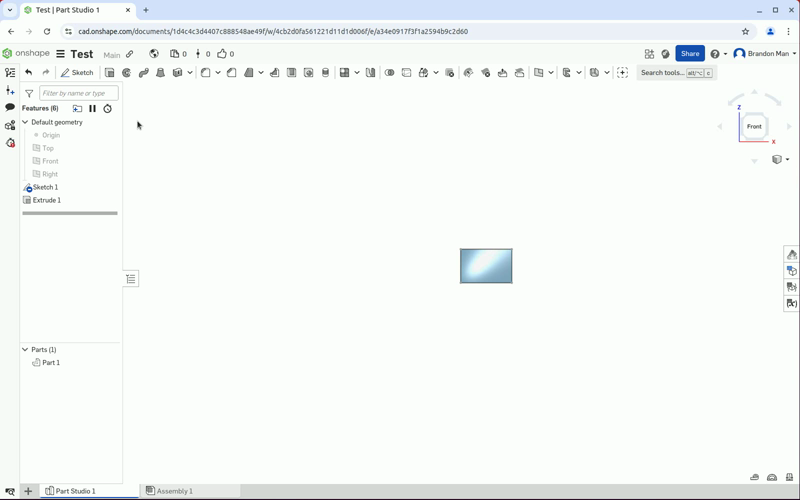
key(shift+h)
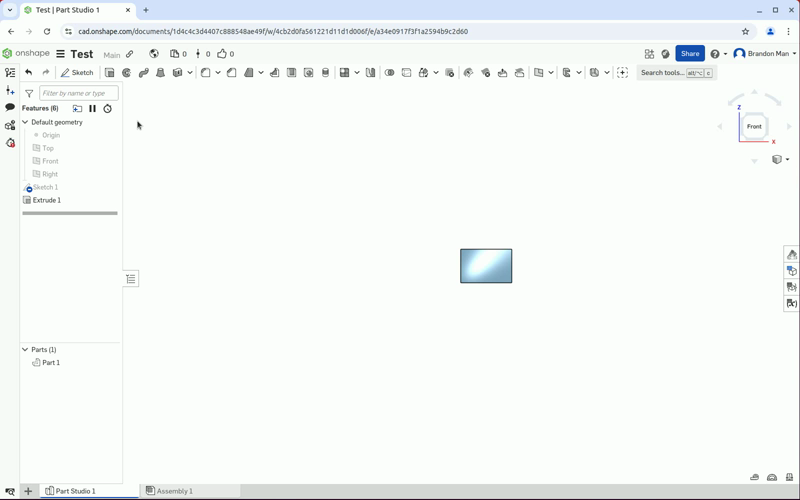
mouse_move(73, 189)
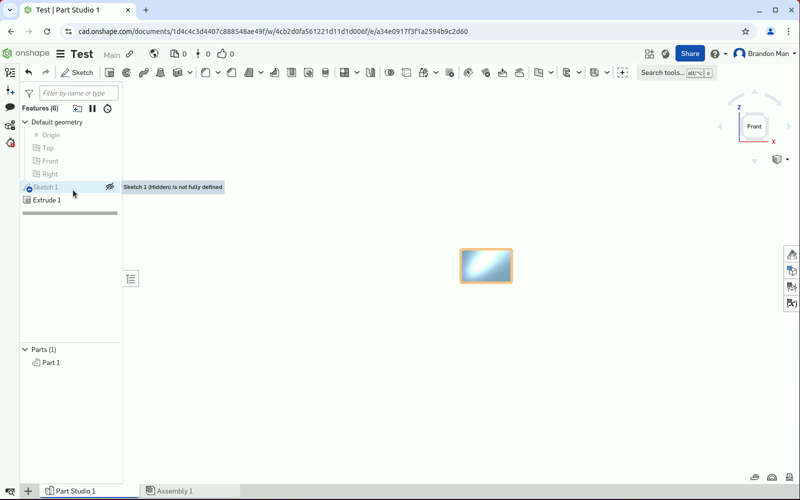
click(73, 189)
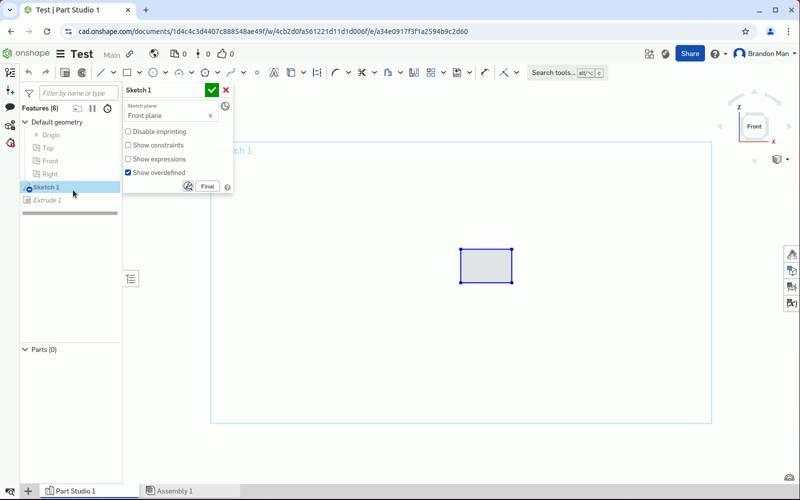
mouse_move(229, 92)
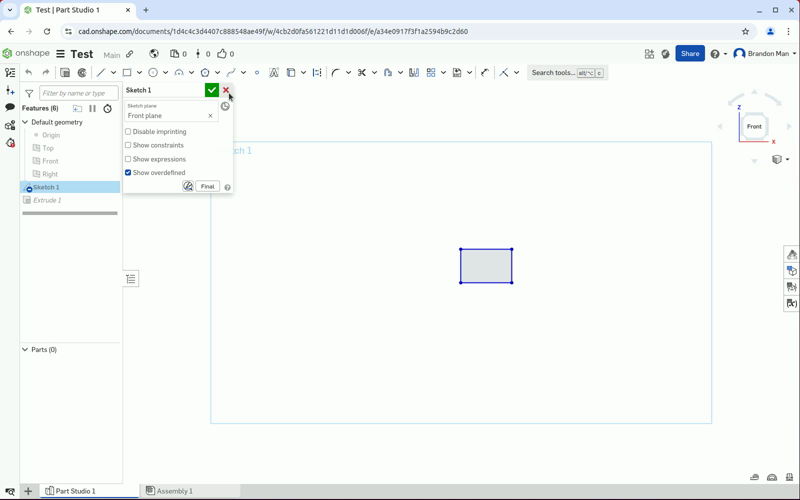
click(229, 92)
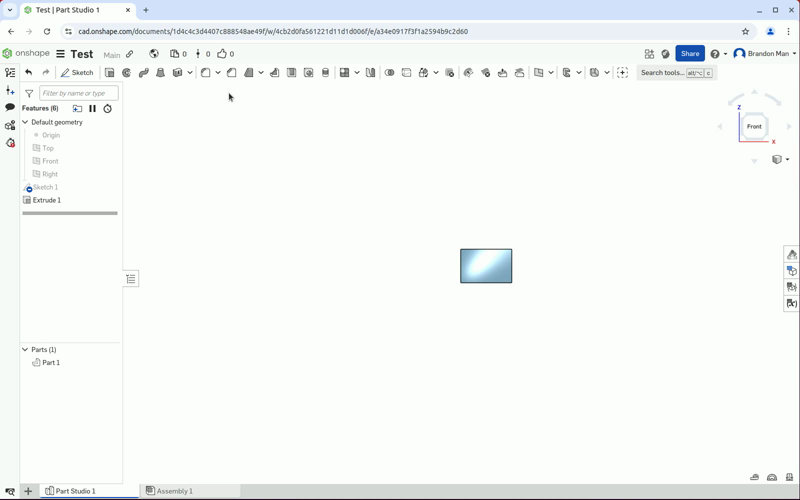
mouse_move(73, 352)
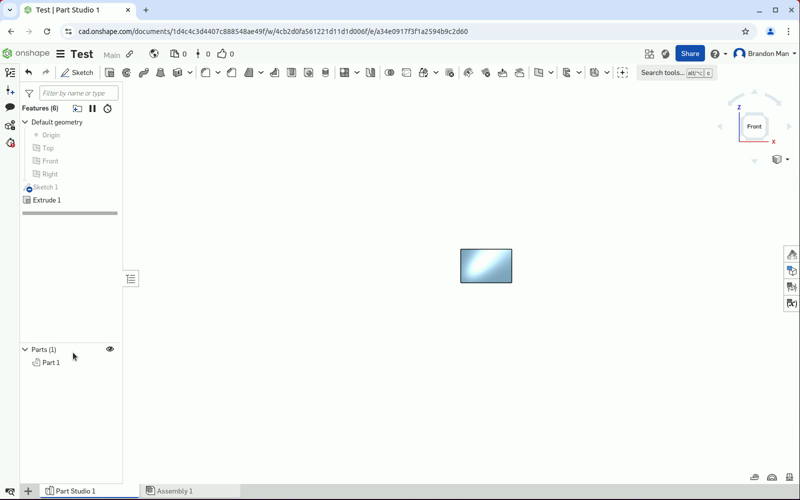
key(y)
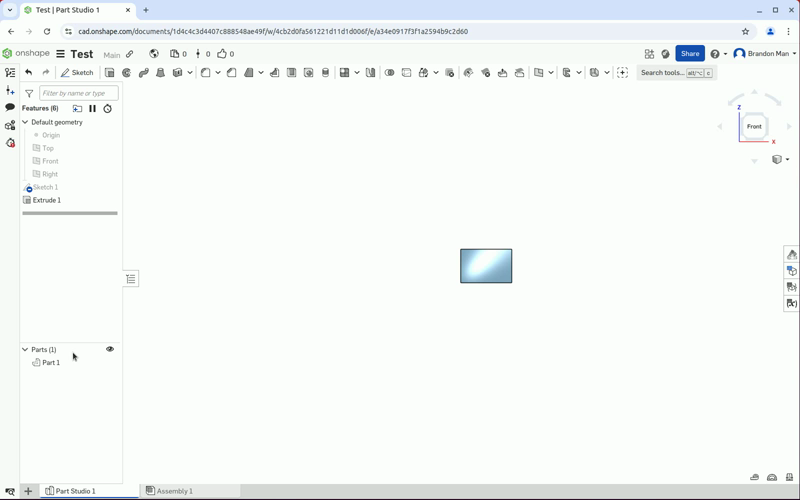
key(shift+p)
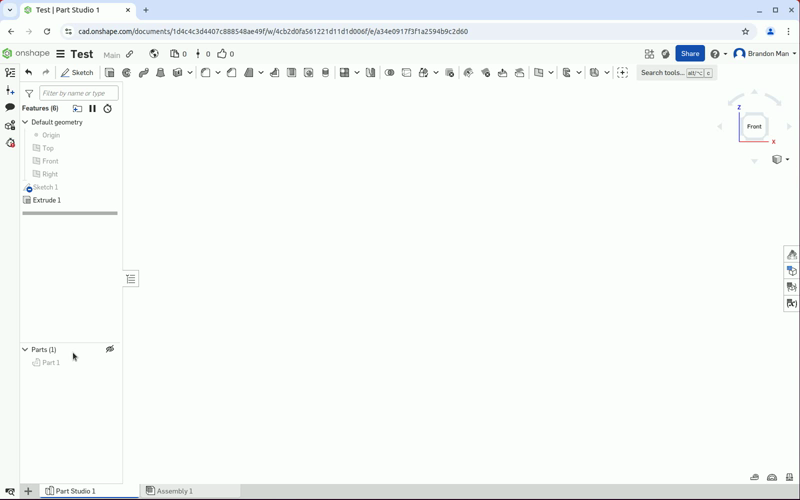
key(space)
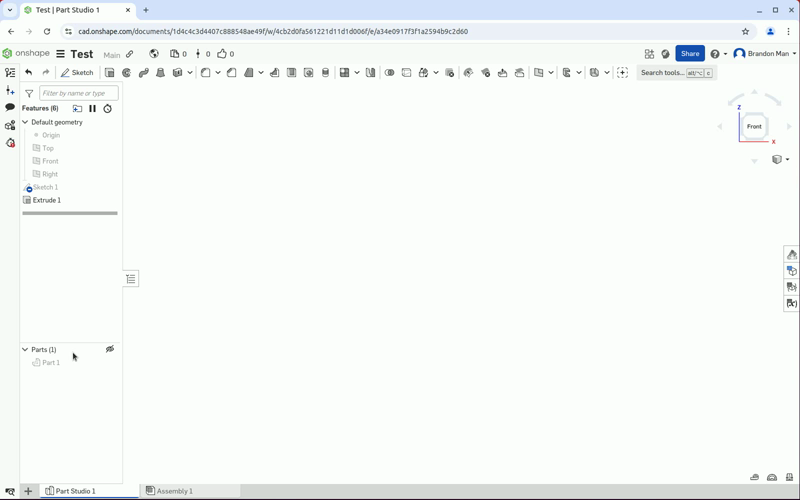
key_down(shift)
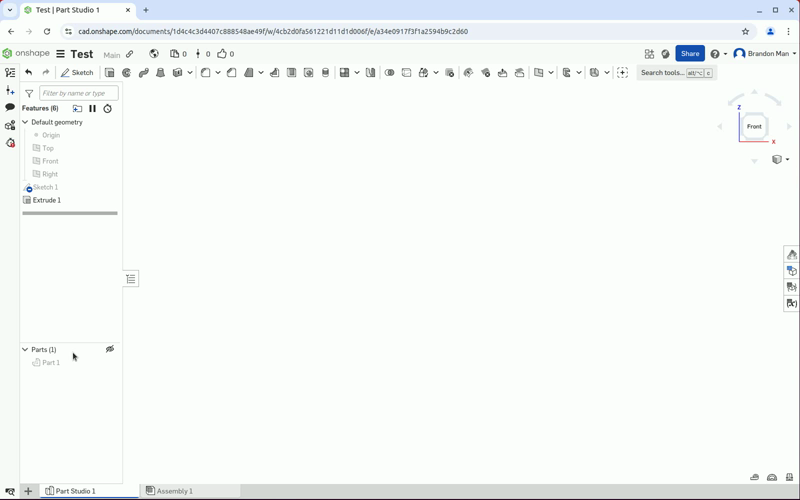
key(left)
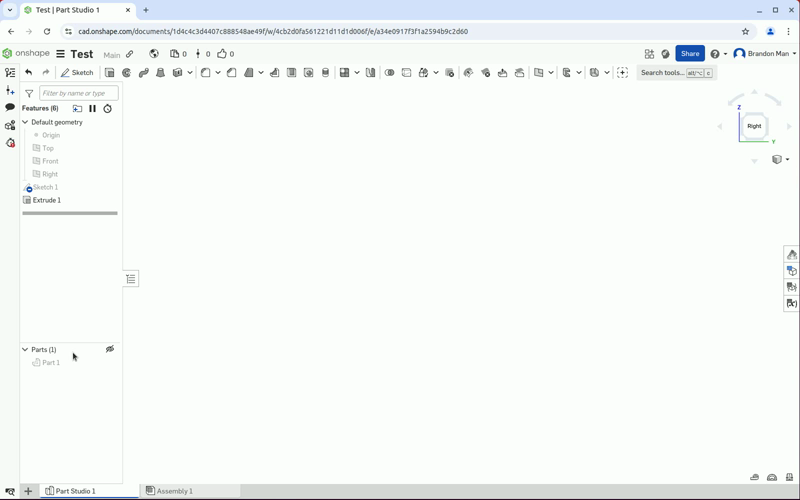
key_up(shift)
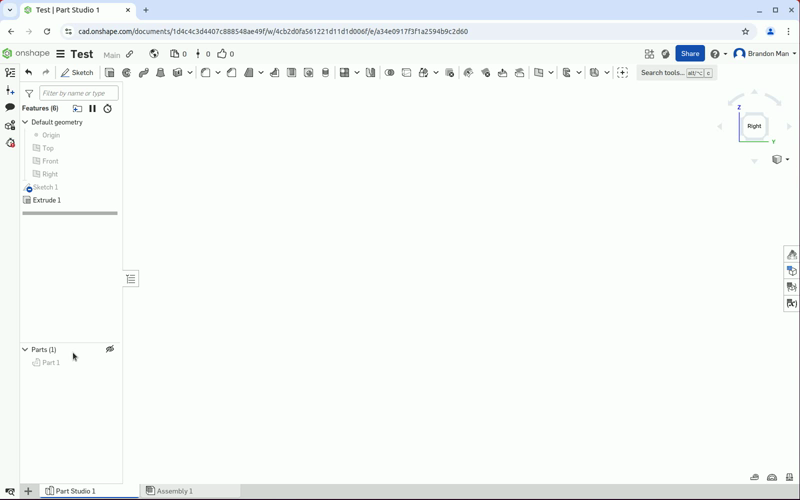
mouse_move(73, 352)
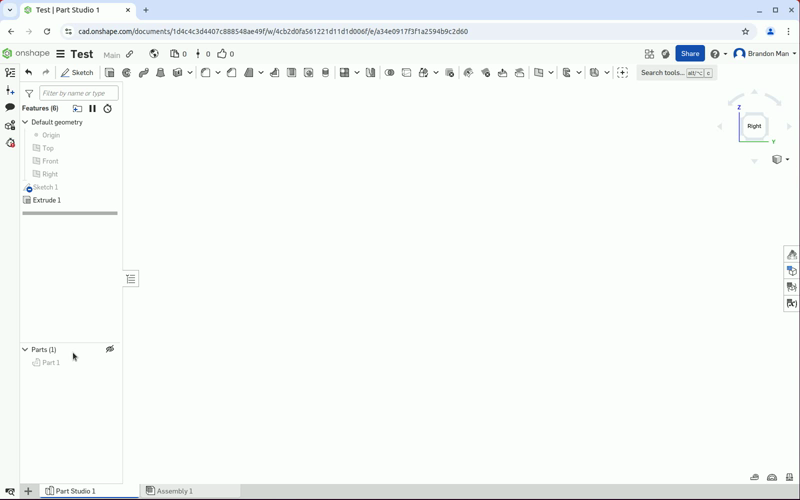
key(shift+y)
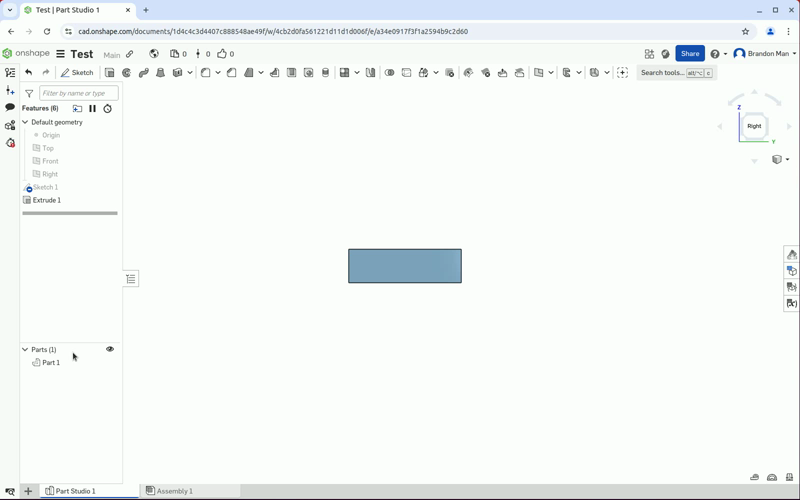
mouse_move(541, 75)
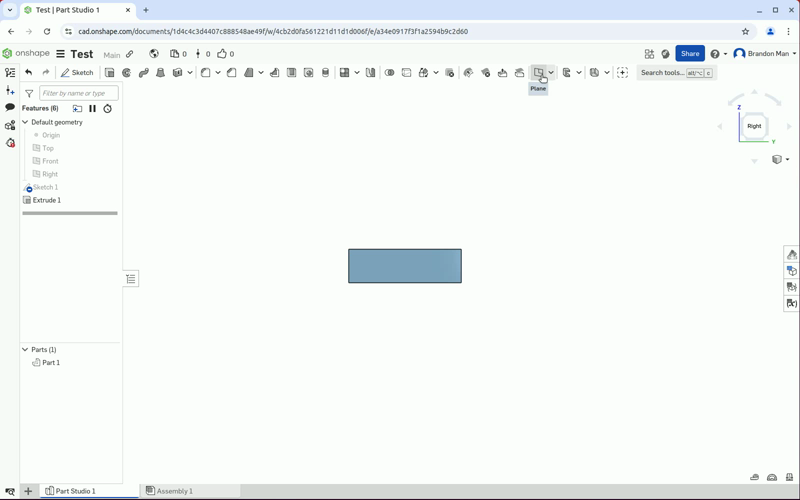
click(541, 75)
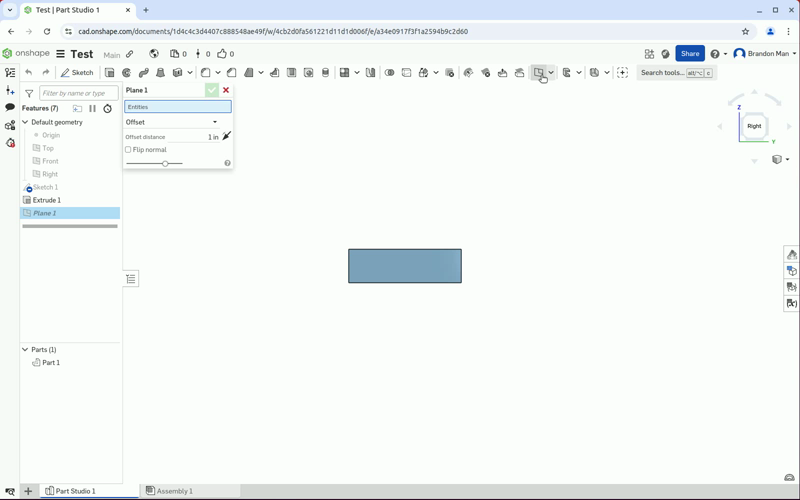
mouse_move(73, 176)
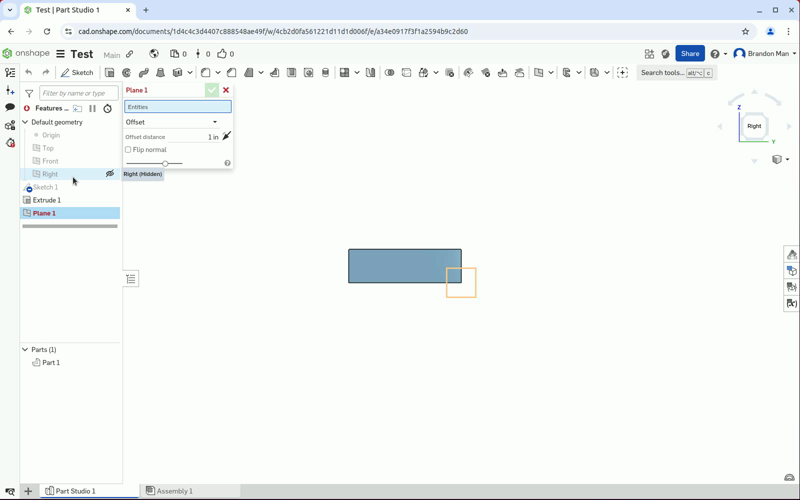
click(73, 176)
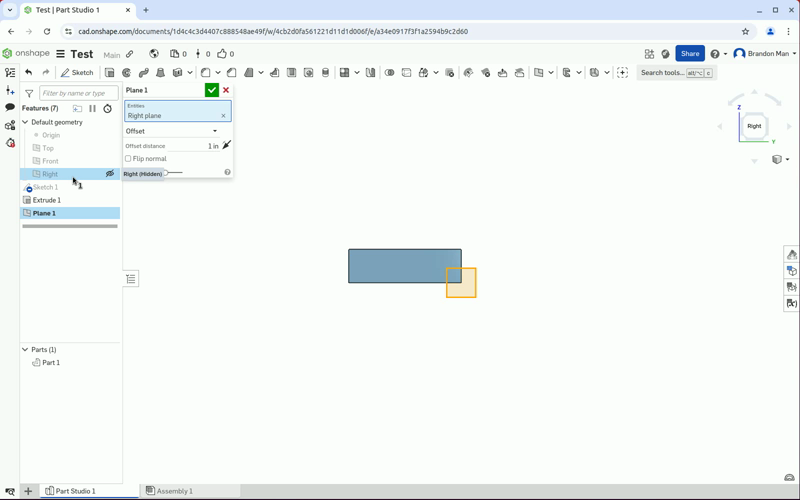
key(tab, 2)
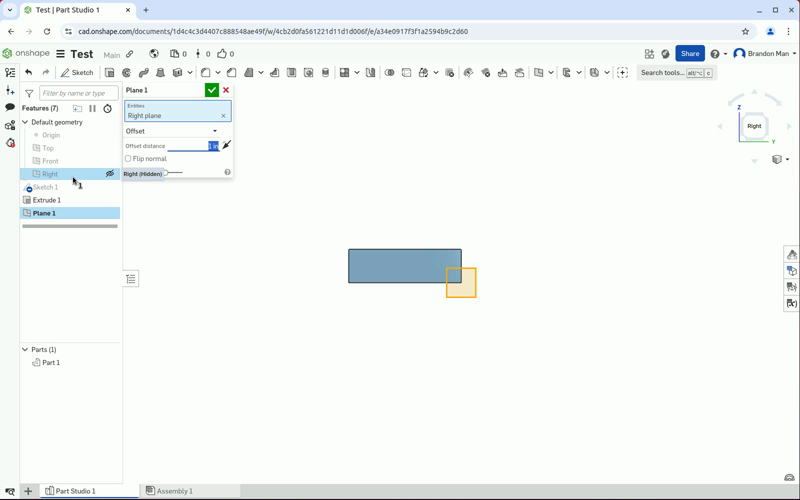
text(10.352)
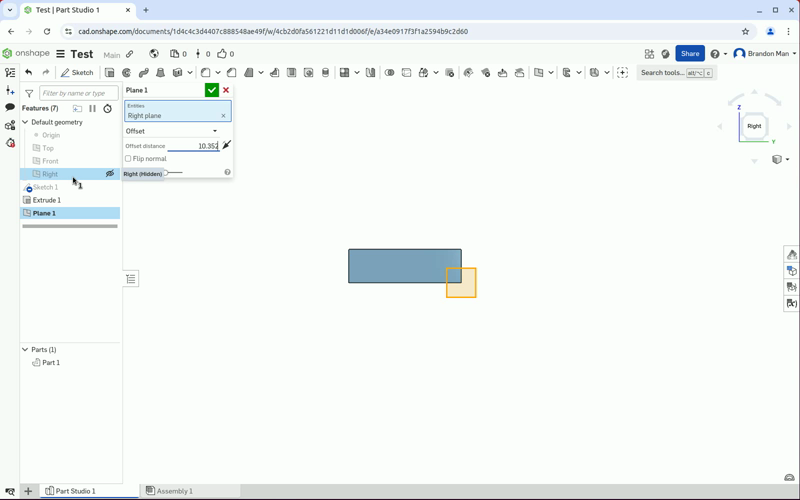
key(enter, 2)
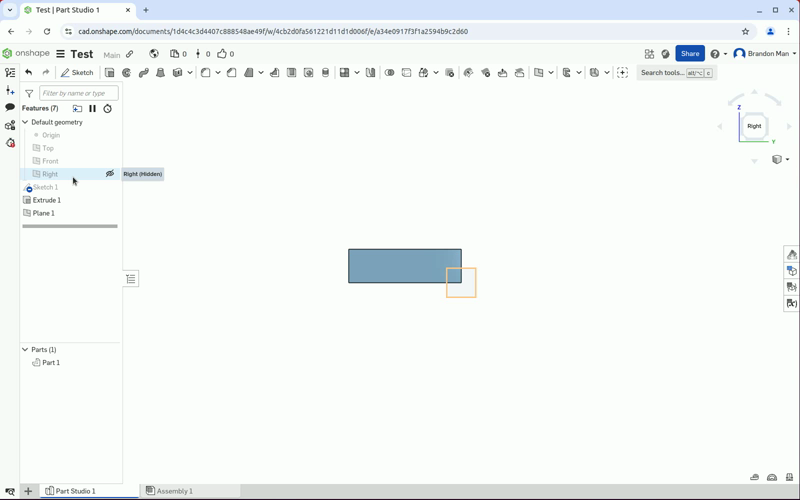
key(shift+s)
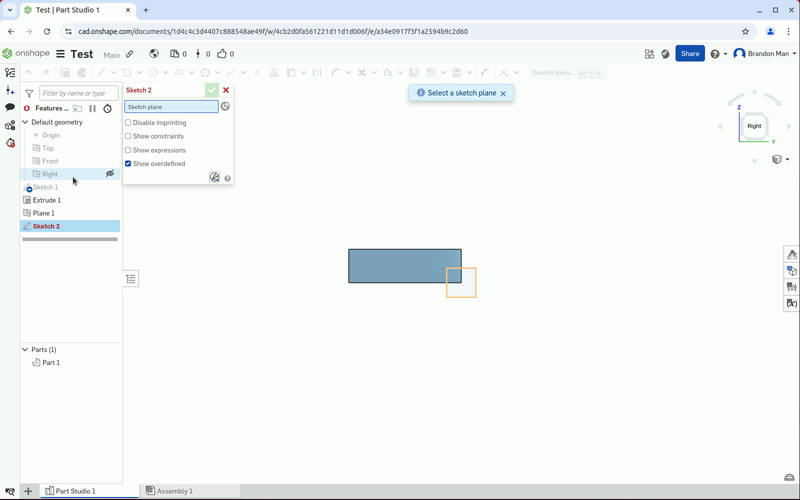
mouse_move(73, 215)
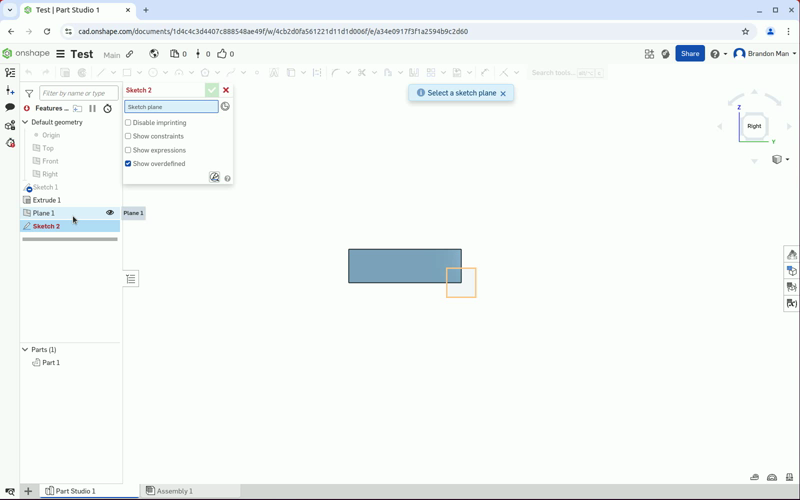
click(73, 215)
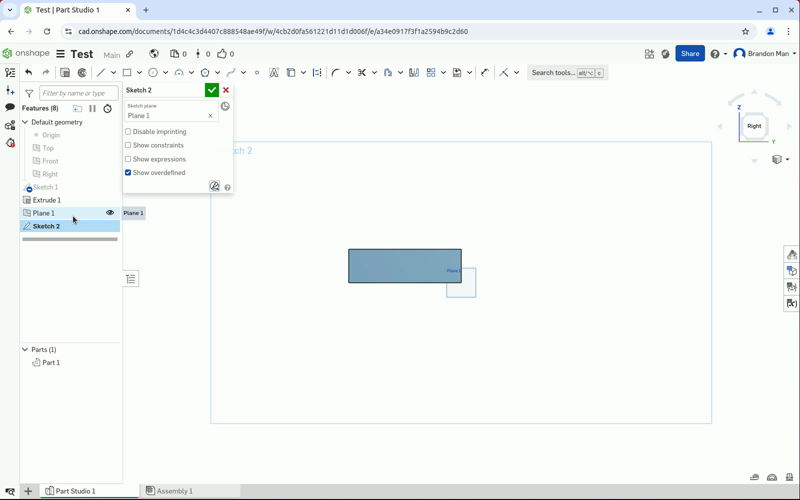
mouse_move(73, 352)
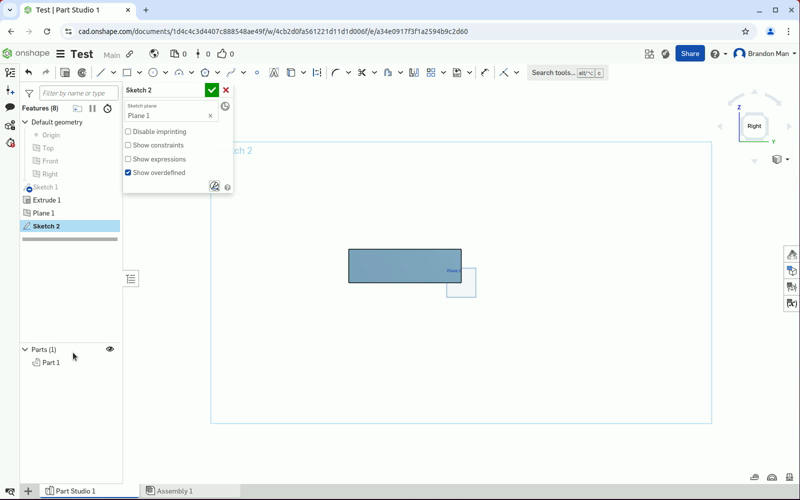
key(y)
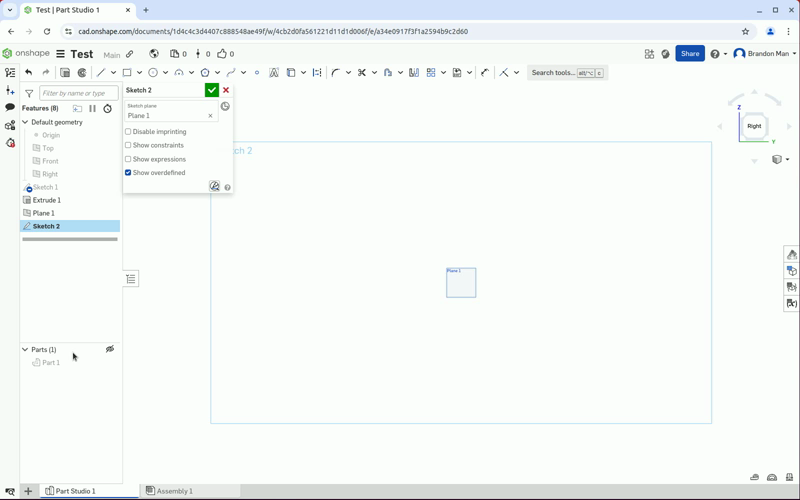
key(l)
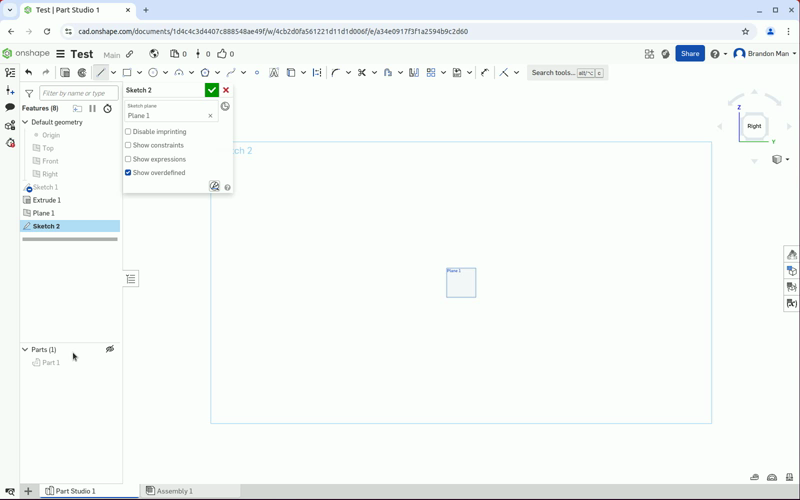
key_down(shift)
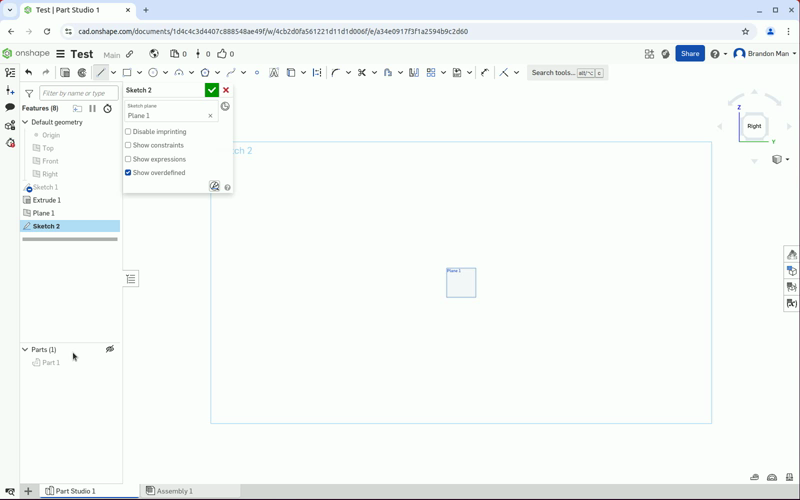
mouse_move(410, 250)
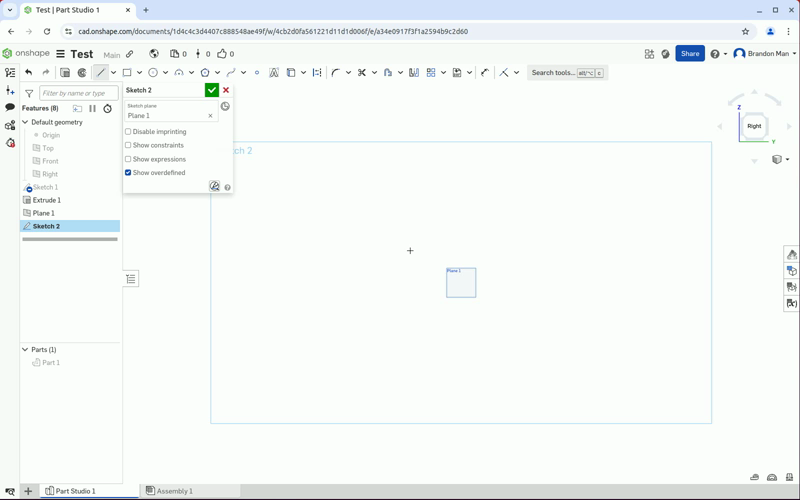
click(410, 250)
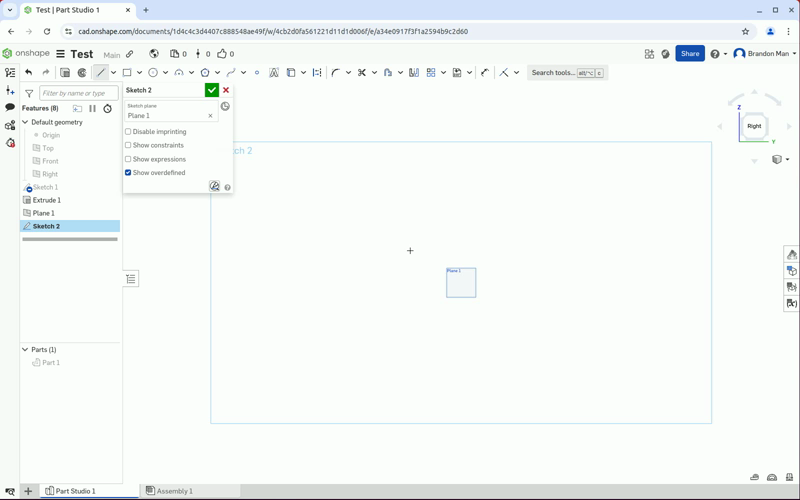
key_up(shift)
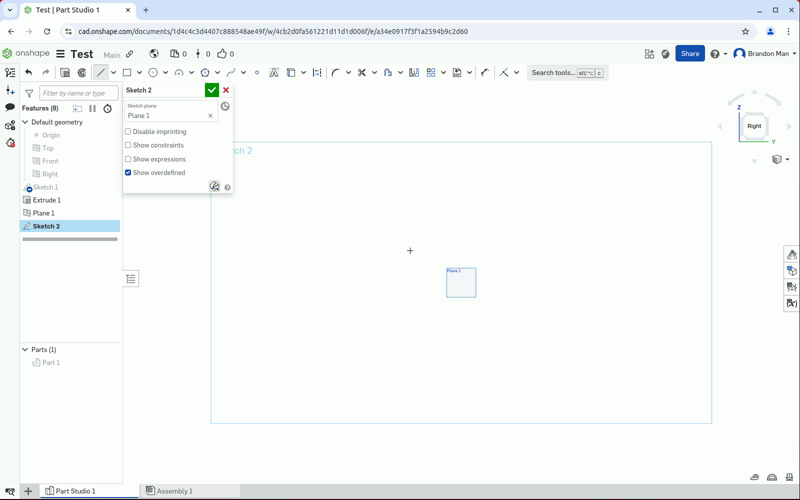
key_down(shift)
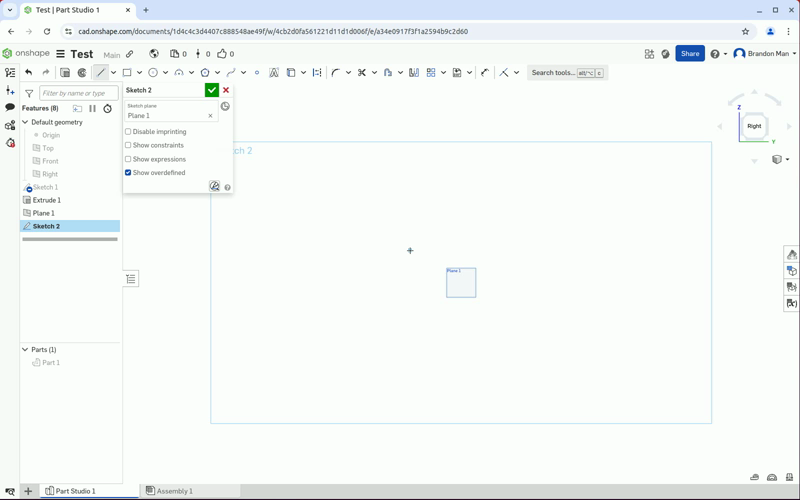
mouse_move(440, 250)
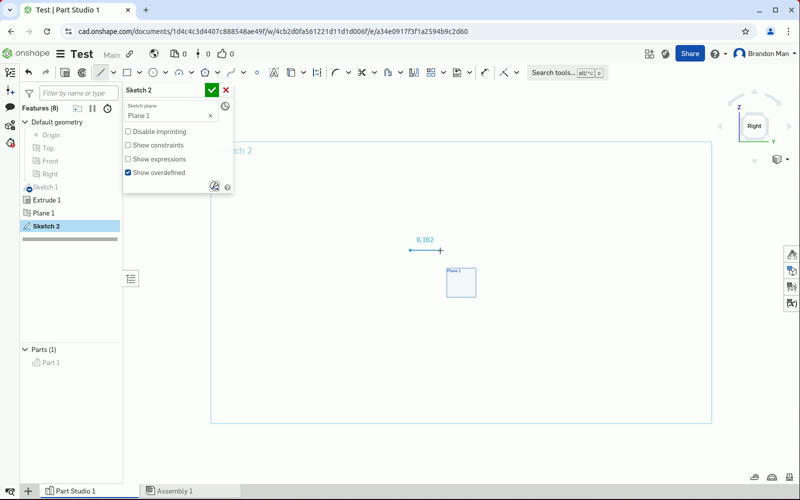
mouse_move(461, 250)
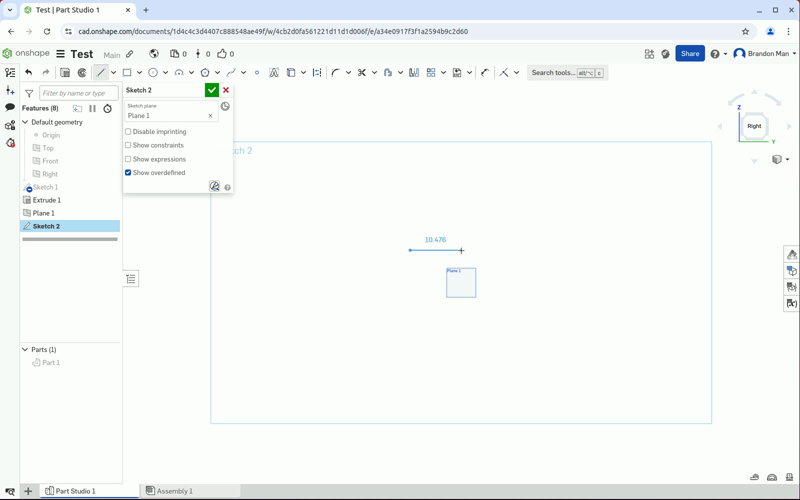
click(461, 250)
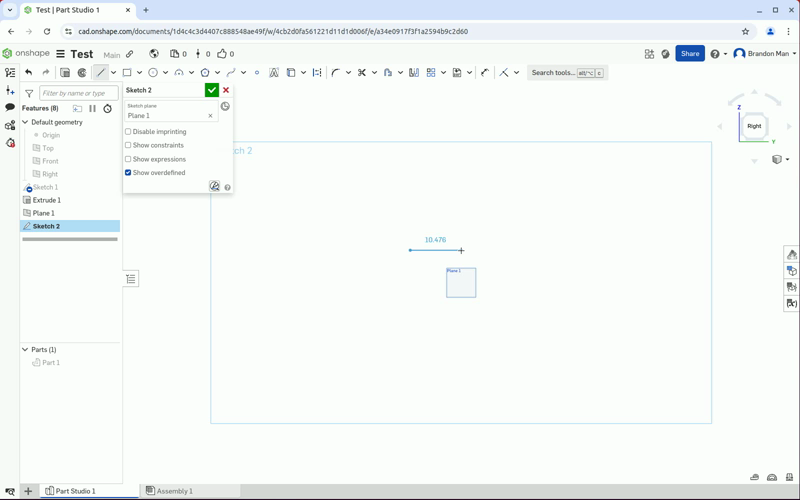
key_up(shift)
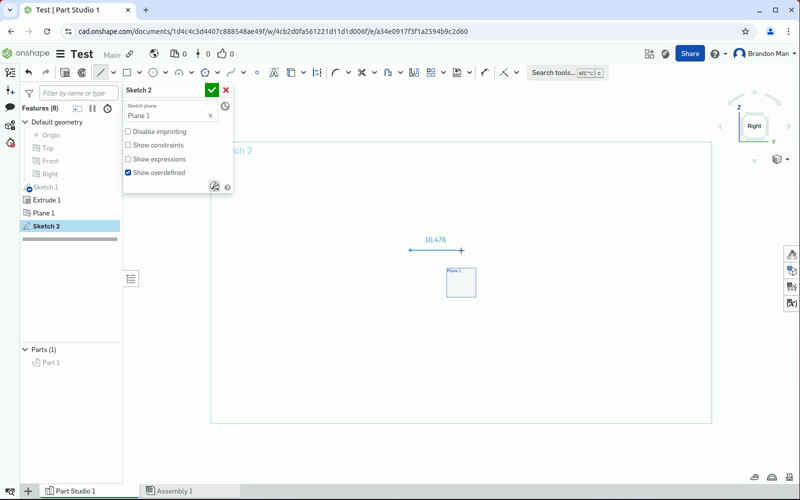
key_down(shift)
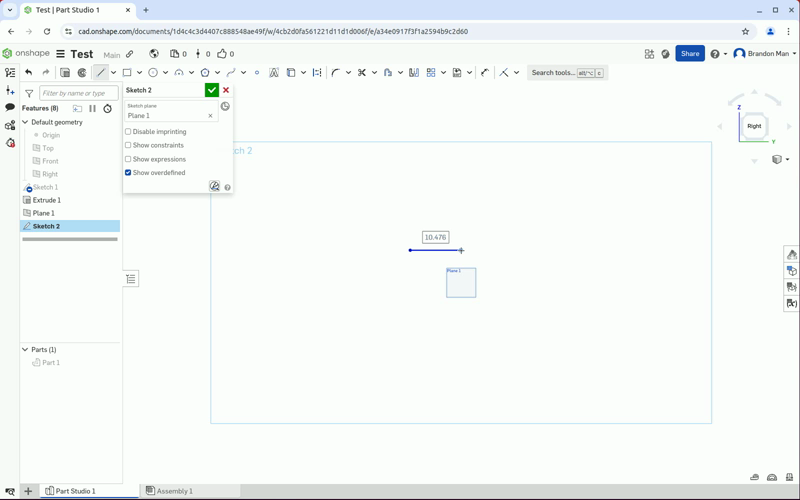
mouse_move(491, 250)
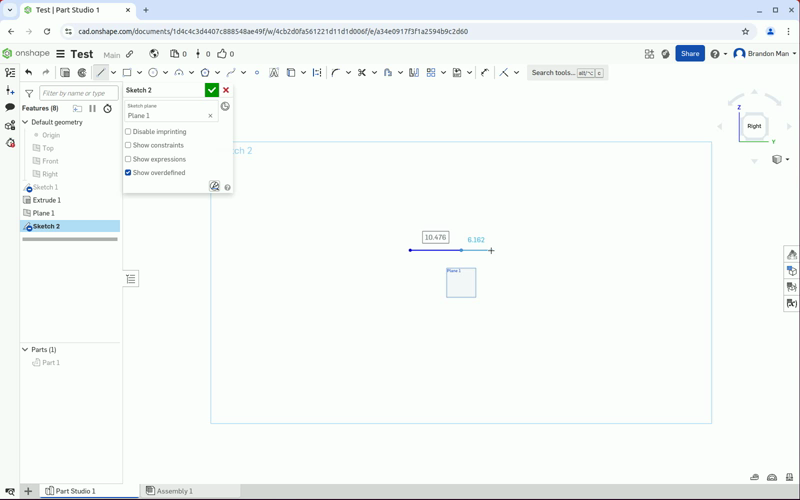
mouse_move(461, 216)
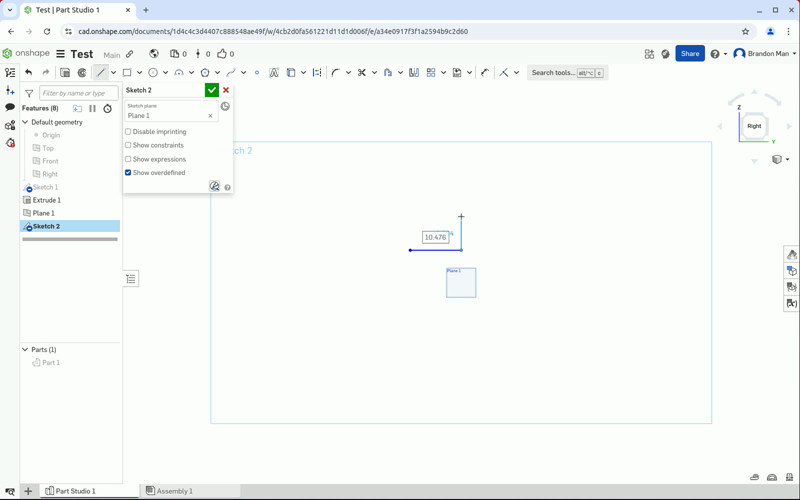
click(461, 216)
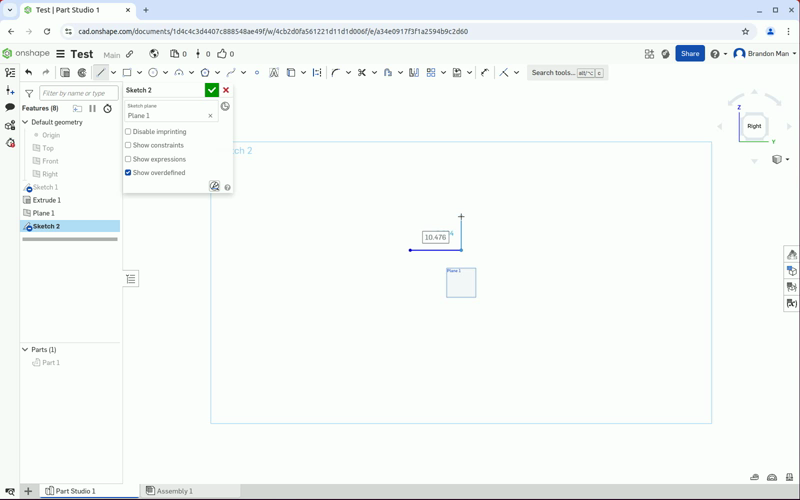
key_up(shift)
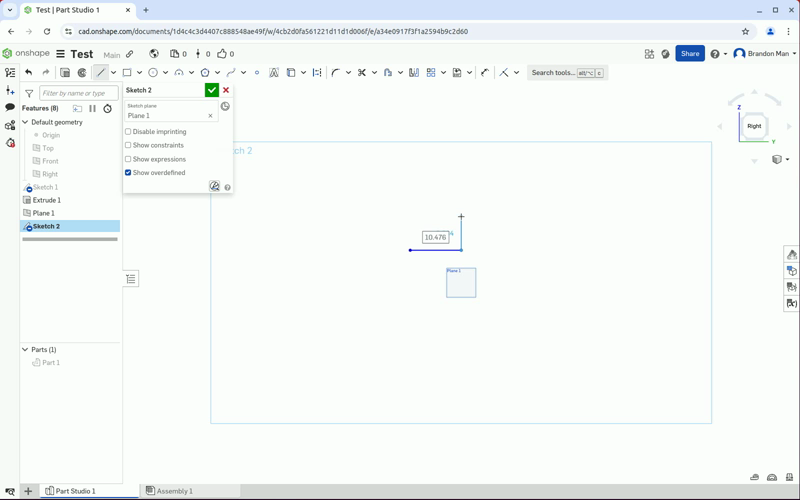
key_down(shift)
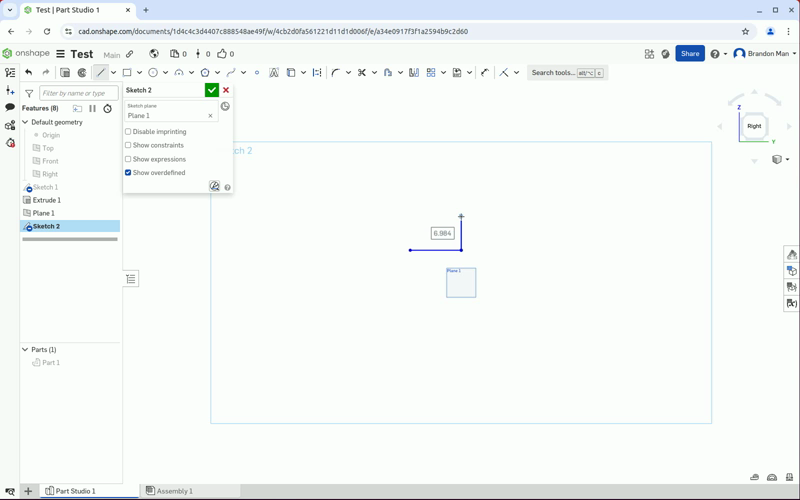
mouse_move(491, 216)
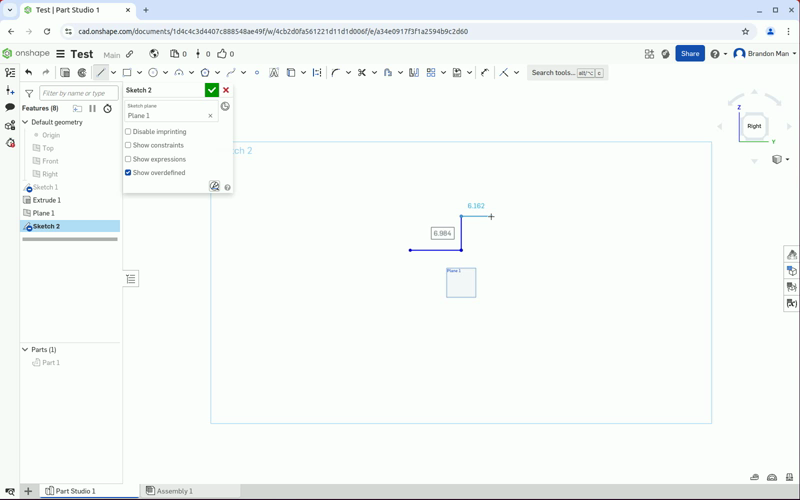
mouse_move(410, 216)
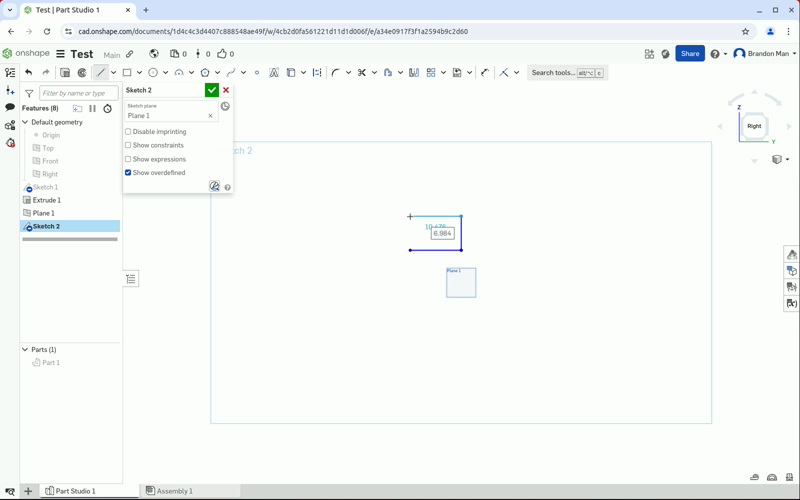
click(410, 216)
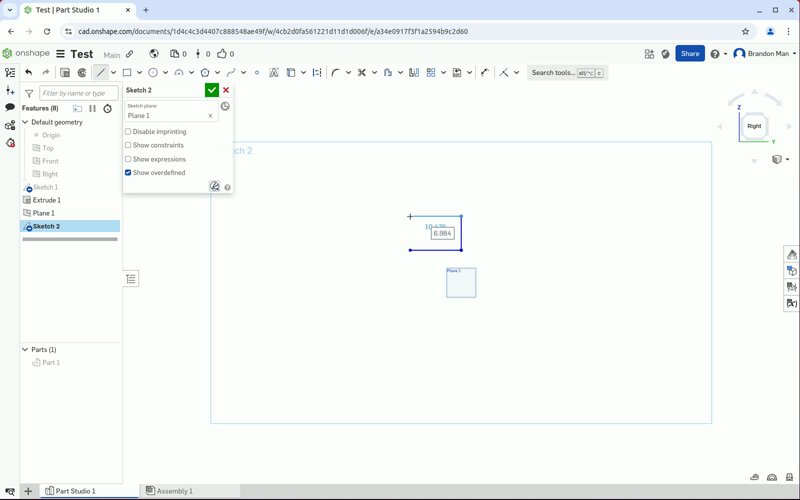
key_up(shift)
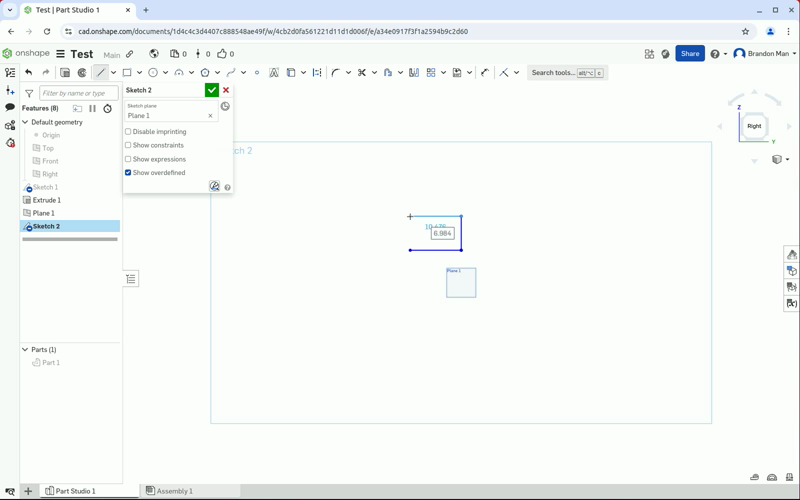
mouse_move(440, 216)
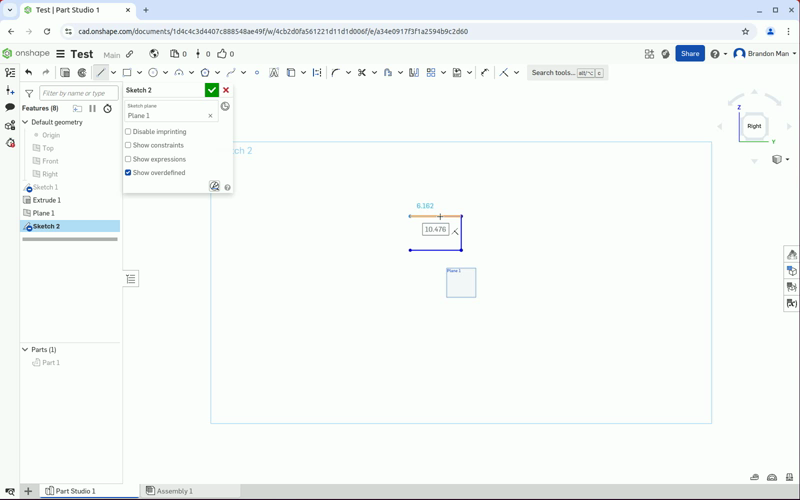
key_down(shift)
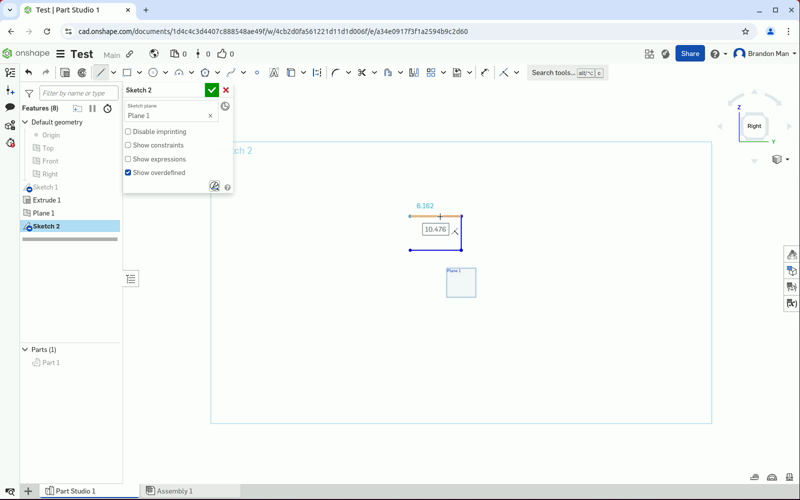
mouse_move(410, 250)
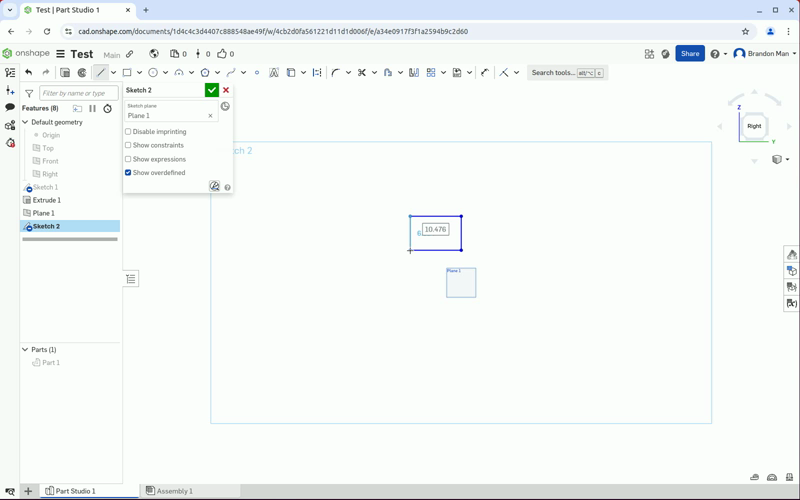
key_up(shift)
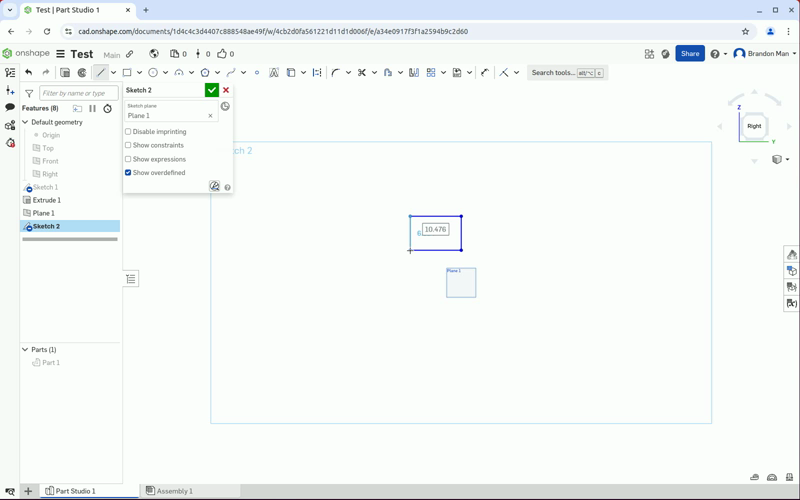
click(410, 250)
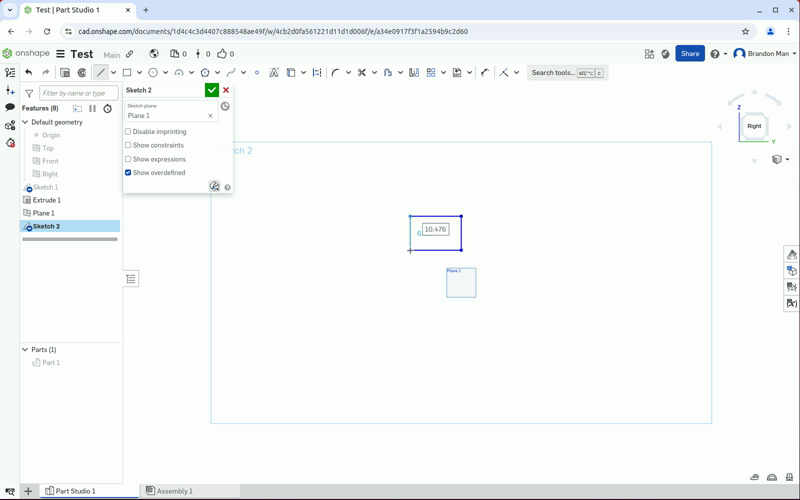
key(esc)
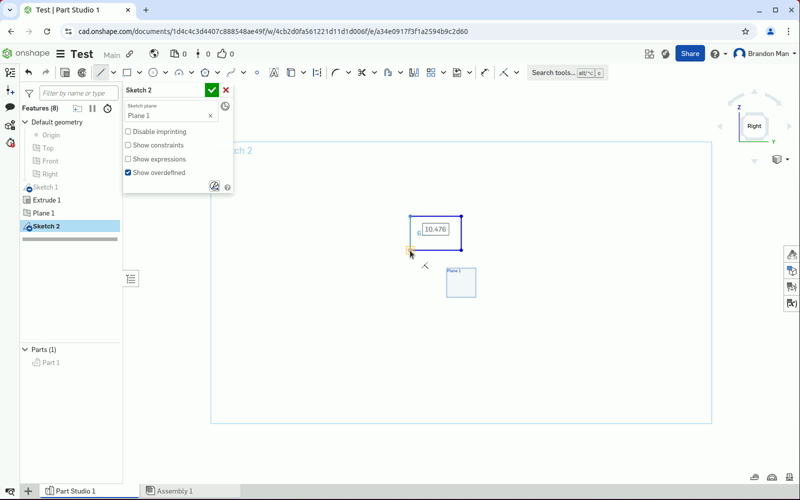
mouse_move(434, 220)
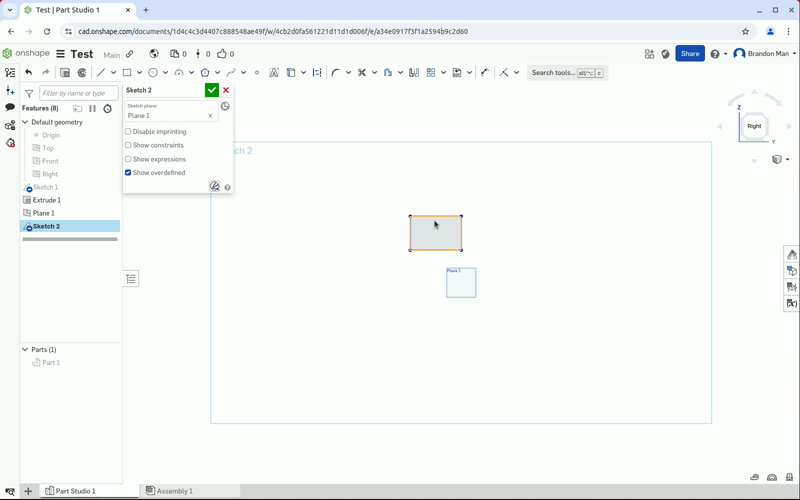
scroll(6)
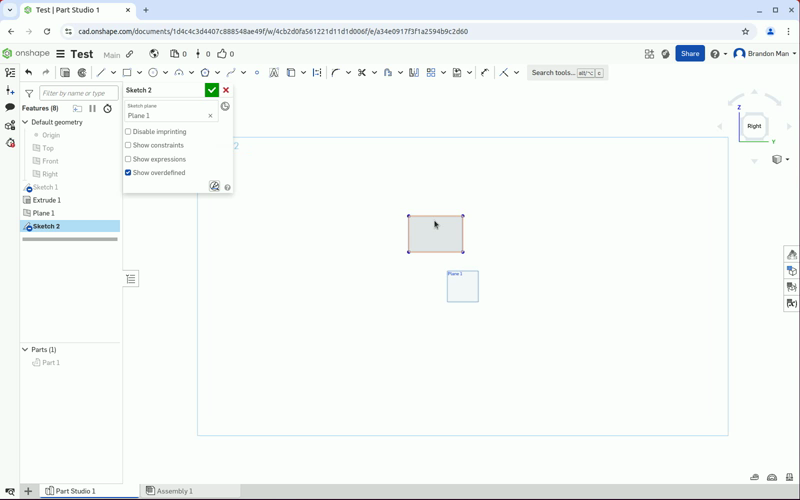
scroll(6)
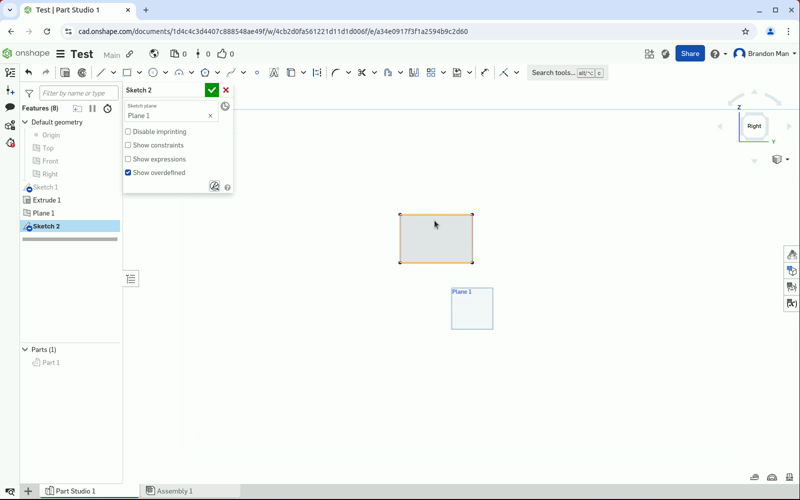
scroll(6)
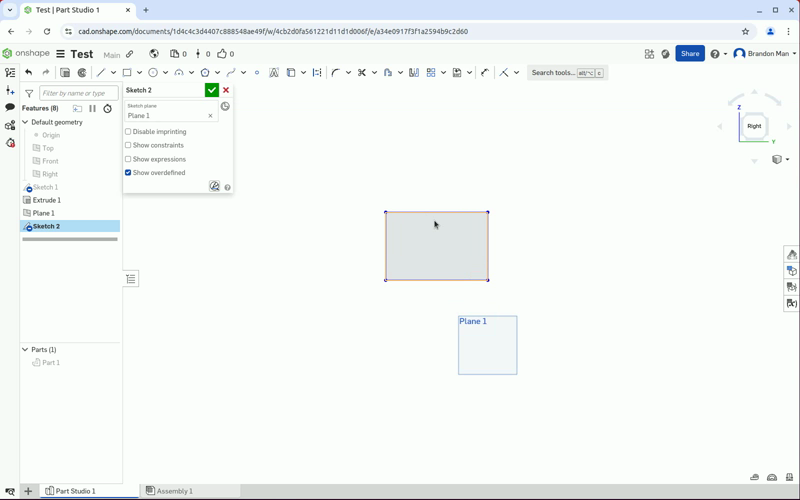
scroll(6)
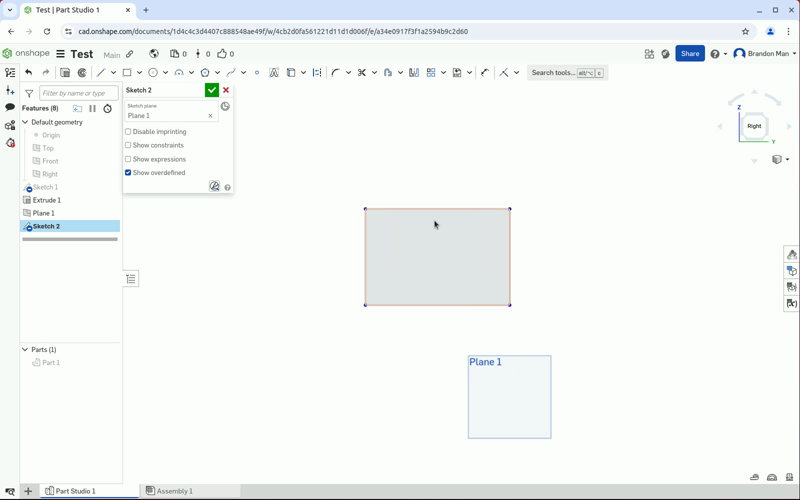
scroll(6)
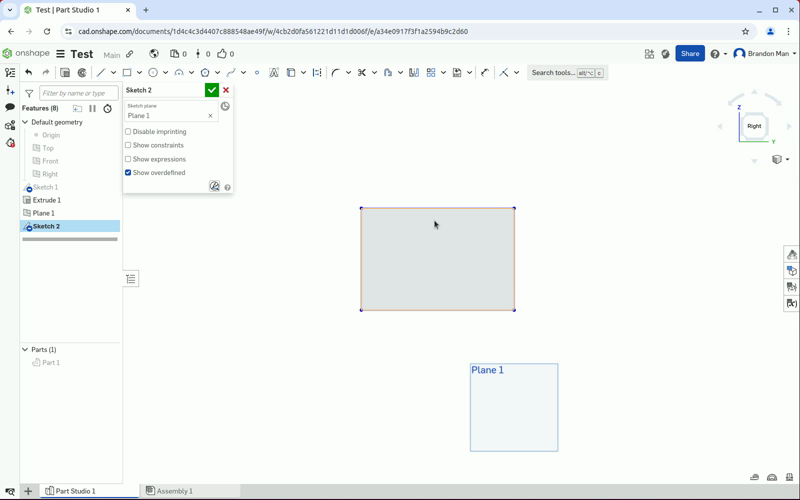
scroll(6)
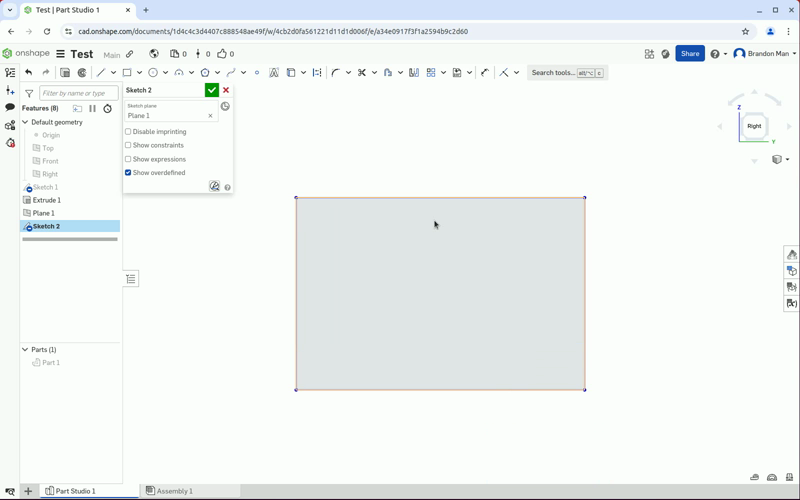
scroll(6)
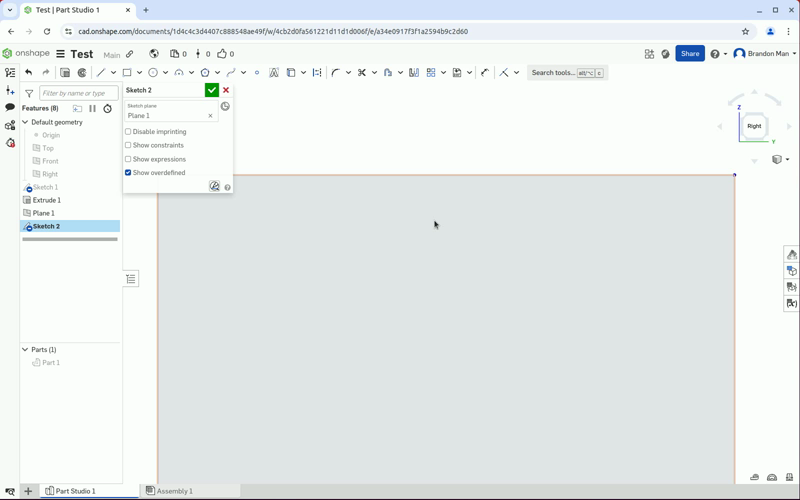
click(434, 220)
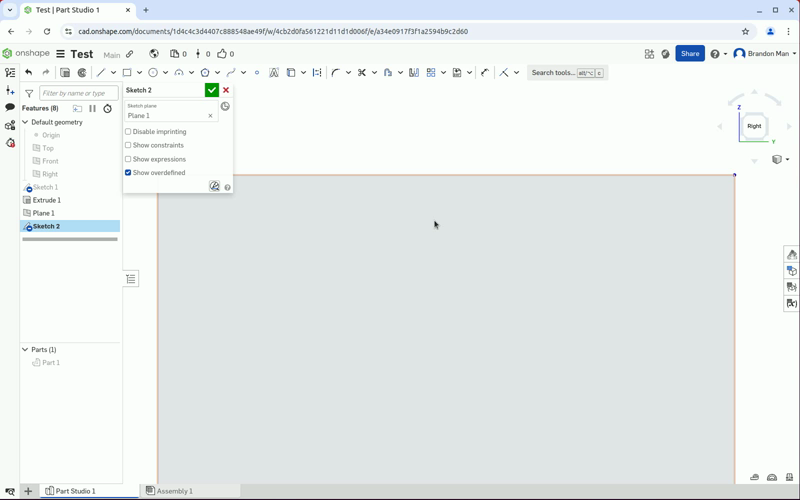
scroll(-6)
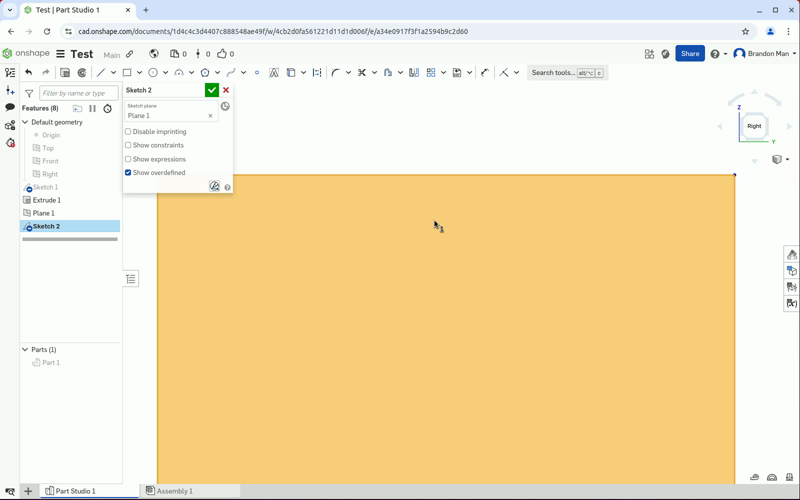
scroll(-6)
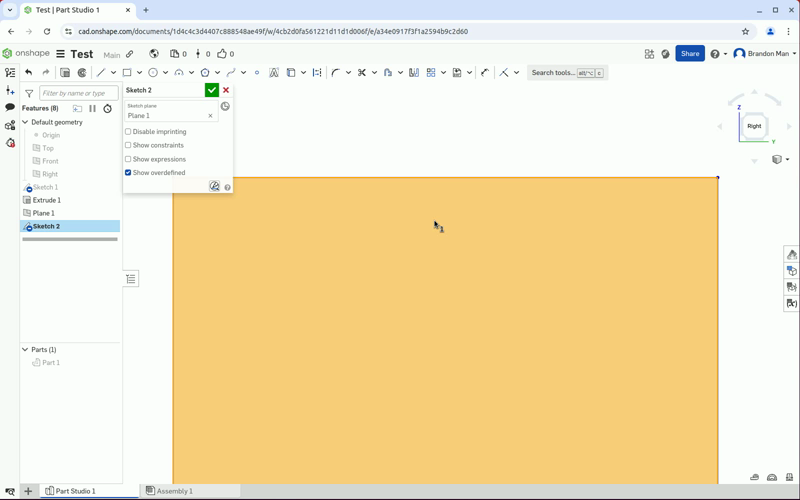
scroll(-6)
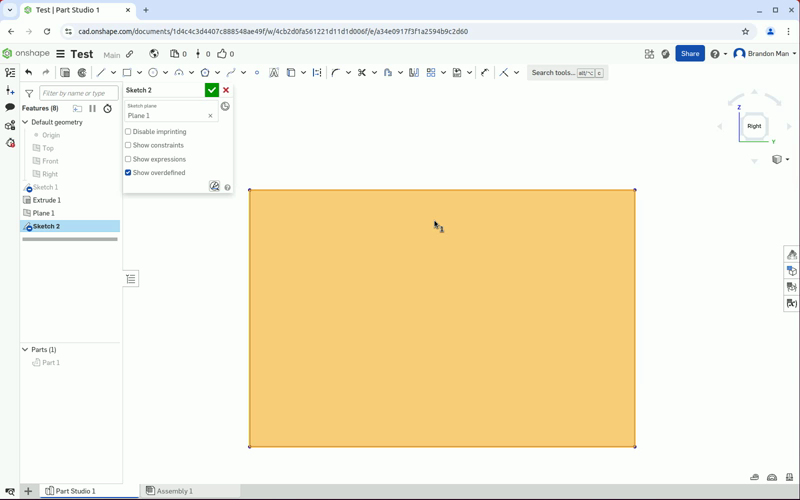
scroll(-6)
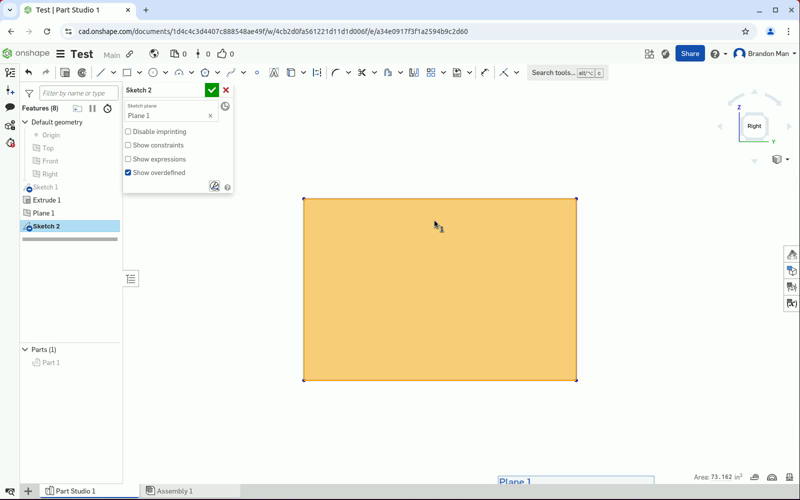
scroll(-6)
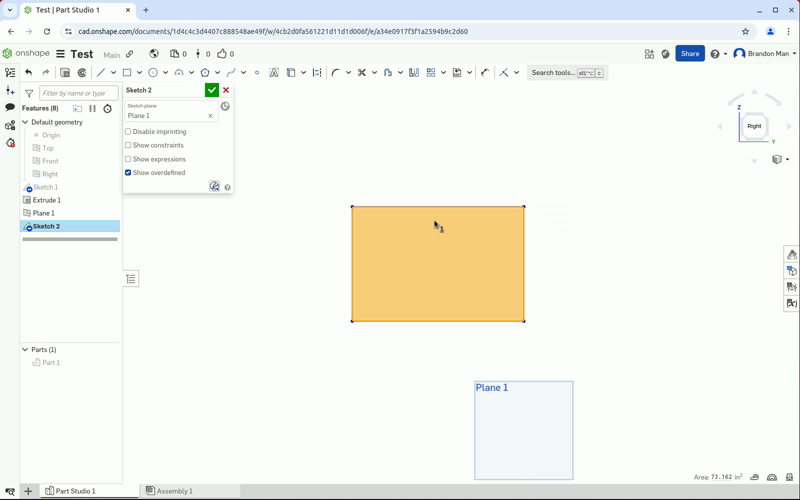
scroll(-6)
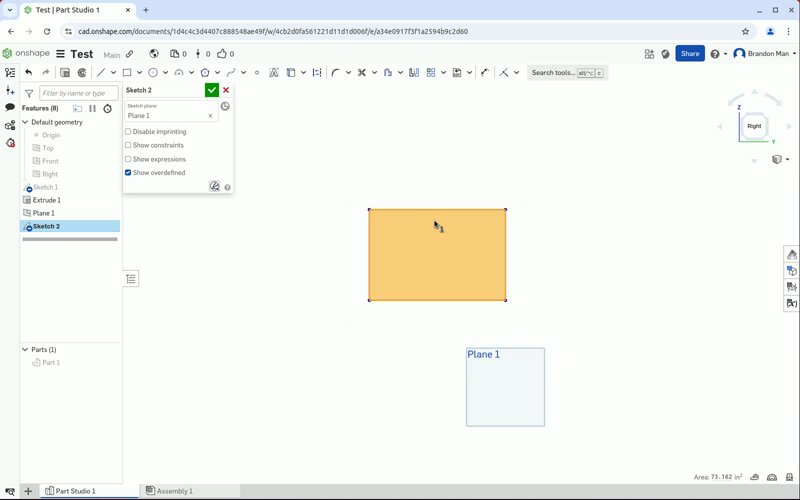
scroll(-6)
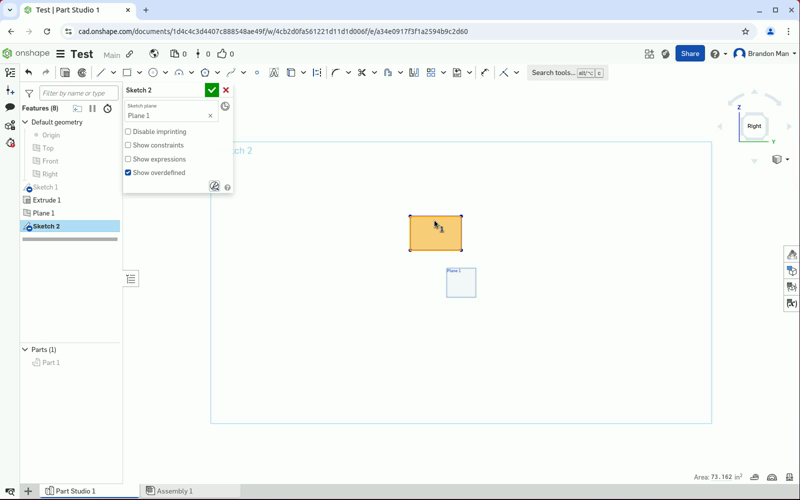
mouse_move(73, 352)
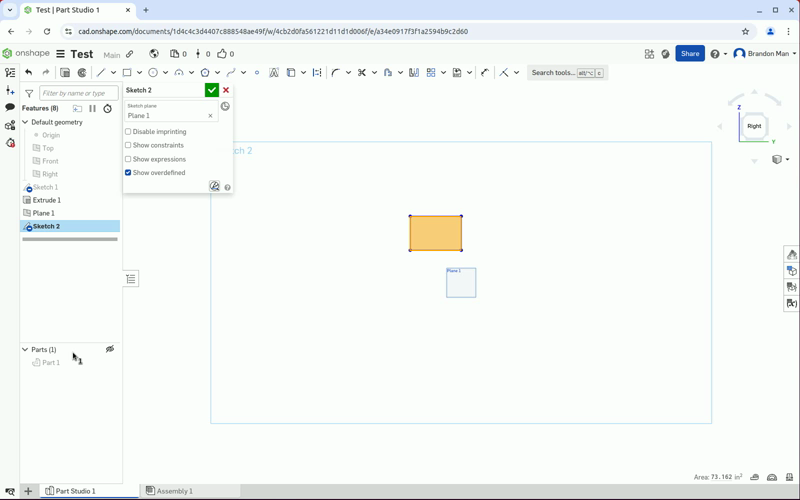
key(shift+y)
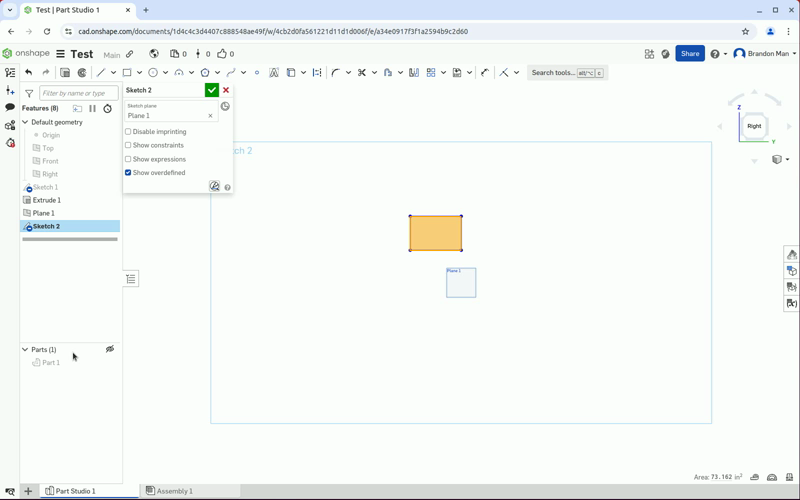
key(shift+e)
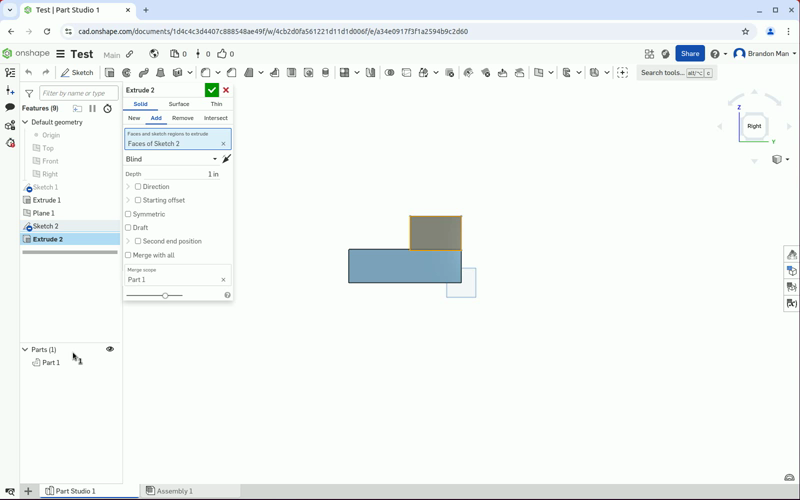
mouse_move(143, 106)
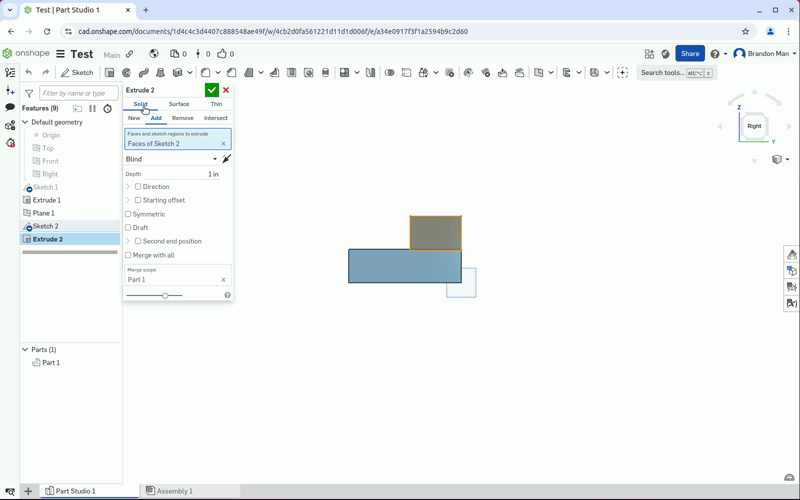
click(143, 106)
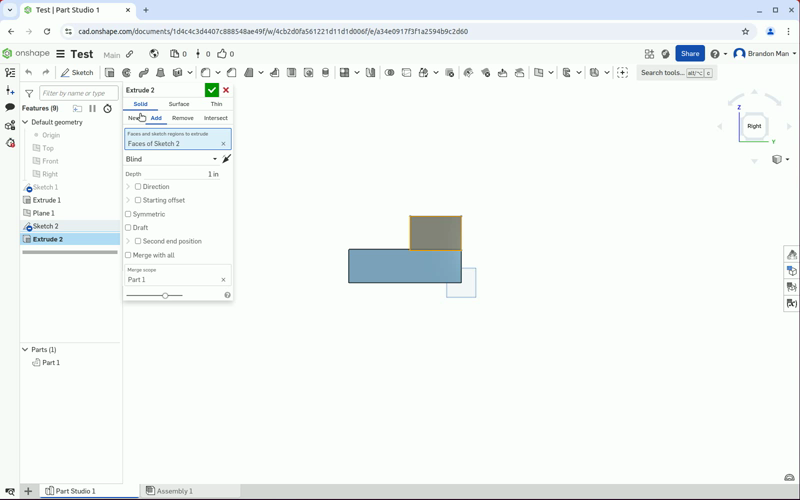
mouse_move(137, 120)
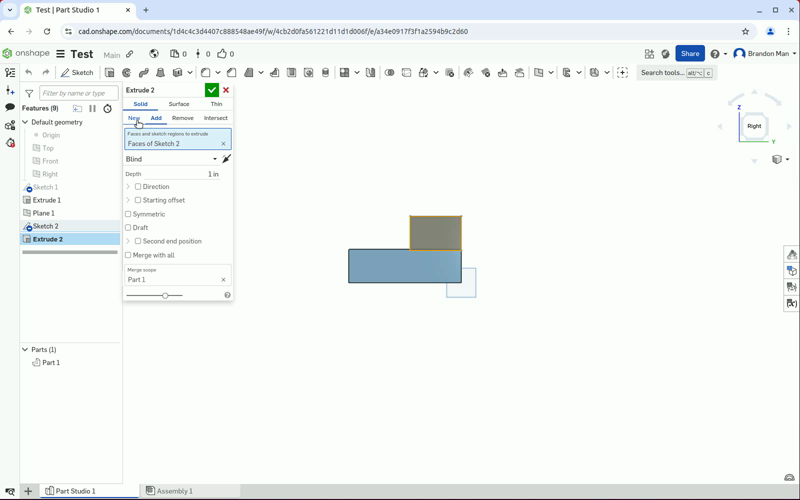
click(137, 120)
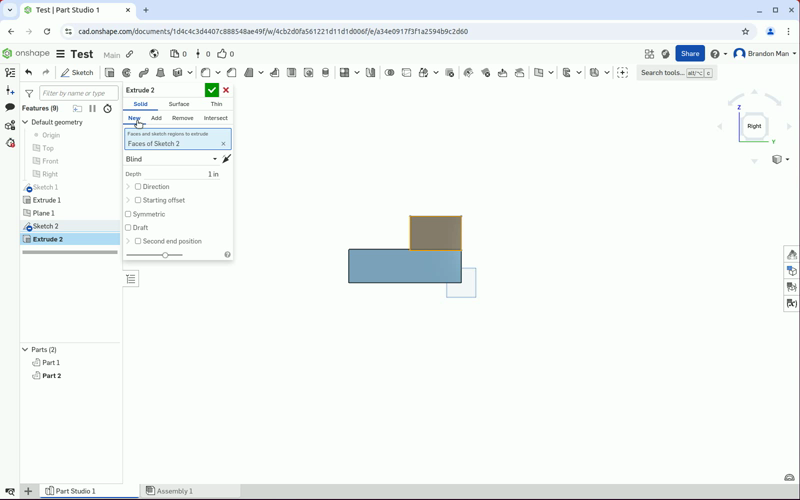
key(tab, 4)
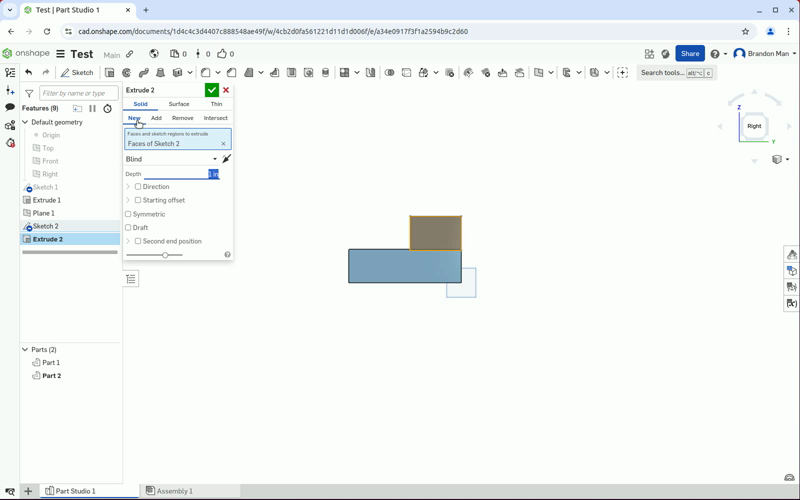
text(-10.351)
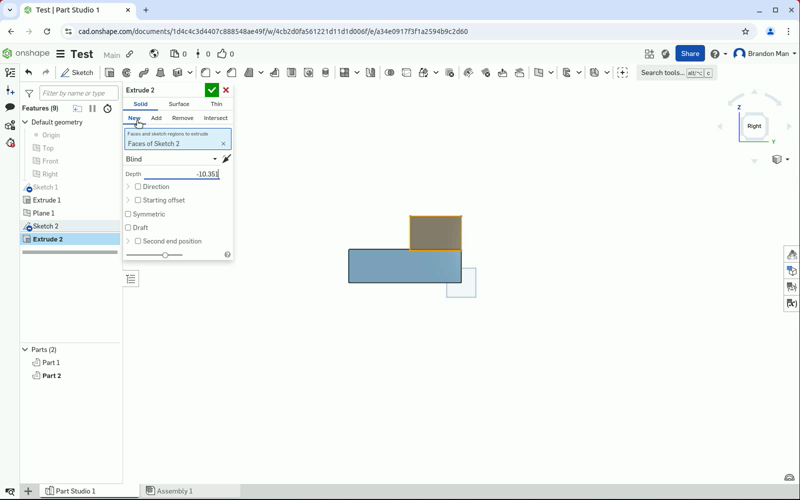
key(enter)
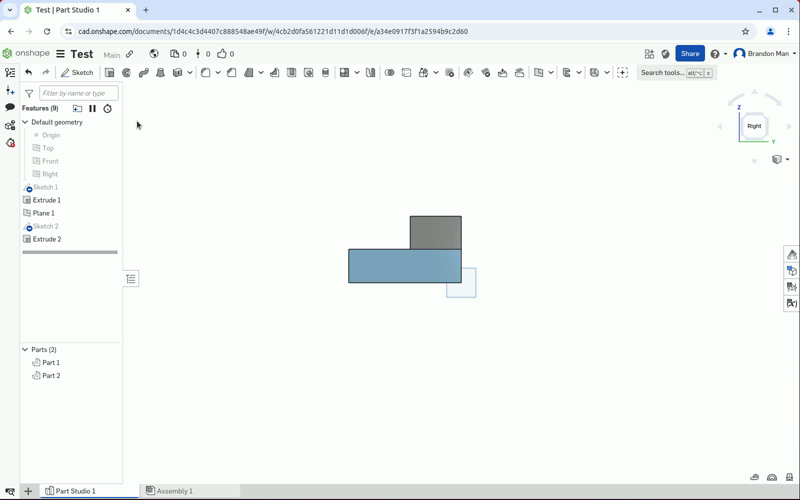
key(shift+h)
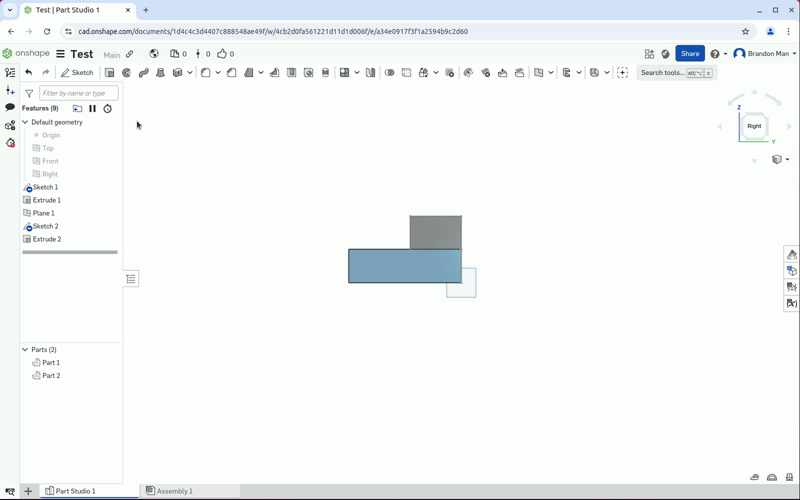
key(shift+h)
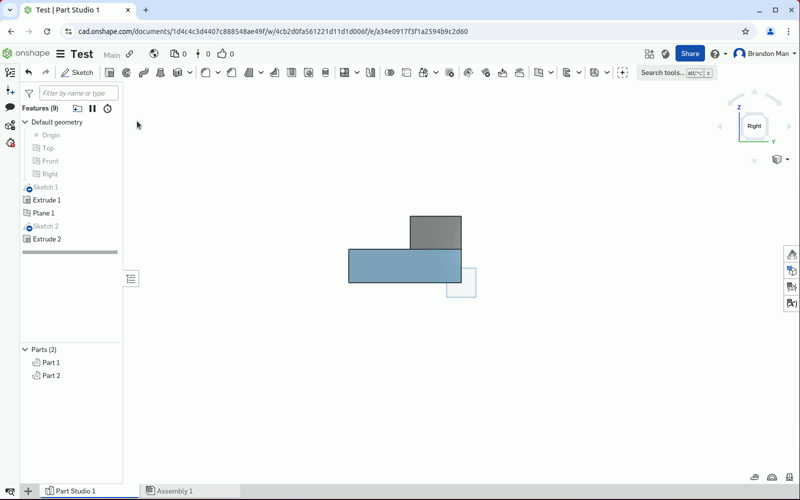
mouse_move(73, 189)
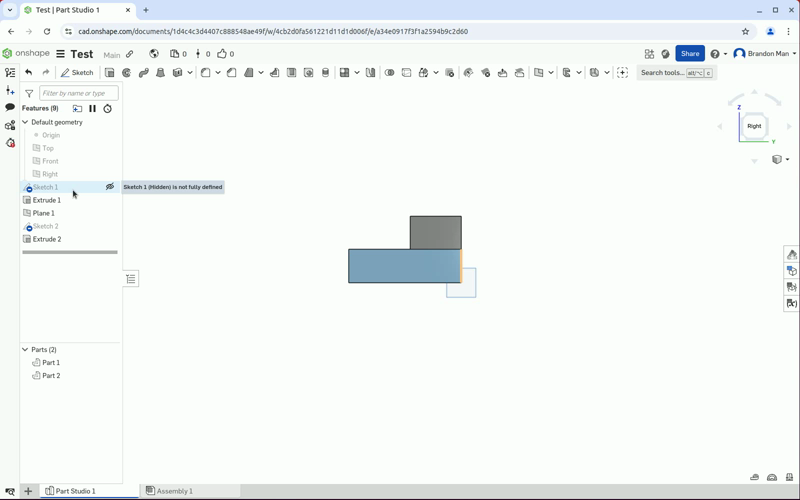
click(73, 189)
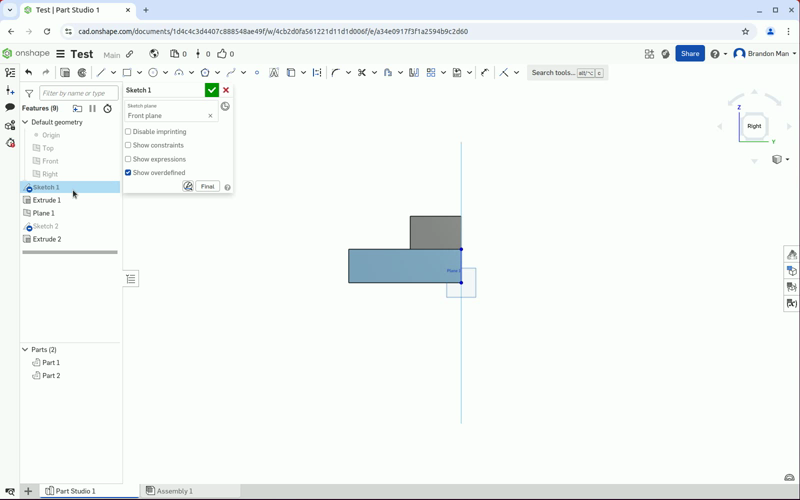
mouse_move(229, 92)
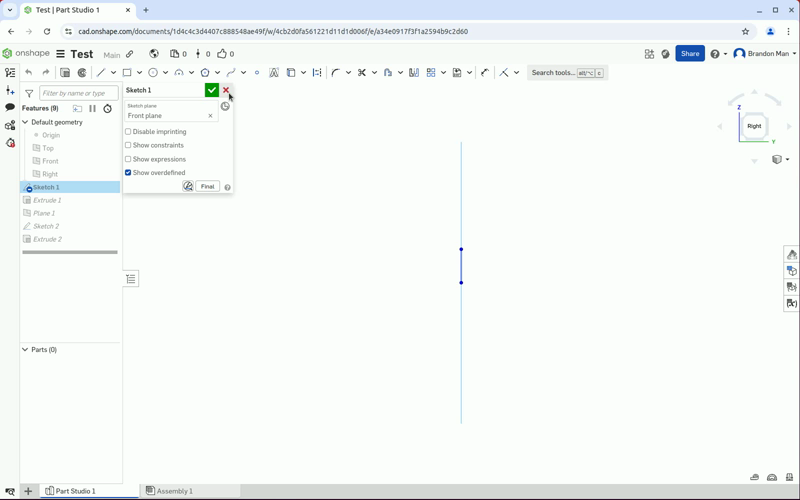
click(229, 92)
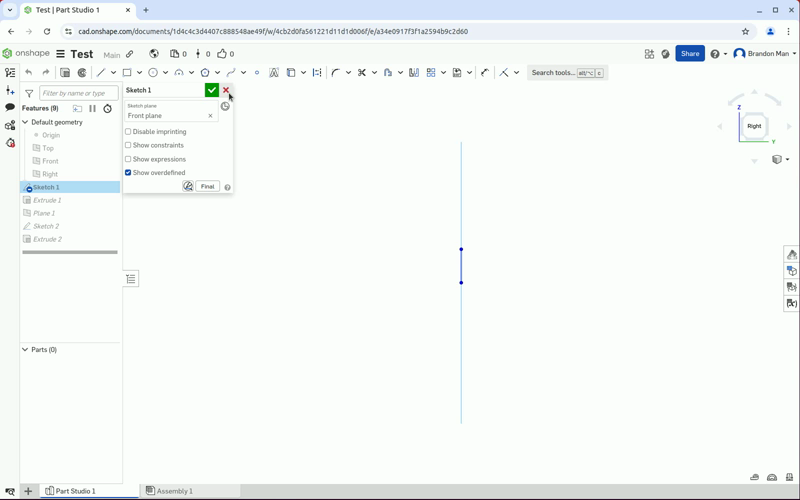
key(shift+s)
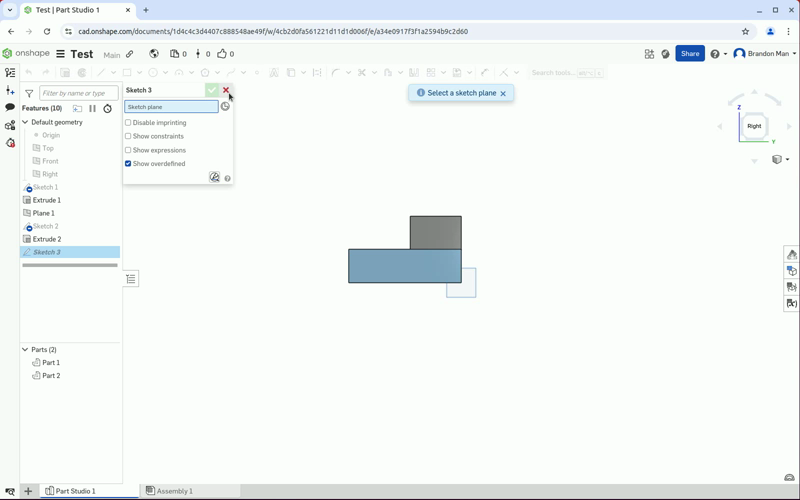
mouse_move(73, 215)
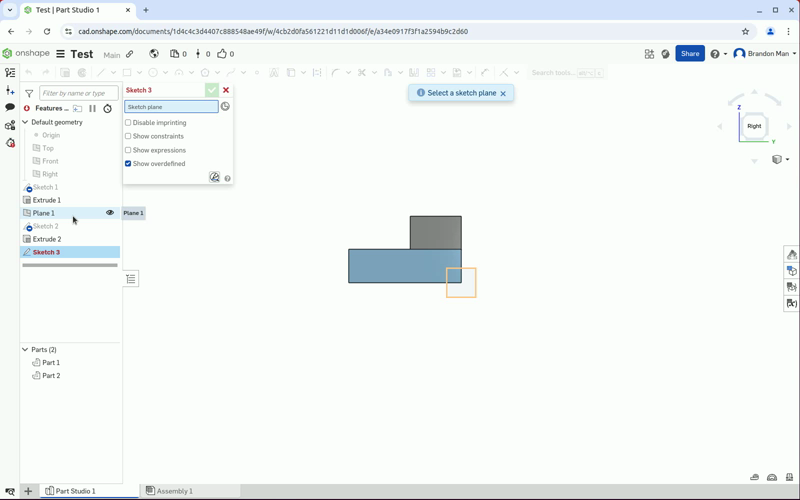
click(73, 215)
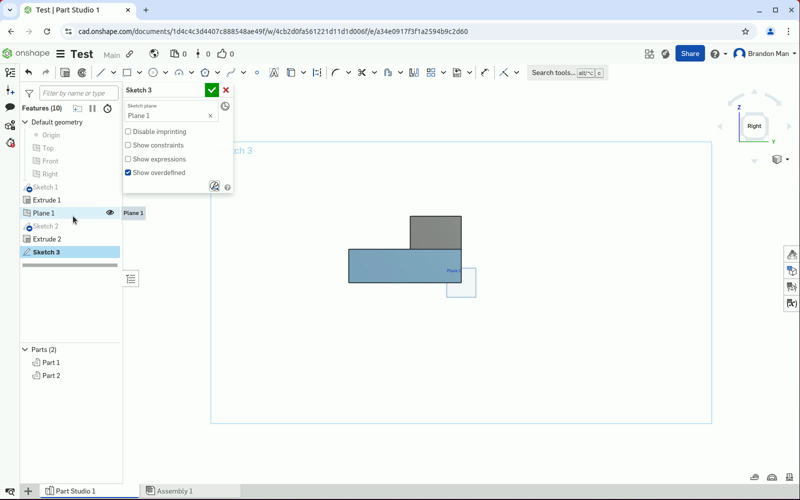
mouse_move(73, 352)
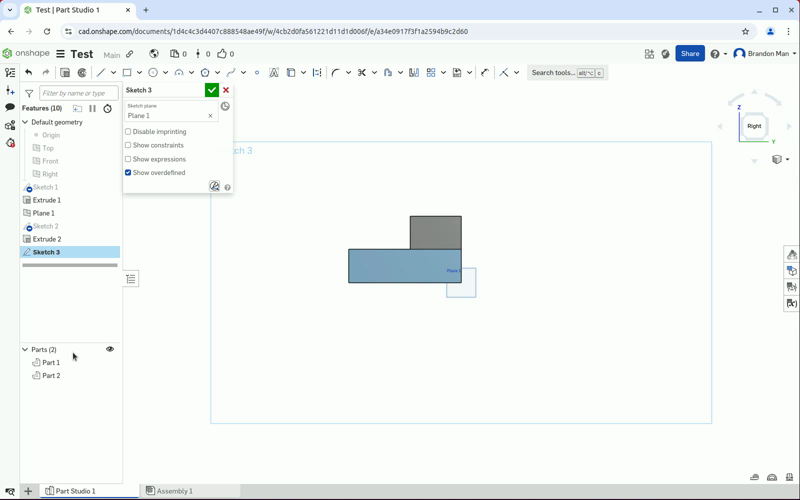
key(y)
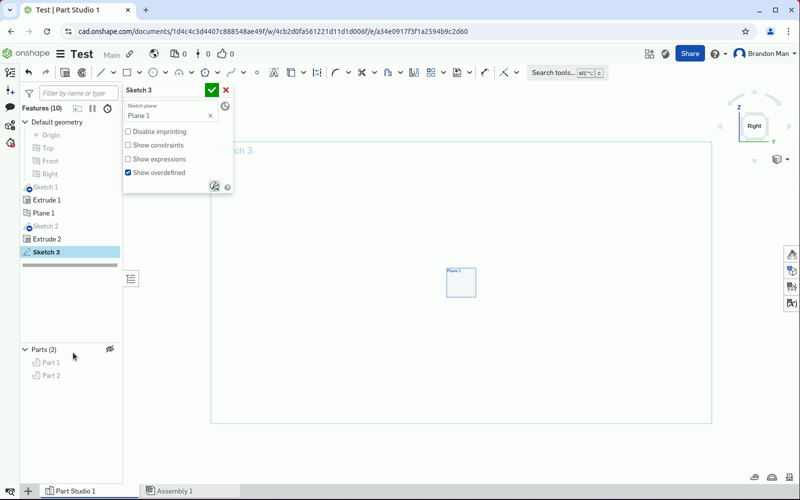
key(l)
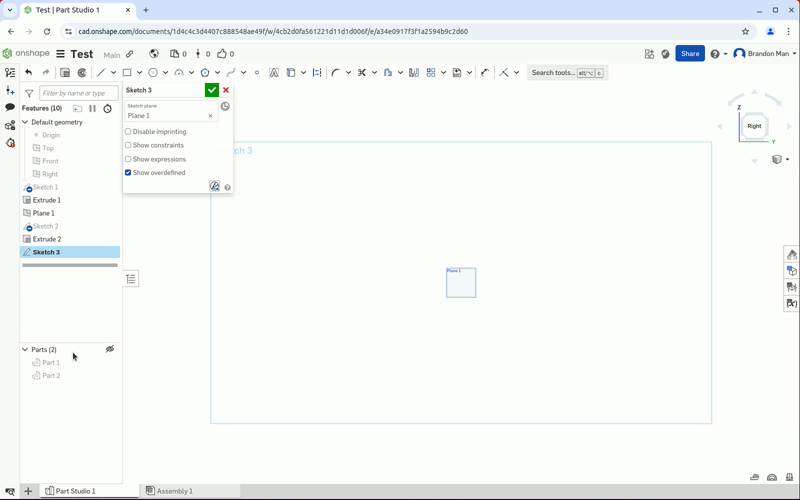
key_down(shift)
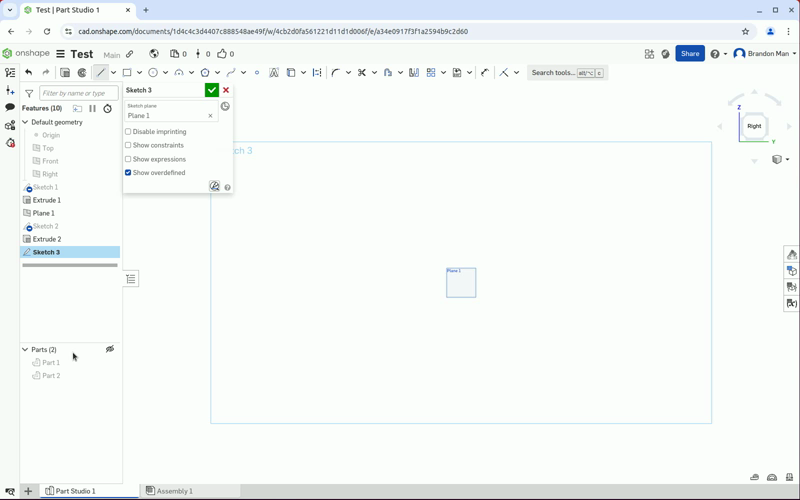
mouse_move(422, 216)
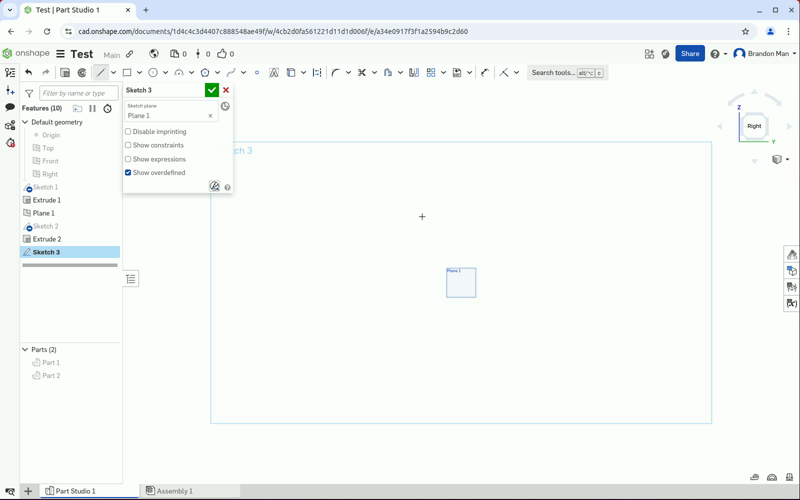
click(422, 216)
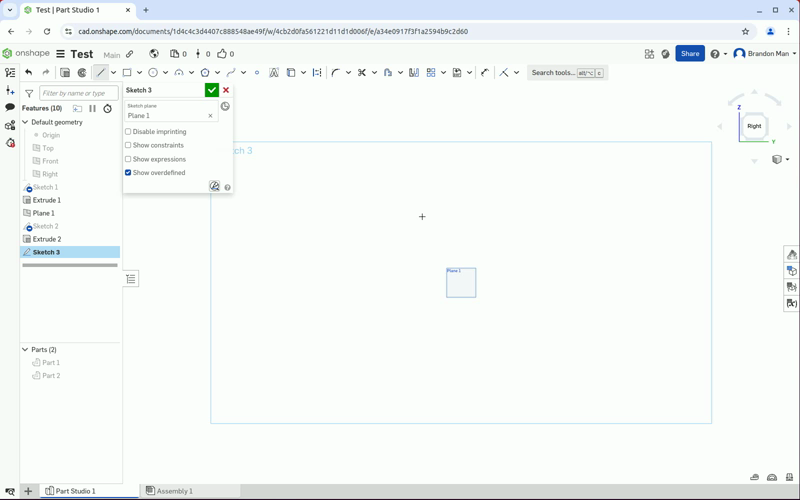
key_up(shift)
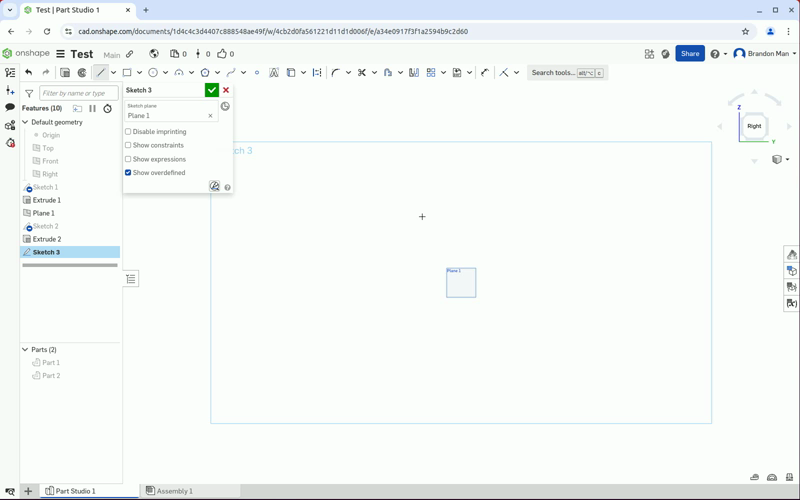
key_down(shift)
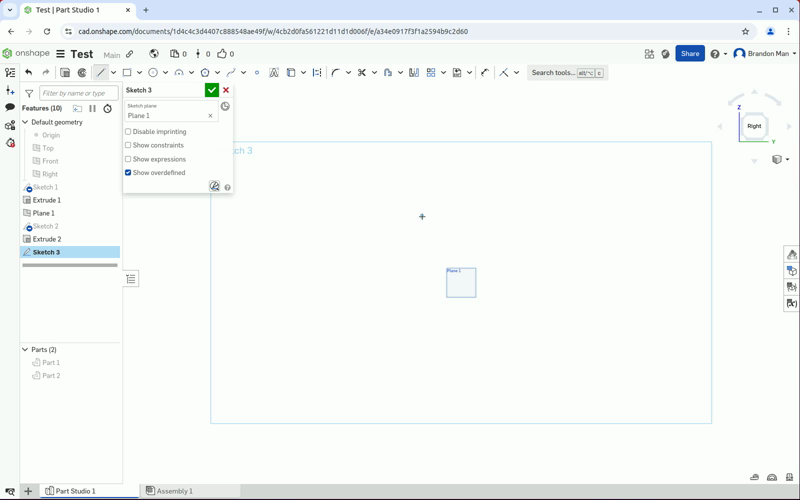
mouse_move(452, 216)
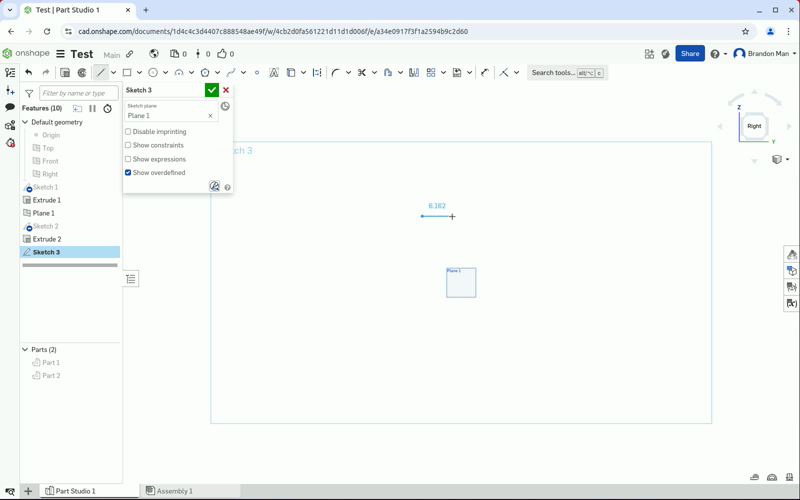
mouse_move(447, 216)
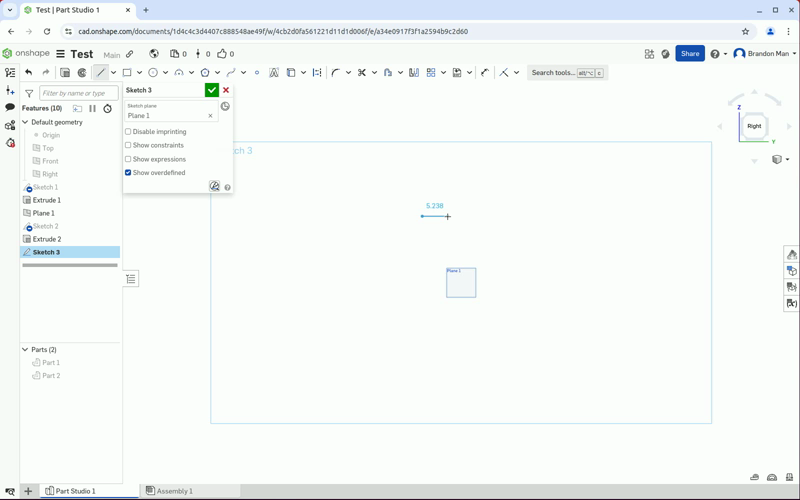
click(447, 216)
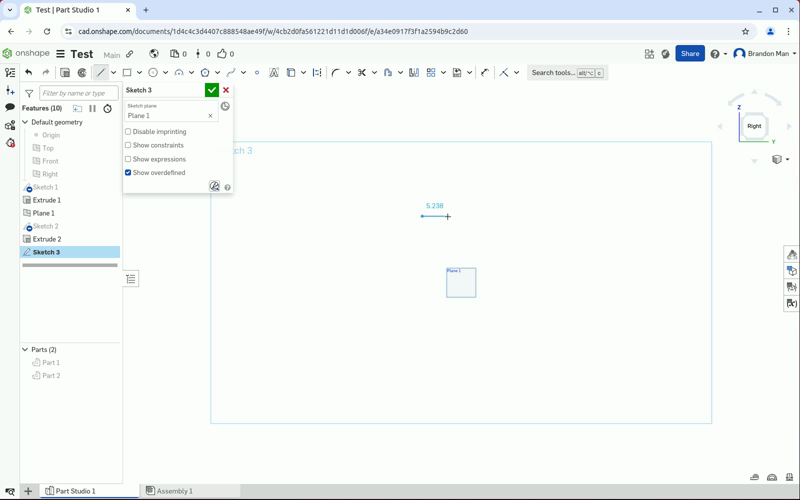
key_up(shift)
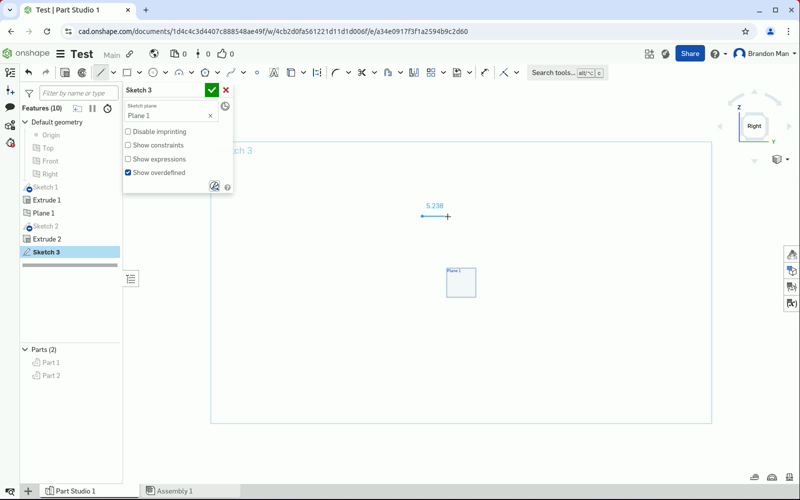
key_down(shift)
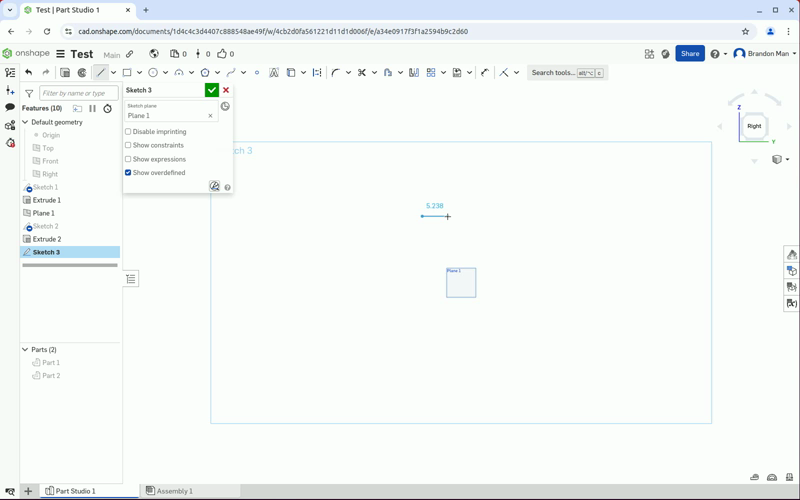
mouse_move(477, 216)
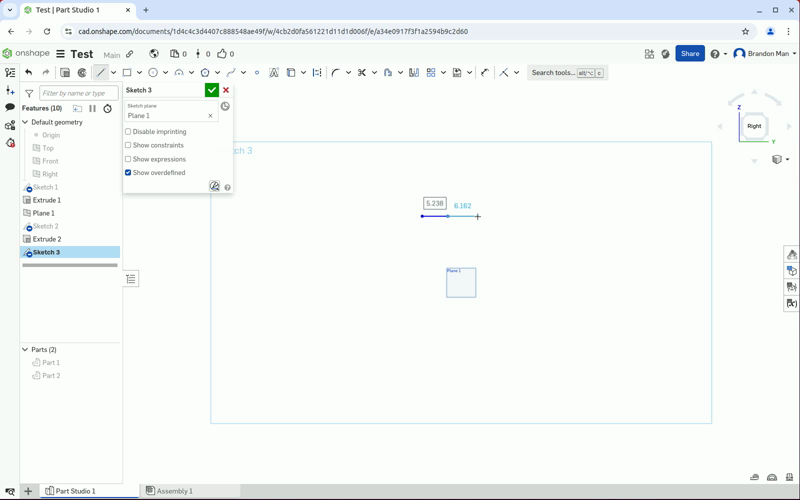
mouse_move(447, 207)
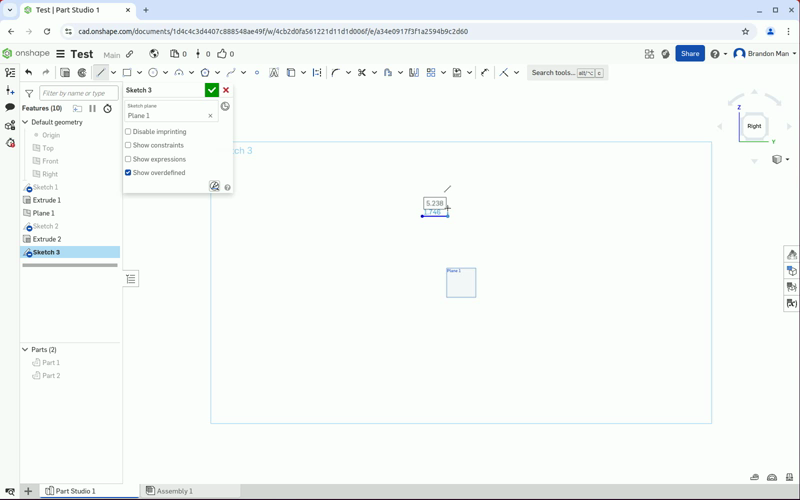
click(447, 207)
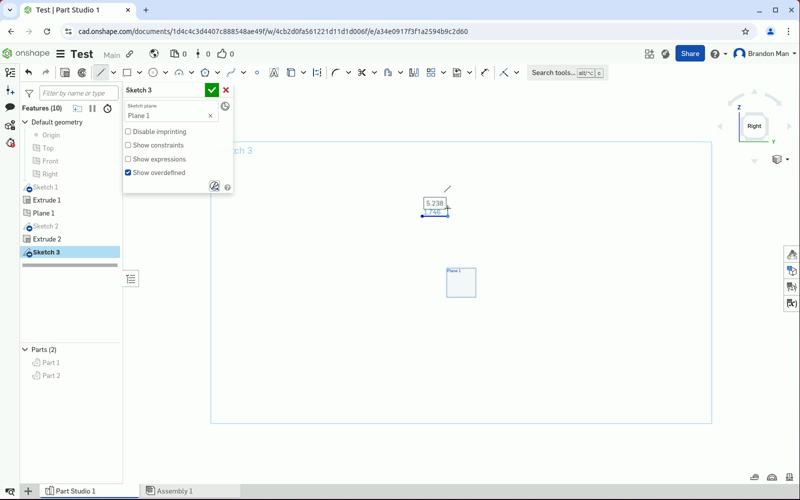
key_up(shift)
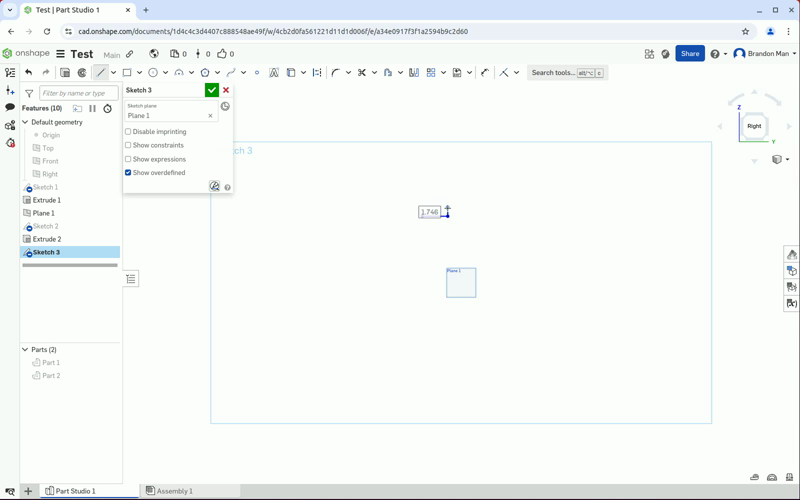
key_down(shift)
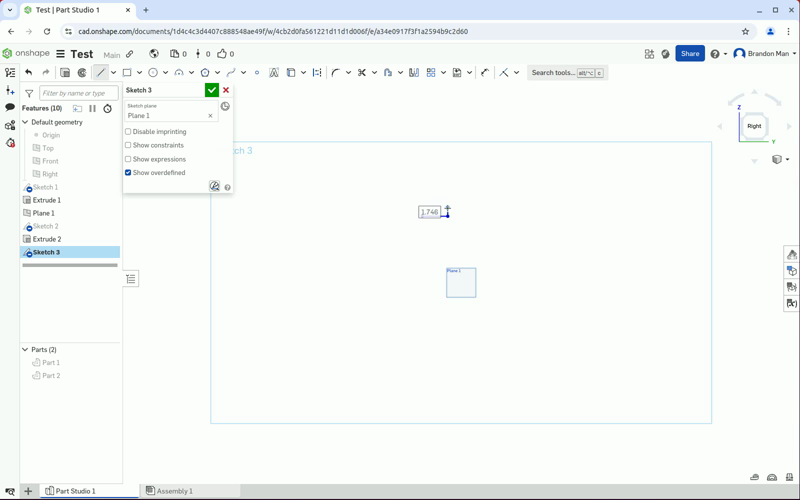
mouse_move(477, 207)
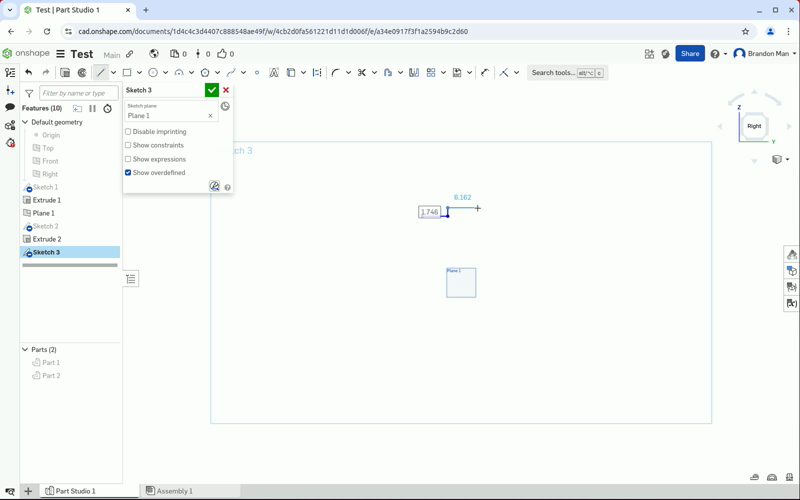
mouse_move(422, 207)
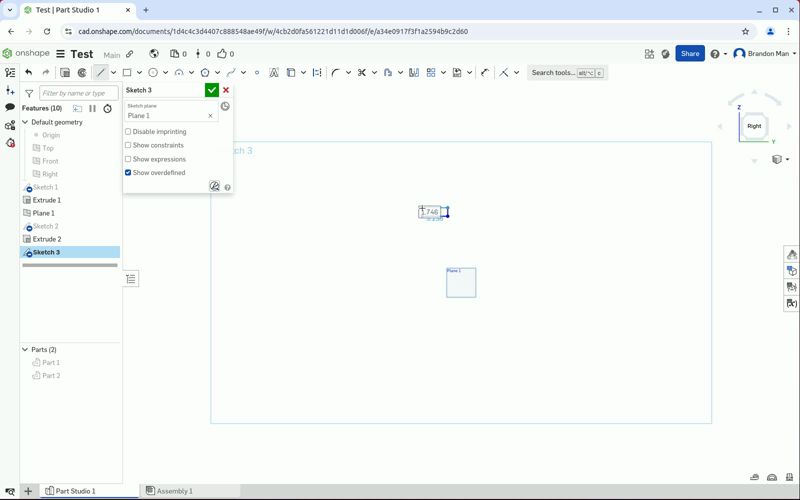
click(422, 207)
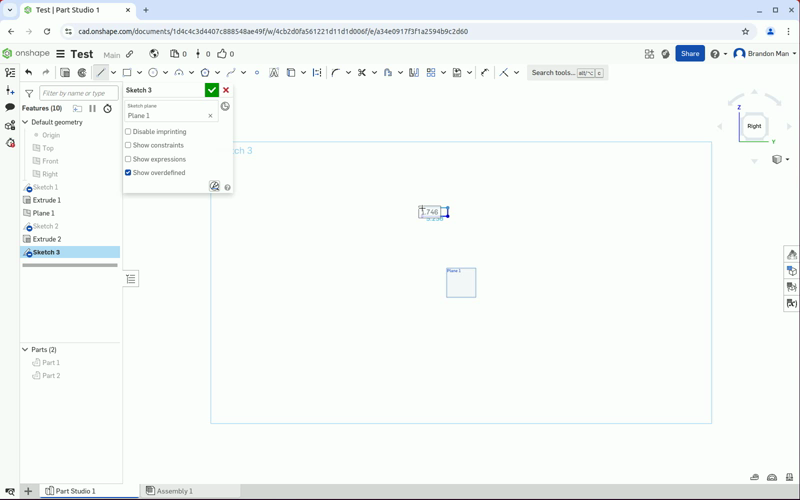
key_up(shift)
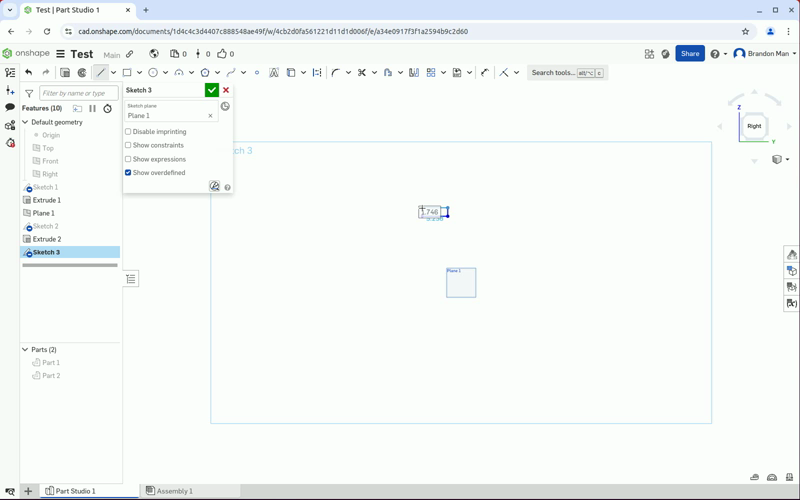
mouse_move(452, 207)
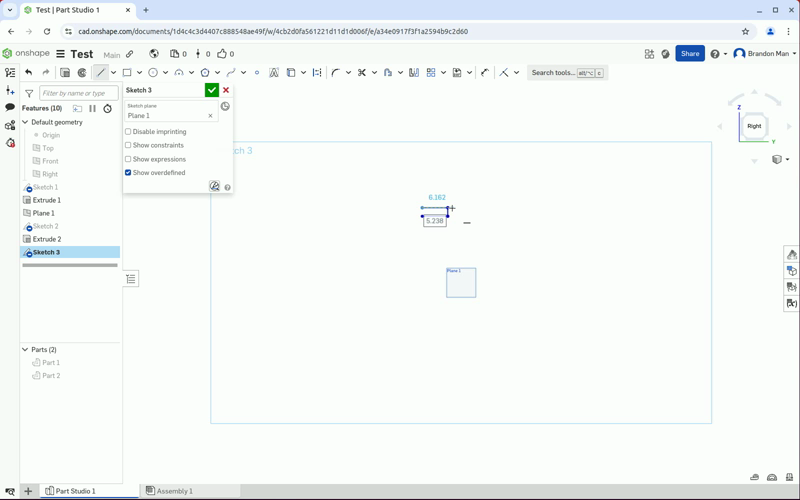
key_down(shift)
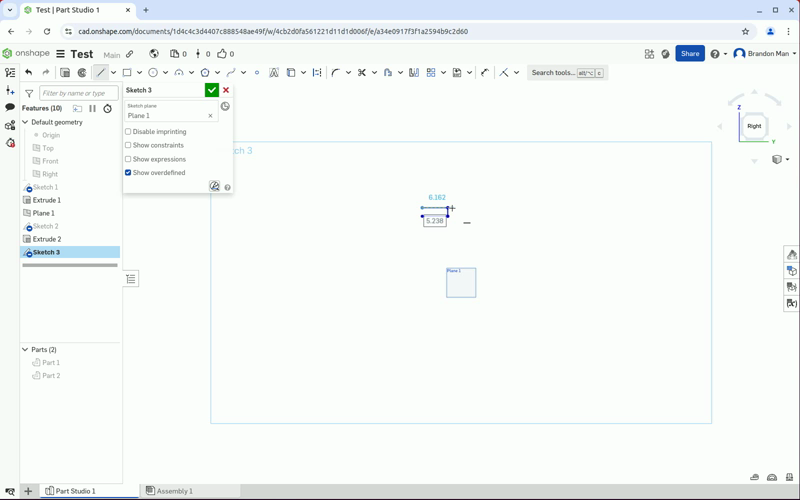
mouse_move(422, 216)
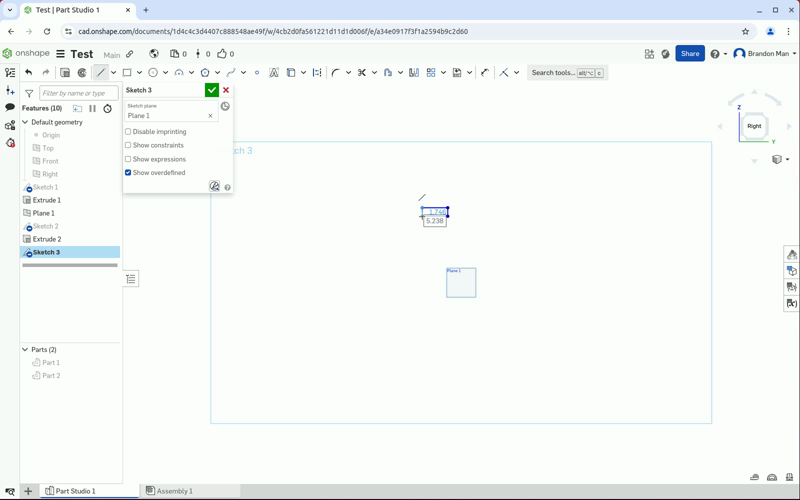
key_up(shift)
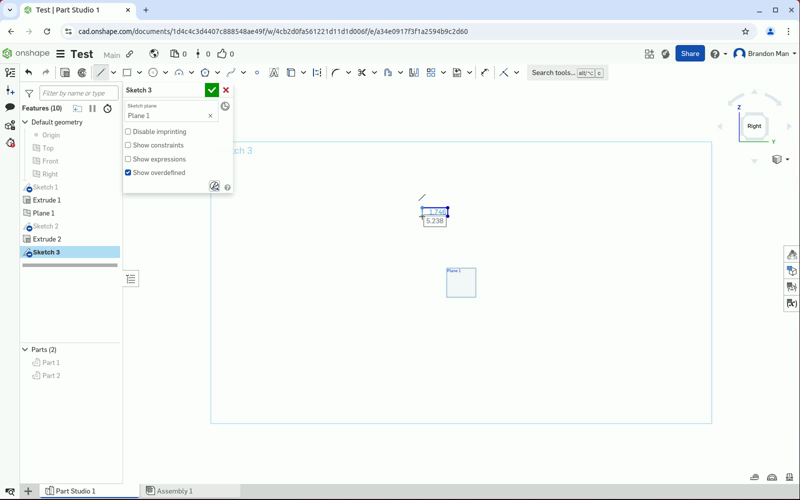
click(422, 216)
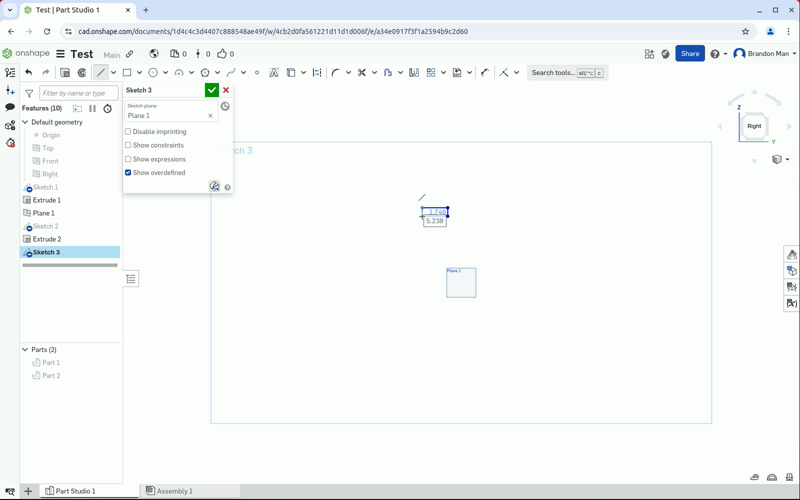
key(esc)
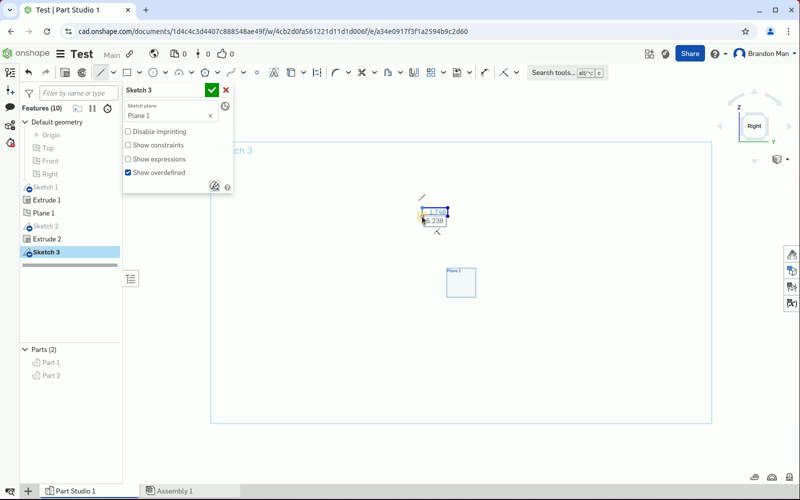
mouse_move(432, 214)
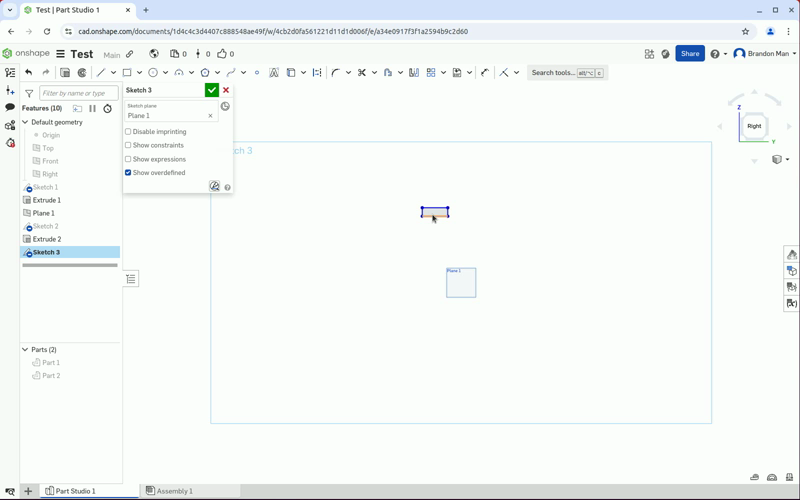
scroll(6)
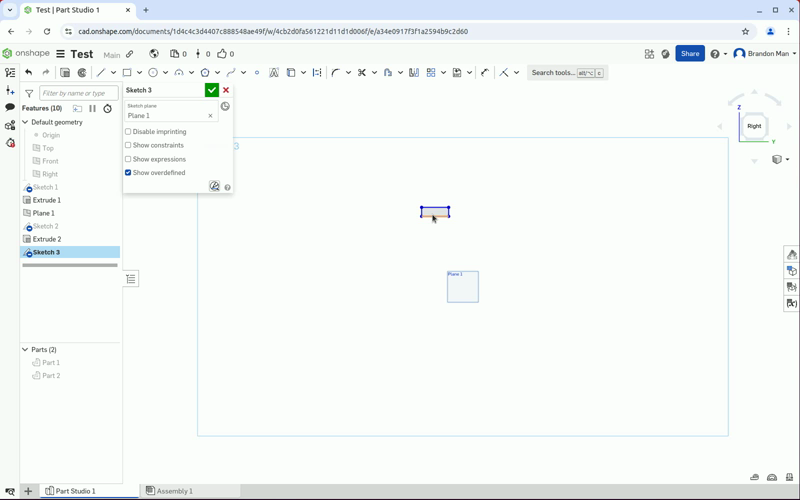
scroll(6)
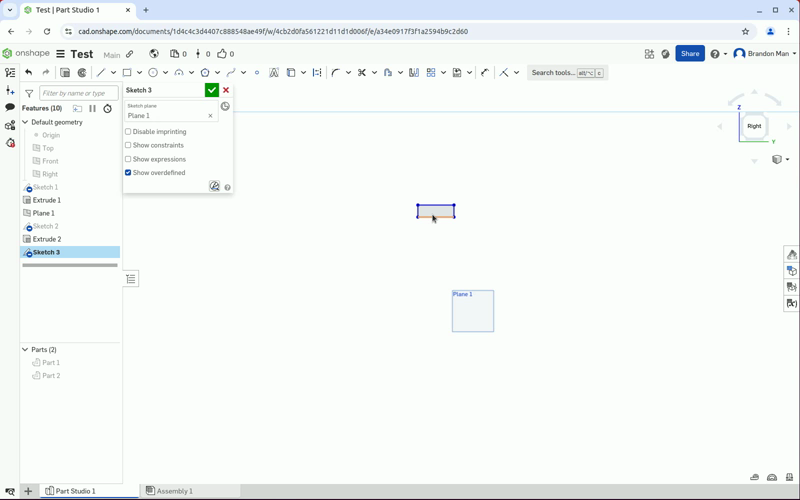
scroll(6)
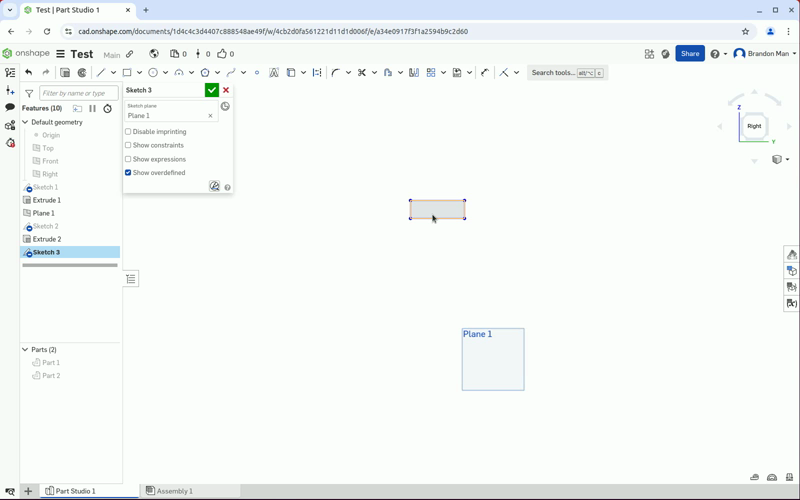
scroll(6)
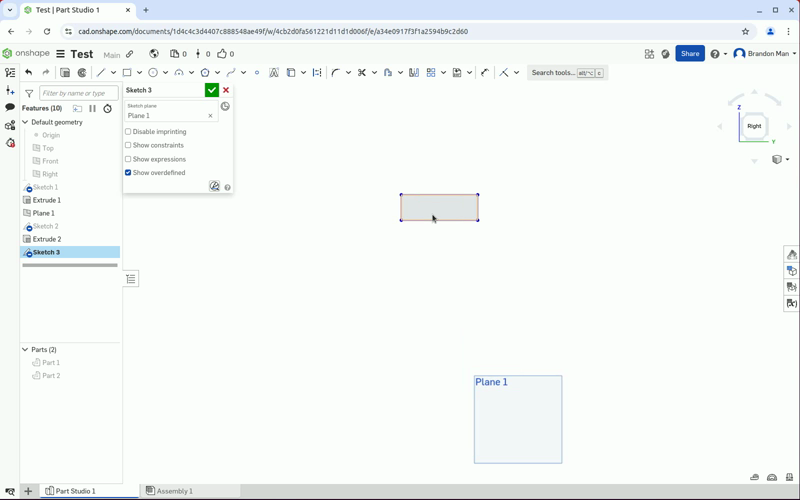
scroll(6)
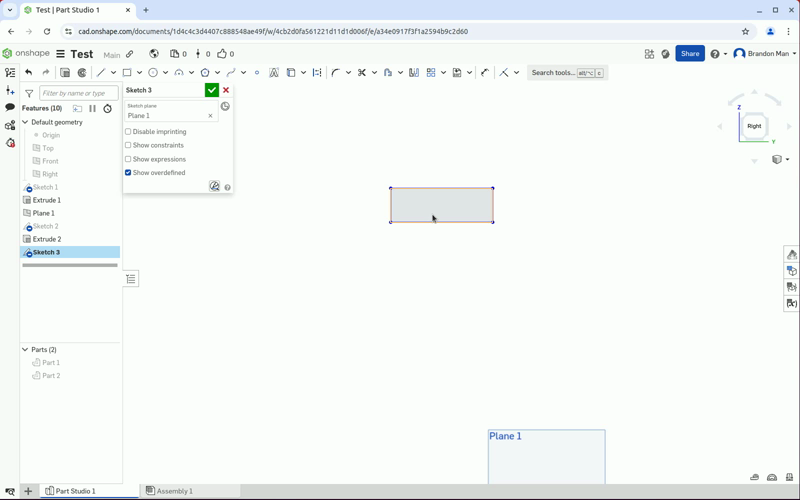
scroll(6)
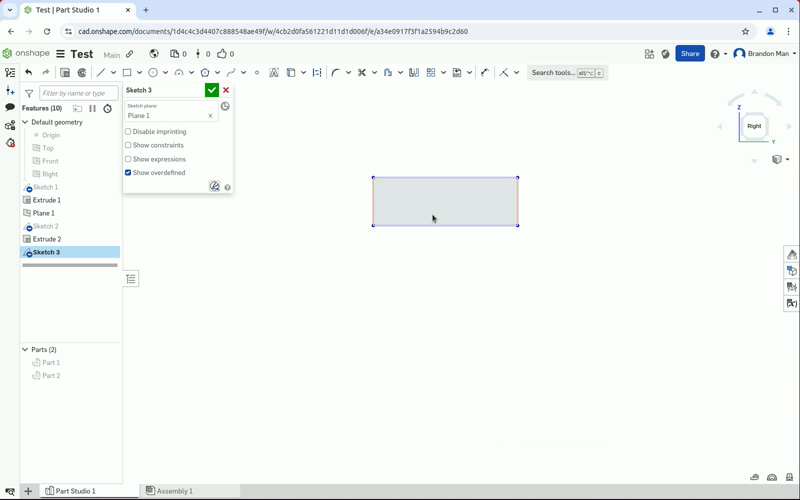
scroll(6)
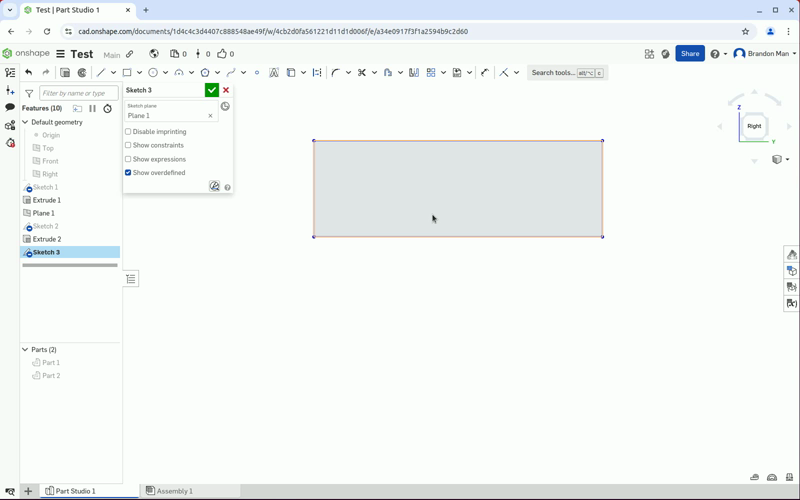
click(432, 214)
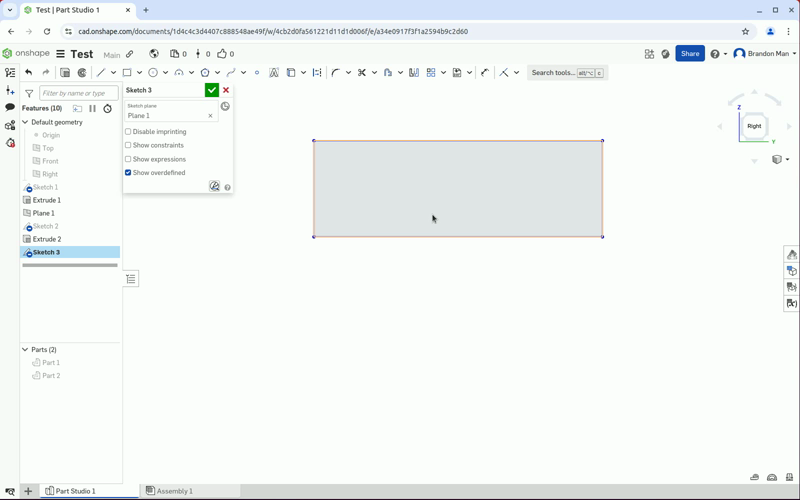
scroll(-6)
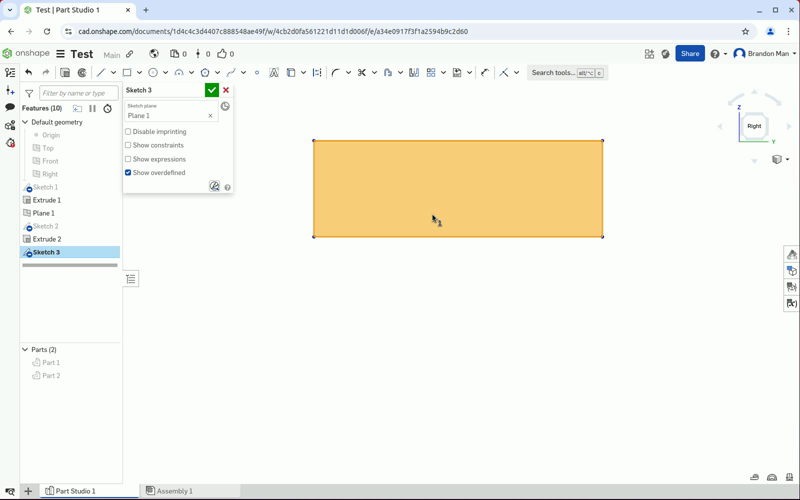
scroll(-6)
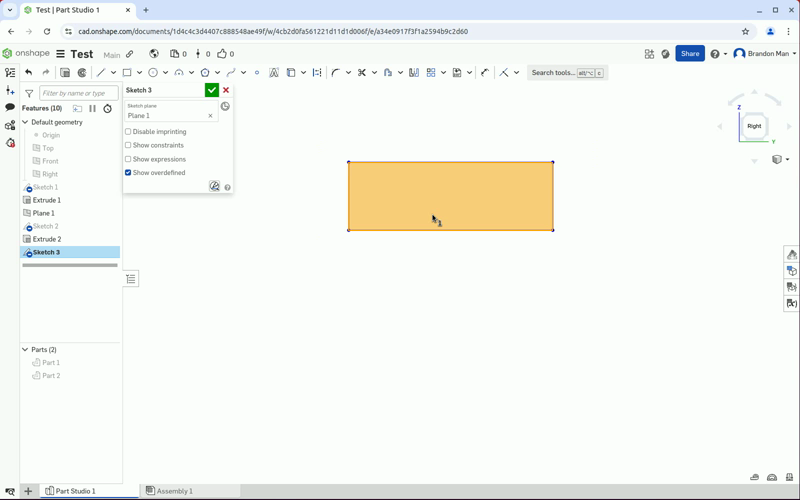
scroll(-6)
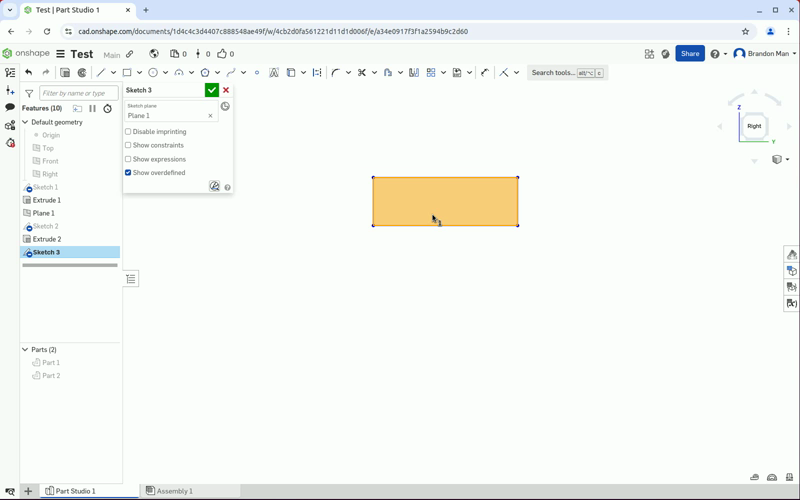
scroll(-6)
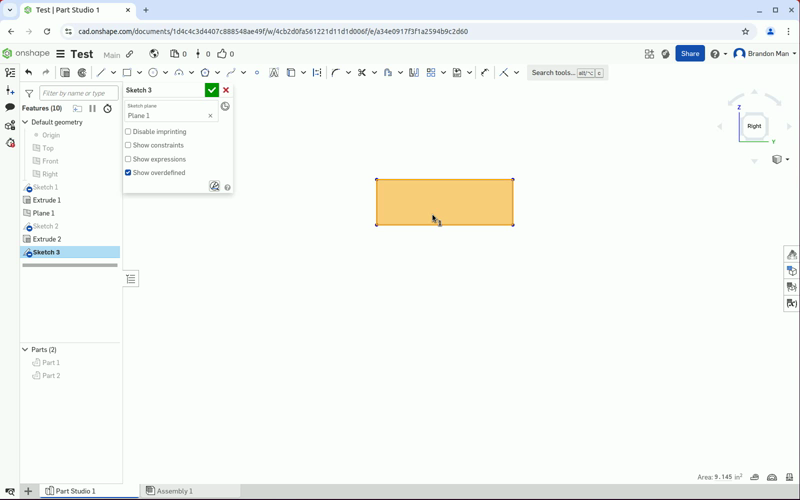
scroll(-6)
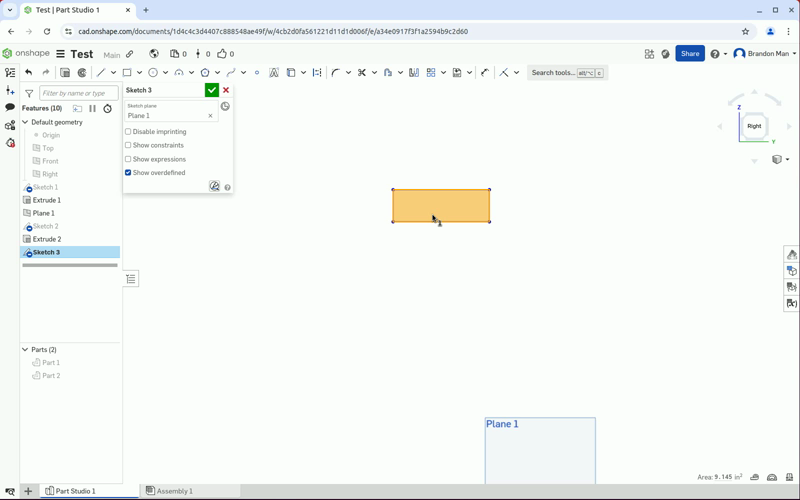
scroll(-6)
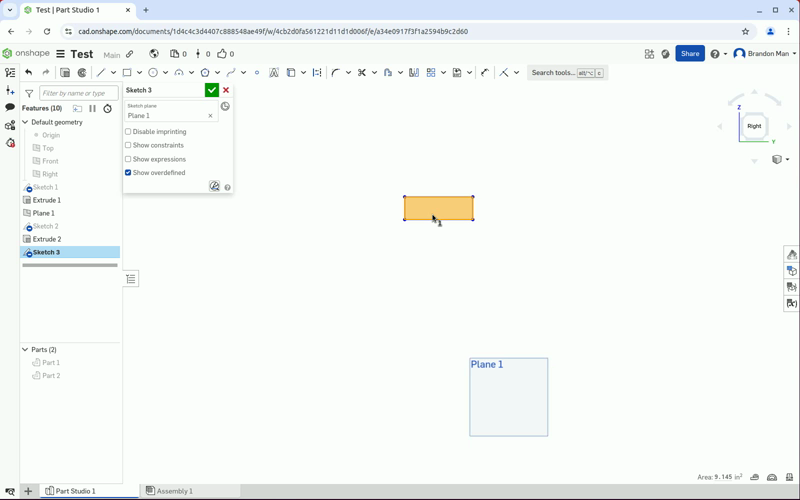
scroll(-6)
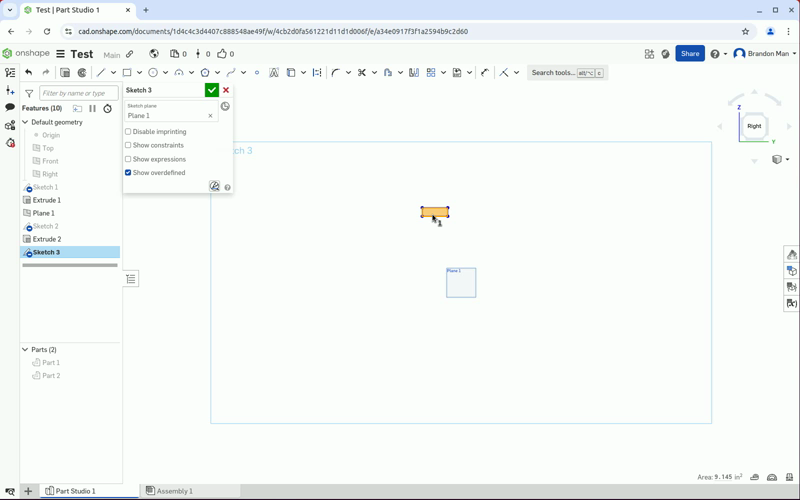
mouse_move(73, 352)
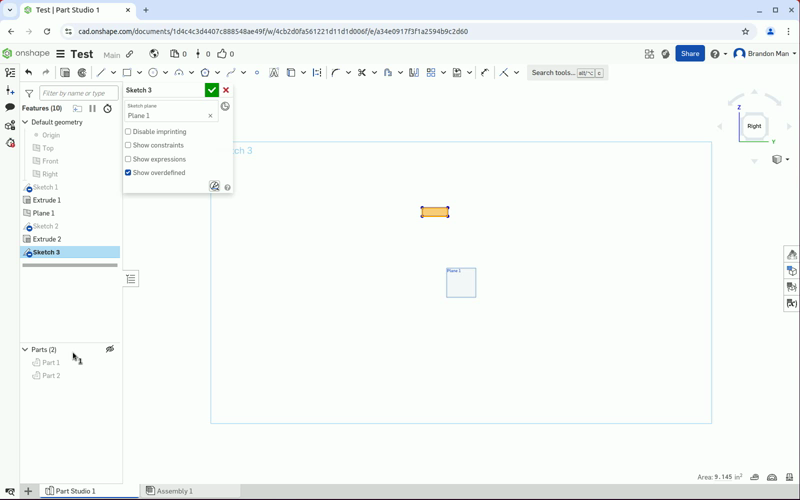
key(shift+y)
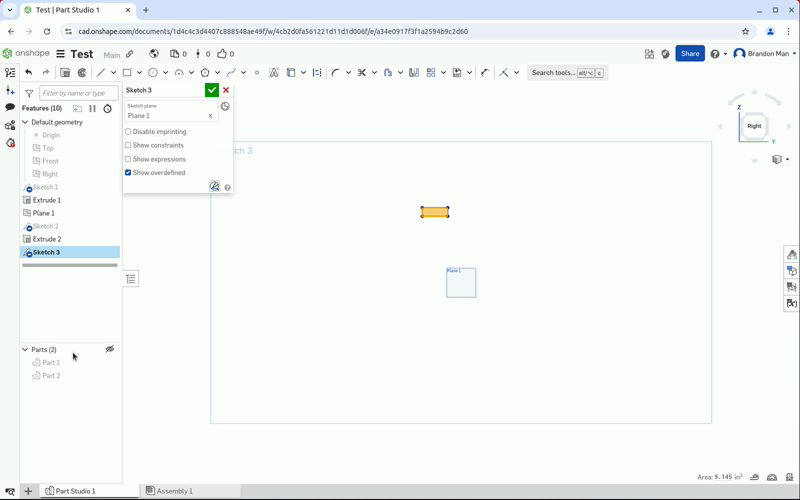
key(shift+e)
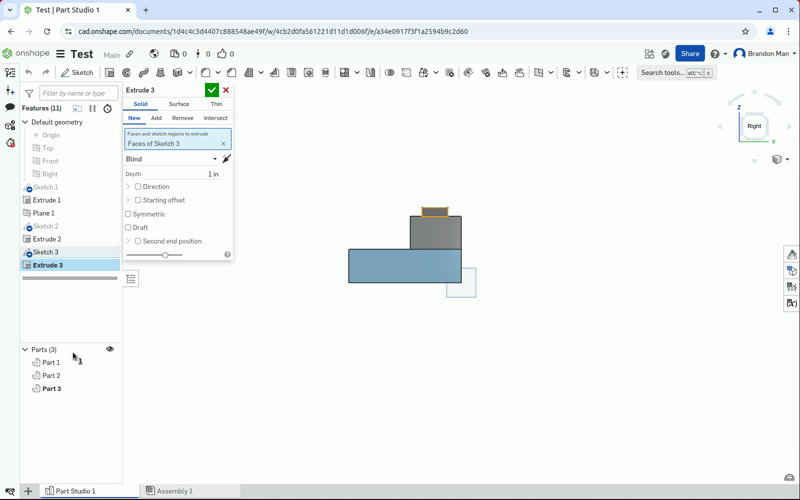
mouse_move(143, 106)
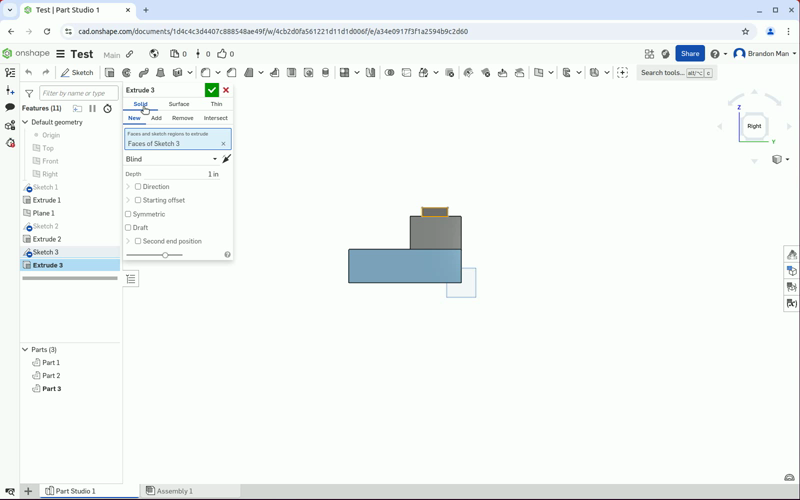
click(143, 106)
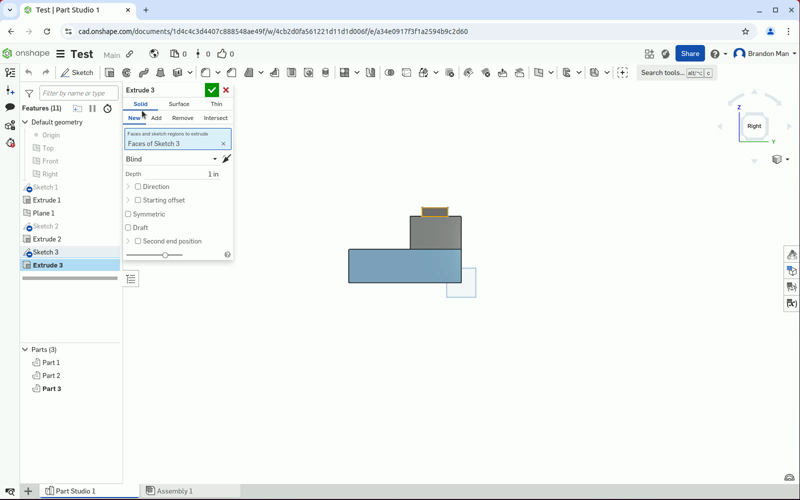
mouse_move(137, 120)
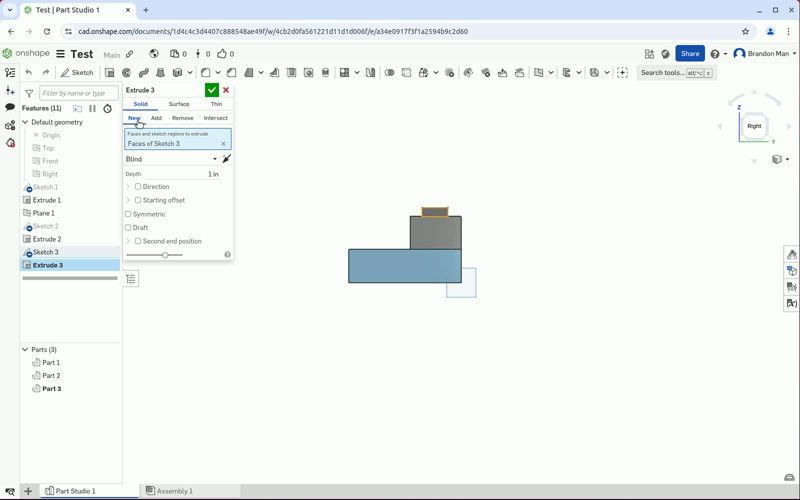
click(137, 120)
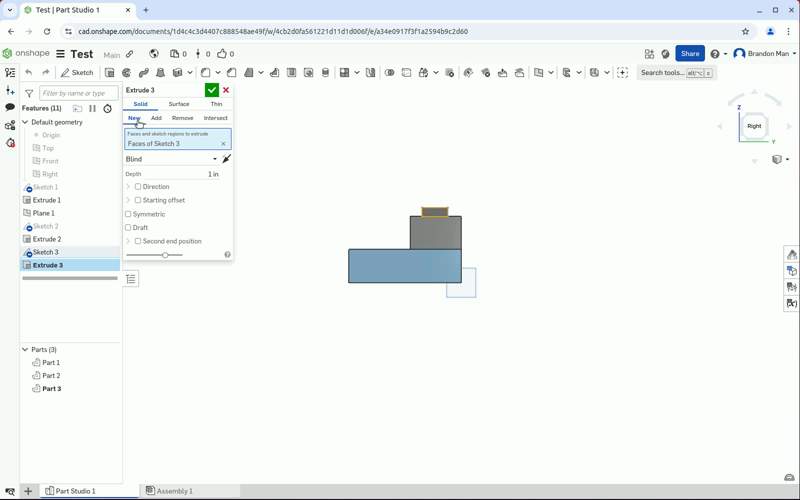
key(tab, 4)
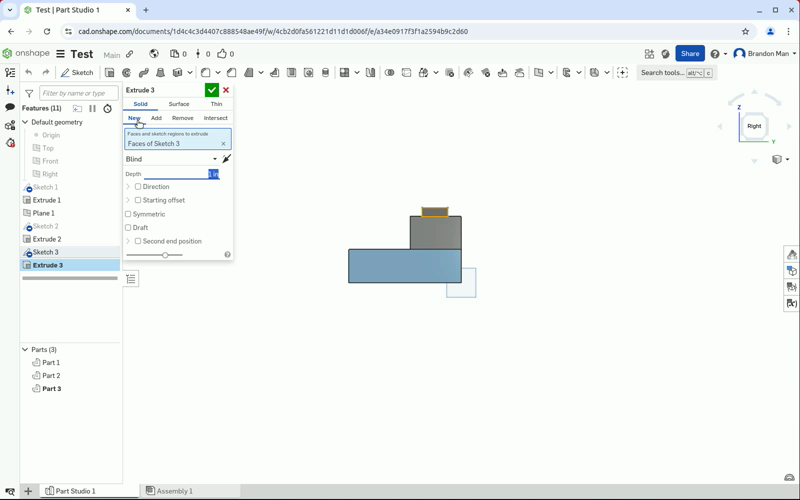
text(-10.351)
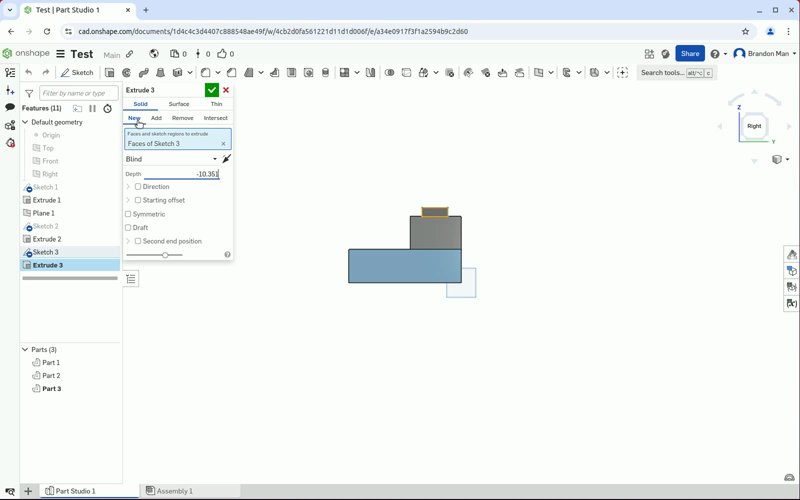
key(enter)
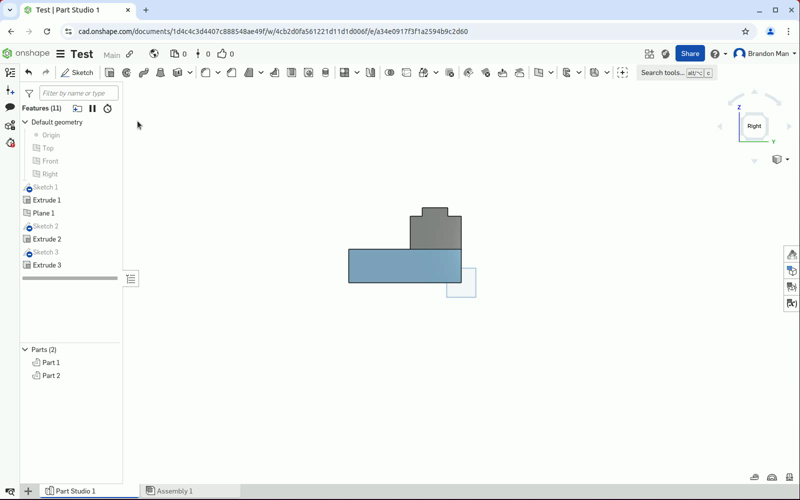
key(shift+h)
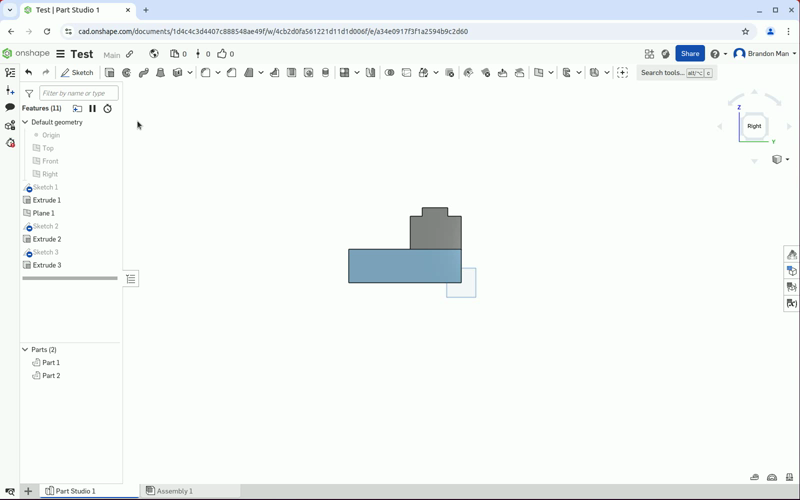
key(shift+h)
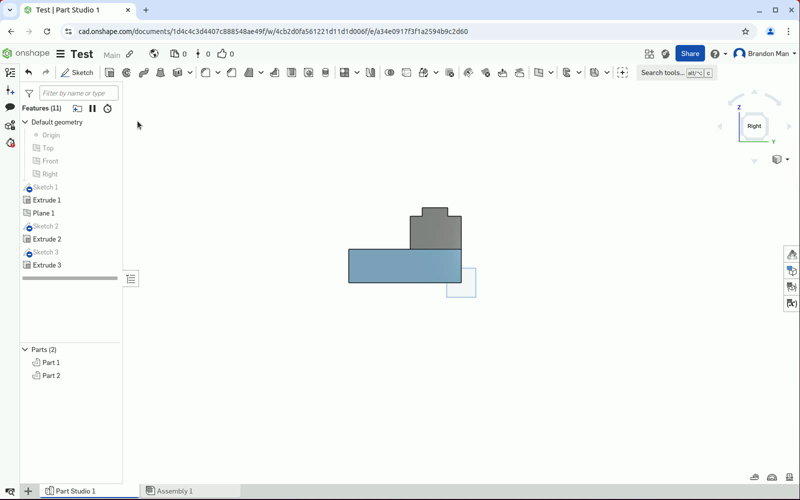
mouse_move(73, 189)
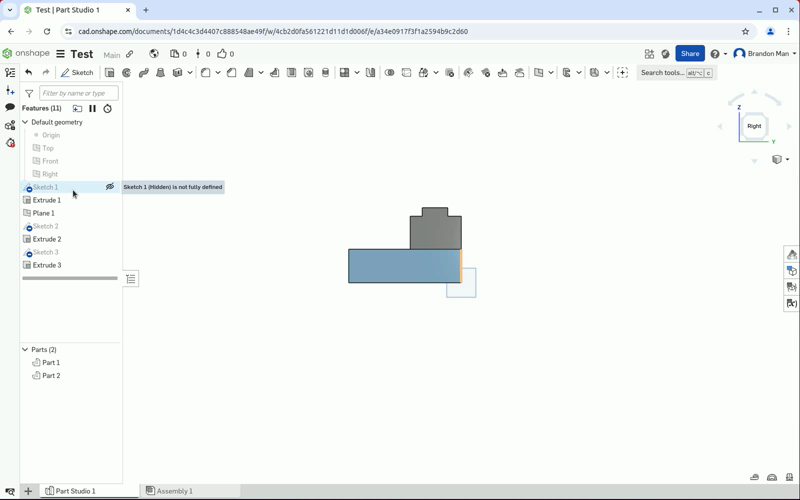
click(73, 189)
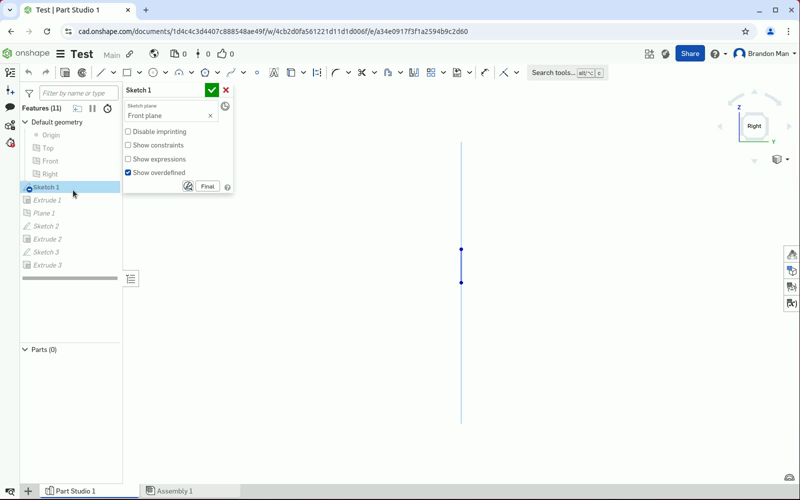
mouse_move(229, 92)
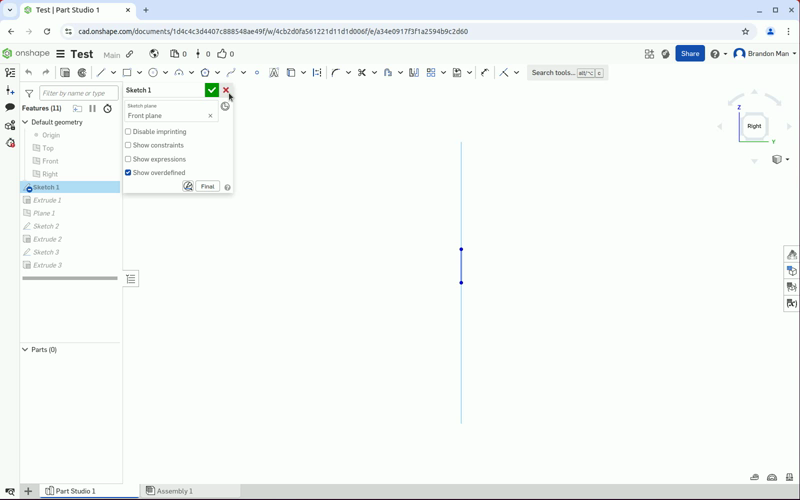
click(229, 92)
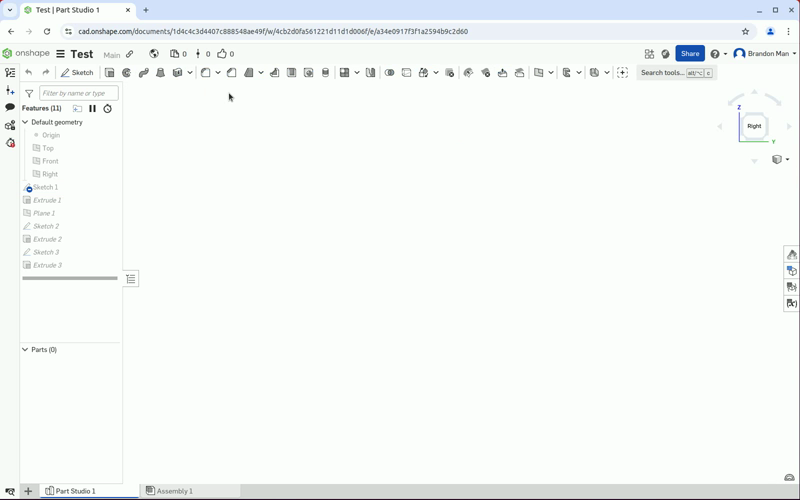
key(shift+s)
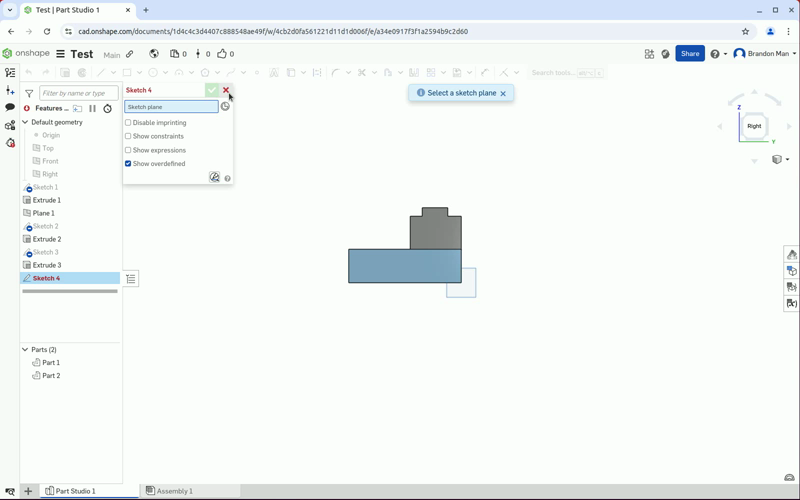
mouse_move(73, 215)
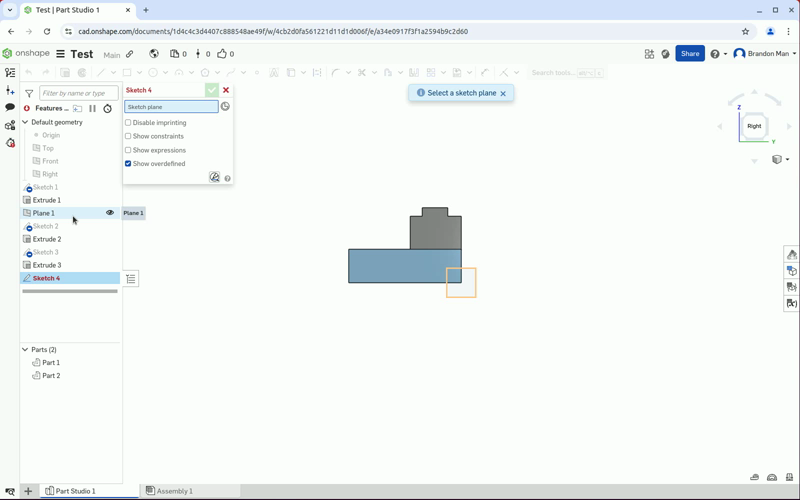
click(73, 215)
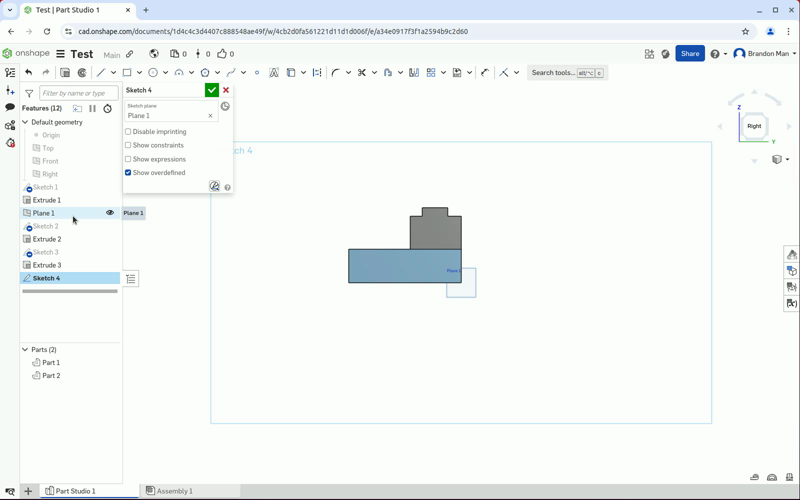
mouse_move(73, 352)
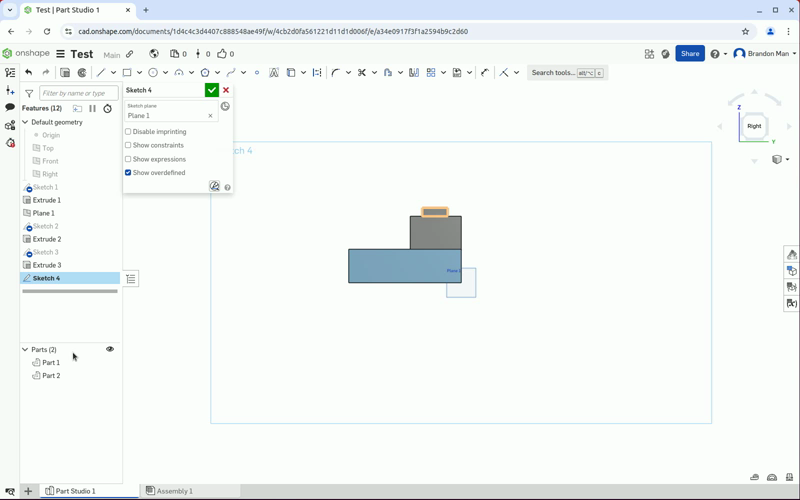
key(y)
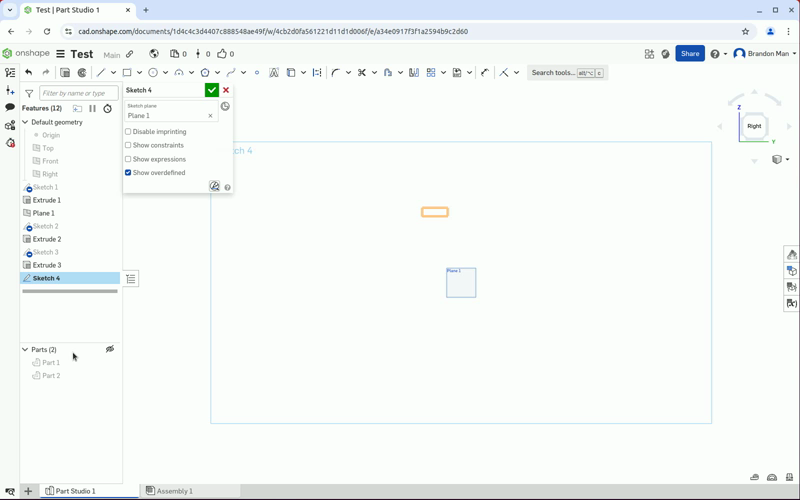
key(l)
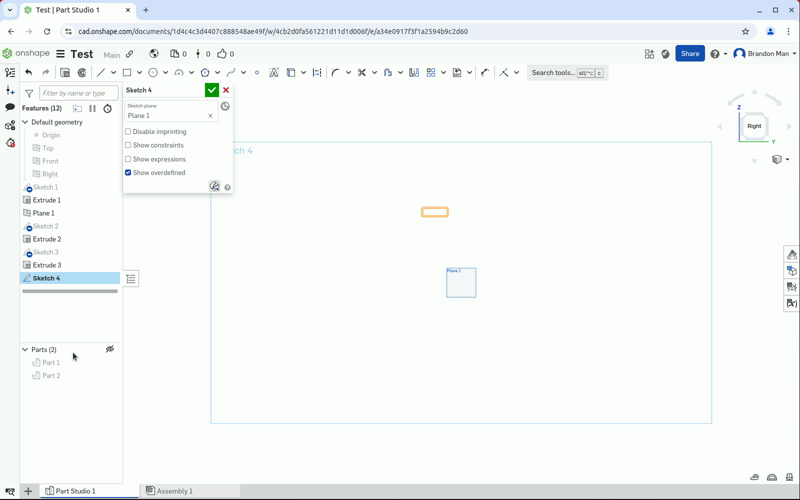
key_down(shift)
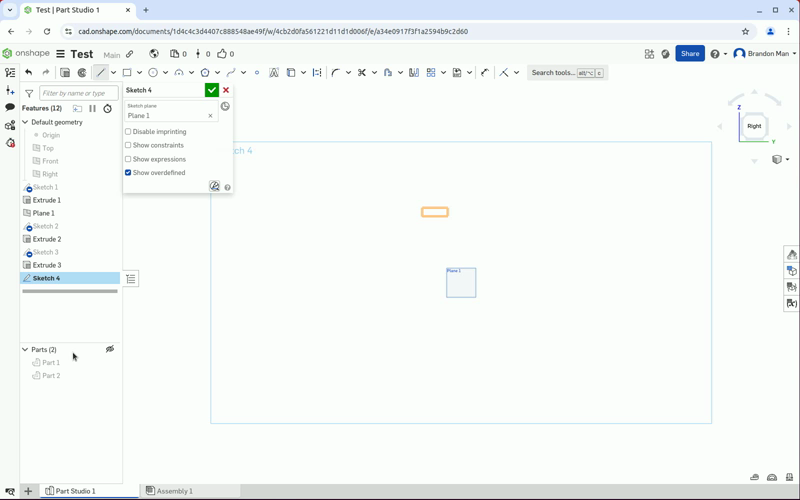
mouse_move(425, 246)
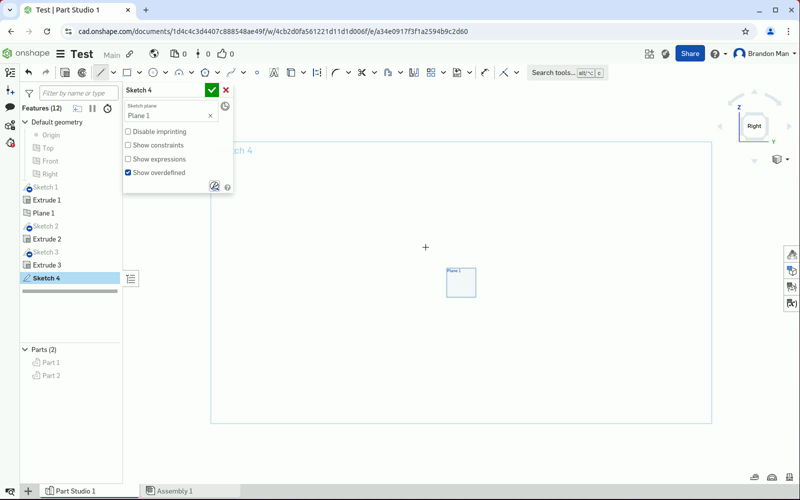
click(425, 246)
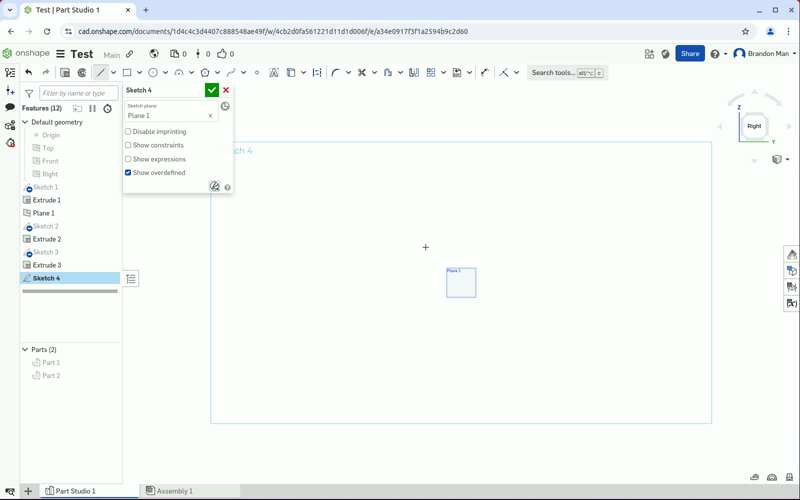
key_up(shift)
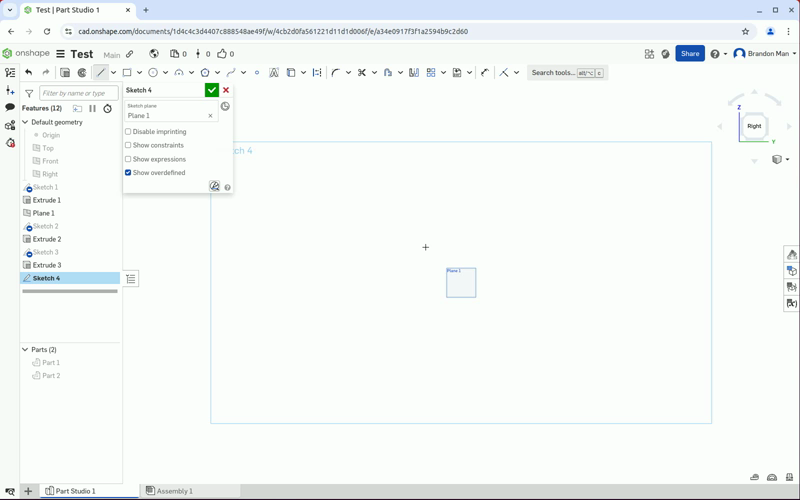
key_down(shift)
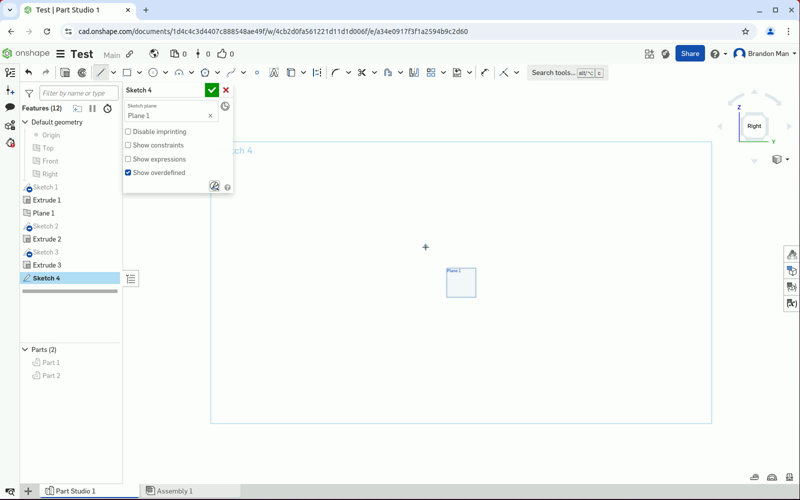
mouse_move(455, 246)
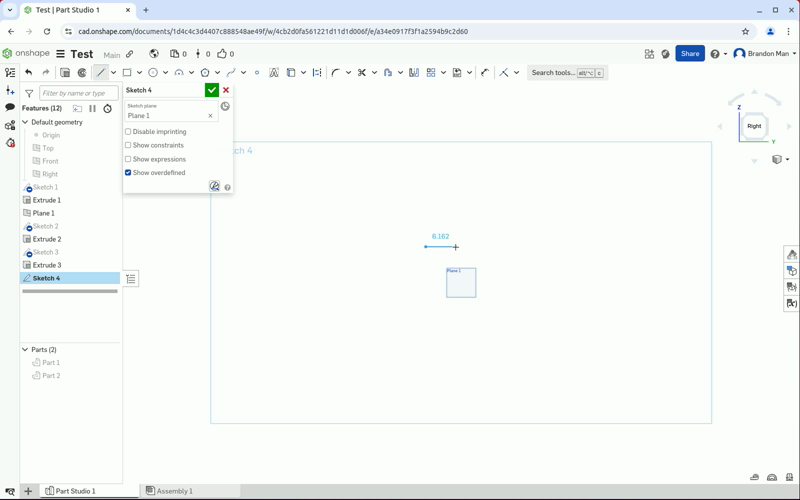
mouse_move(451, 246)
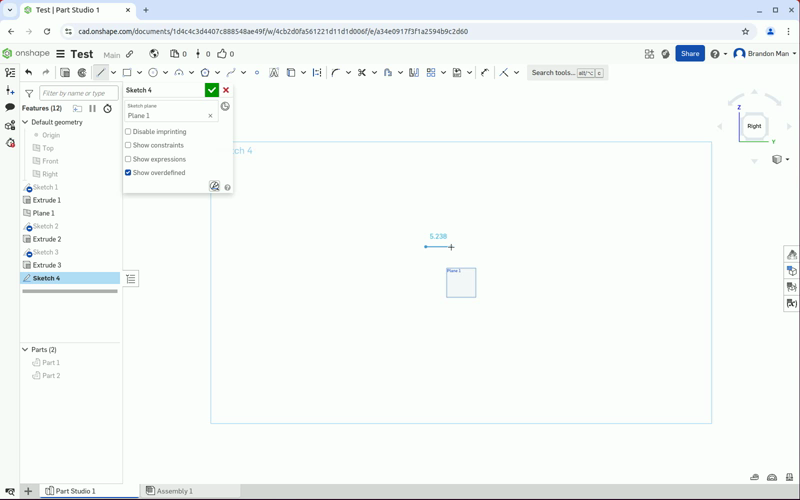
click(451, 246)
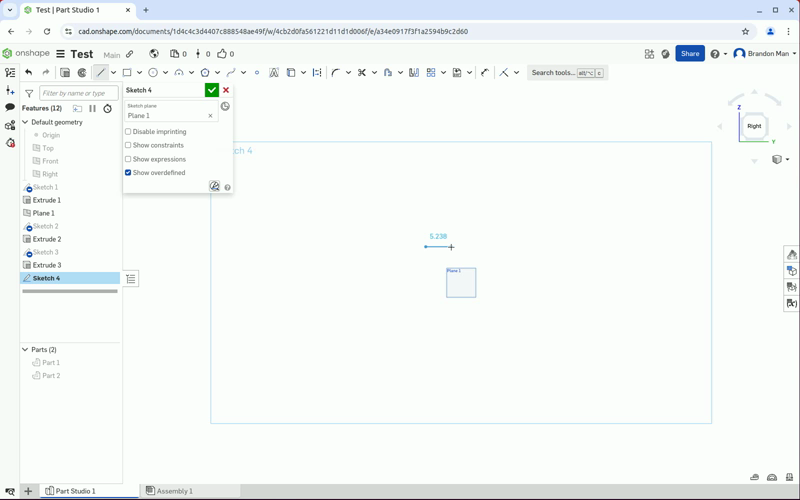
key_up(shift)
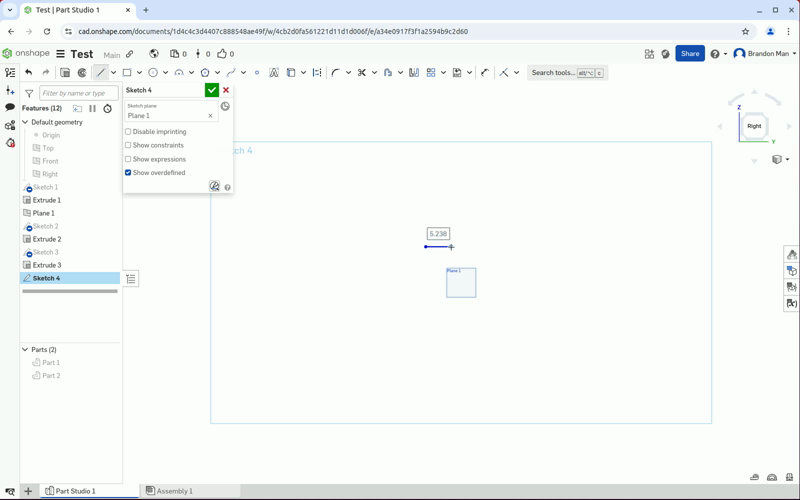
key_down(shift)
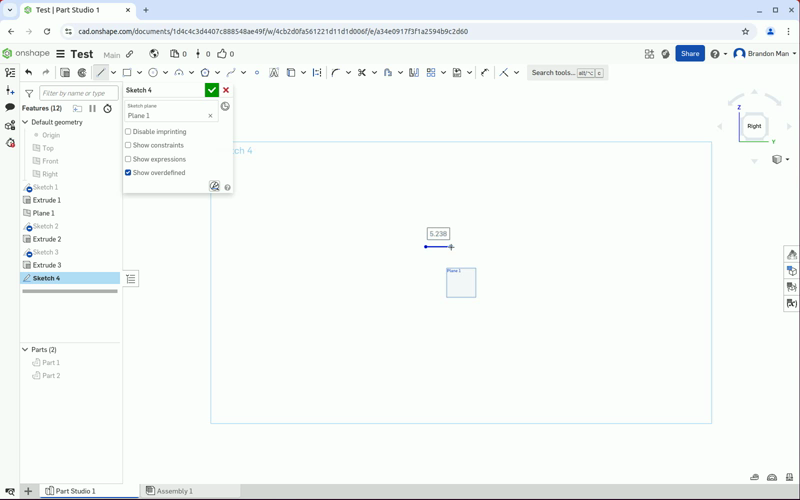
mouse_move(481, 246)
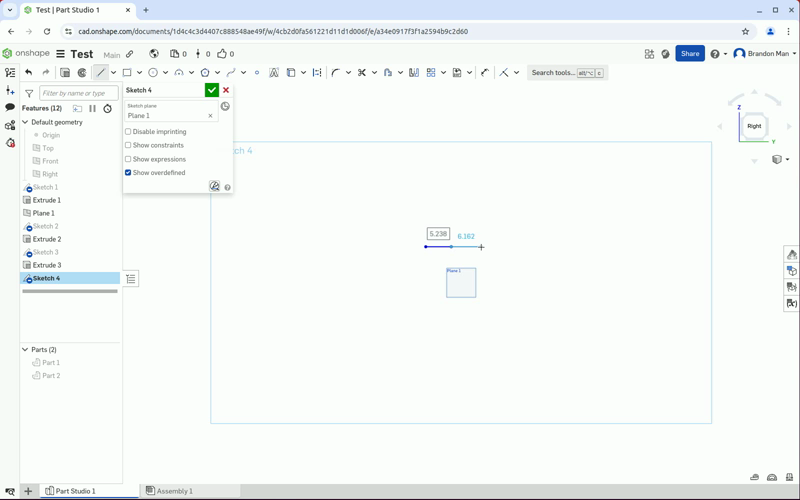
mouse_move(451, 229)
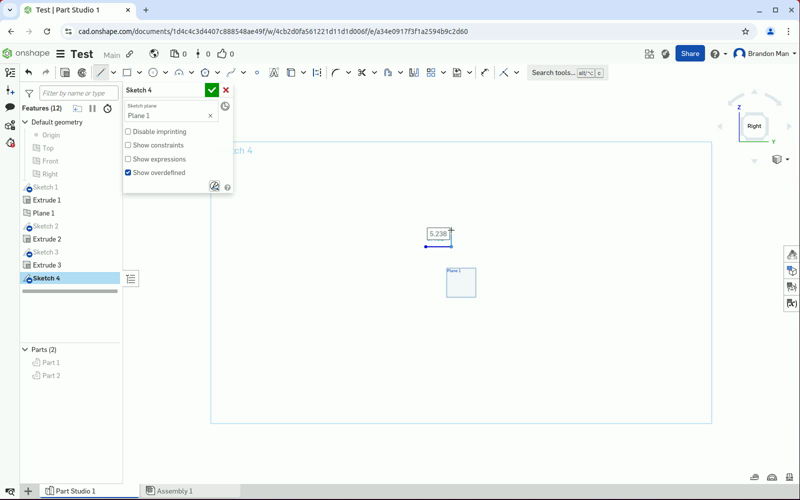
click(451, 229)
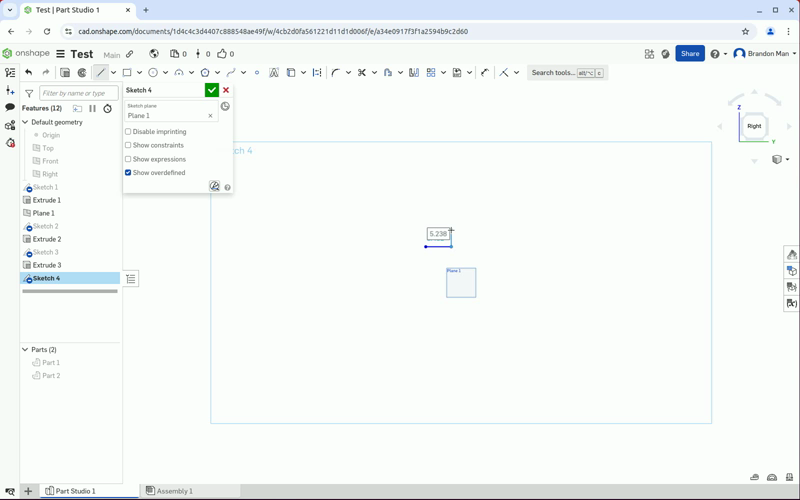
key_up(shift)
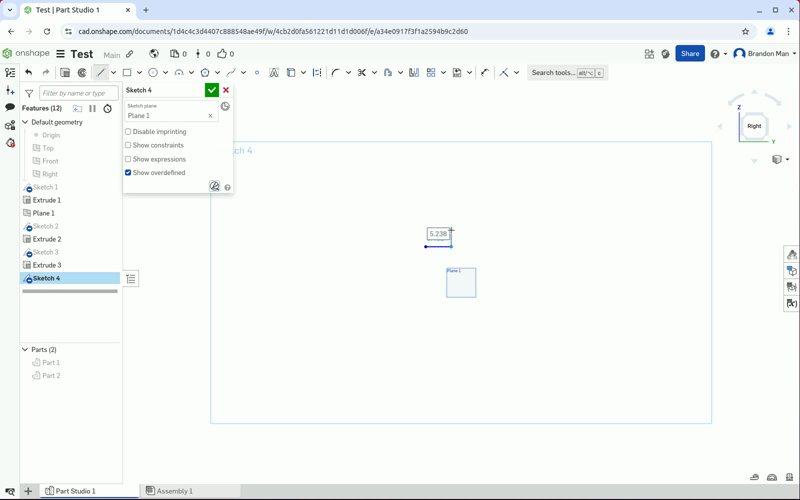
key_down(shift)
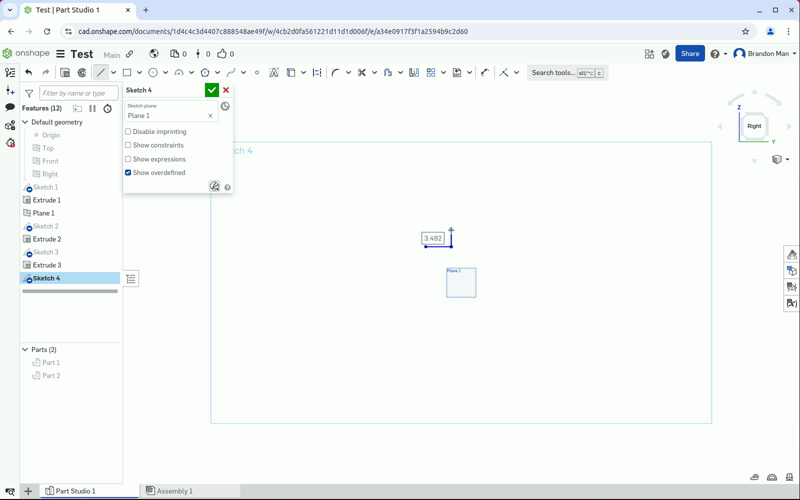
mouse_move(481, 229)
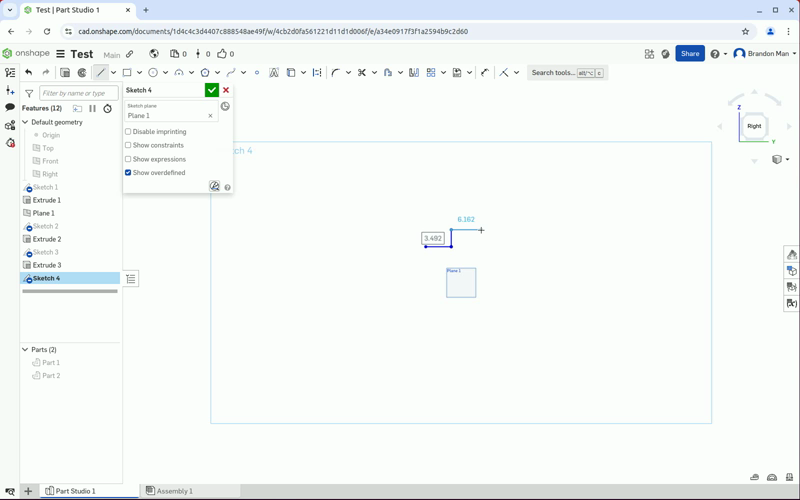
mouse_move(425, 229)
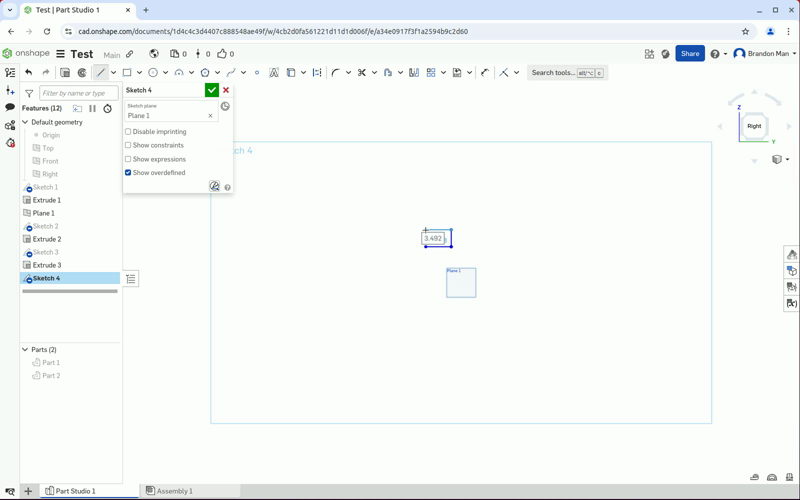
click(425, 229)
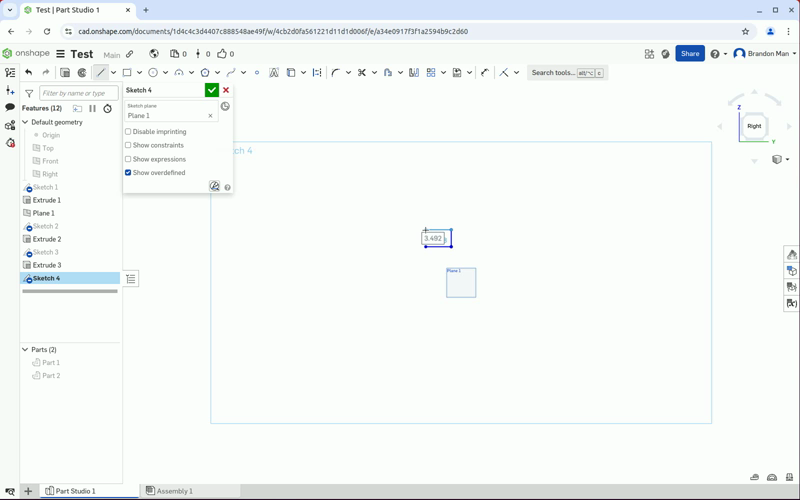
key_up(shift)
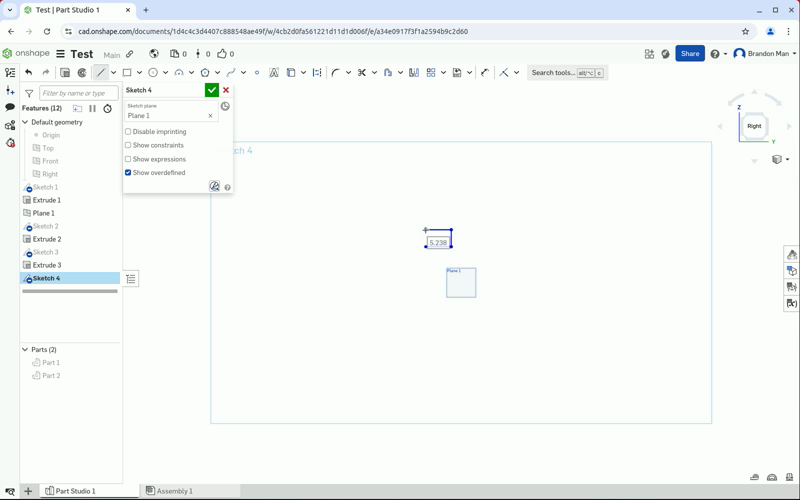
mouse_move(455, 229)
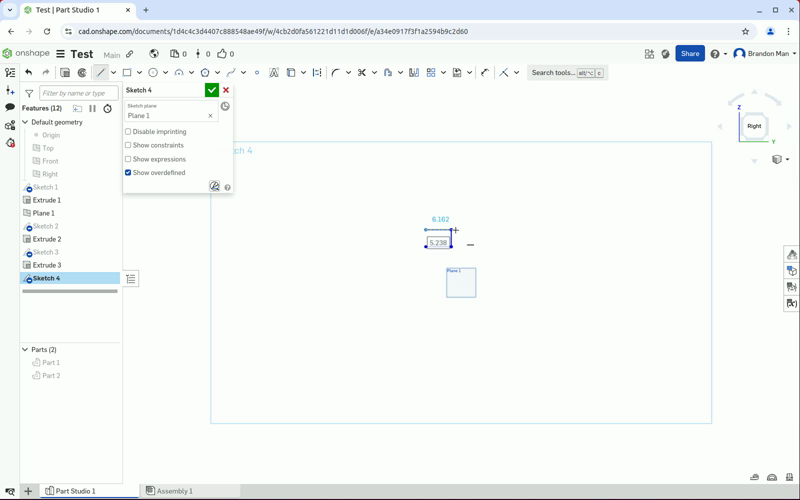
key_down(shift)
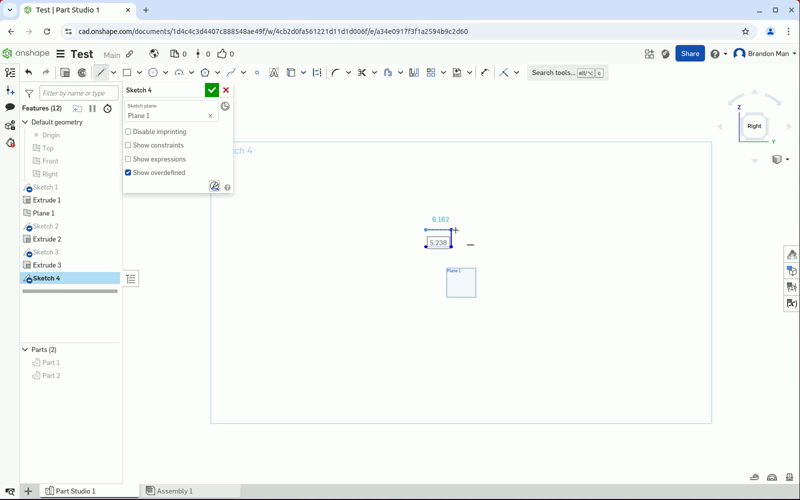
mouse_move(425, 246)
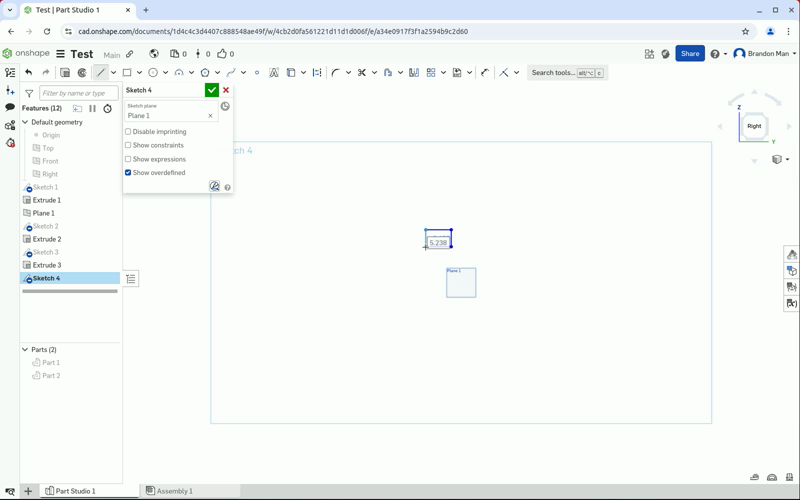
key_up(shift)
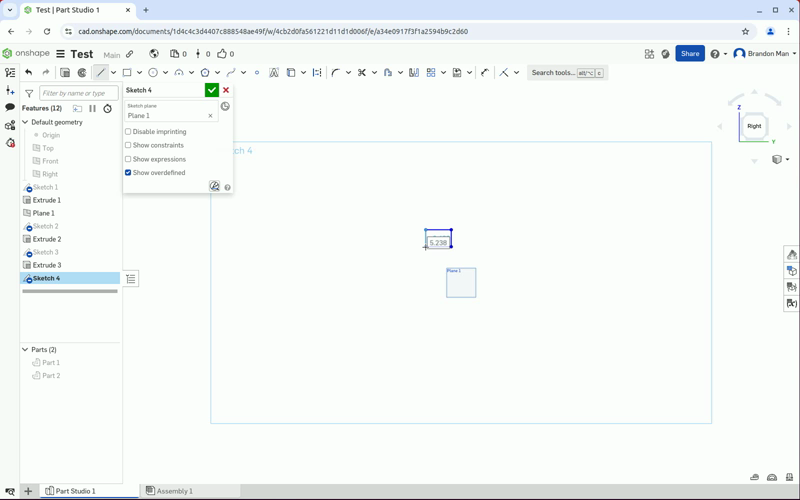
click(425, 246)
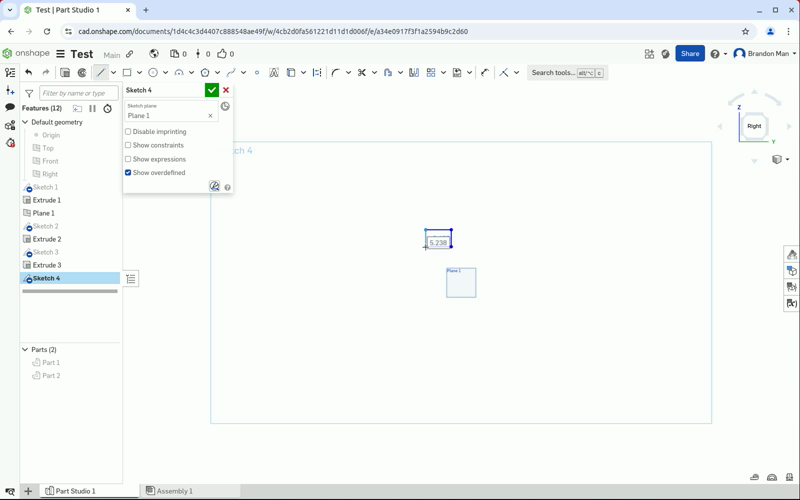
key(esc)
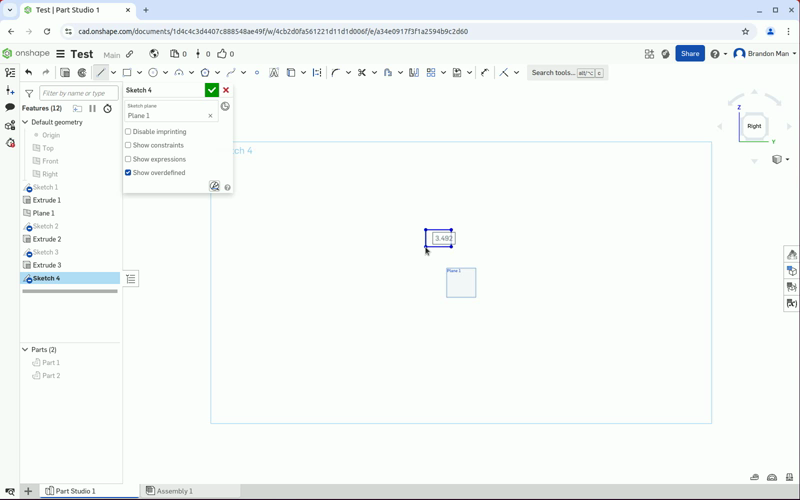
mouse_move(433, 240)
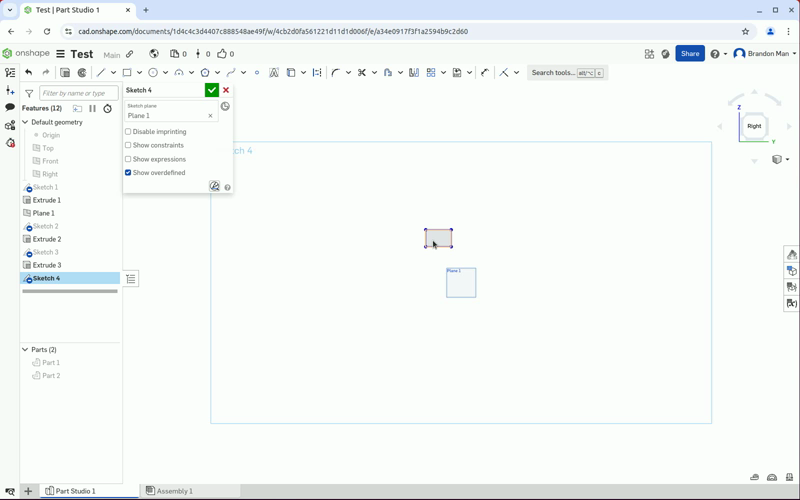
scroll(6)
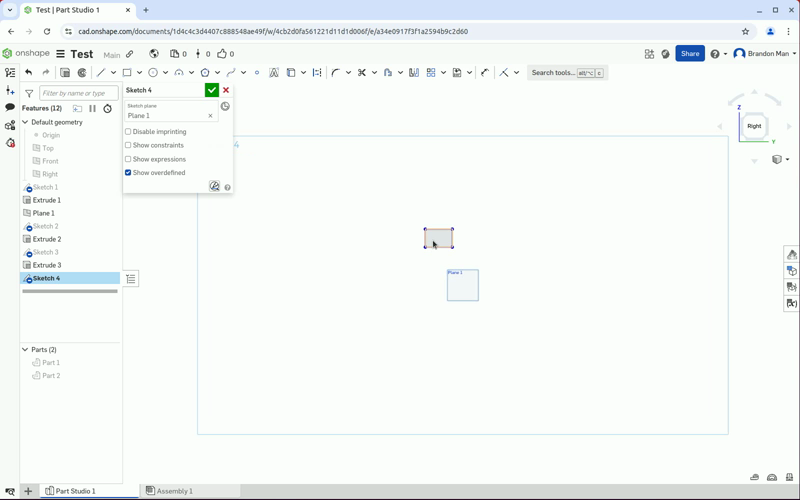
scroll(6)
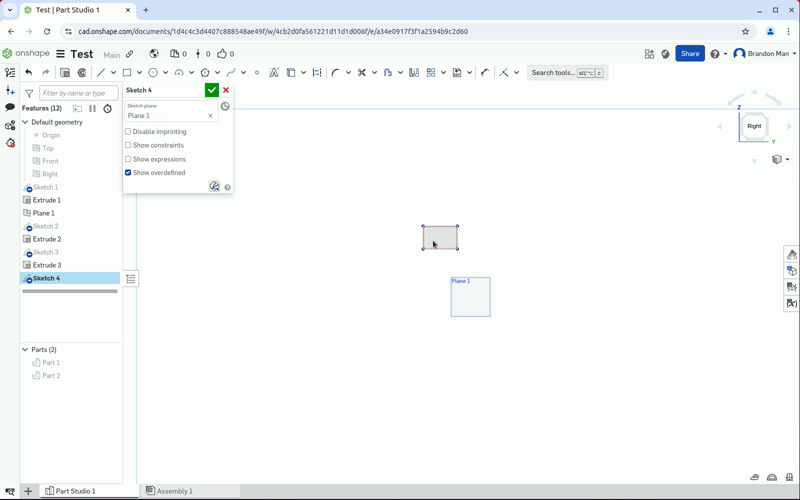
scroll(6)
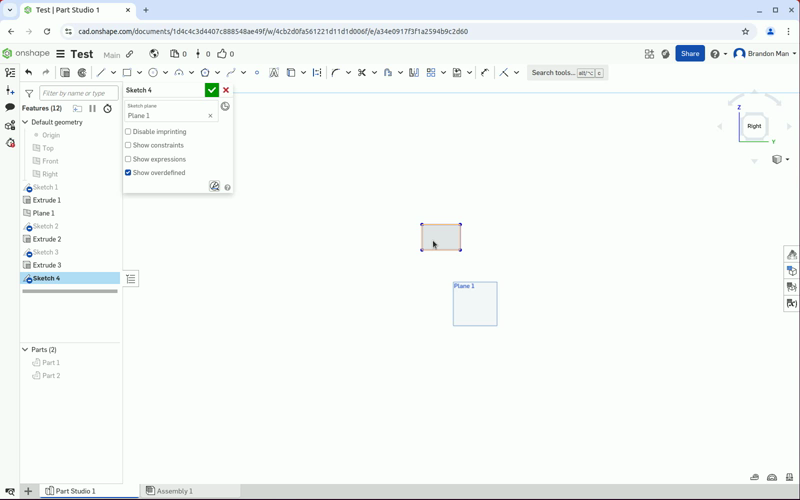
scroll(6)
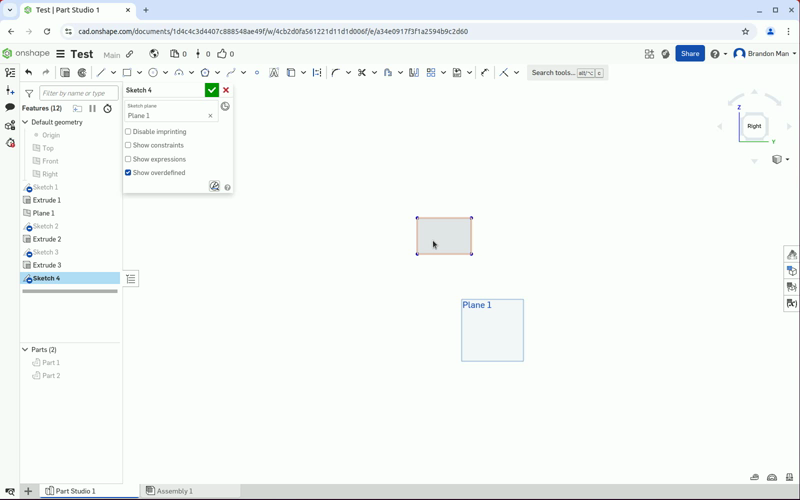
scroll(6)
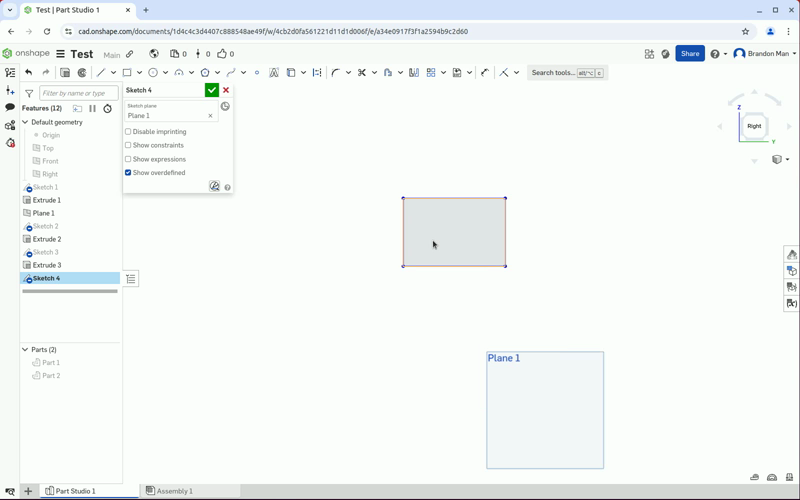
scroll(6)
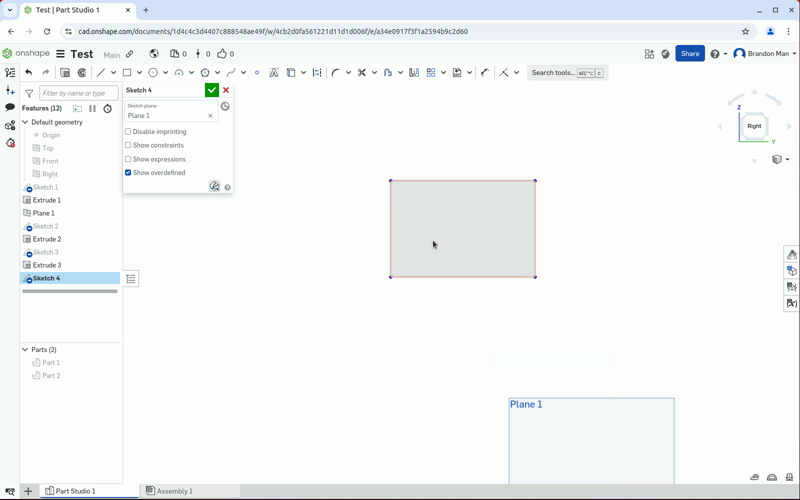
scroll(6)
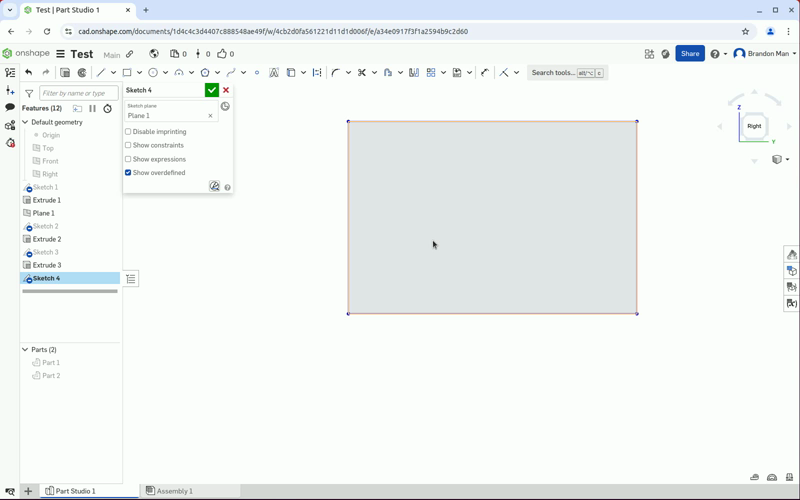
click(433, 240)
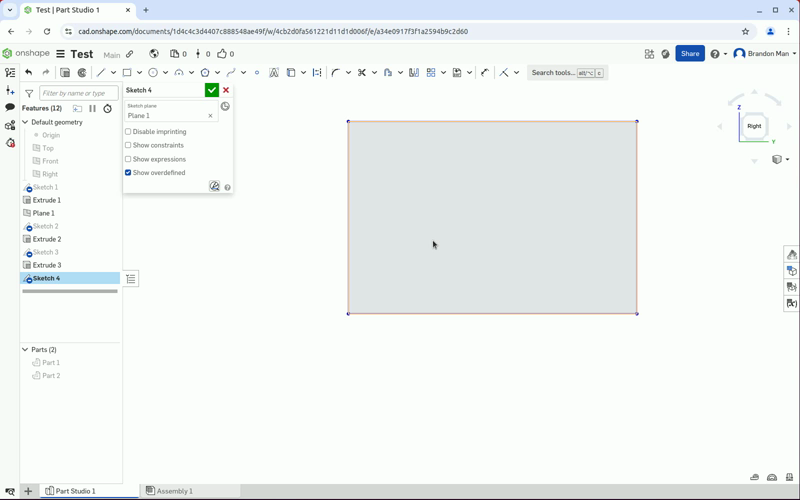
scroll(-6)
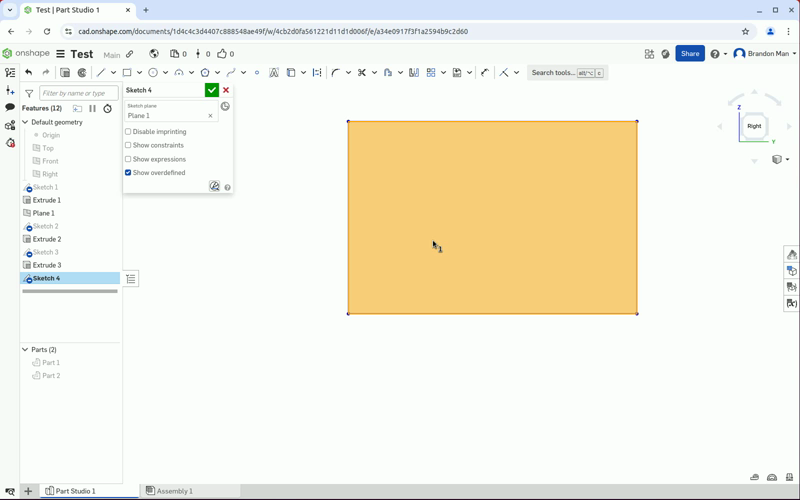
scroll(-6)
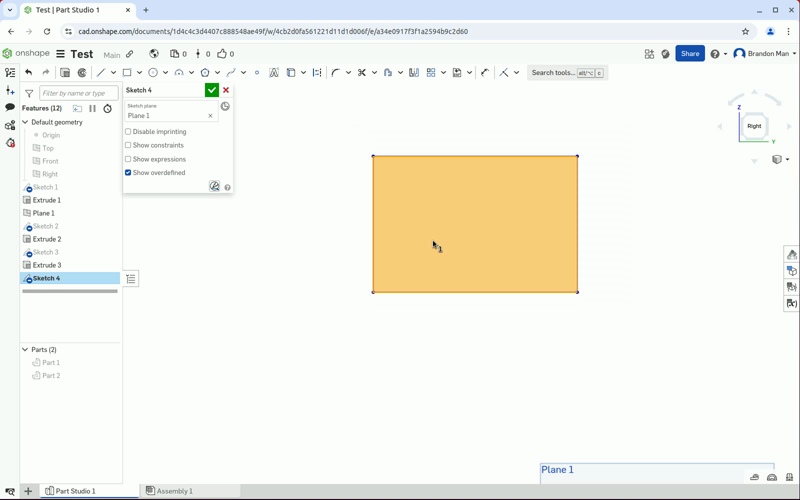
scroll(-6)
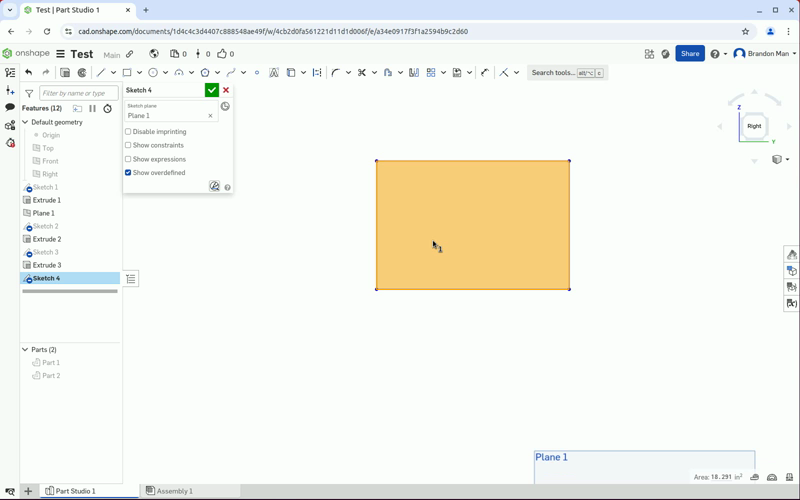
scroll(-6)
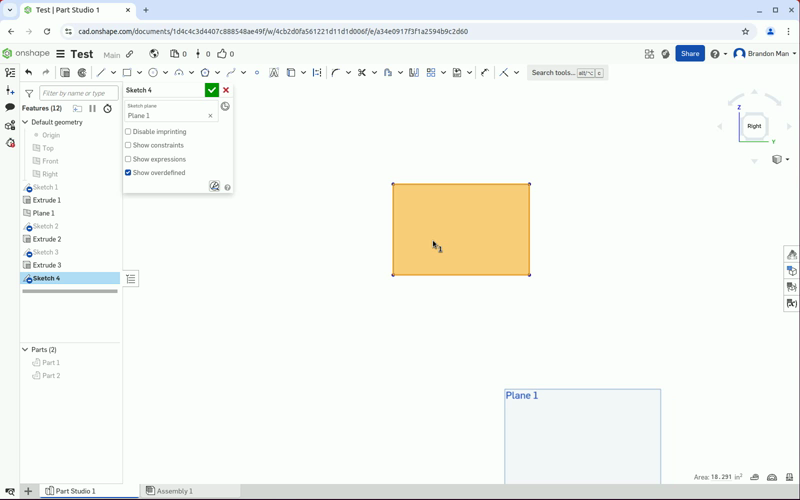
scroll(-6)
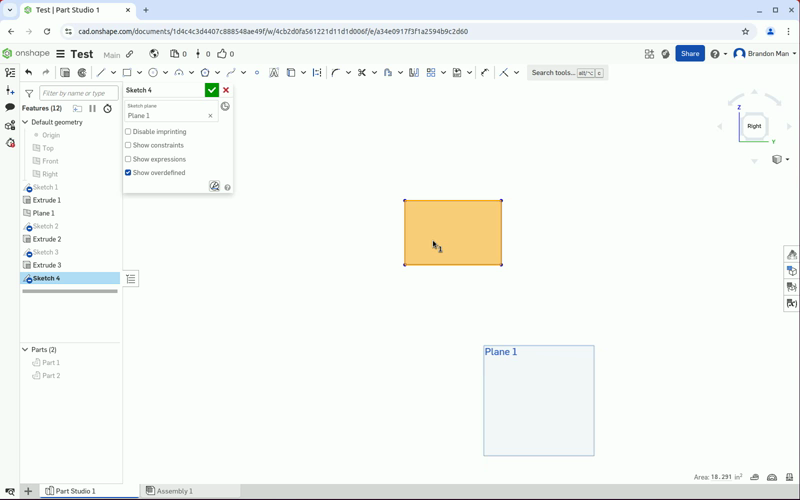
scroll(-6)
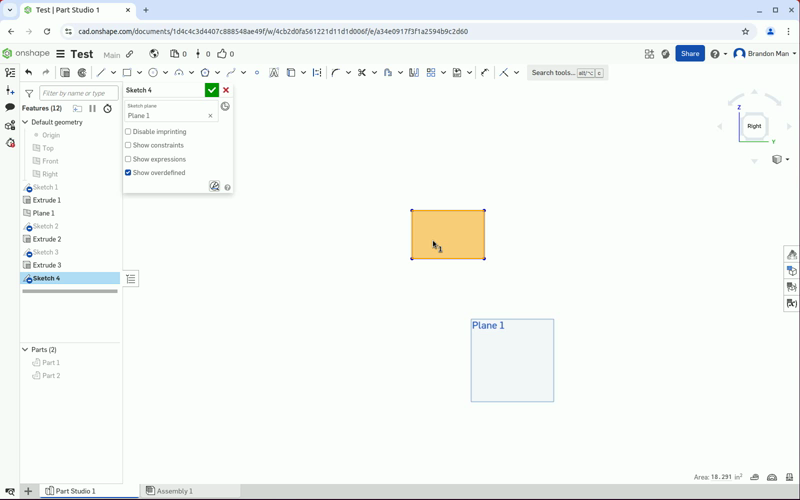
scroll(-6)
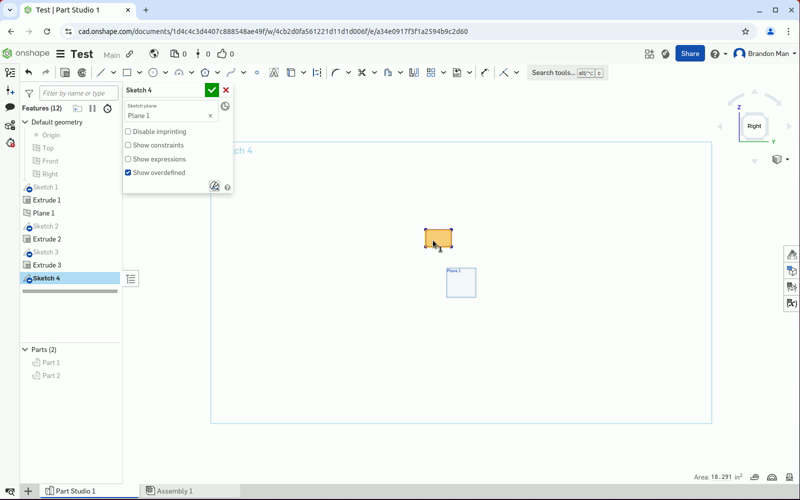
mouse_move(73, 352)
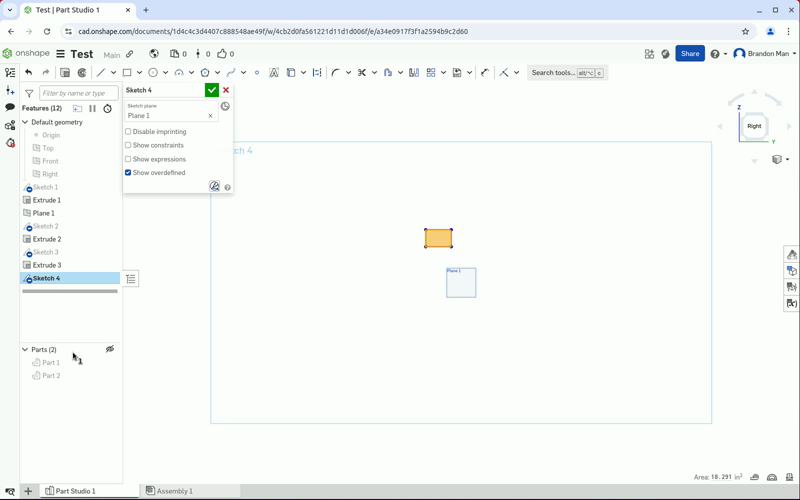
key(shift+y)
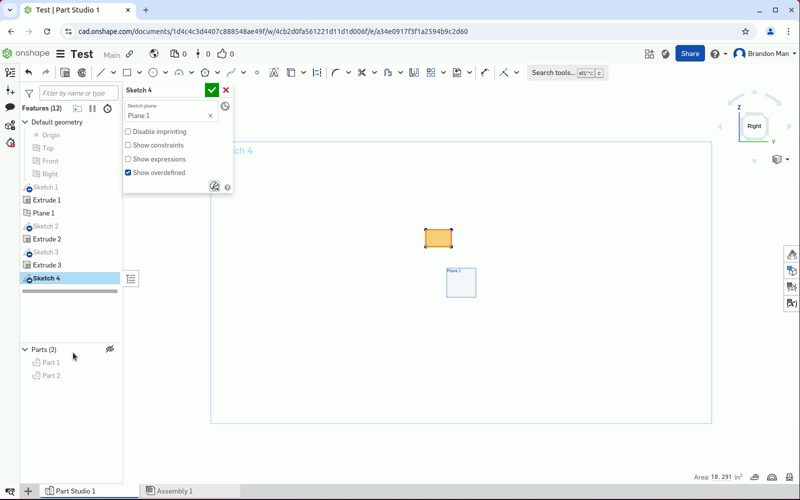
key(shift+e)
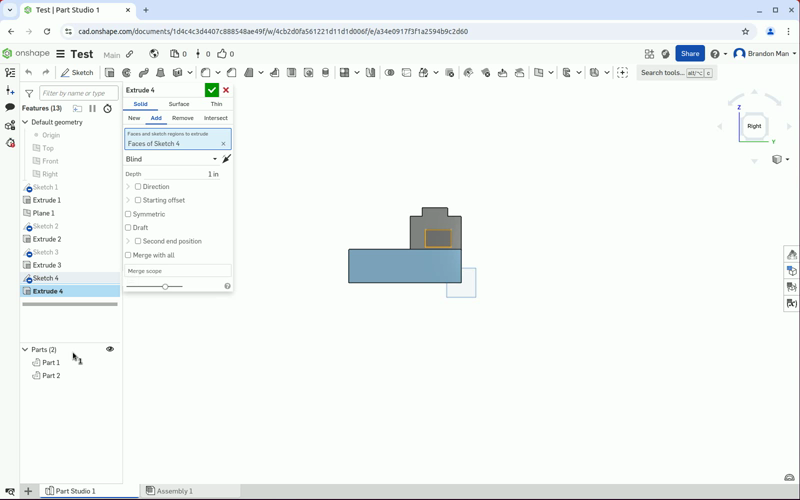
mouse_move(143, 106)
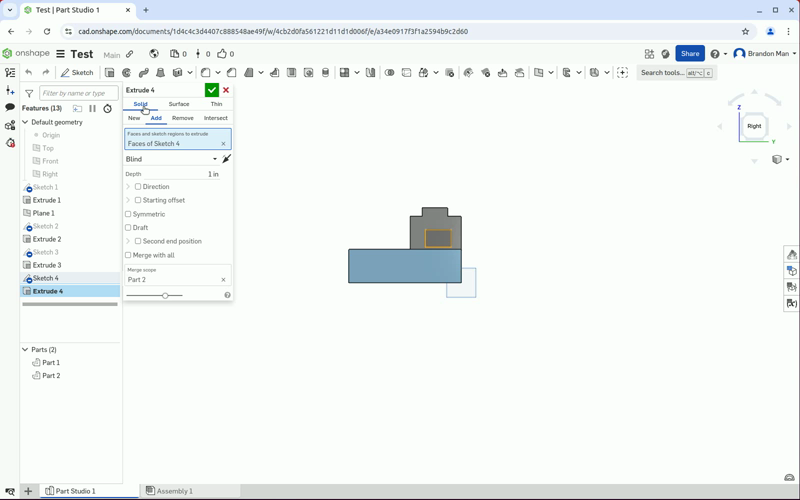
click(143, 106)
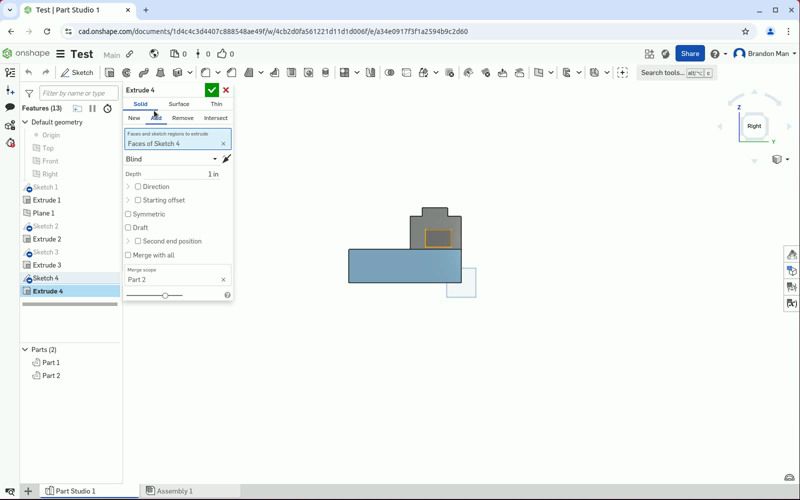
mouse_move(186, 120)
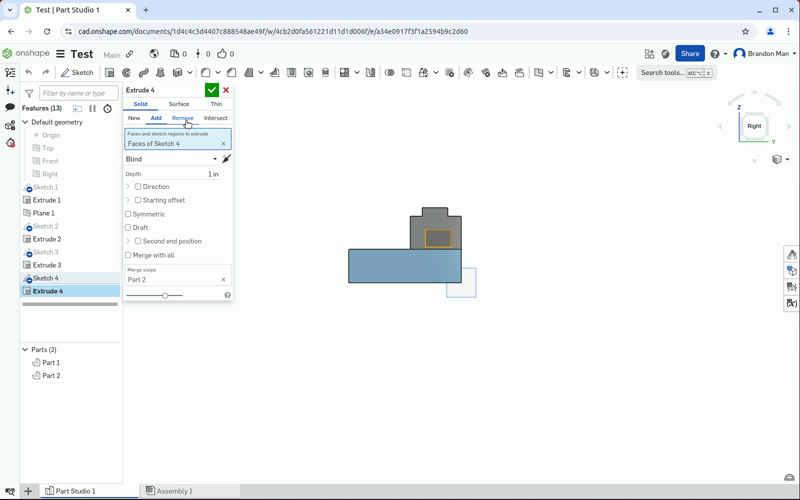
click(186, 120)
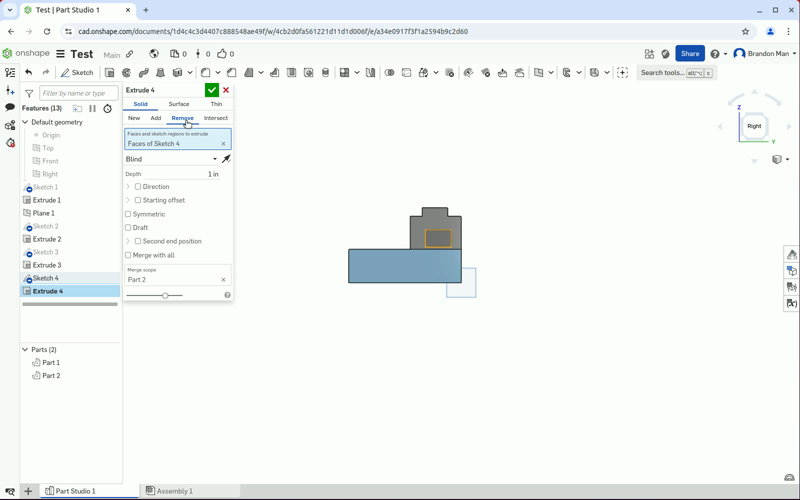
key(tab, 4)
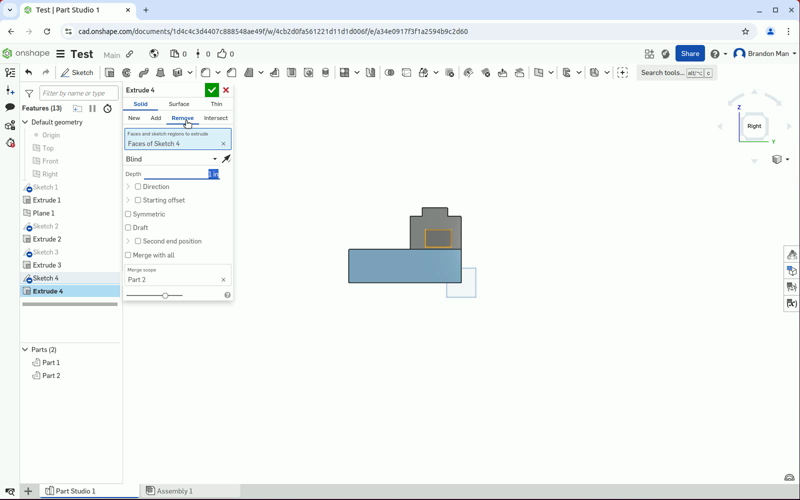
text(10.351)
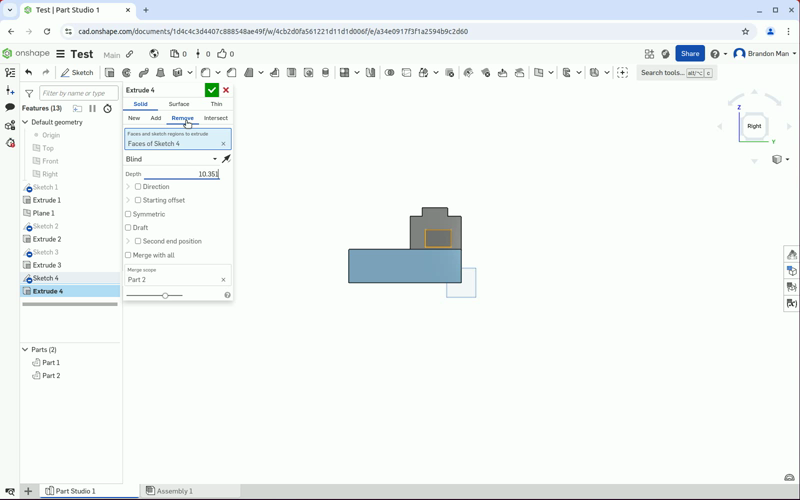
key(tab, 6)
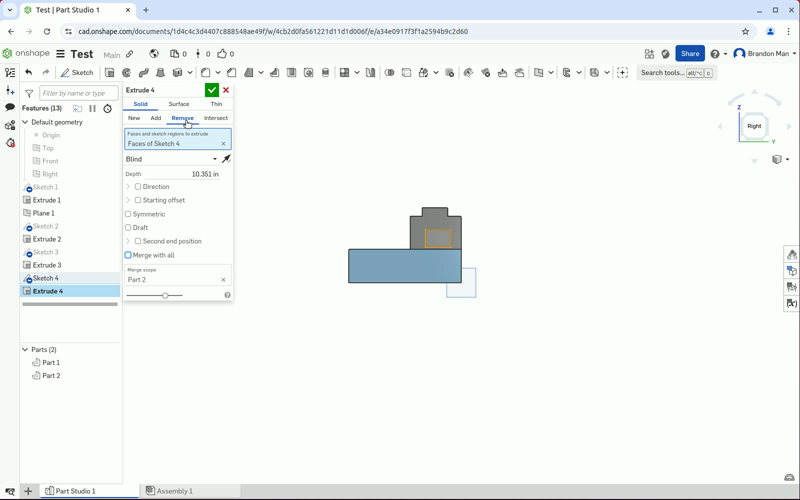
key(space)
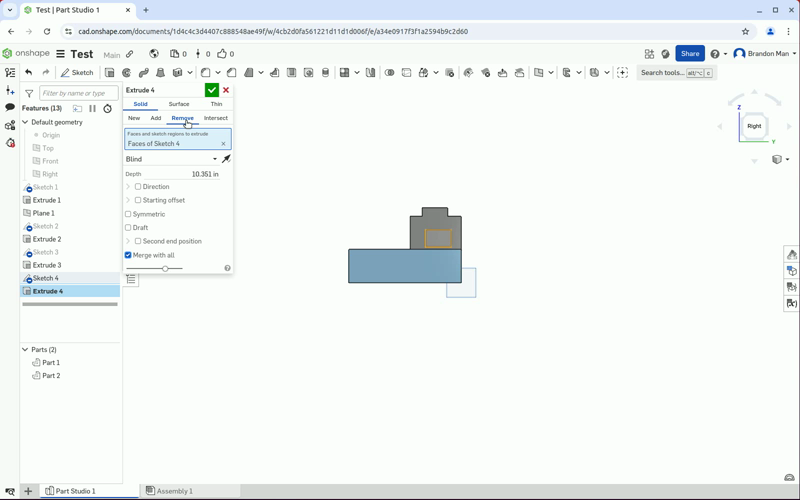
key(enter)
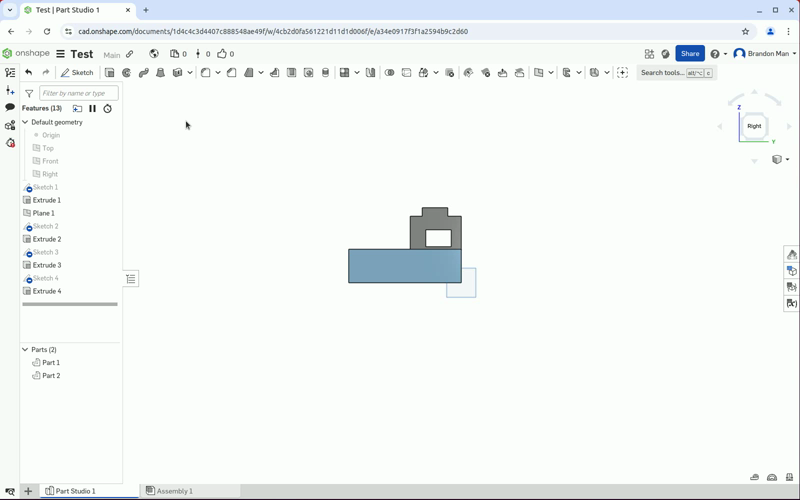
key(shift+h)
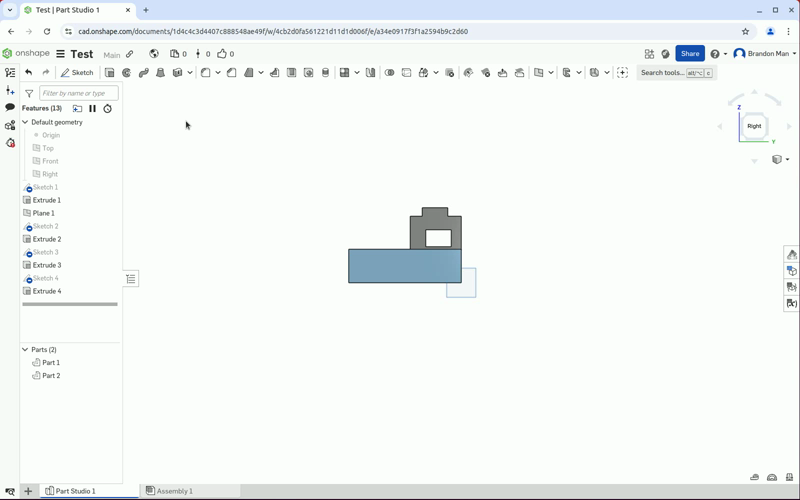
key(shift+h)
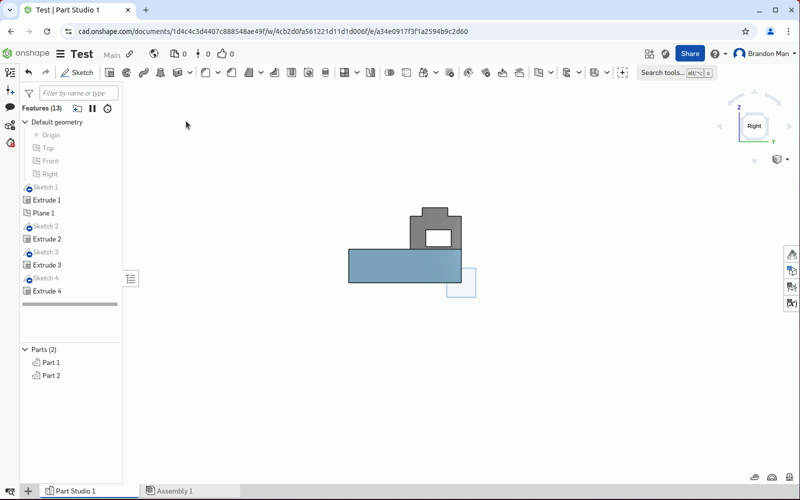
mouse_move(73, 189)
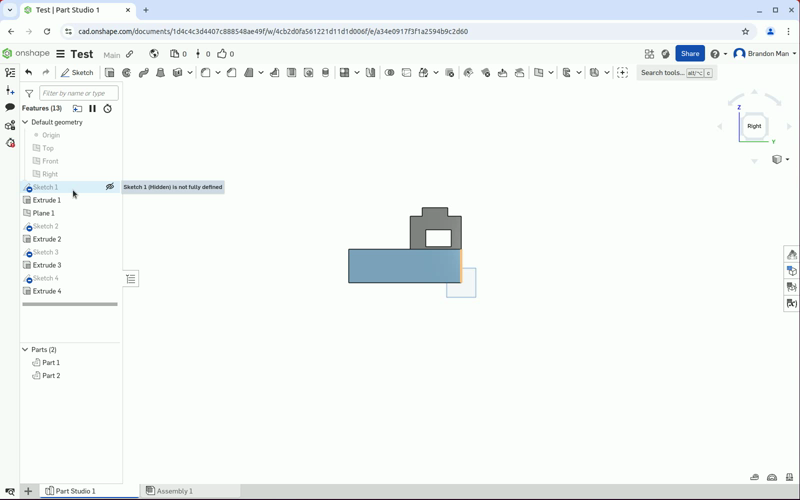
click(73, 189)
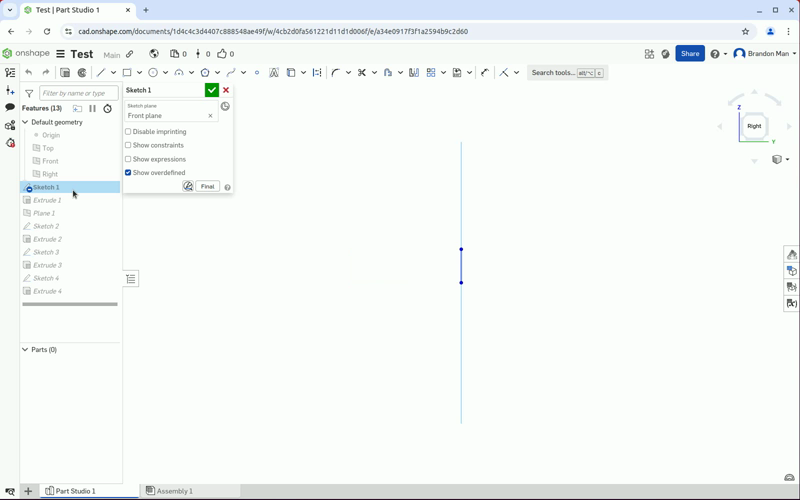
mouse_move(229, 92)
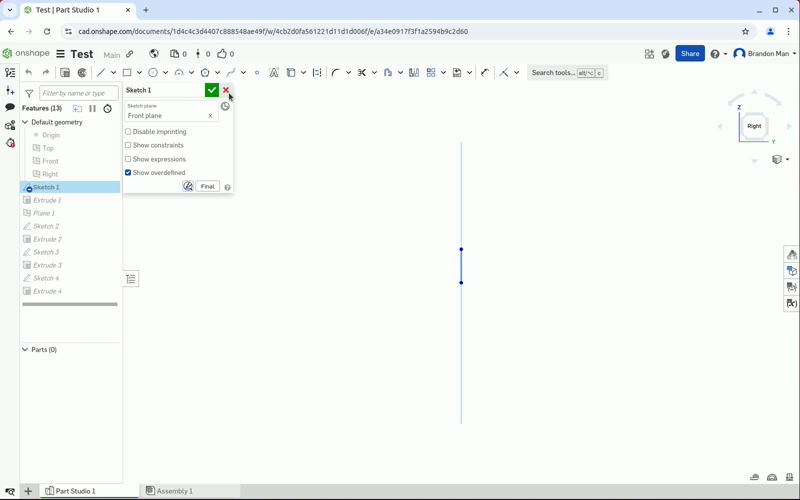
click(229, 92)
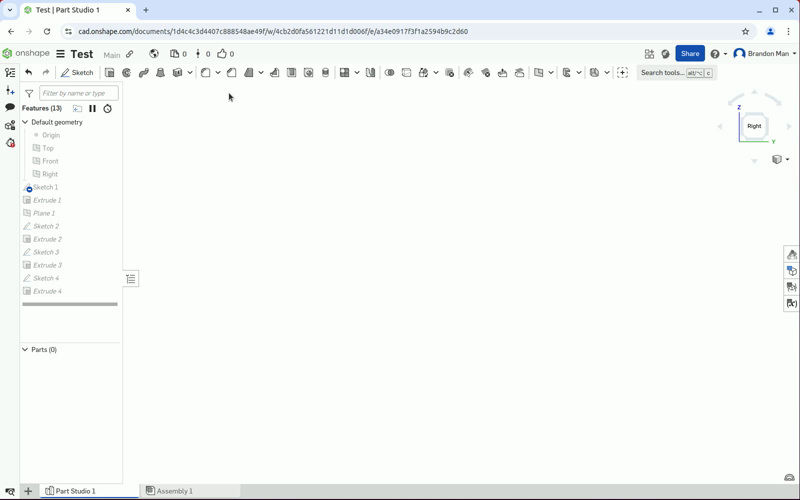
mouse_move(73, 352)
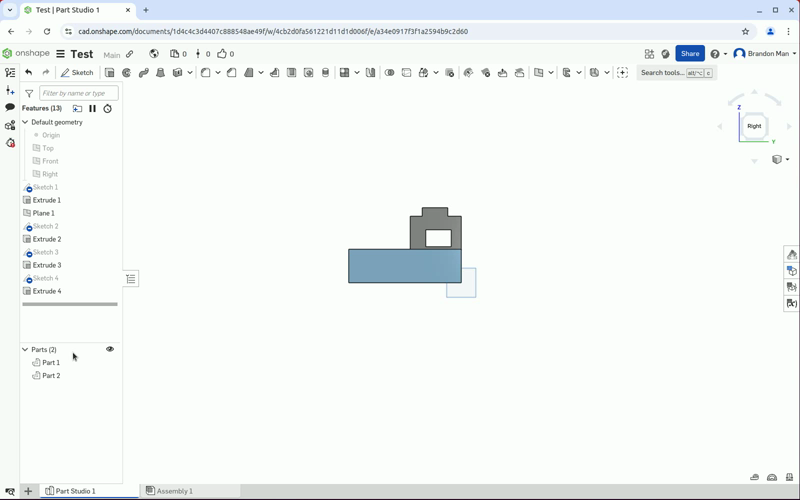
key(y)
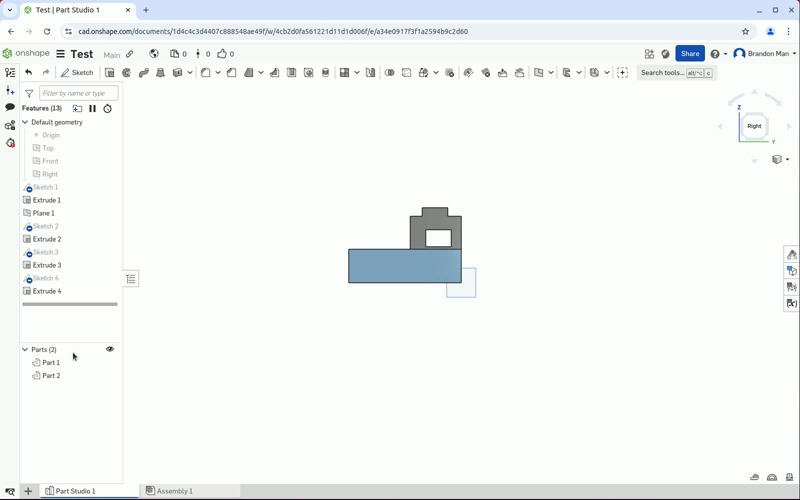
key(shift+p)
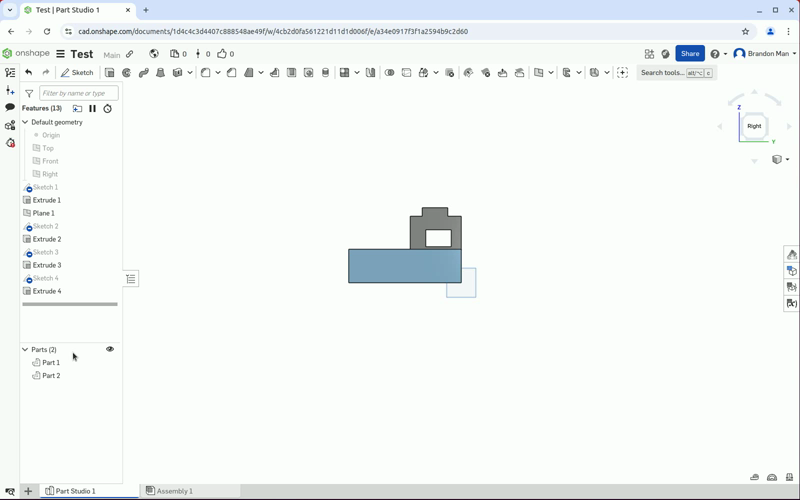
key(space)
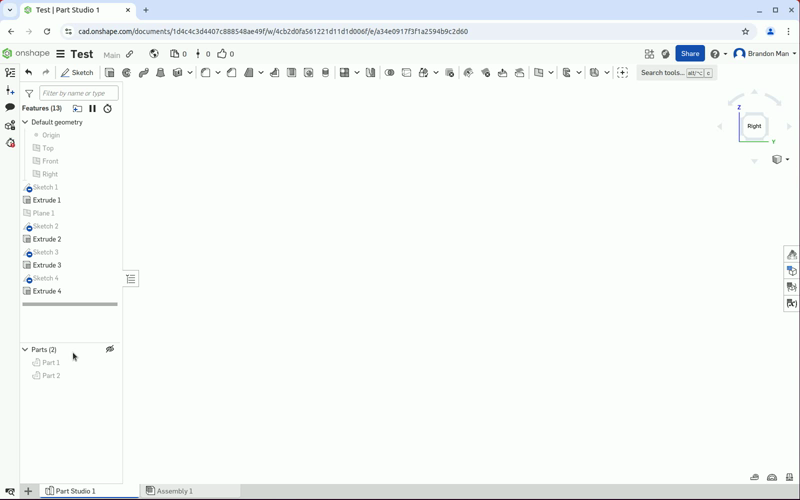
key_down(shift)
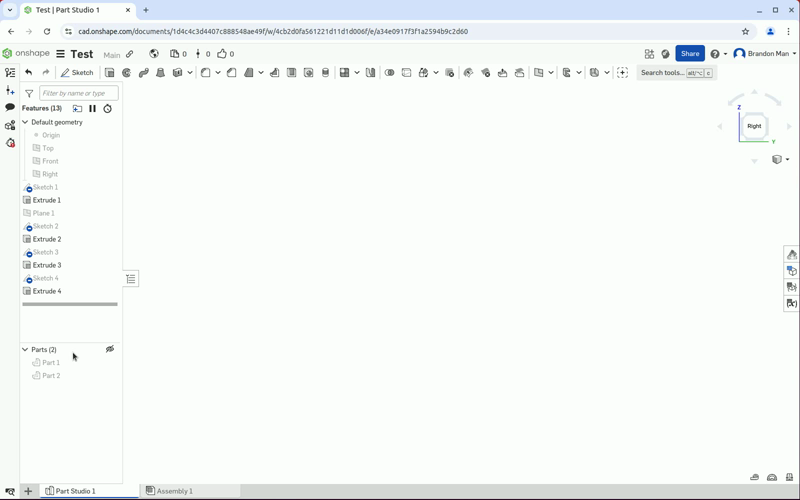
key(right)
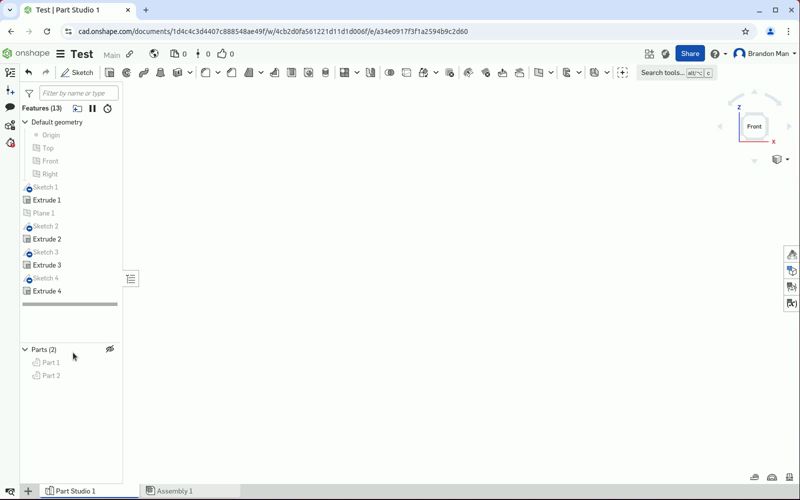
key_up(shift)
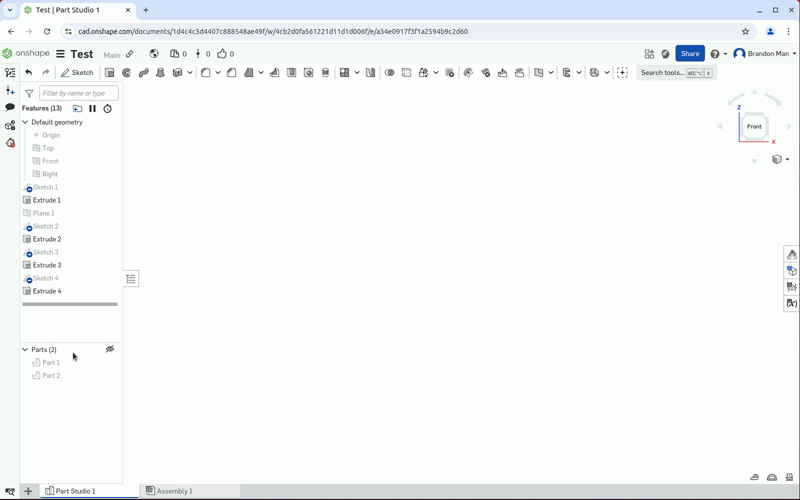
key(space)
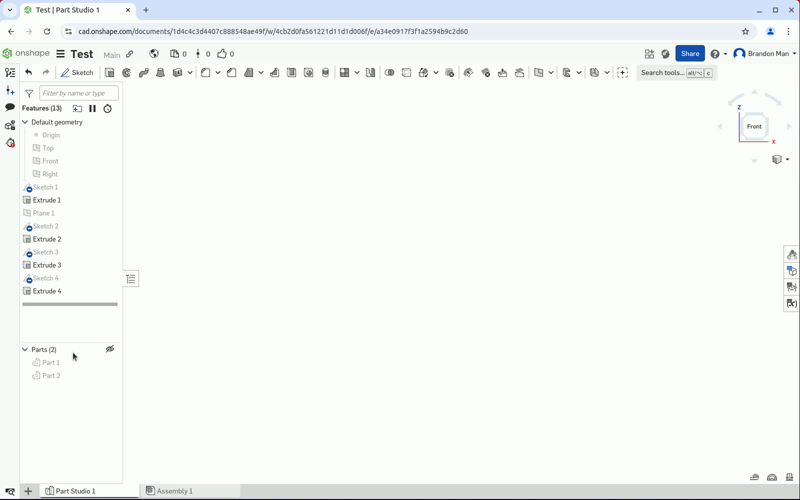
key_down(shift)
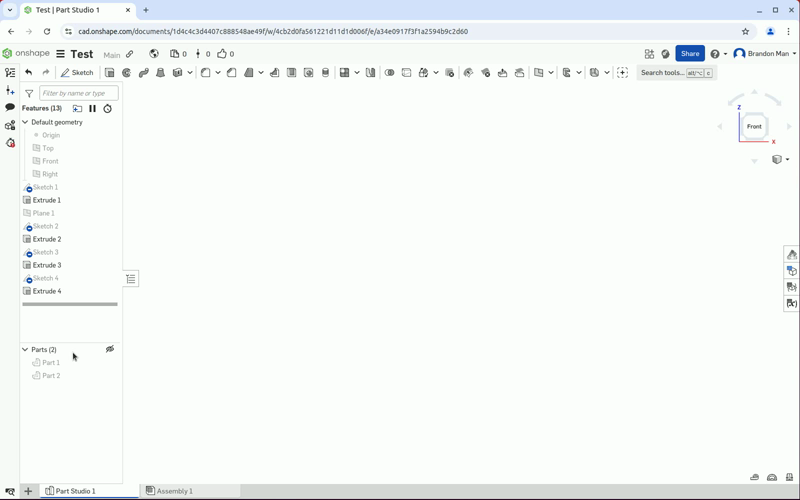
key(down)
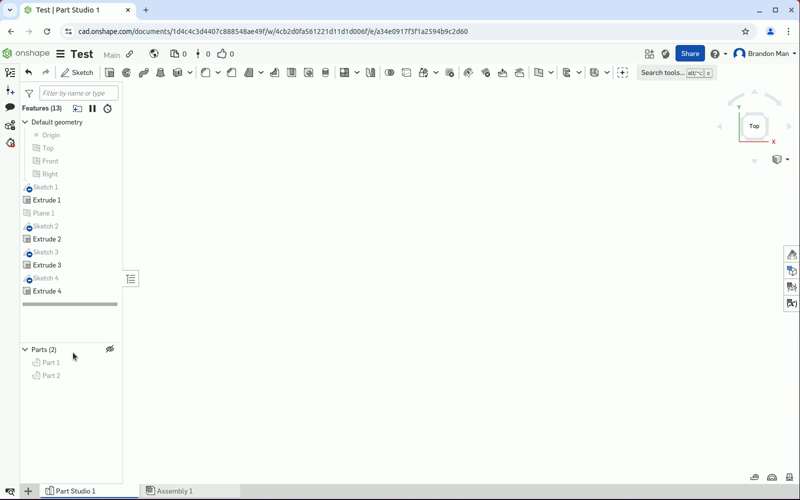
key_up(shift)
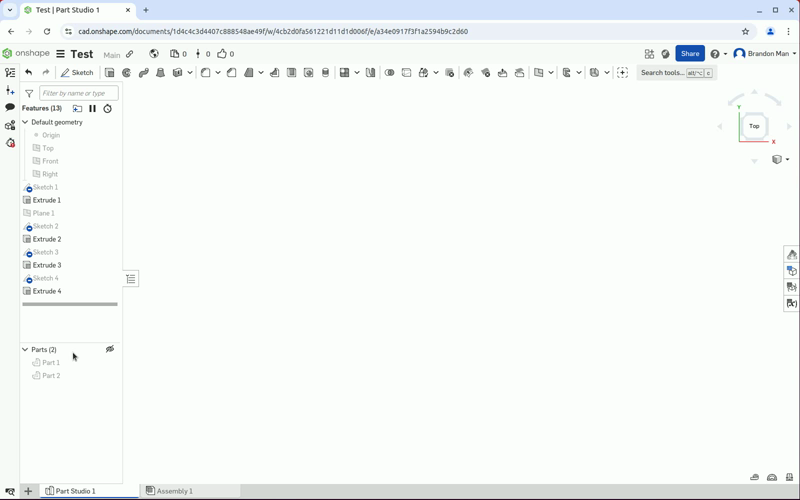
mouse_move(73, 352)
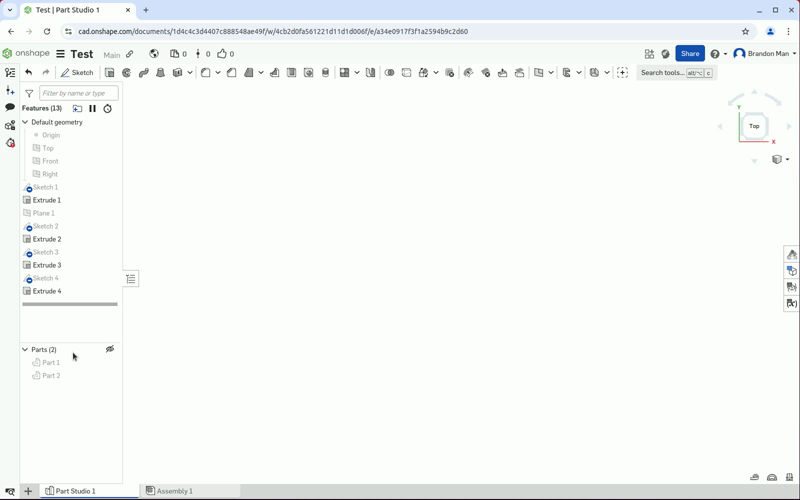
key(shift+y)
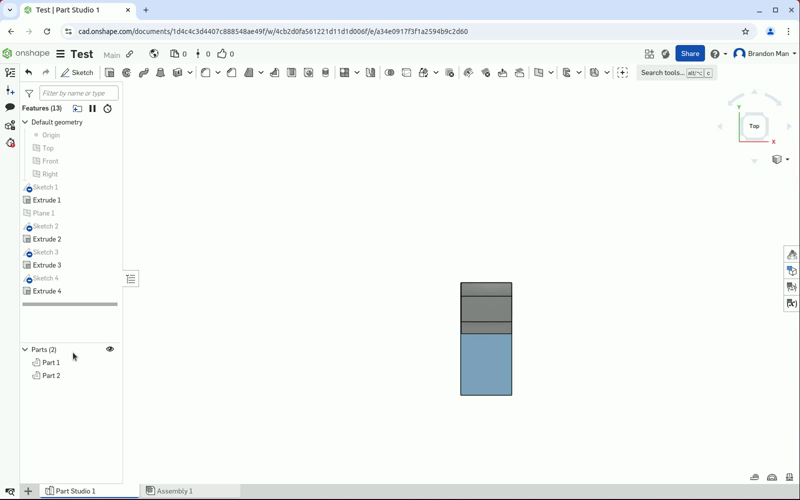
mouse_move(541, 75)
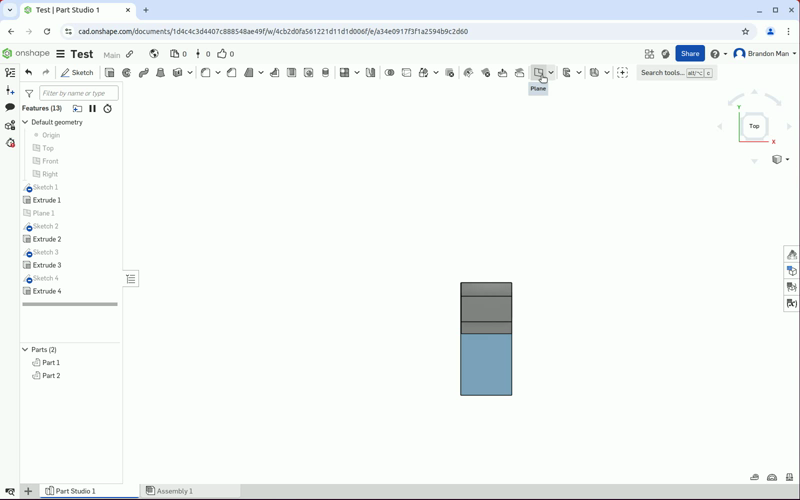
click(541, 75)
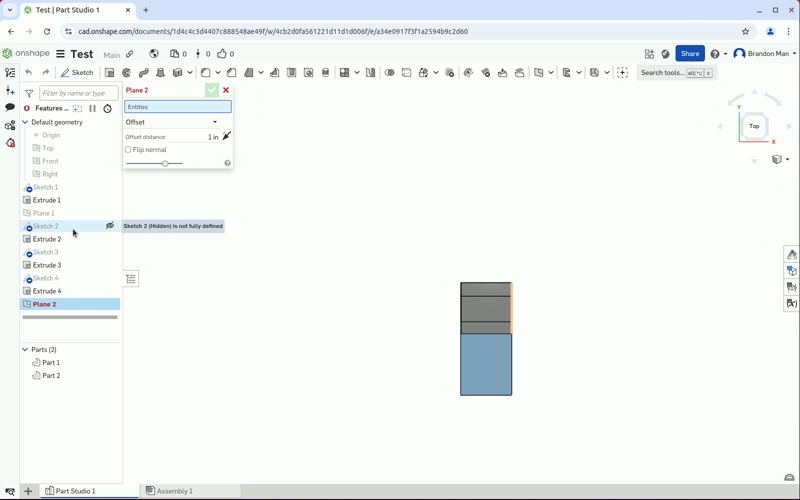
scroll(3)
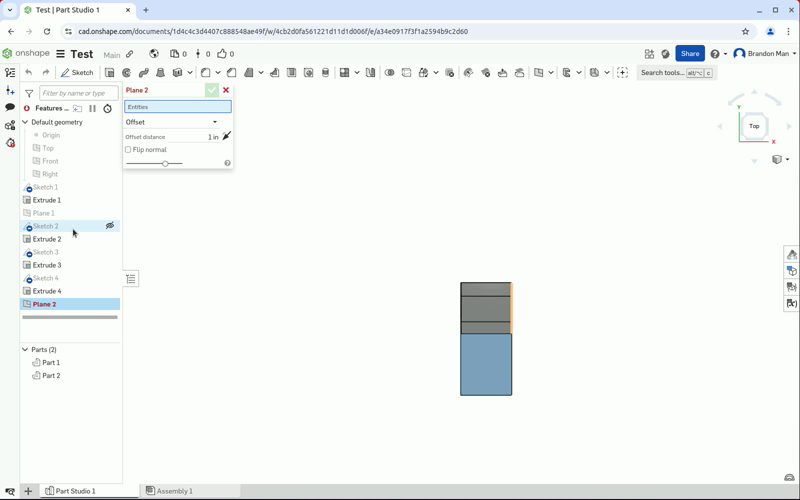
mouse_move(73, 150)
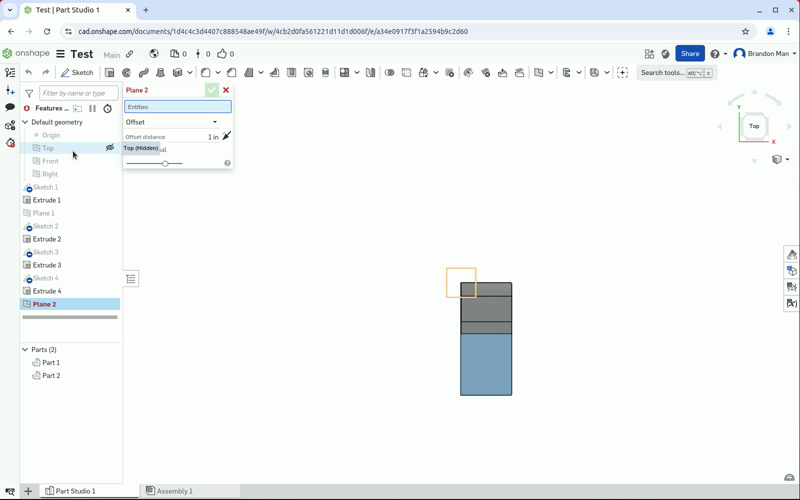
click(73, 150)
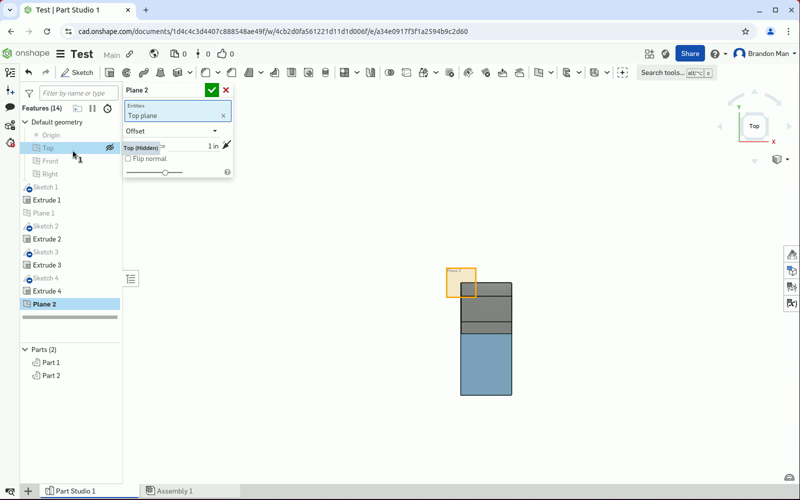
key(tab, 2)
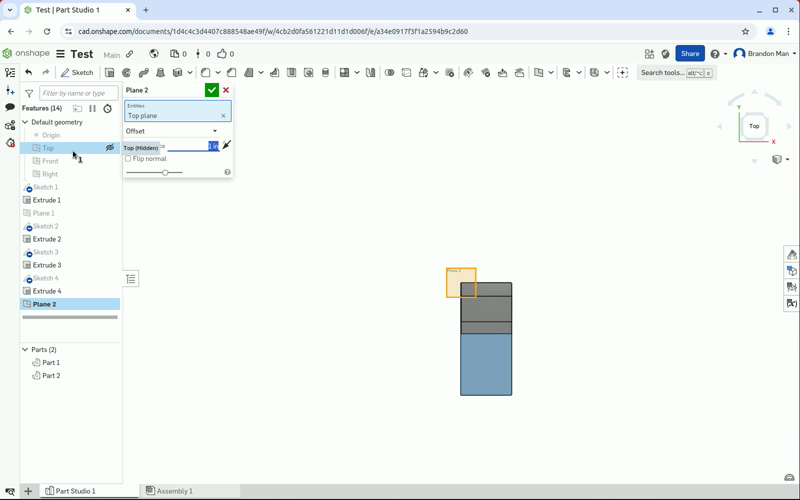
text(6.748)
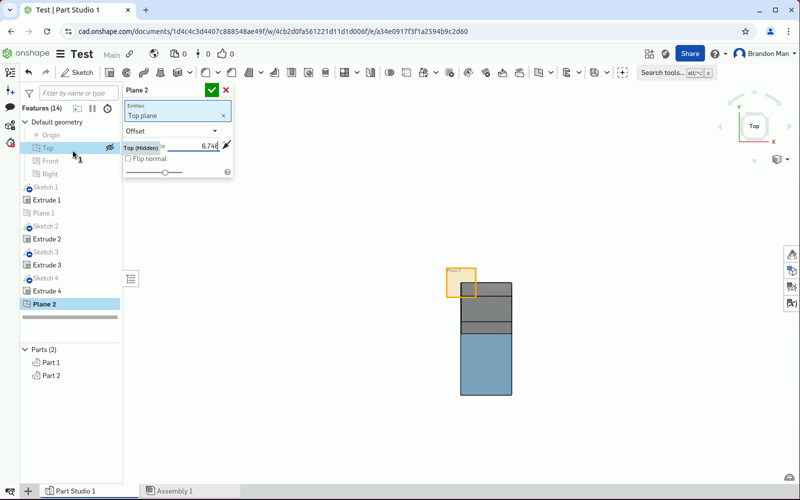
key(enter, 2)
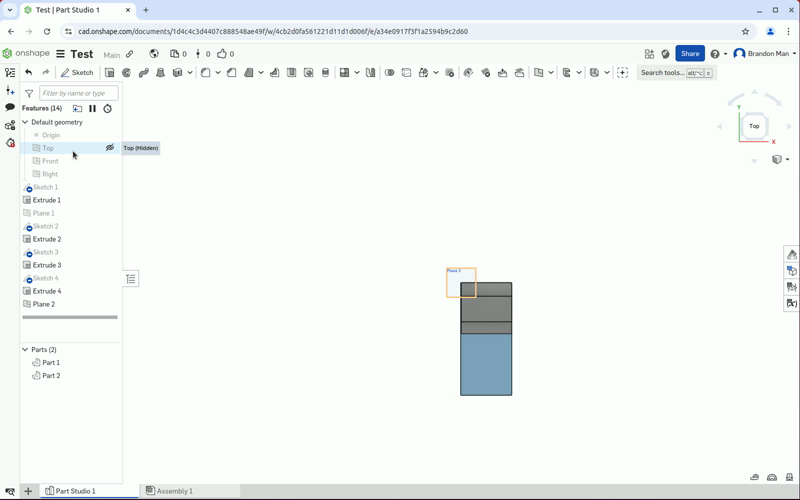
key(shift+s)
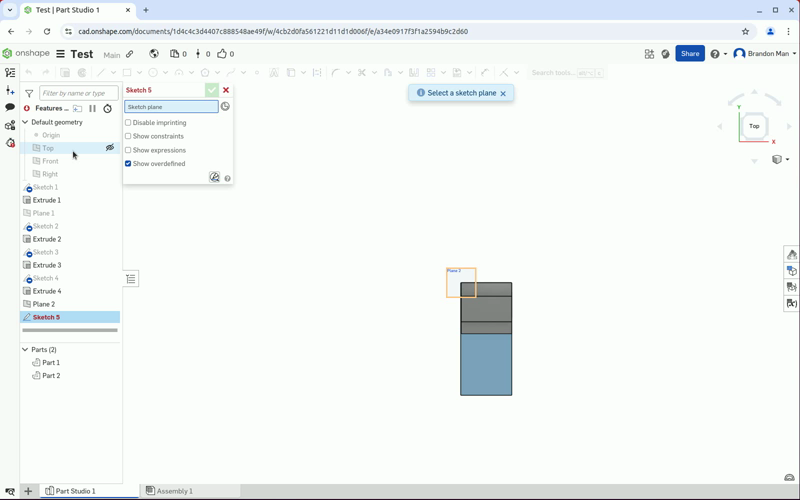
mouse_move(73, 306)
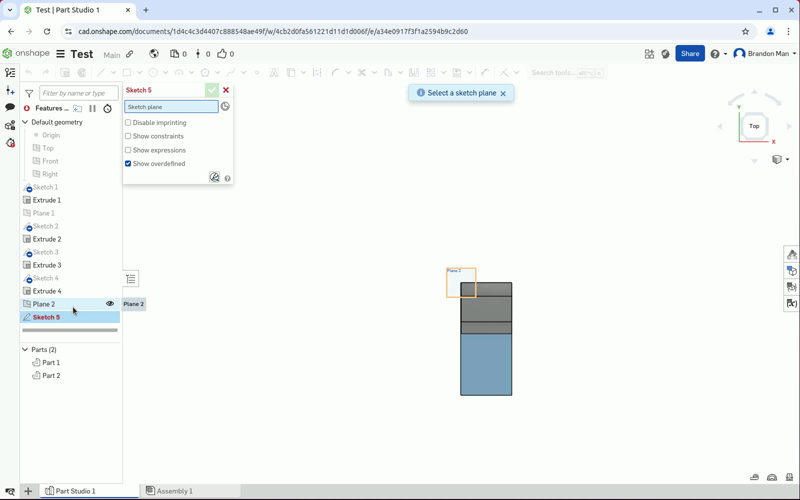
click(73, 306)
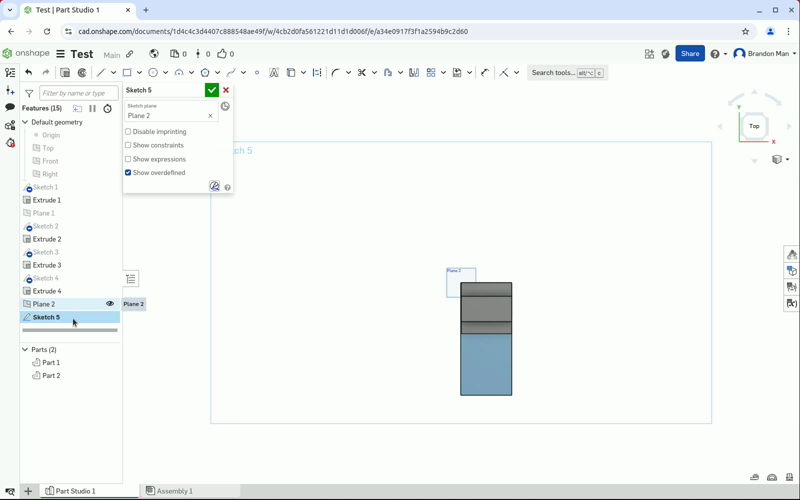
mouse_move(73, 352)
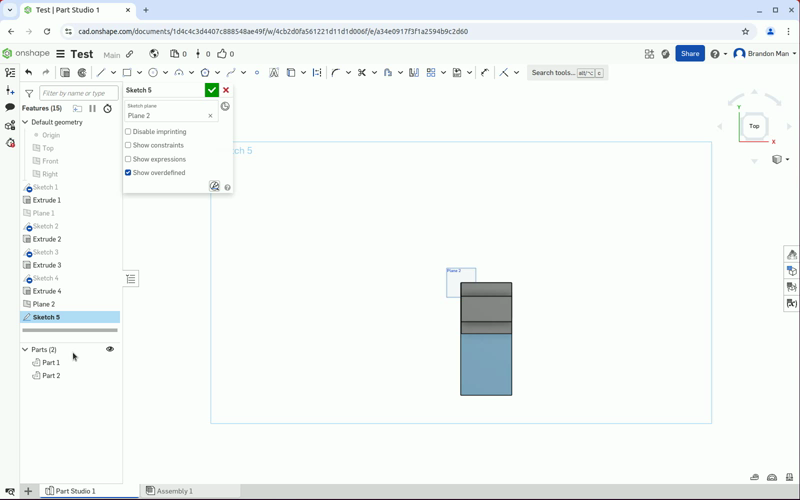
key(y)
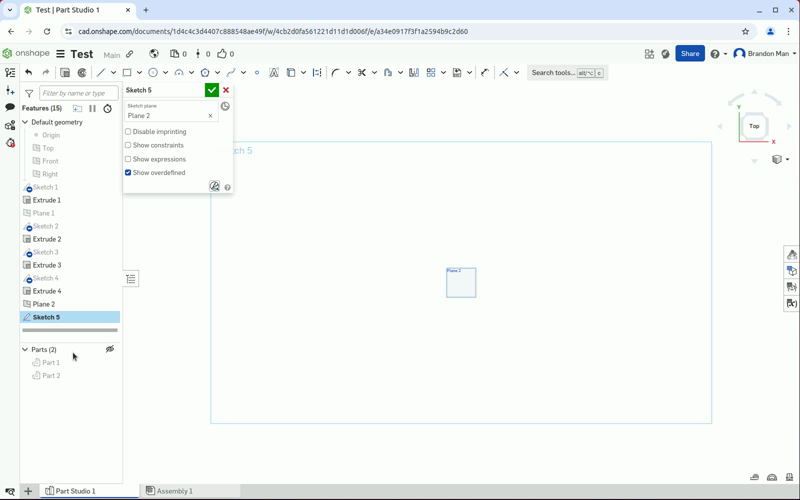
key(l)
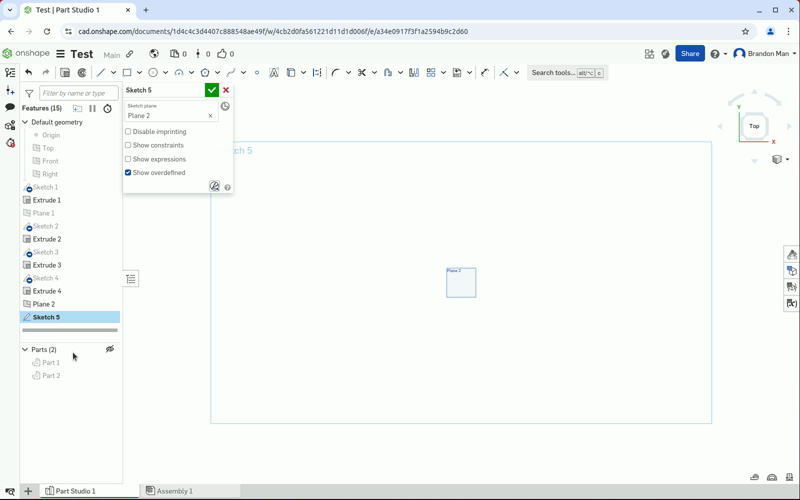
key_down(shift)
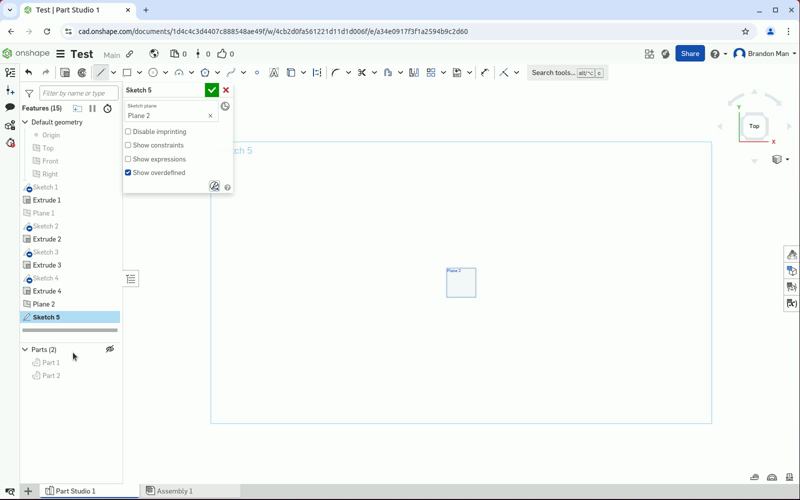
mouse_move(471, 386)
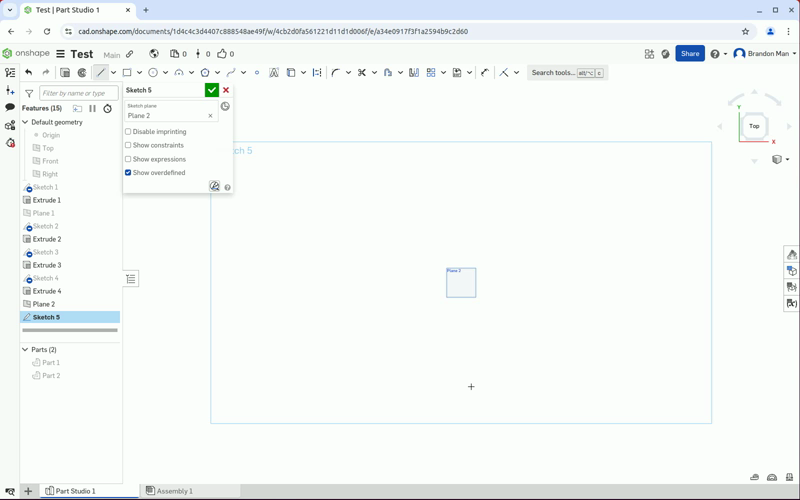
click(471, 386)
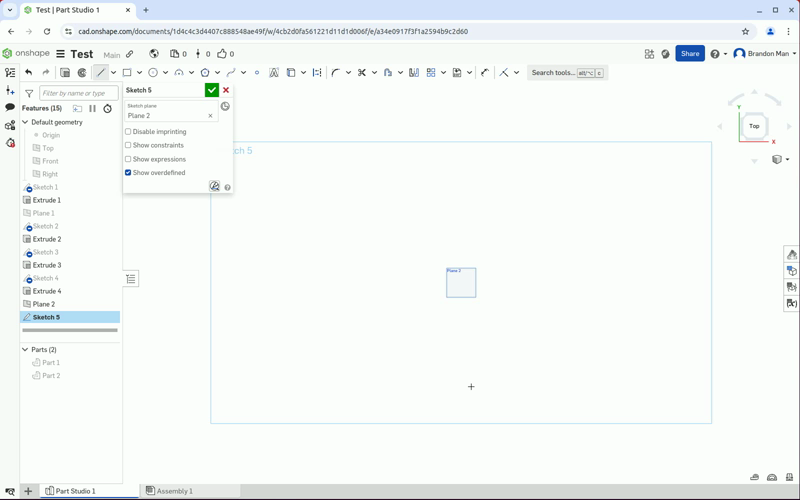
key_up(shift)
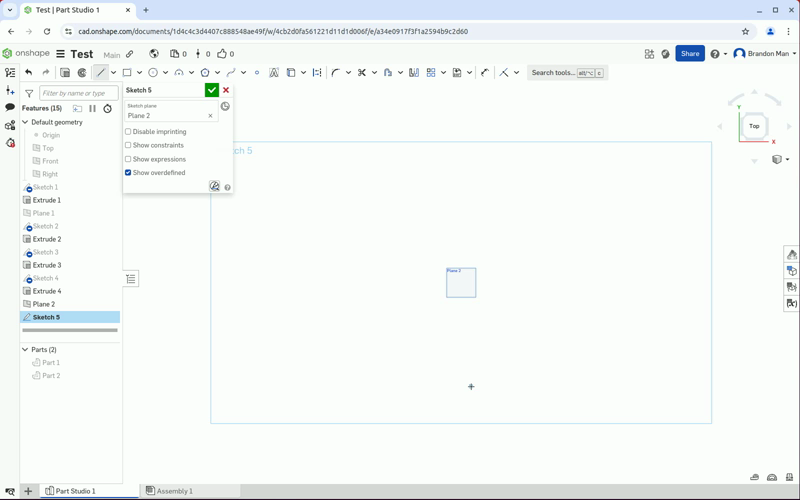
key_down(shift)
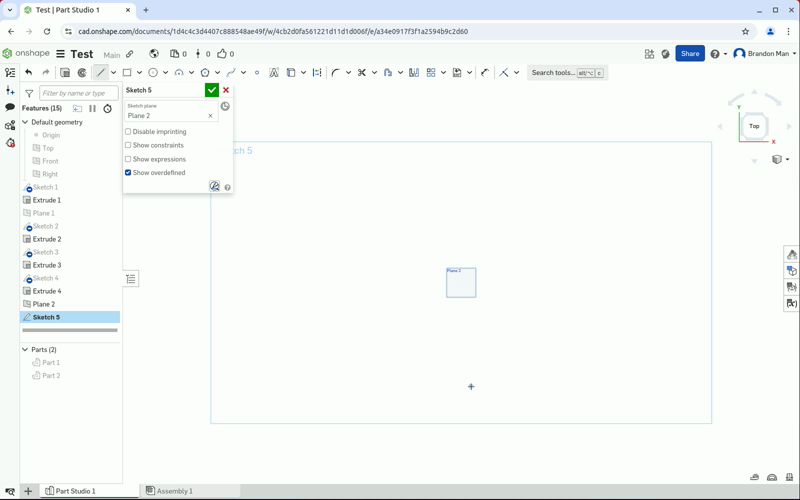
mouse_move(501, 386)
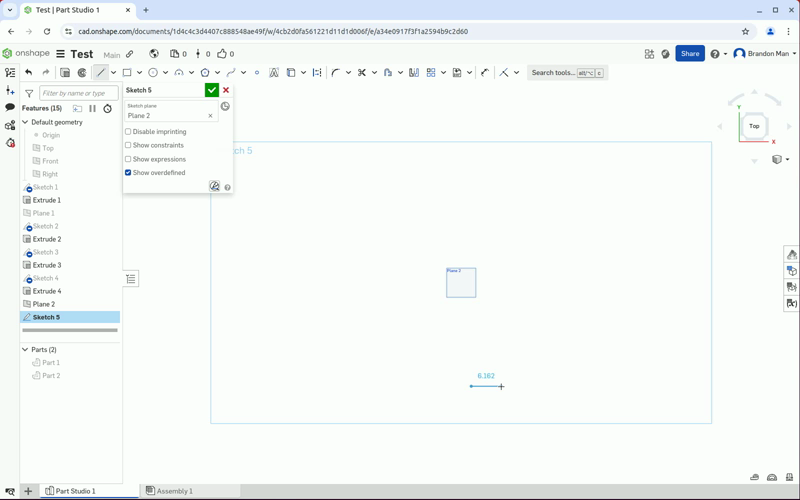
mouse_move(497, 386)
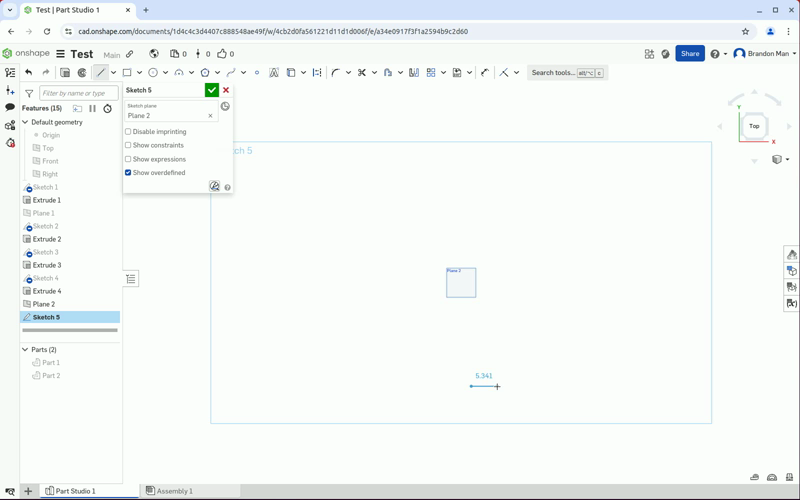
click(497, 386)
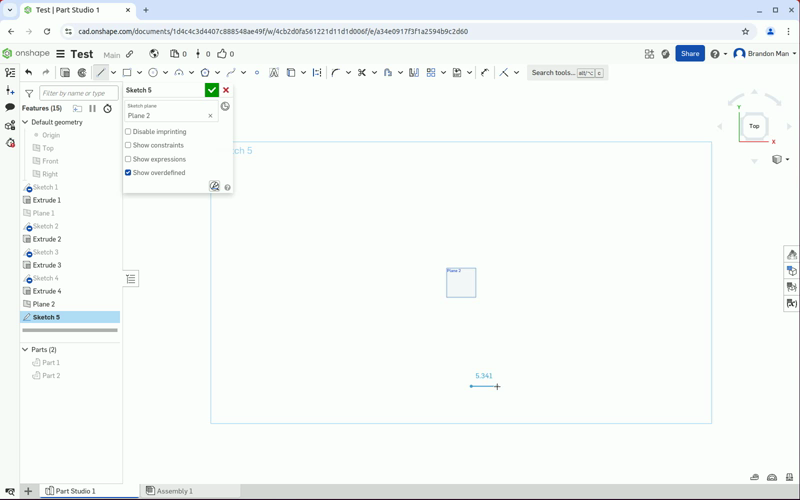
key_up(shift)
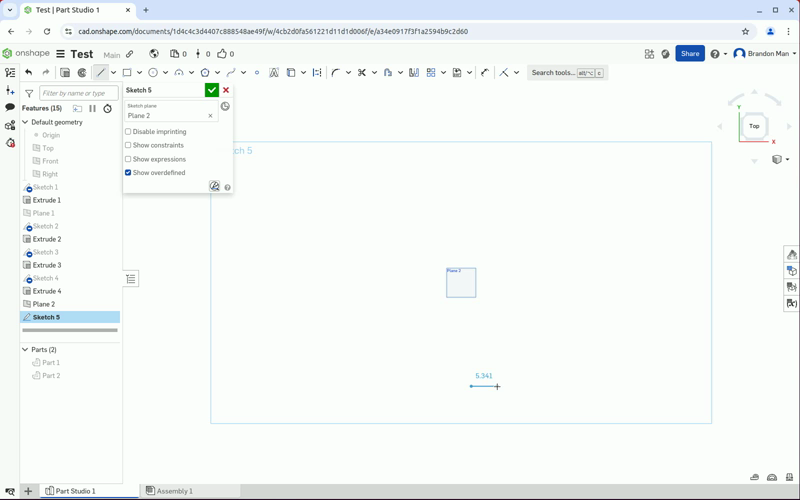
key_down(shift)
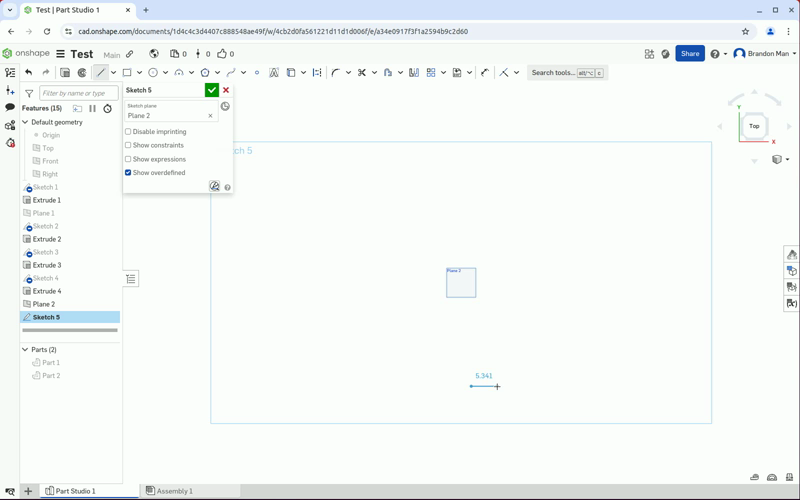
mouse_move(527, 386)
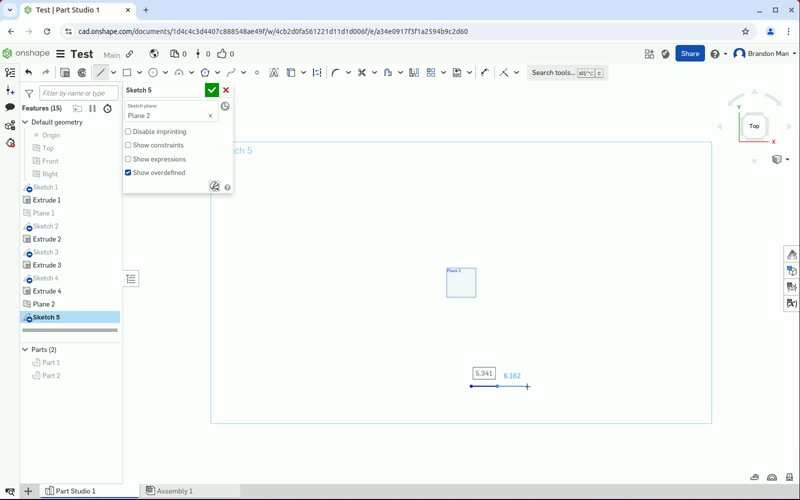
mouse_move(497, 335)
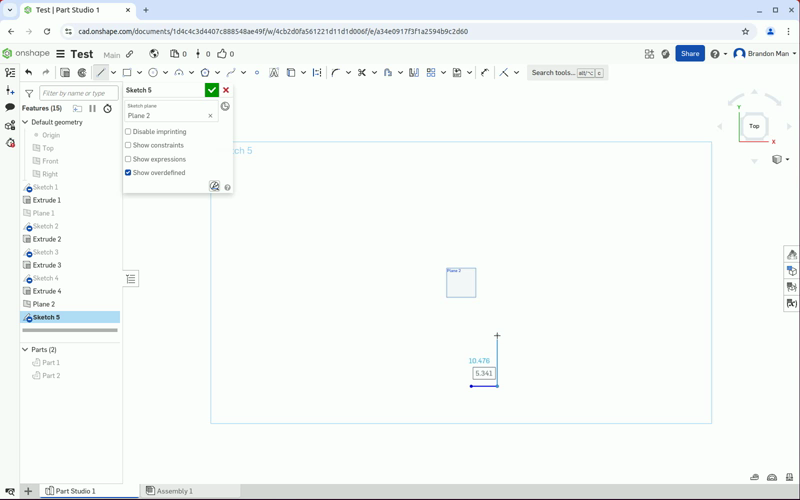
click(497, 335)
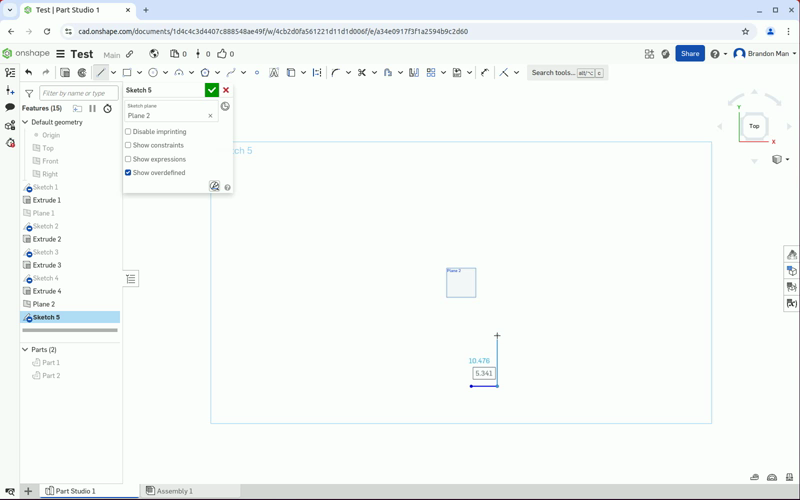
key_up(shift)
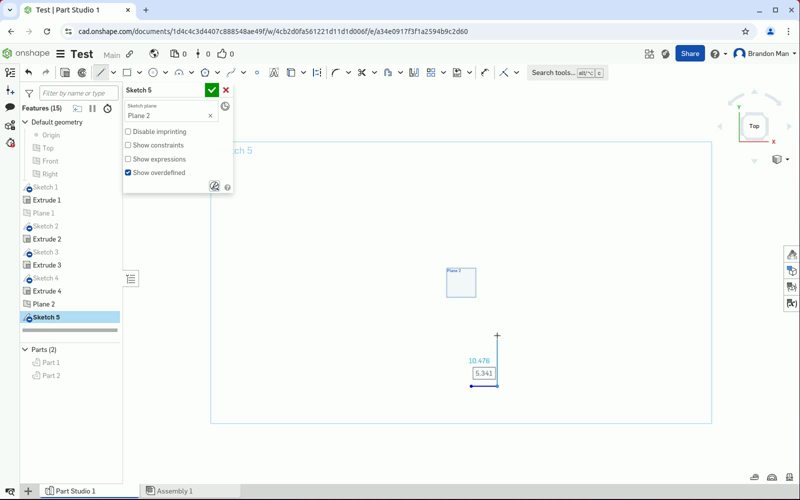
key_down(shift)
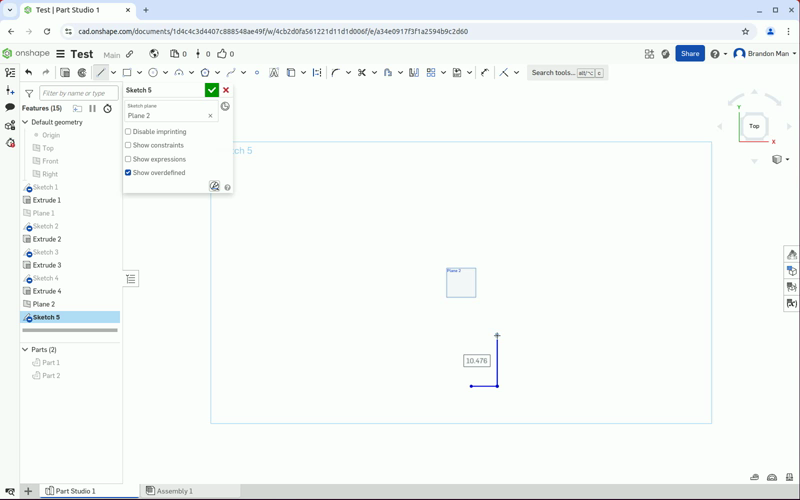
mouse_move(527, 335)
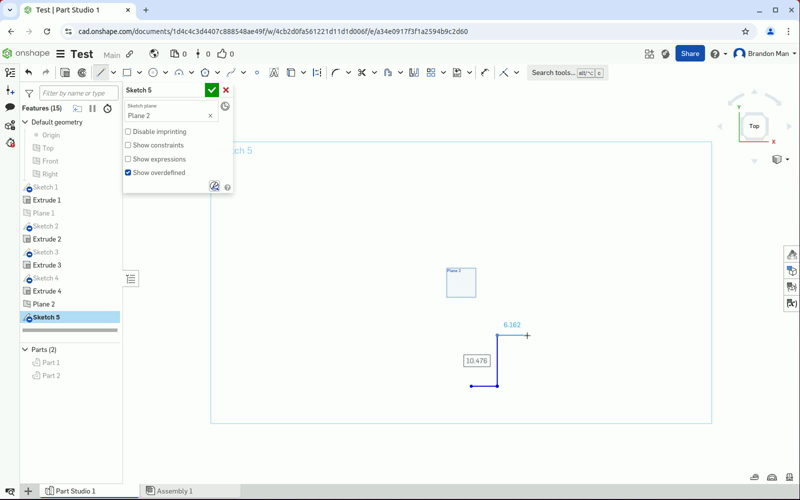
mouse_move(471, 335)
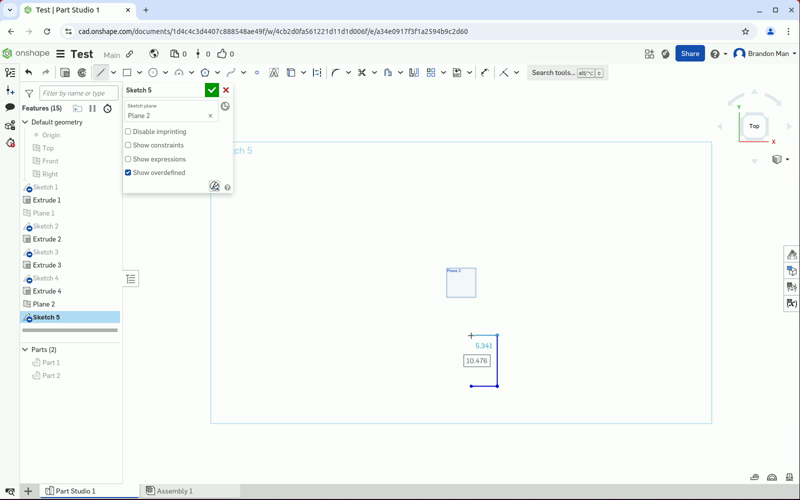
click(471, 335)
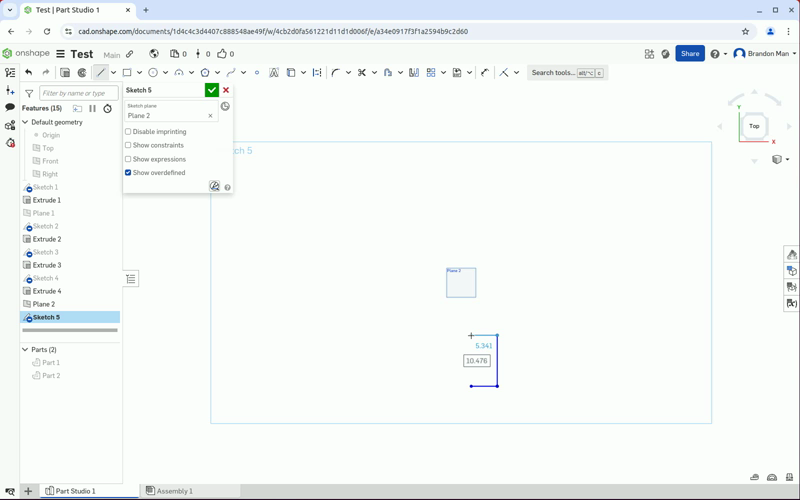
key_up(shift)
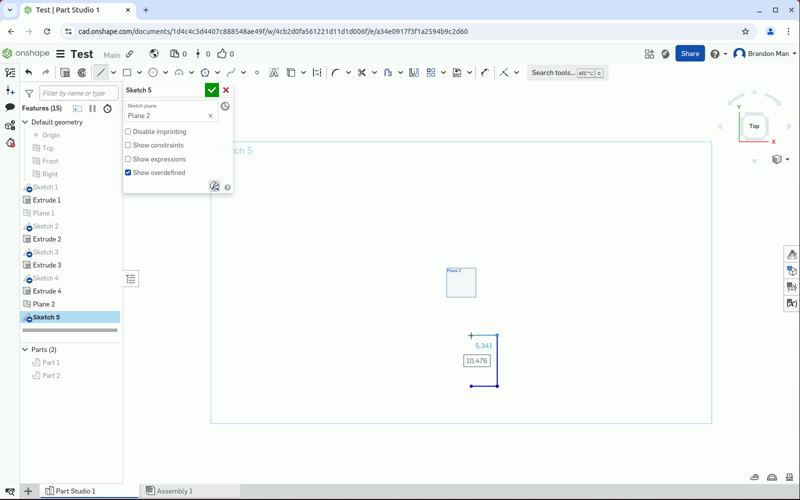
mouse_move(501, 335)
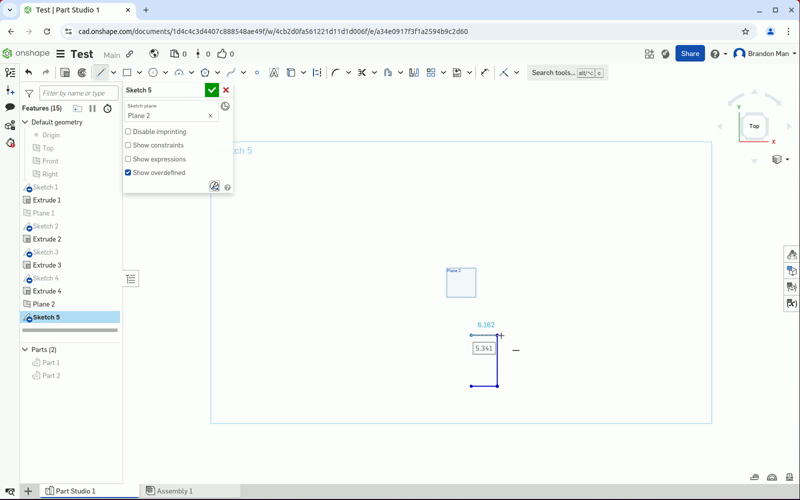
key_down(shift)
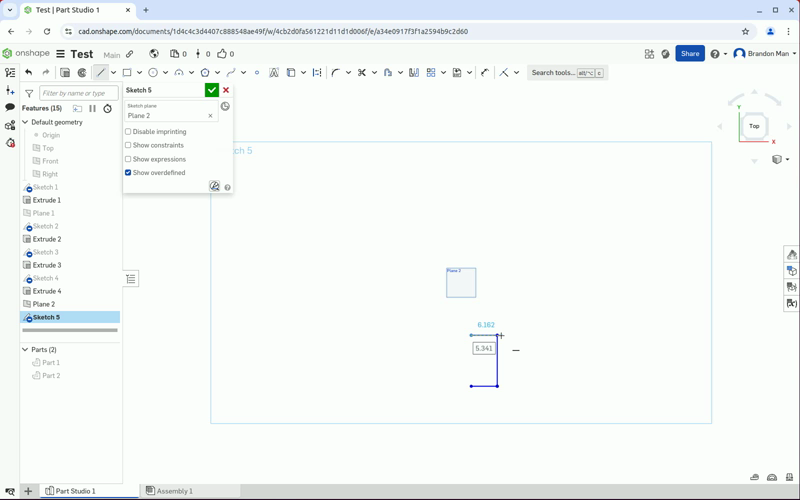
mouse_move(471, 386)
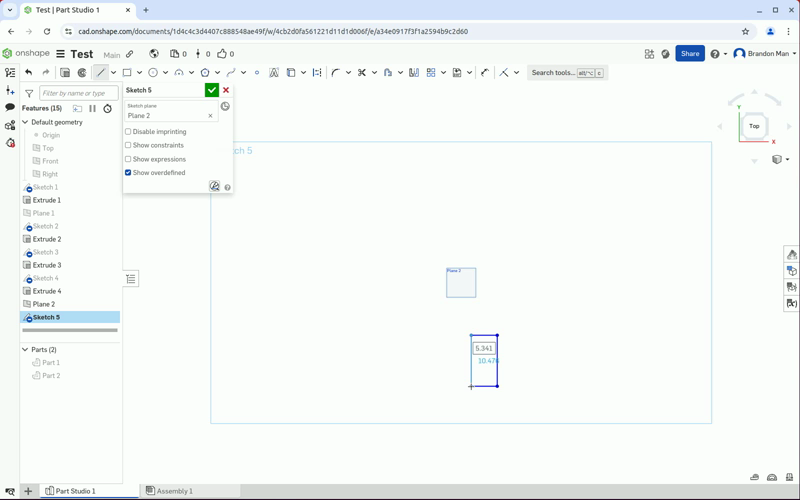
key_up(shift)
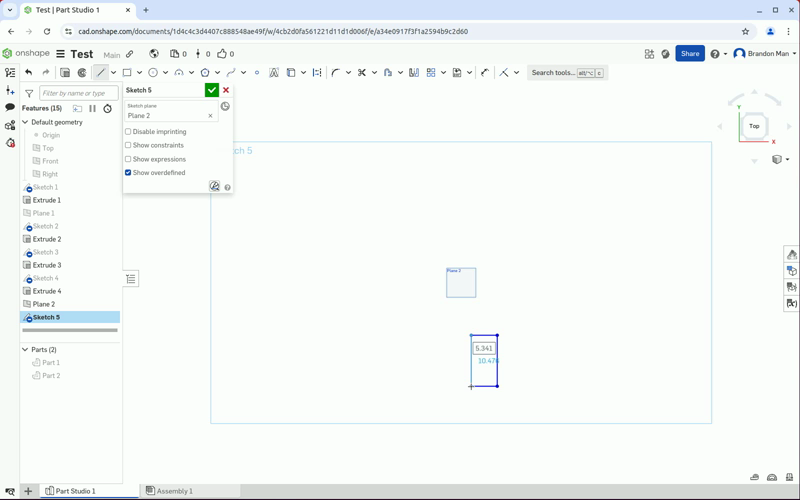
click(471, 386)
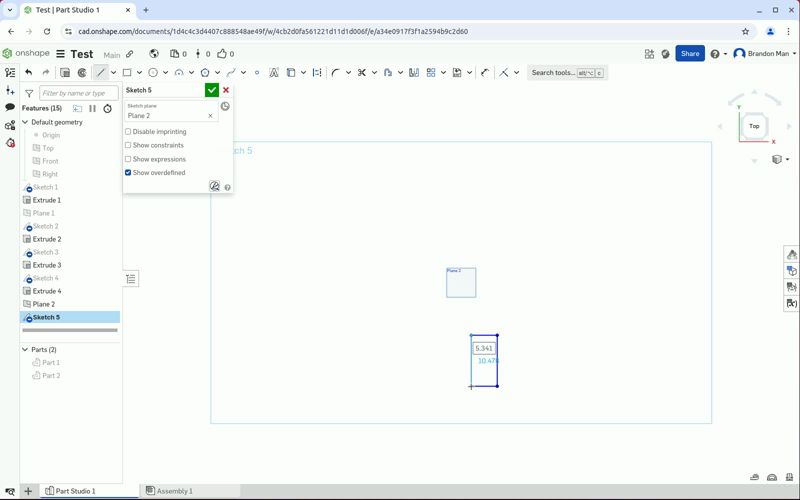
key(esc)
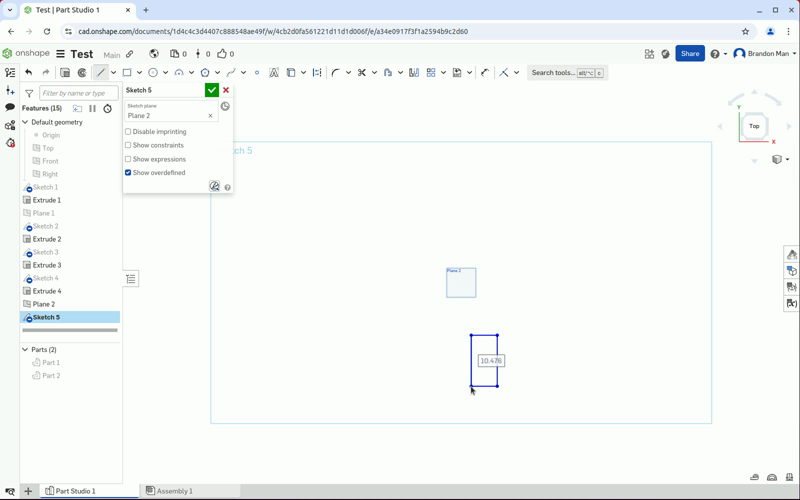
mouse_move(488, 353)
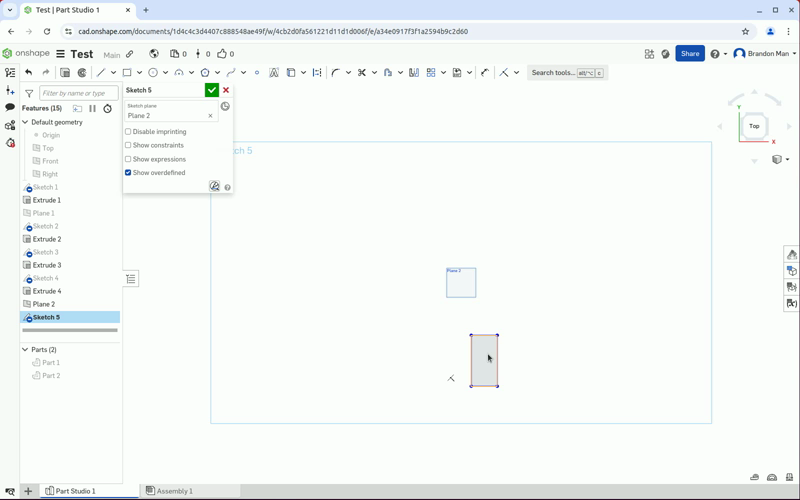
scroll(6)
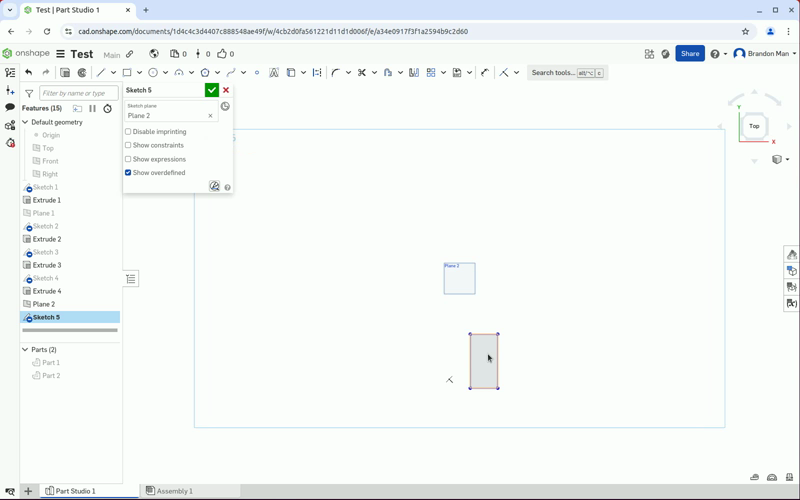
scroll(6)
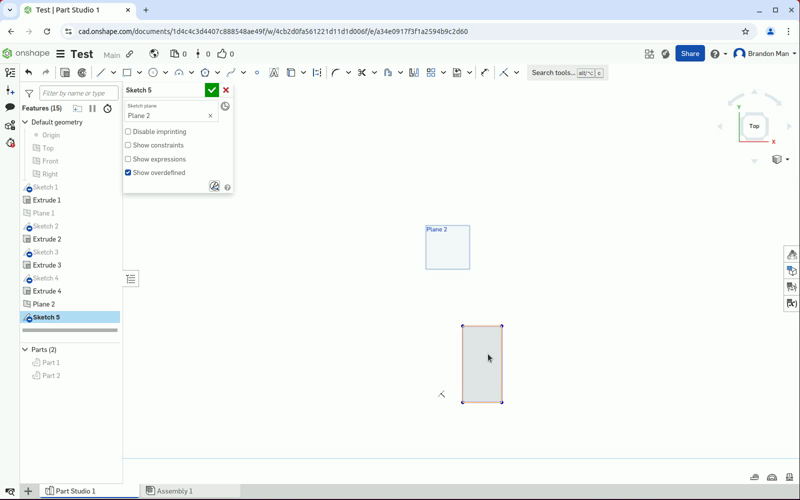
scroll(6)
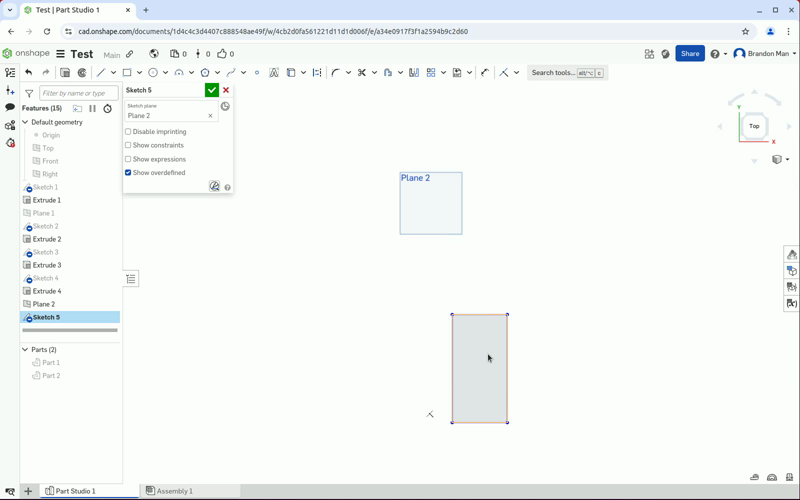
scroll(6)
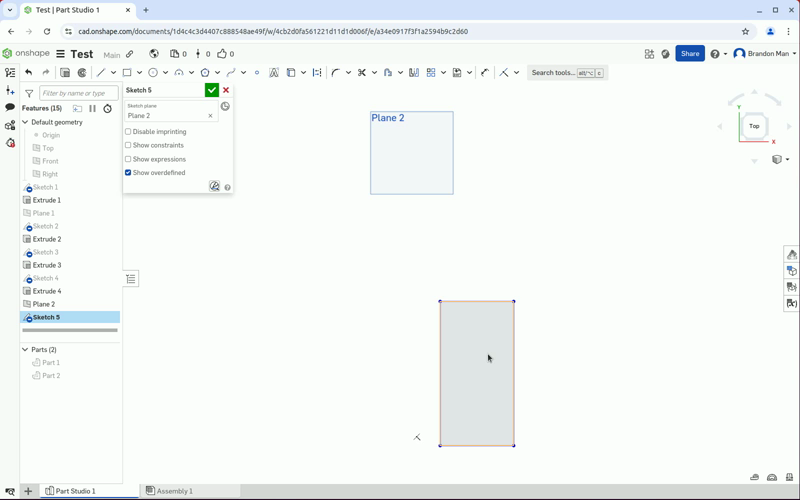
scroll(6)
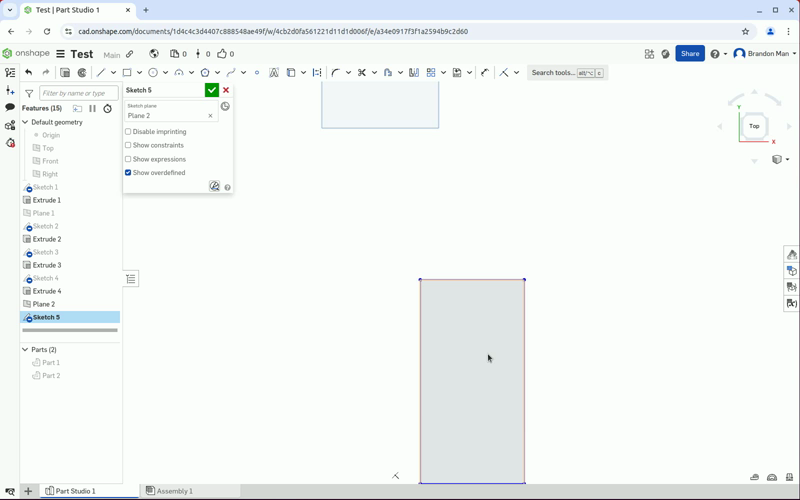
scroll(6)
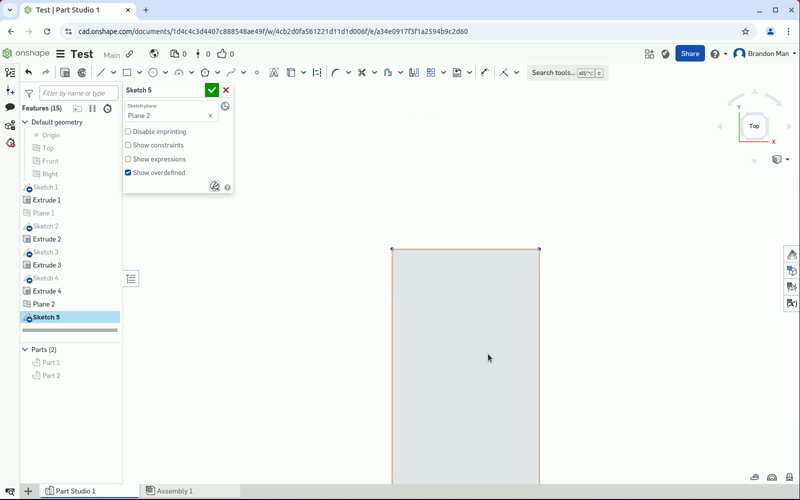
scroll(6)
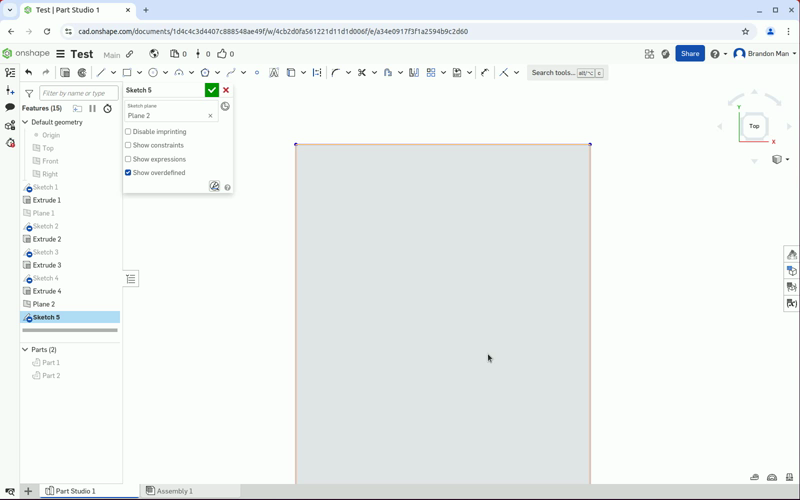
click(488, 353)
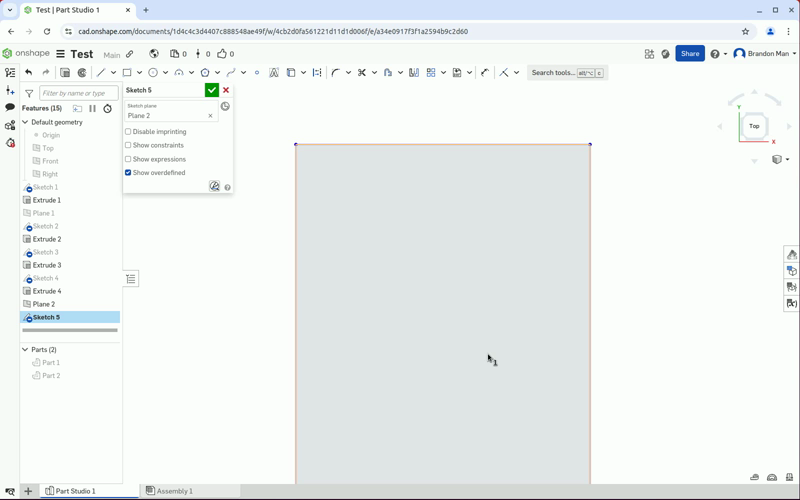
scroll(-6)
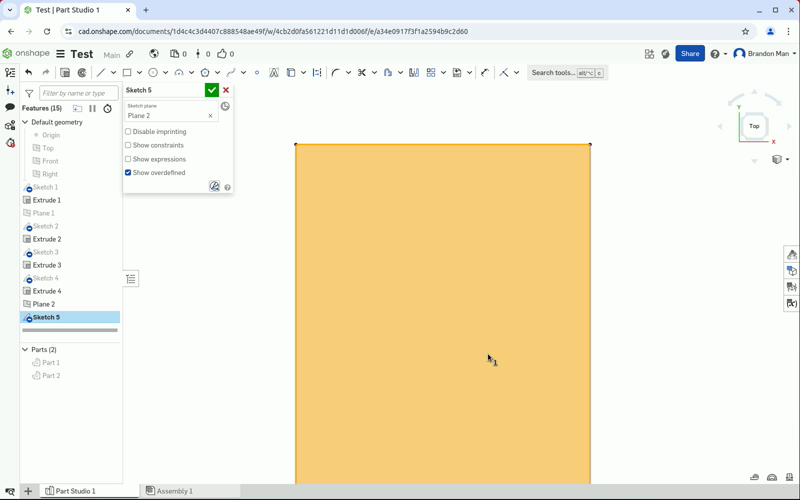
scroll(-6)
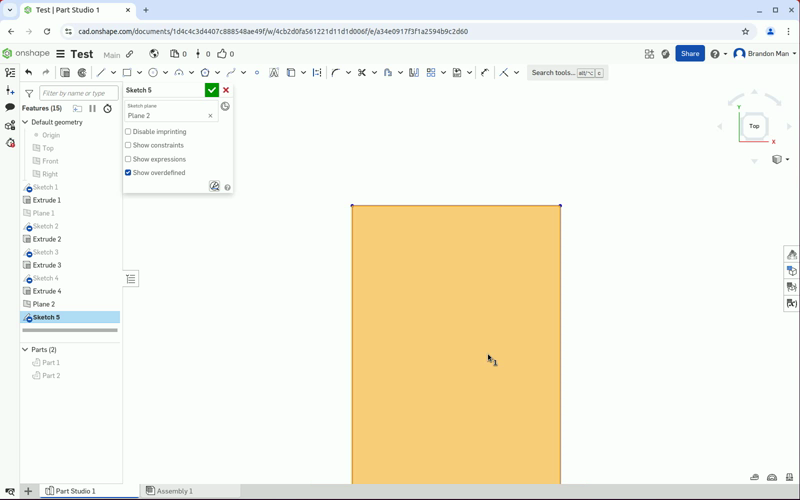
scroll(-6)
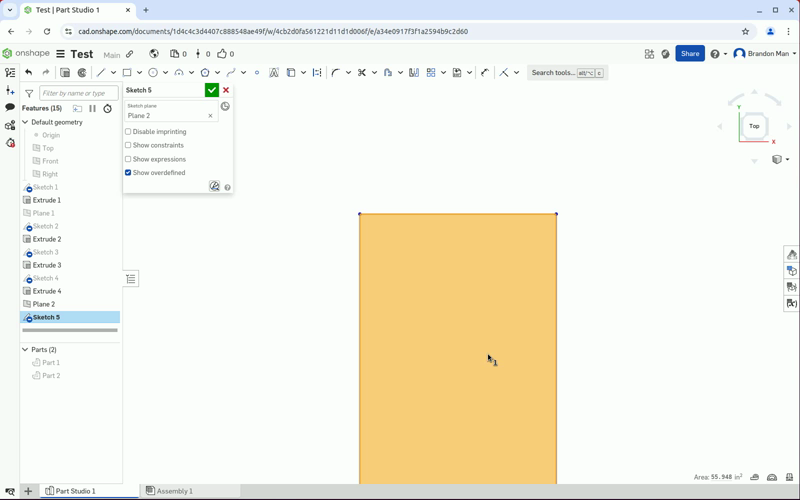
scroll(-6)
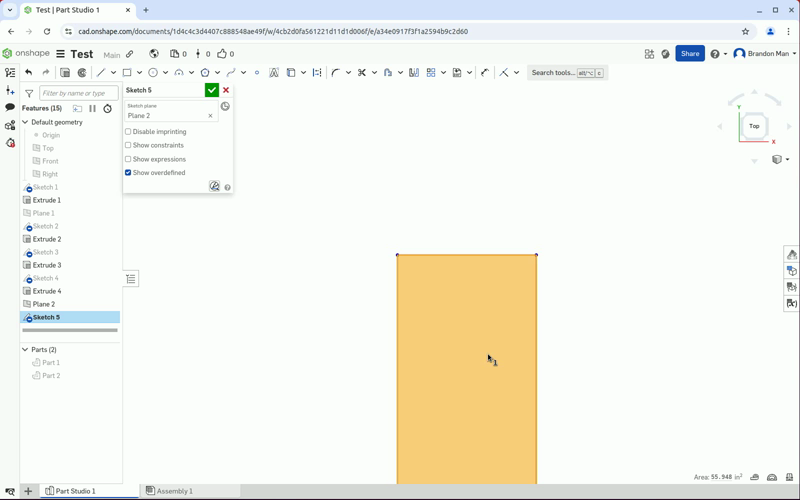
scroll(-6)
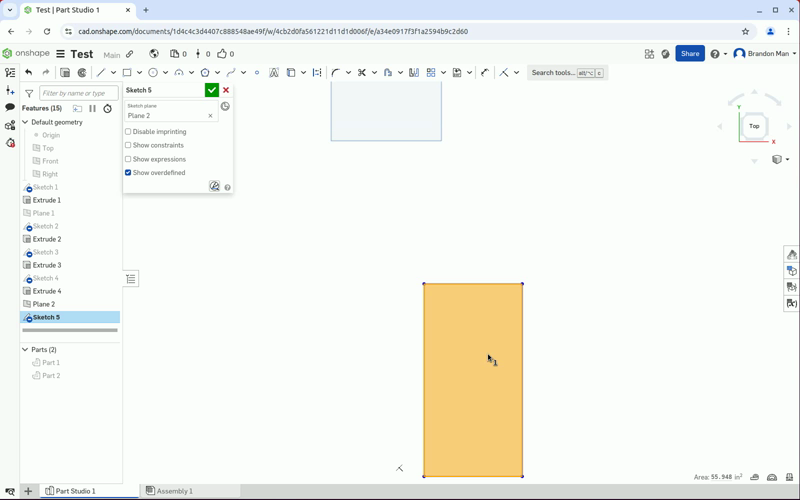
scroll(-6)
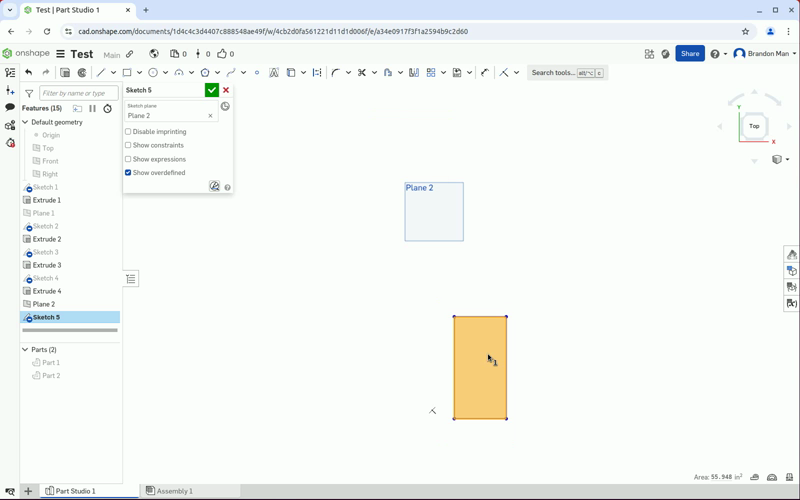
scroll(-6)
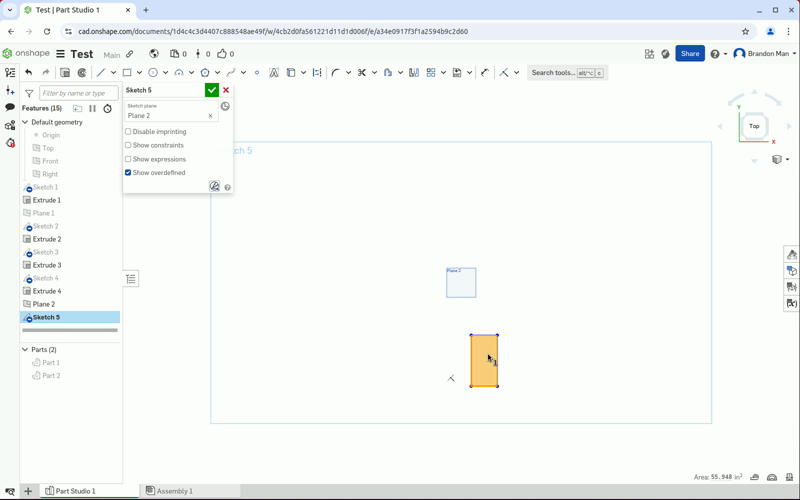
mouse_move(73, 352)
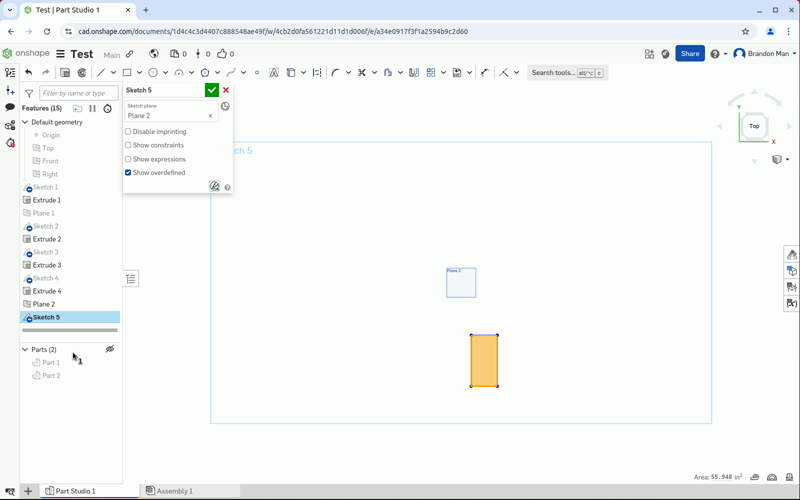
key(shift+y)
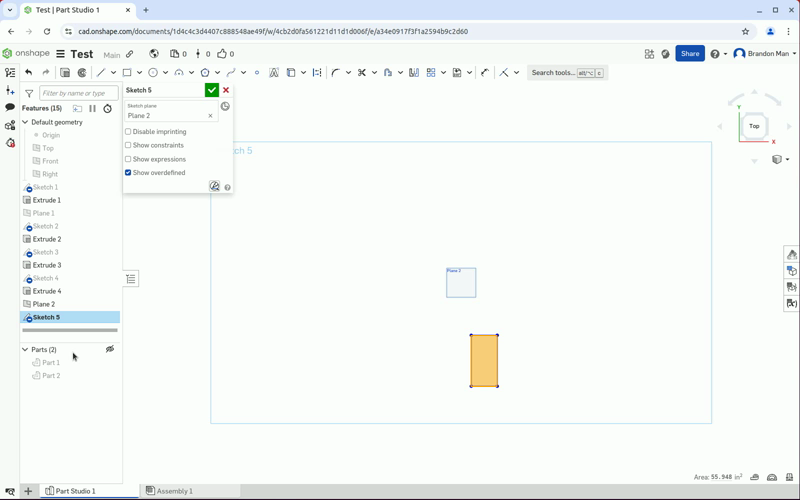
key(shift+e)
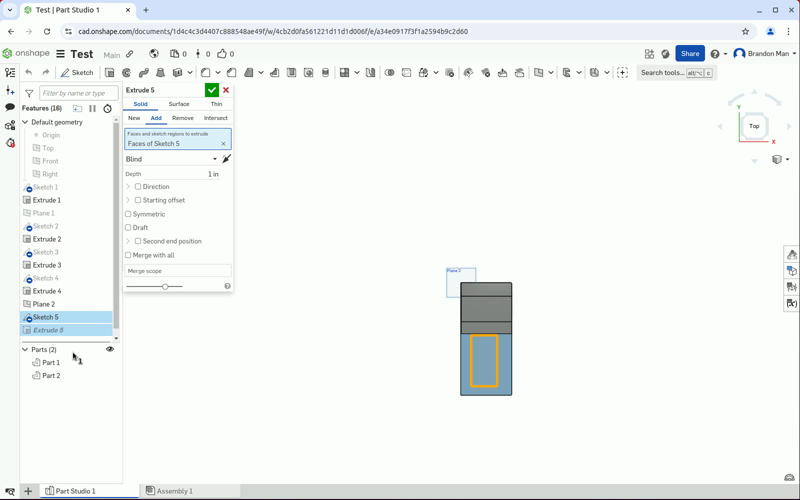
mouse_move(143, 106)
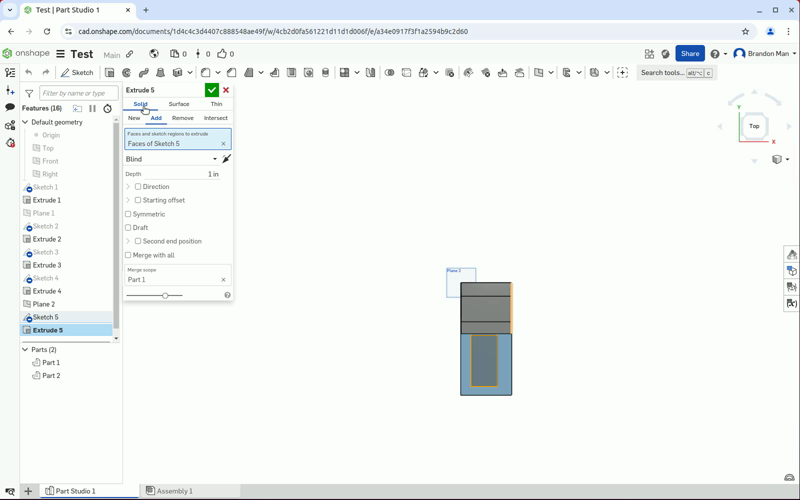
click(143, 106)
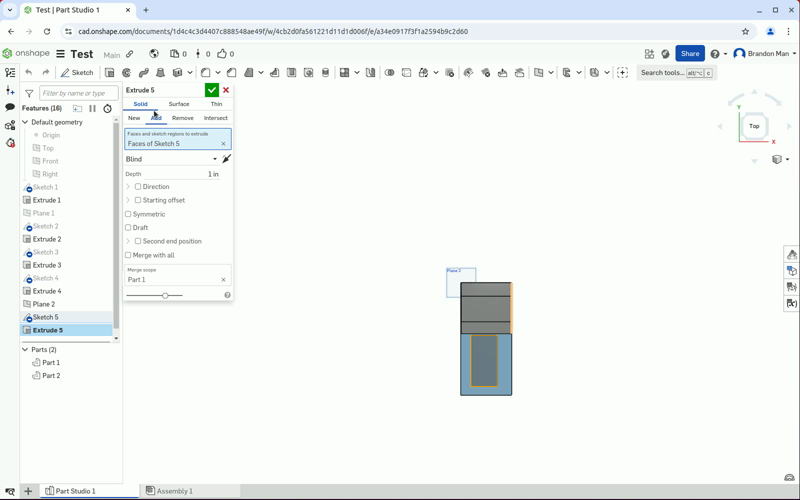
mouse_move(186, 120)
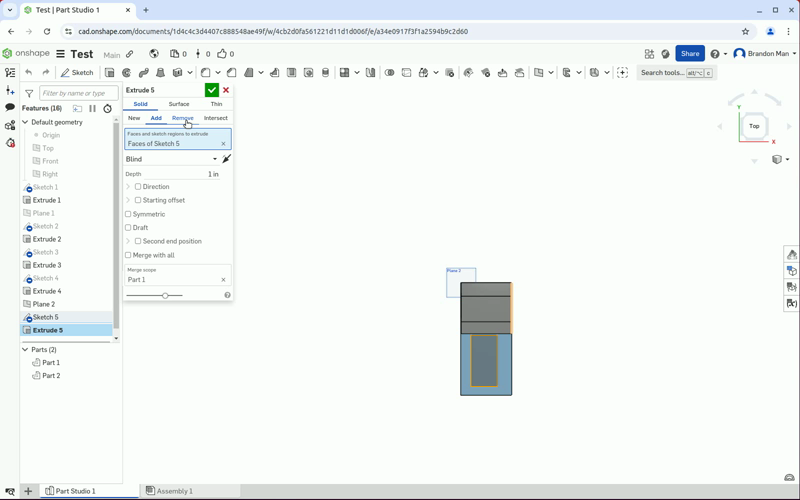
click(186, 120)
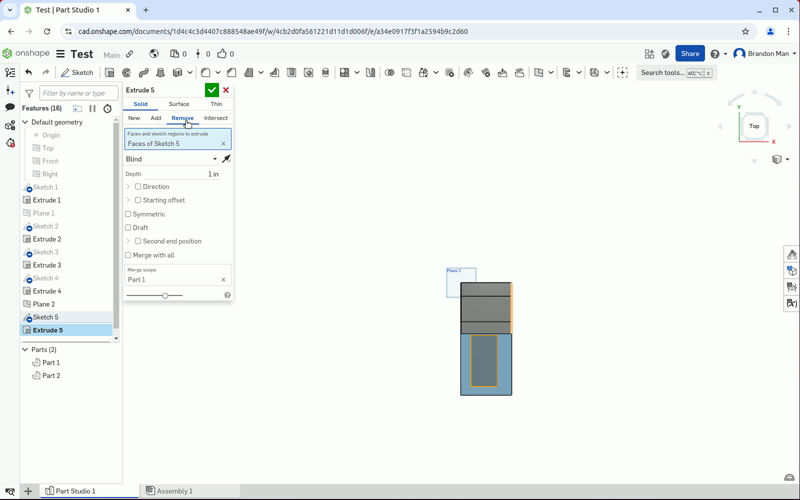
key(tab, 4)
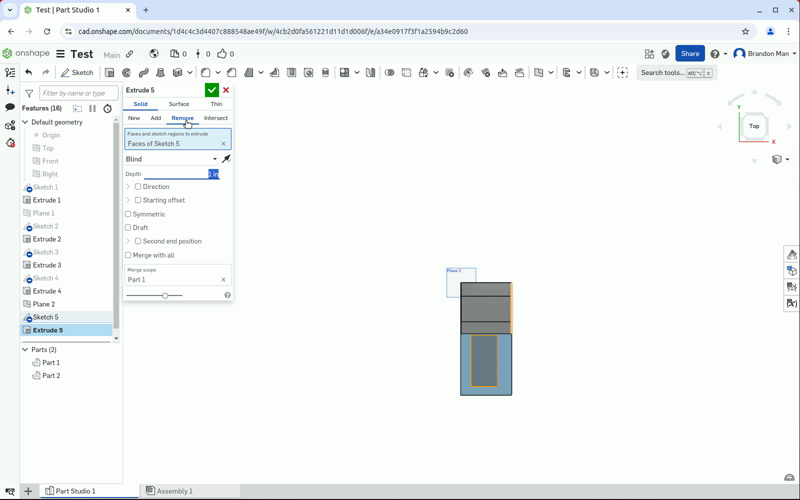
text(5.055)
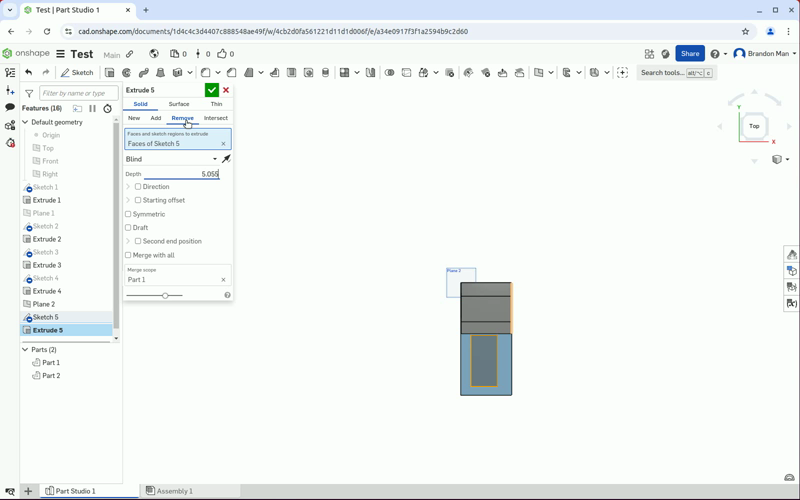
key(tab, 6)
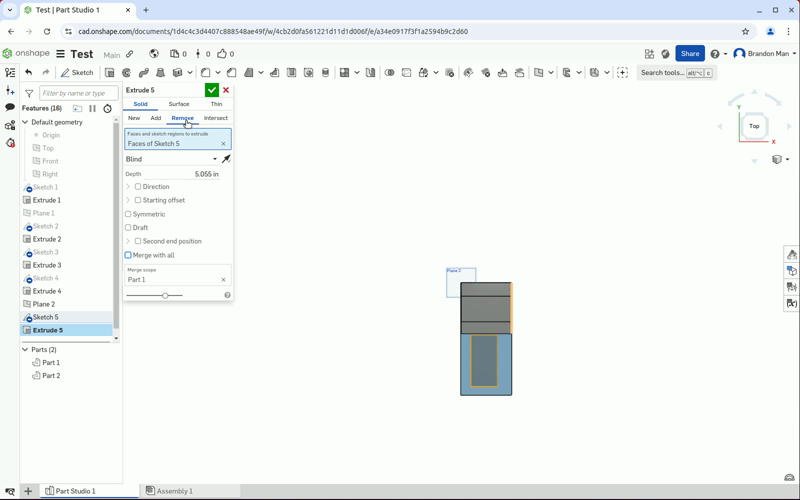
key(space)
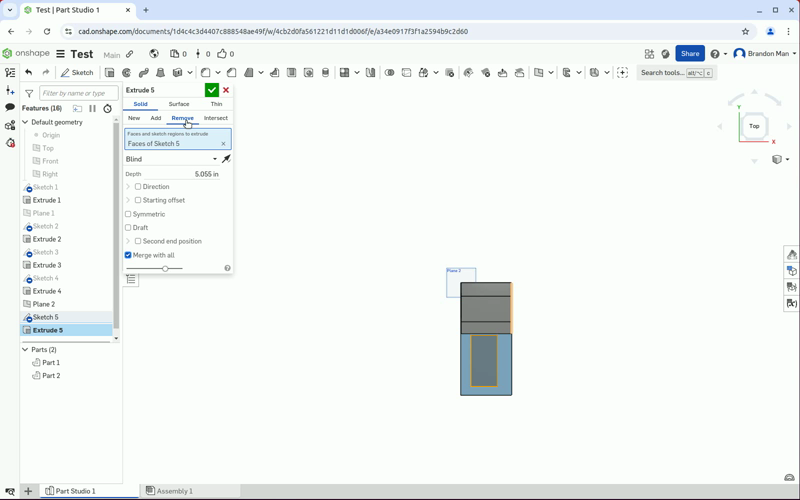
key(enter)
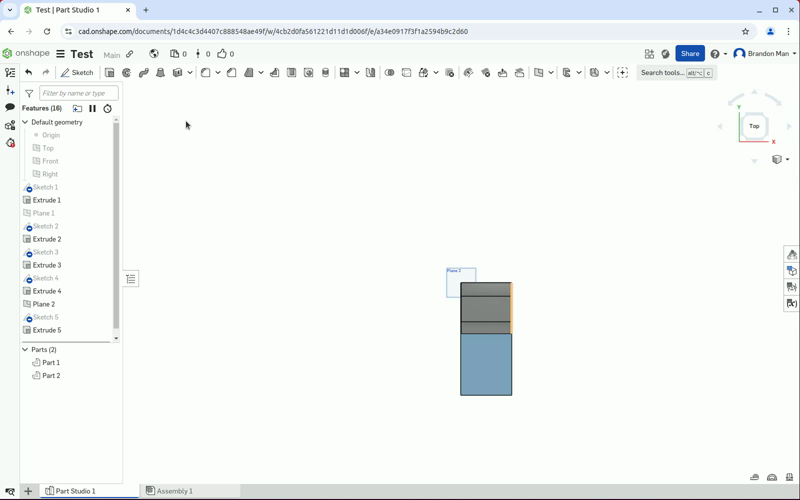
key(shift+h)
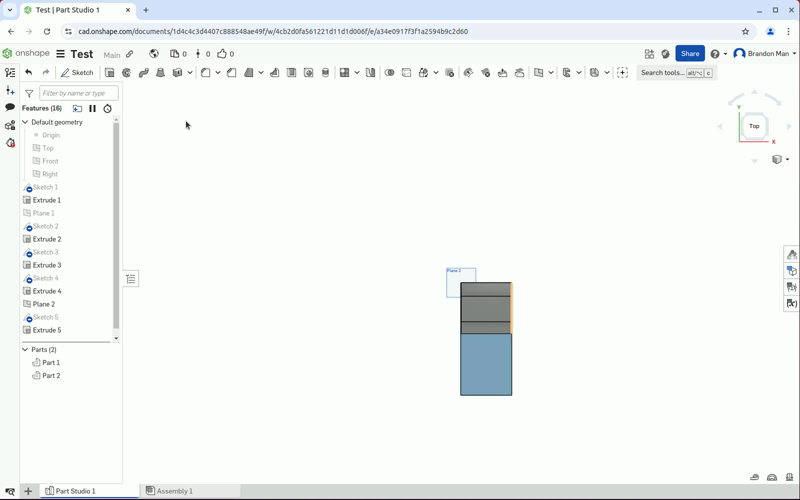
key(shift+h)
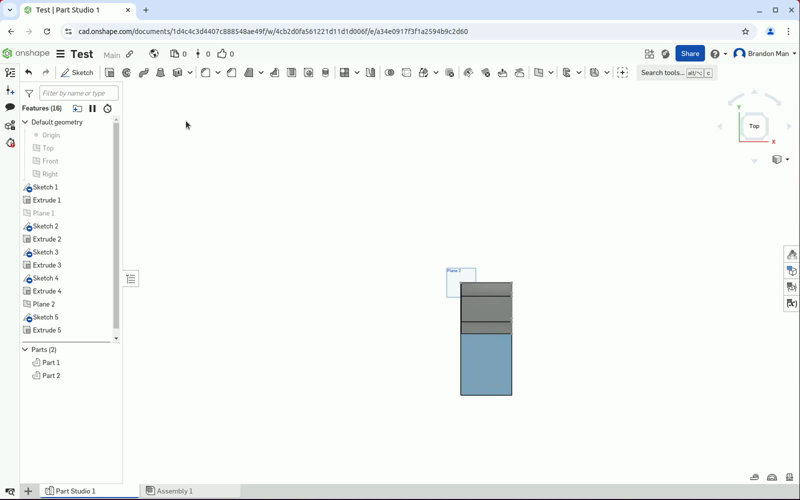
key(shift+7)
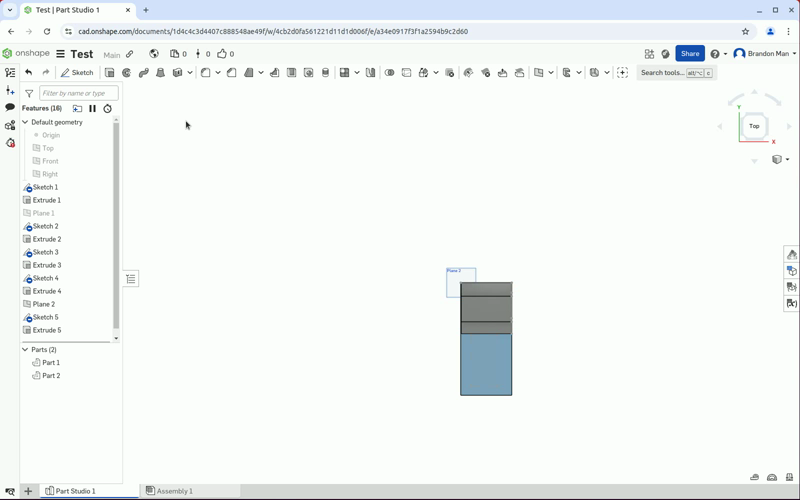
key(up, 3)
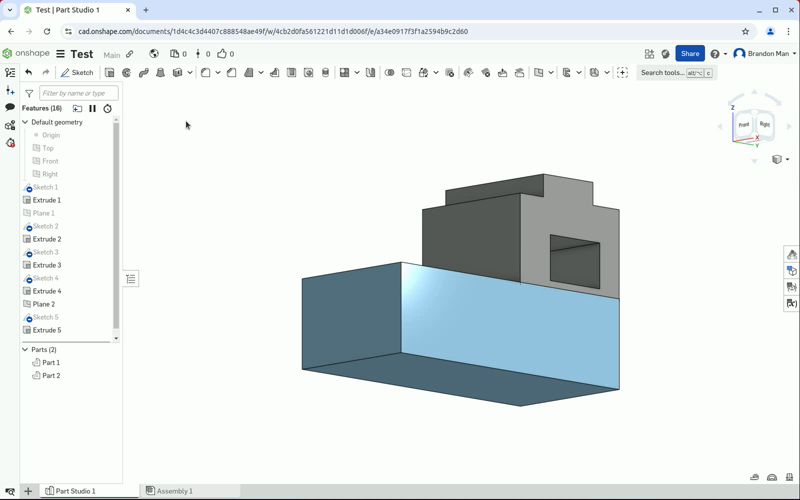
key(left, 3)
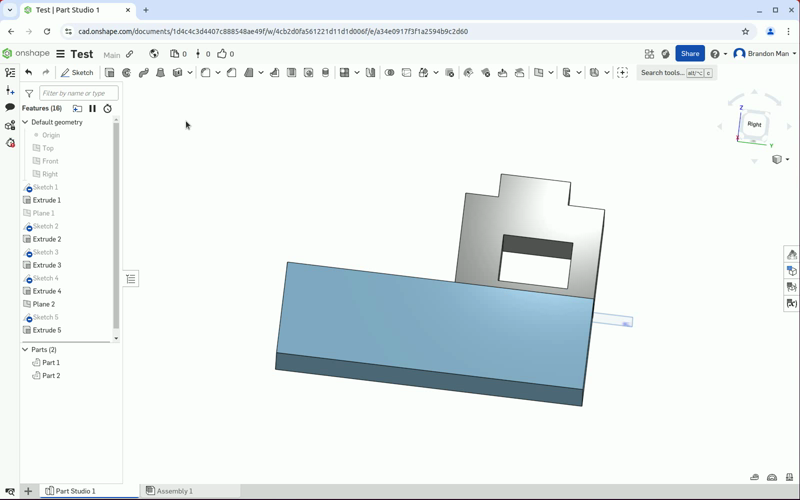
key(right, 3)
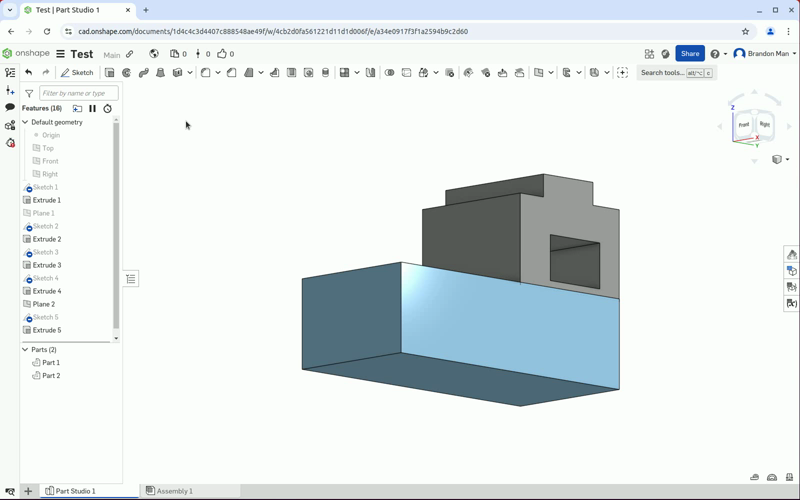
key(down, 3)
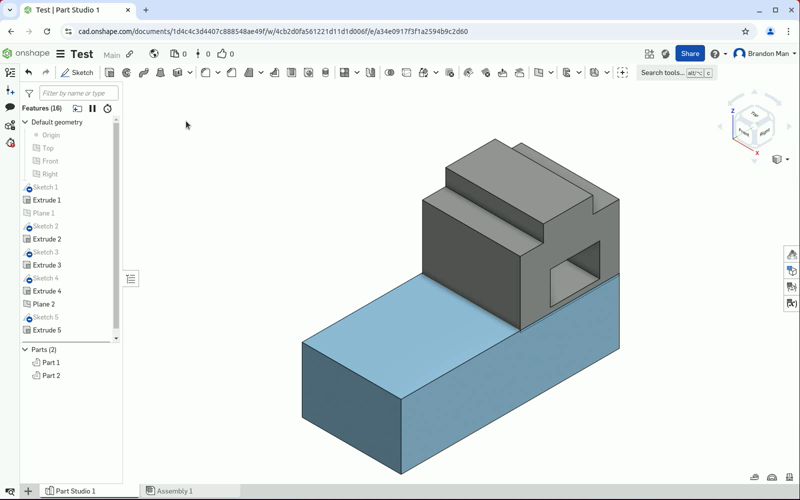
mouse_move(69, 189)
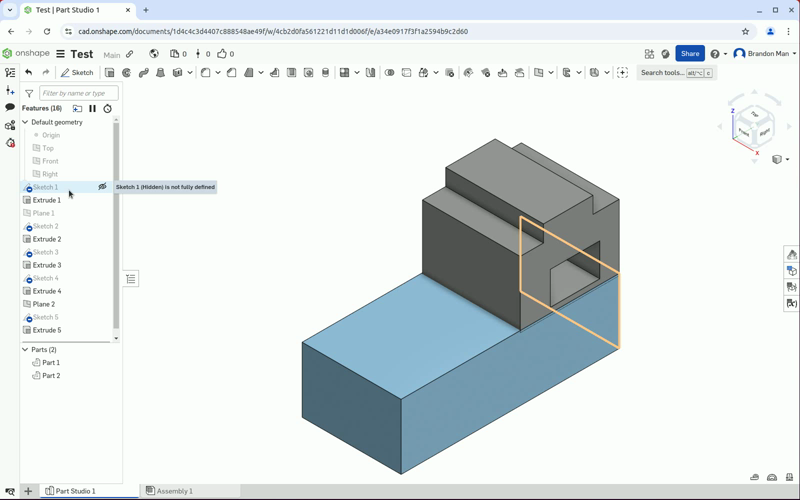
click(69, 189)